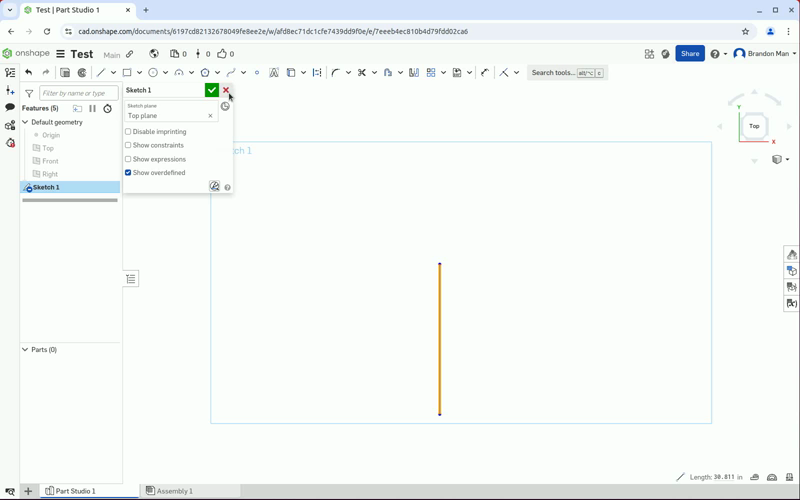
key(shift+h)
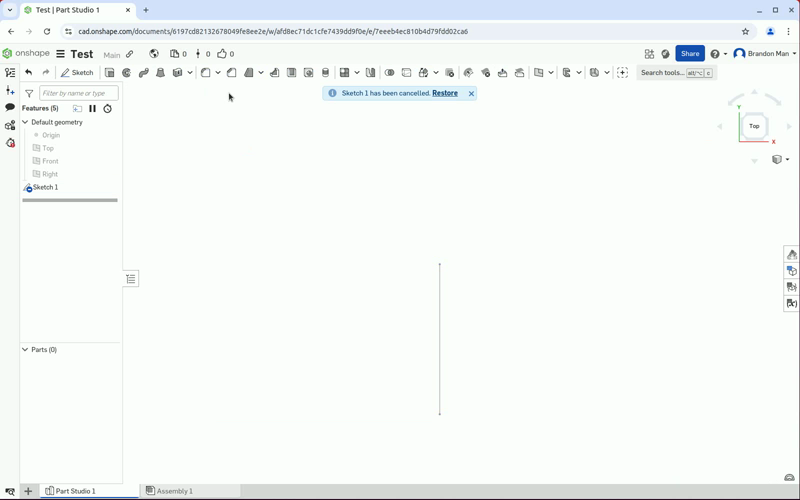
key(shift+s)
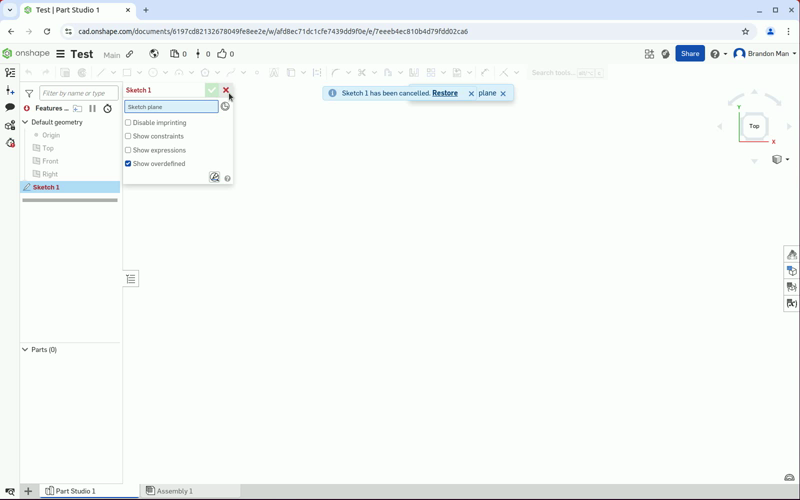
mouse_move(73, 150)
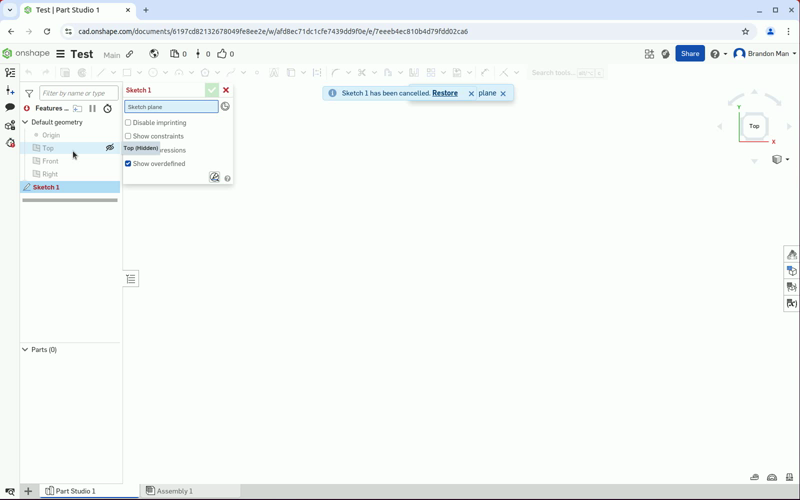
click(73, 150)
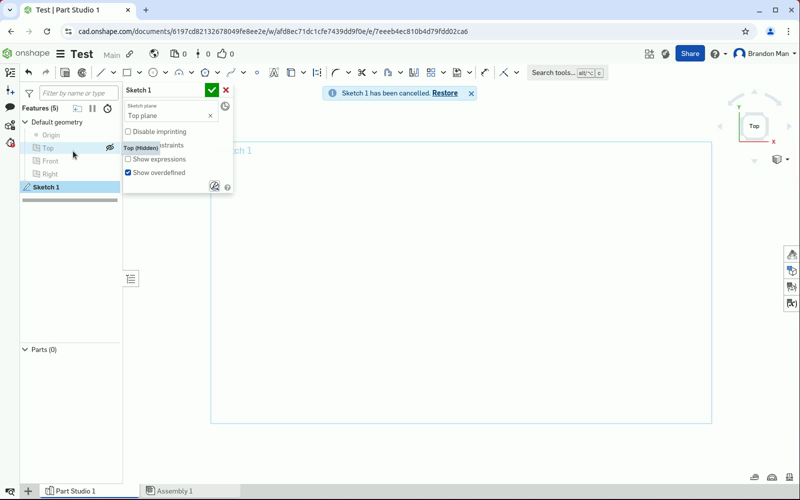
mouse_move(73, 352)
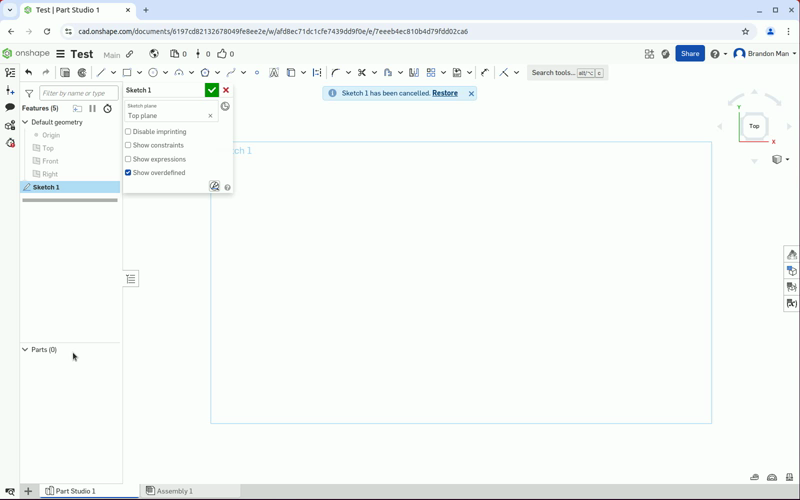
key(y)
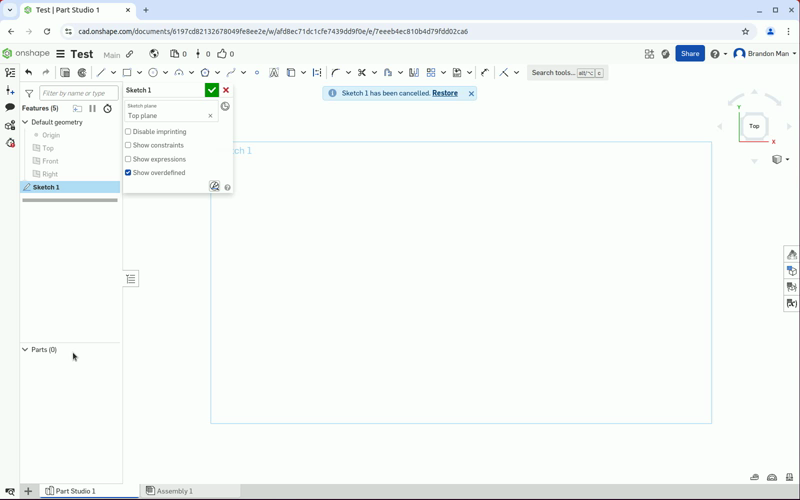
key(l)
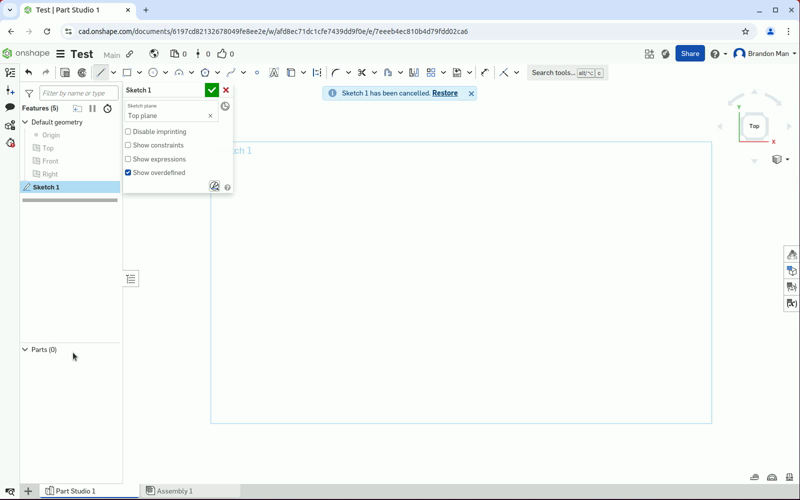
key_down(shift)
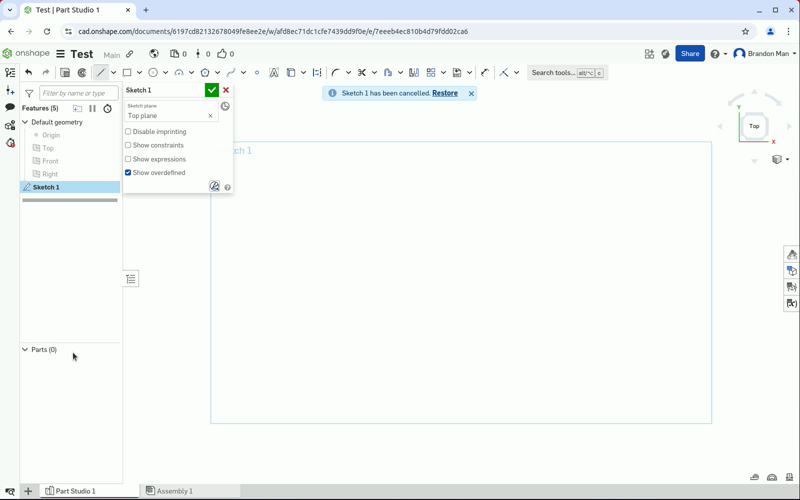
mouse_move(356, 292)
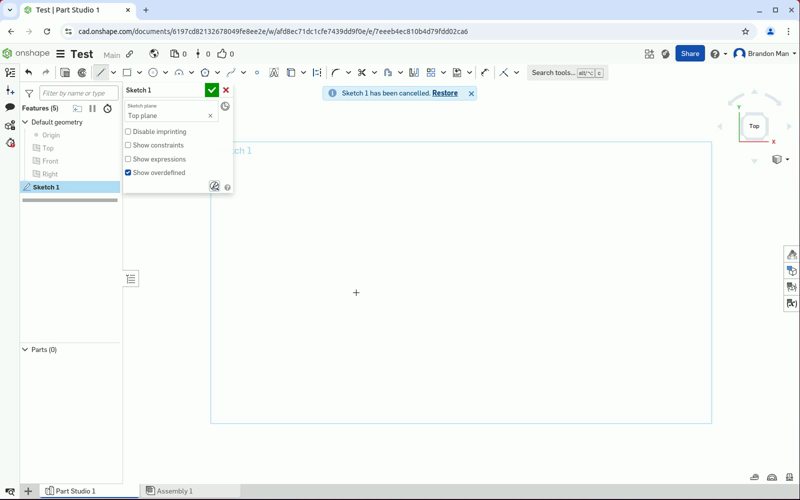
click(356, 292)
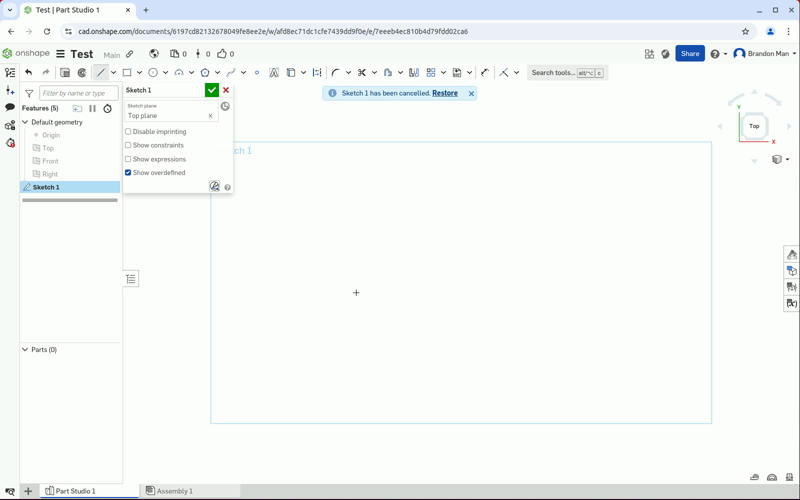
key_up(shift)
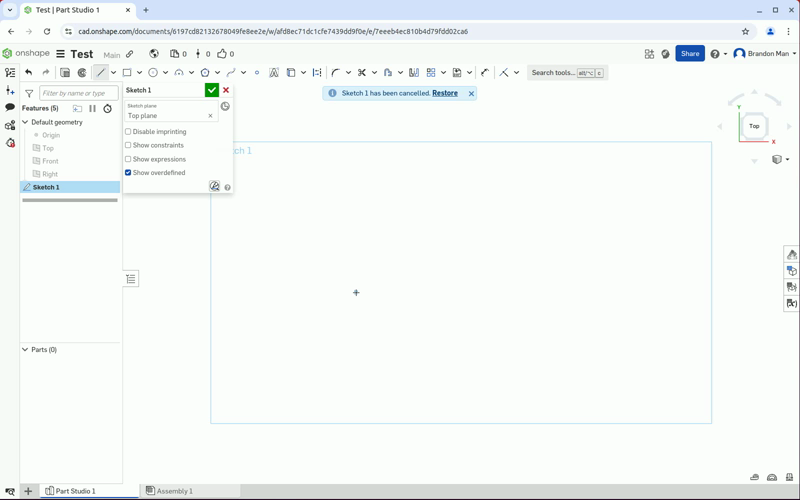
key_down(shift)
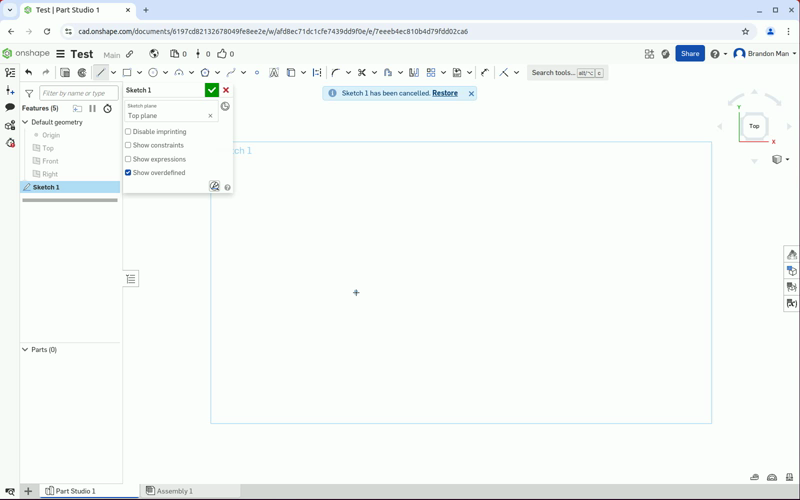
mouse_move(386, 292)
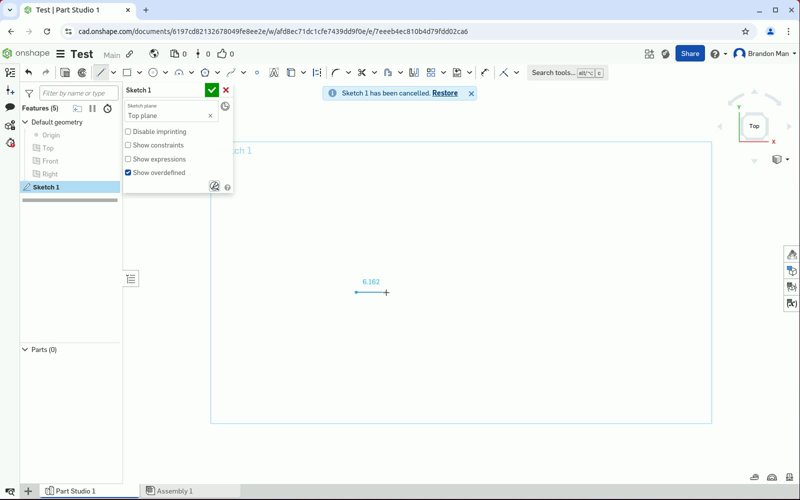
mouse_move(365, 292)
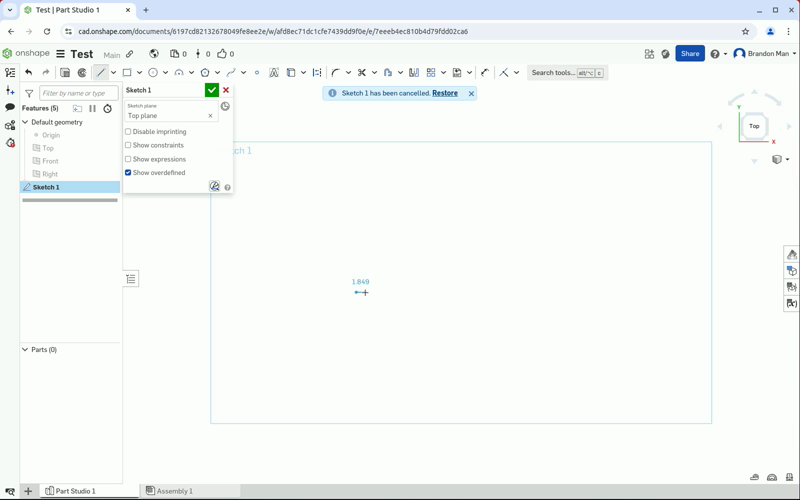
click(365, 292)
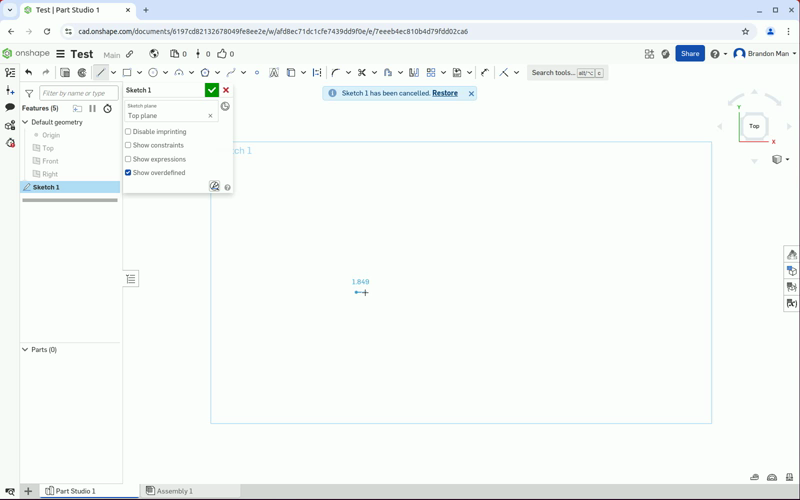
key_up(shift)
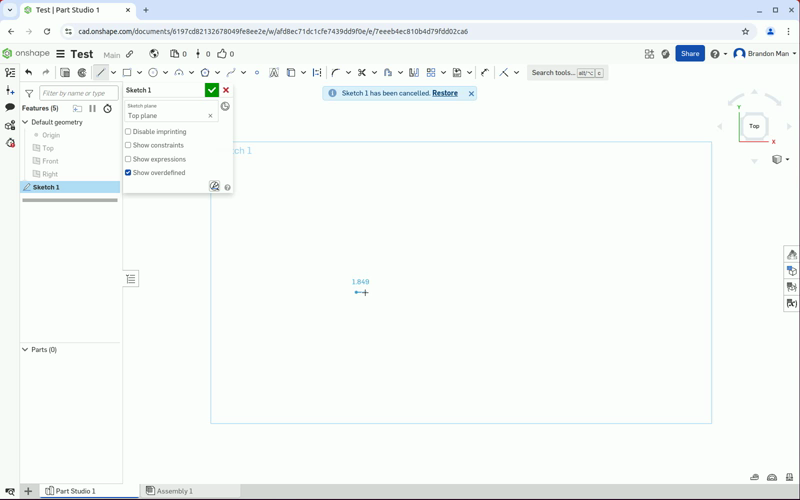
key_down(shift)
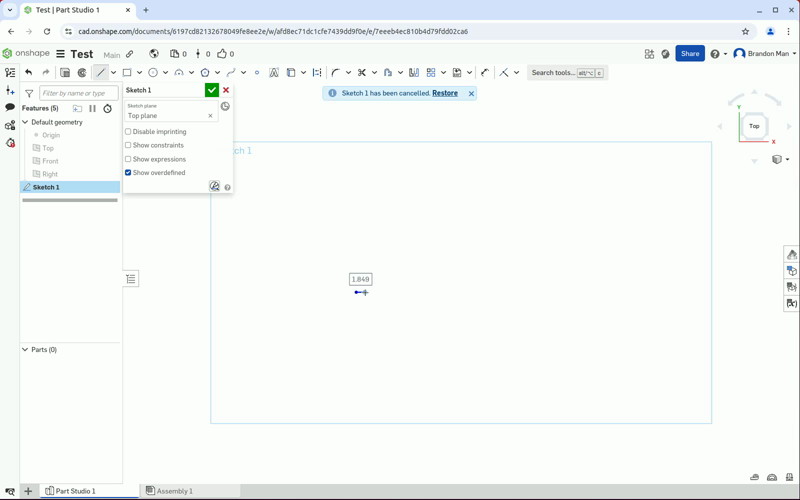
mouse_move(395, 292)
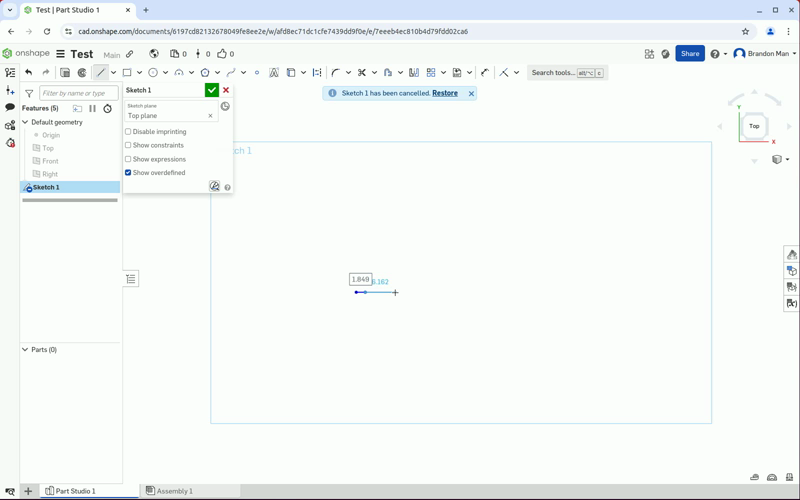
mouse_move(365, 298)
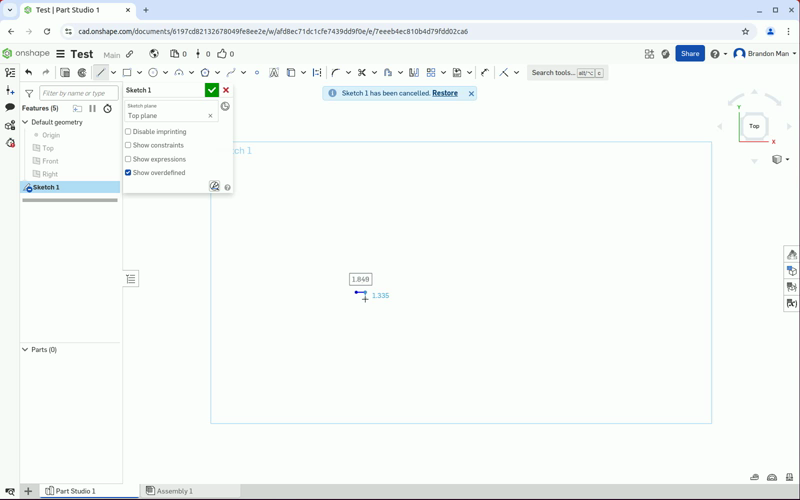
scroll(6)
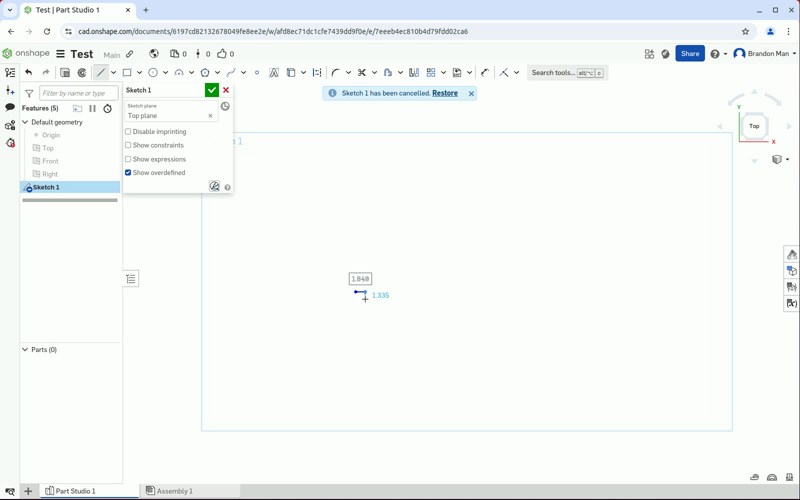
scroll(6)
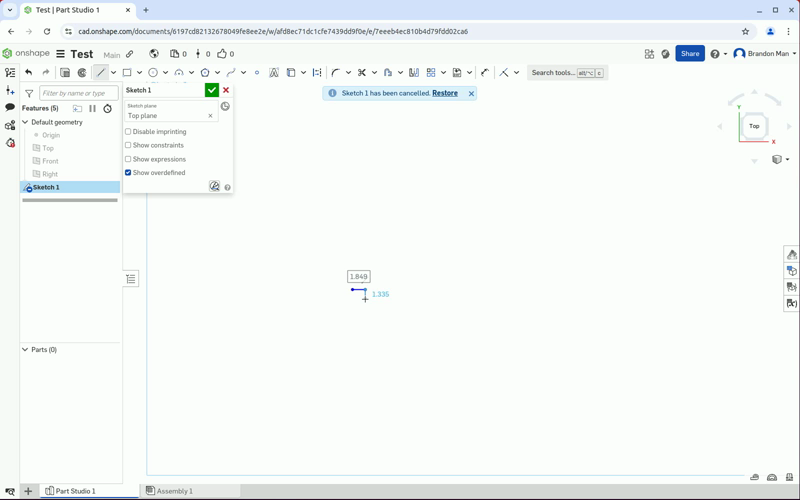
scroll(6)
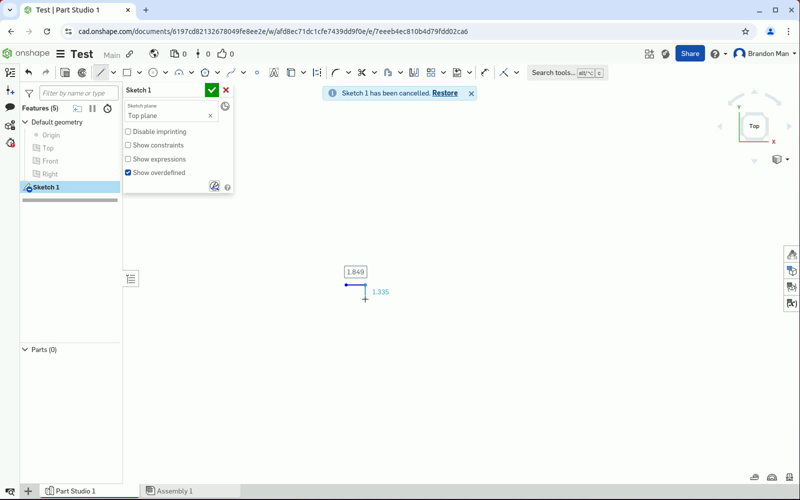
scroll(6)
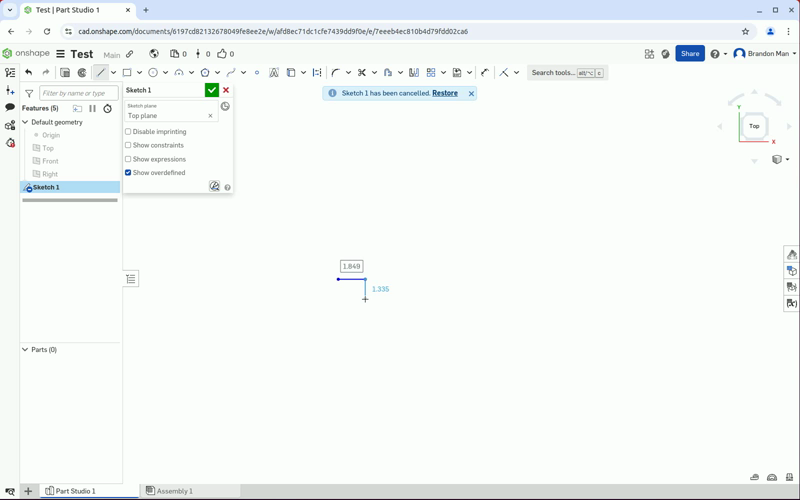
scroll(6)
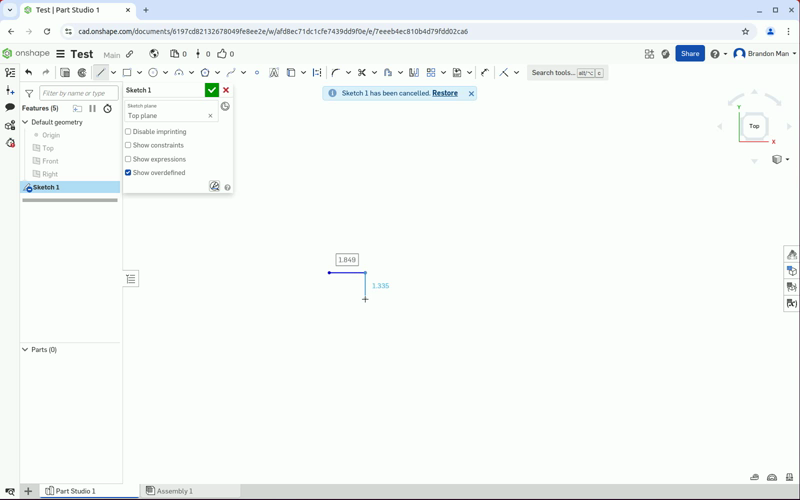
scroll(6)
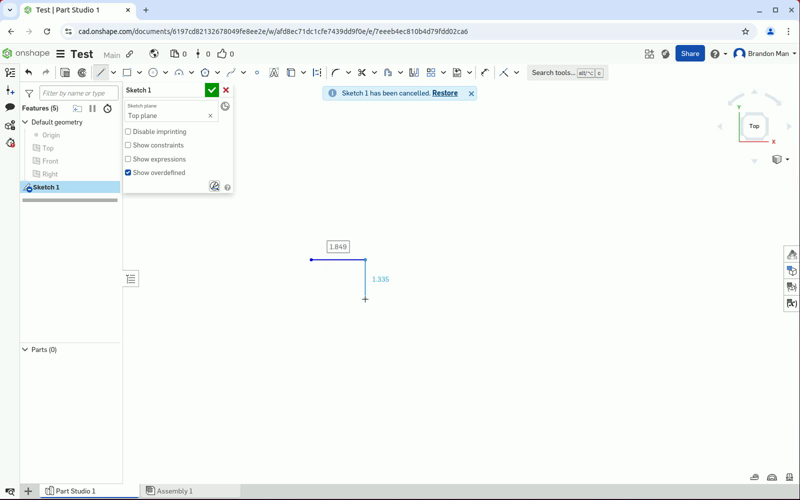
scroll(6)
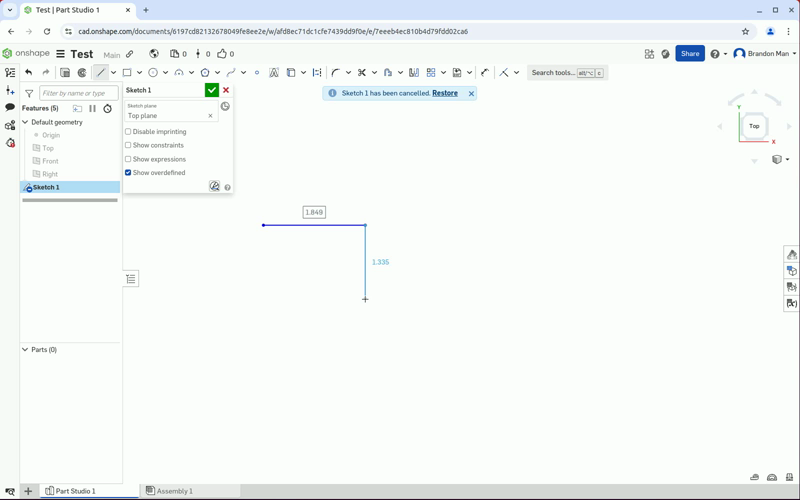
click(365, 298)
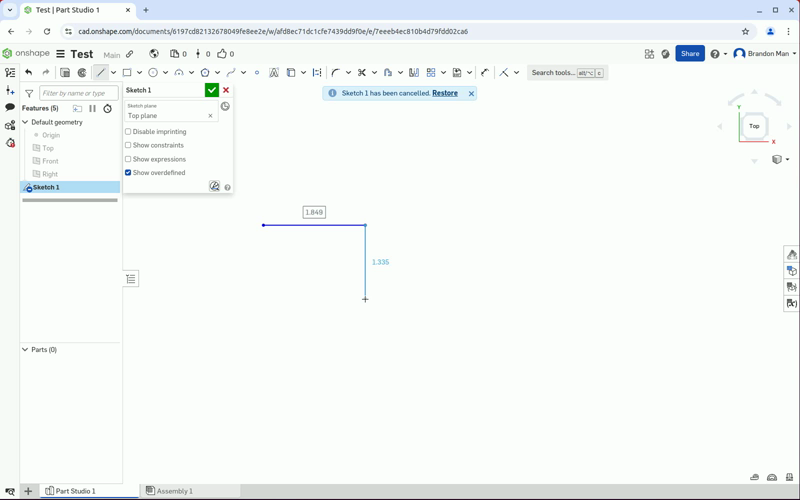
scroll(-6)
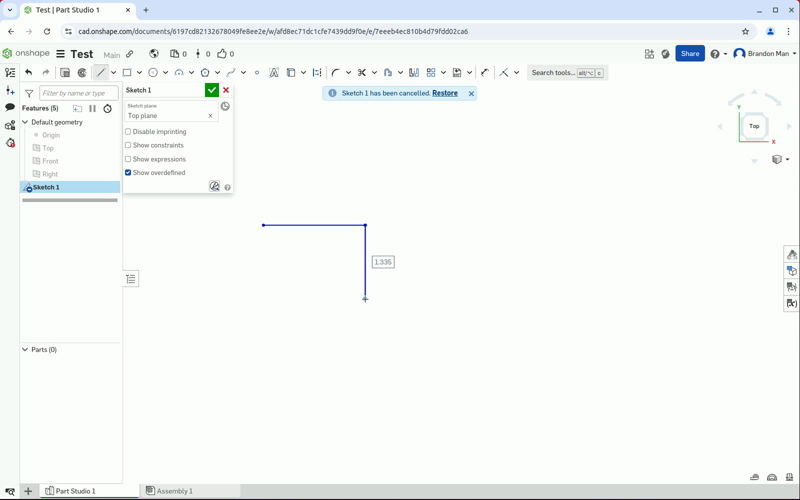
scroll(-6)
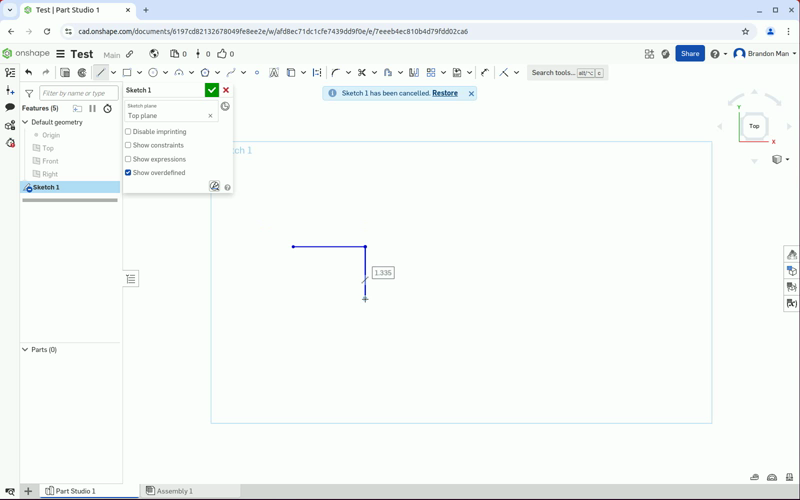
scroll(-6)
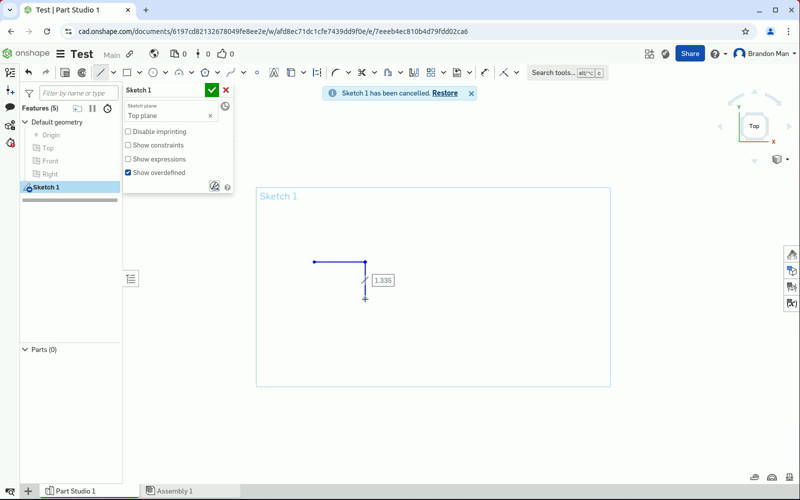
scroll(-6)
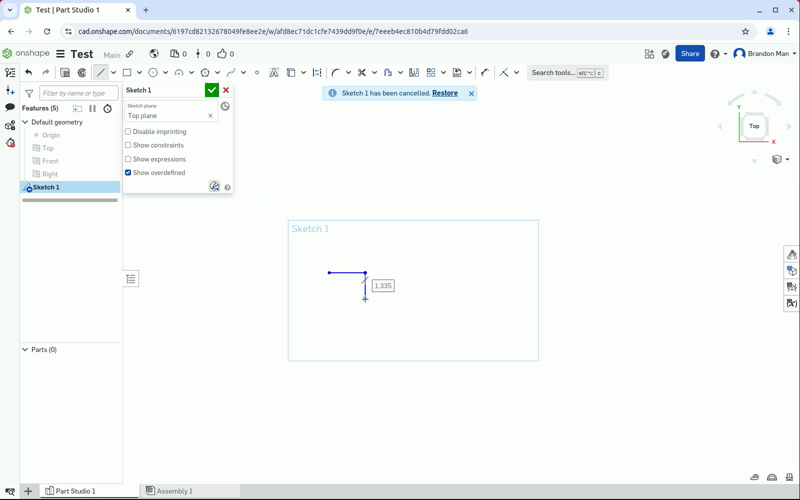
scroll(-6)
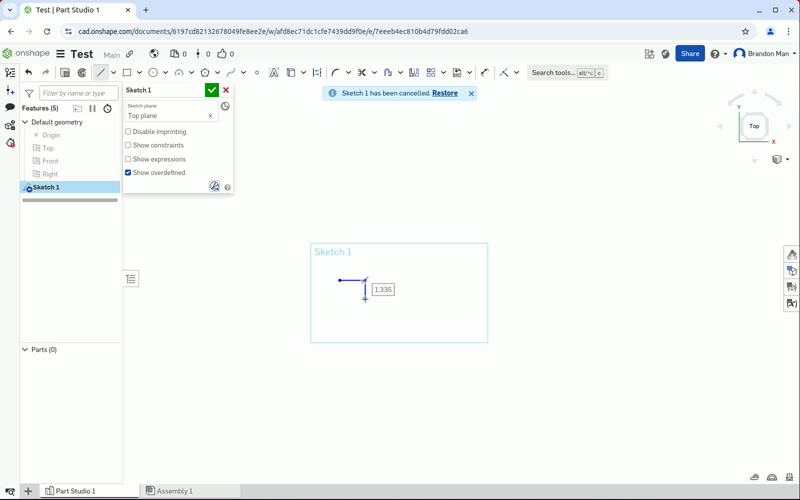
scroll(-6)
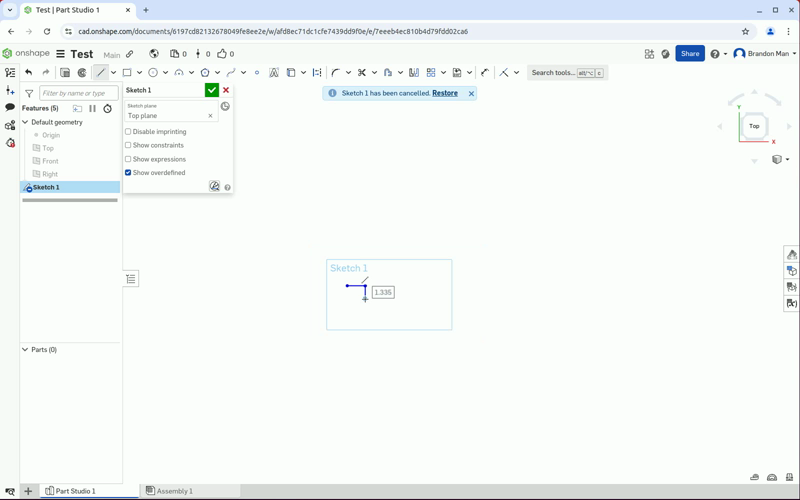
scroll(-6)
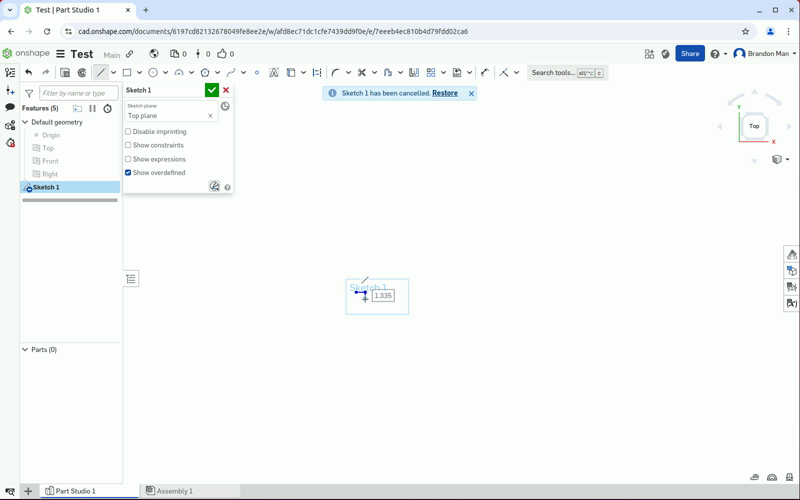
key_up(shift)
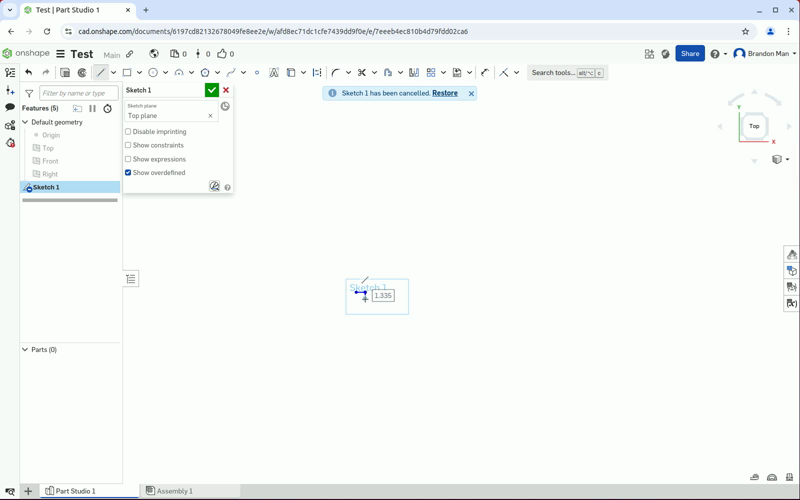
key_down(shift)
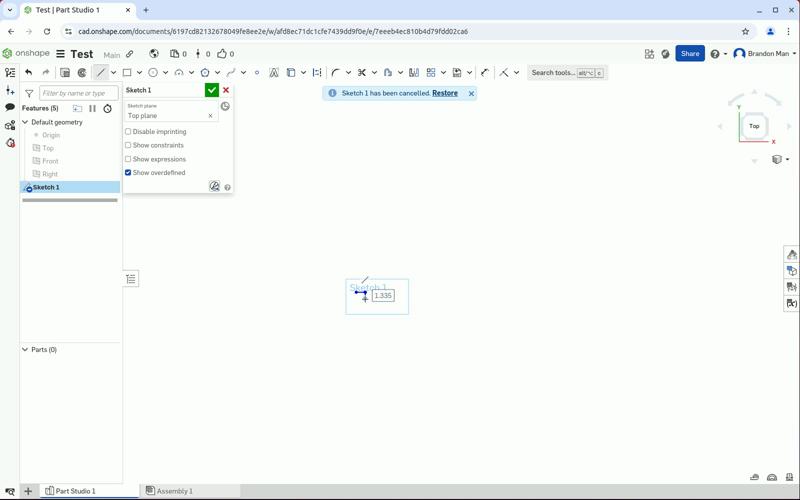
mouse_move(555, 298)
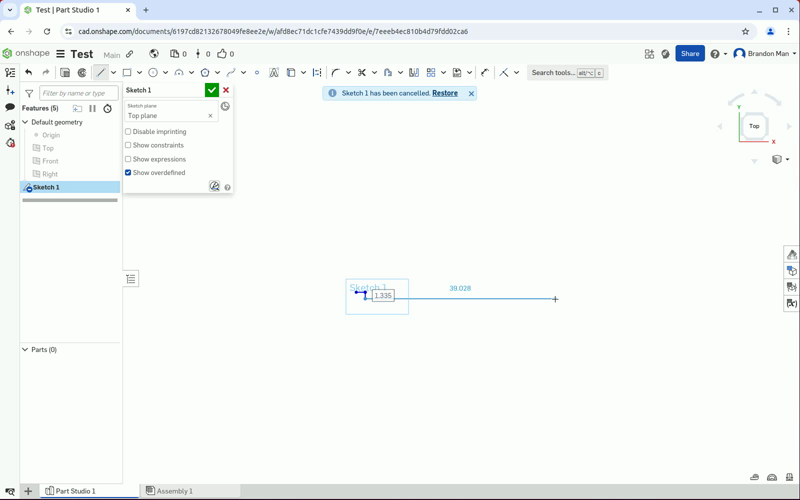
click(555, 298)
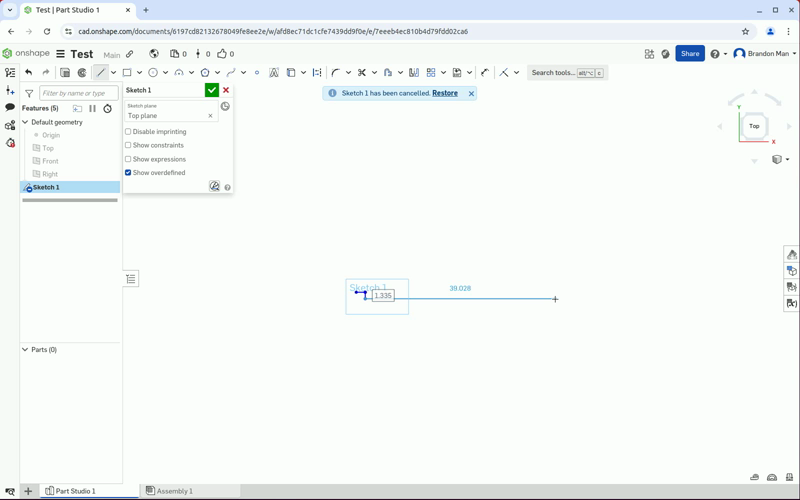
key_up(shift)
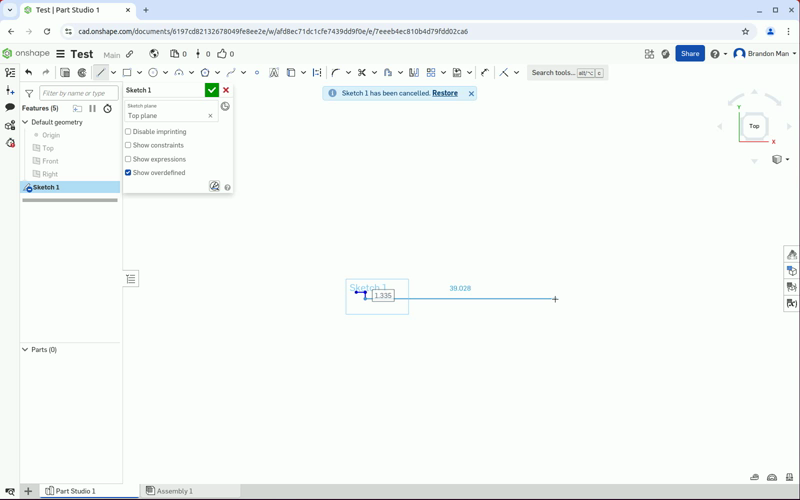
key_down(shift)
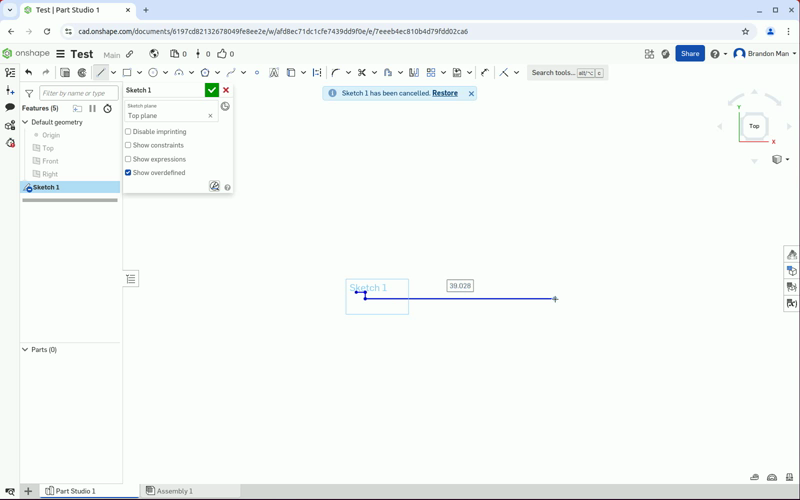
mouse_move(585, 298)
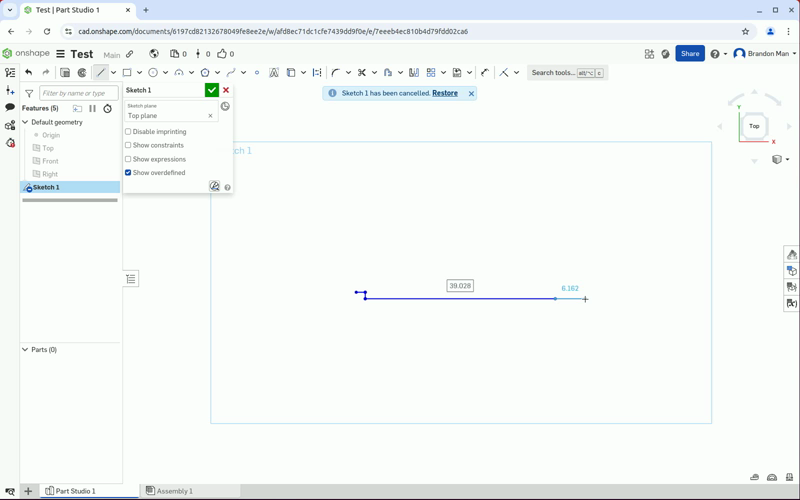
mouse_move(555, 292)
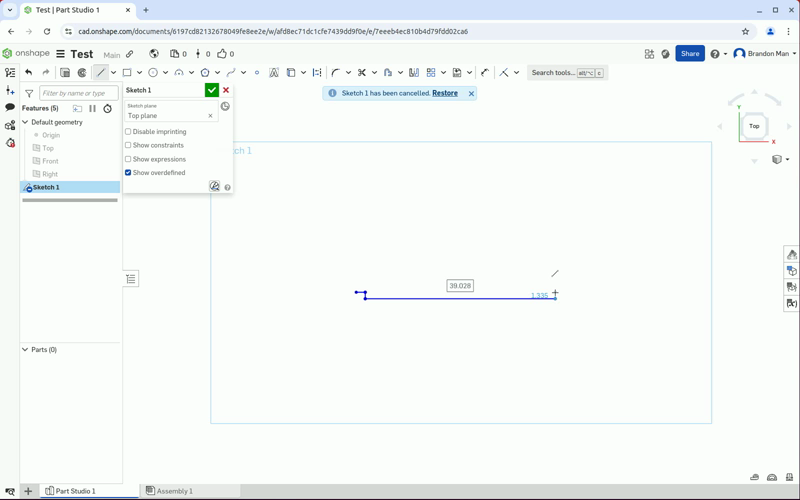
scroll(6)
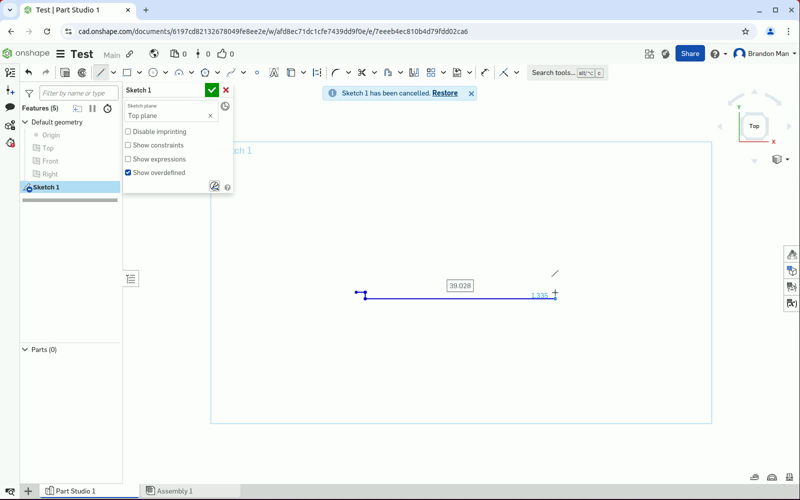
scroll(6)
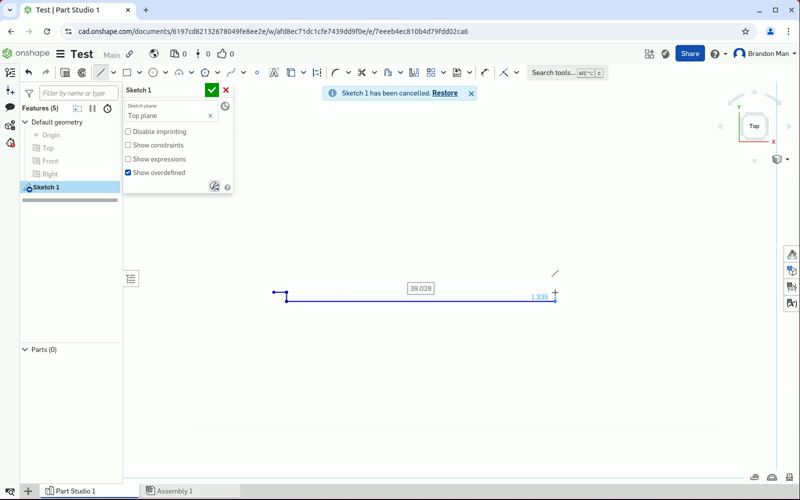
scroll(6)
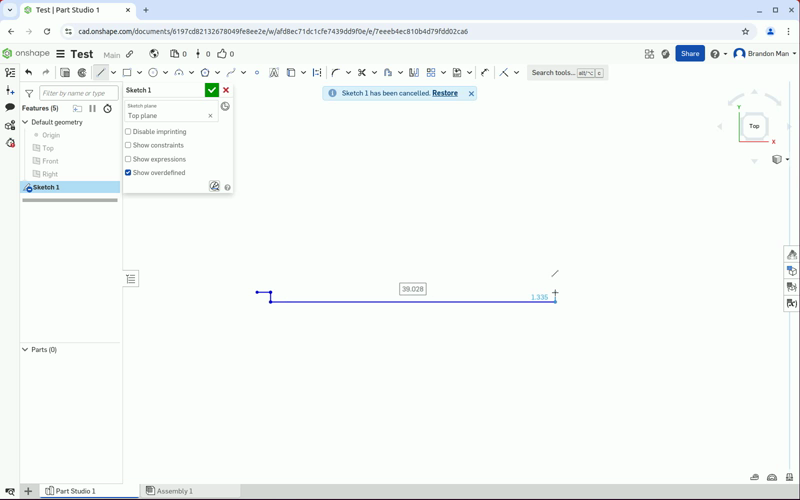
scroll(6)
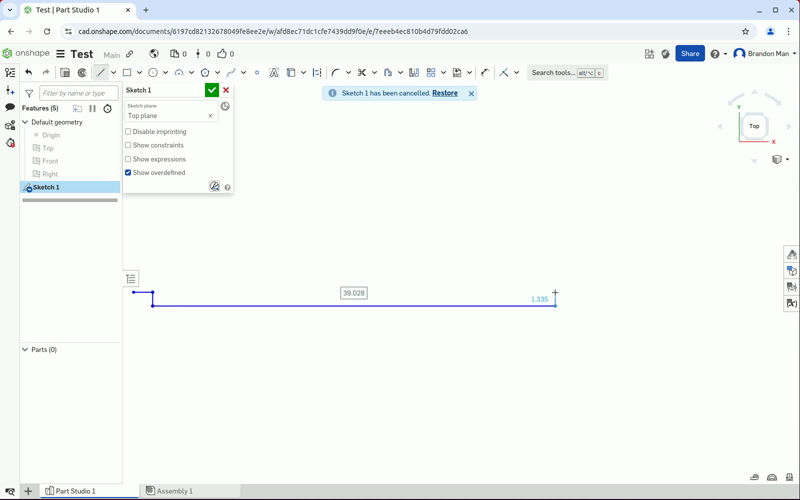
scroll(6)
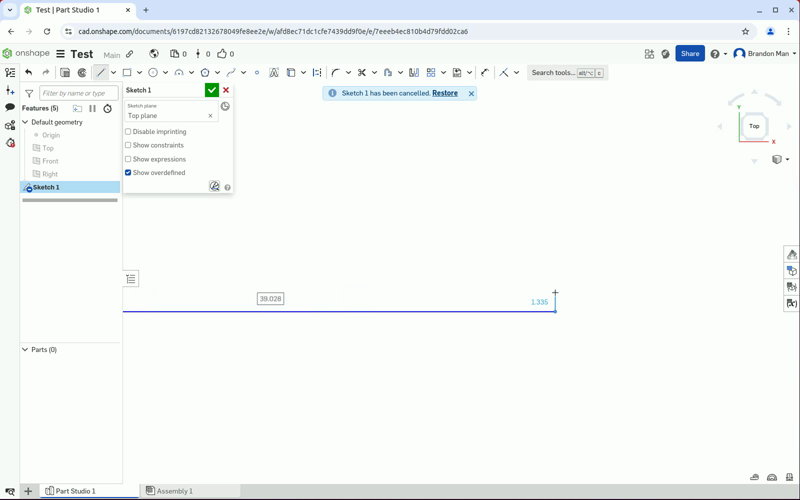
scroll(6)
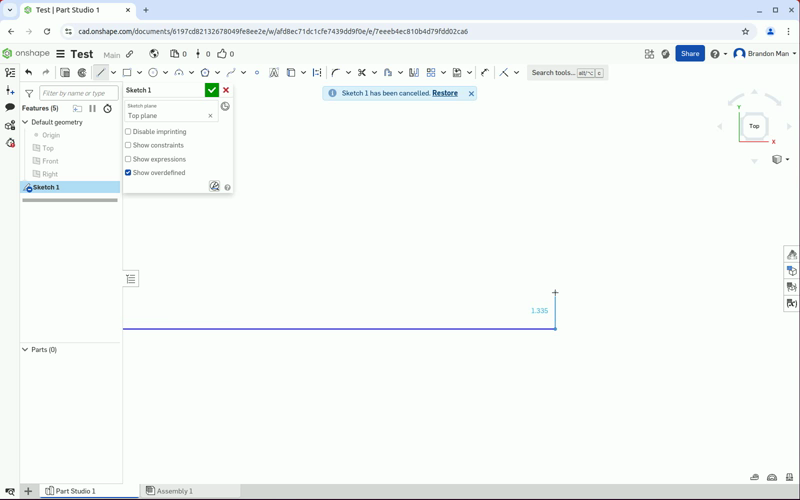
scroll(6)
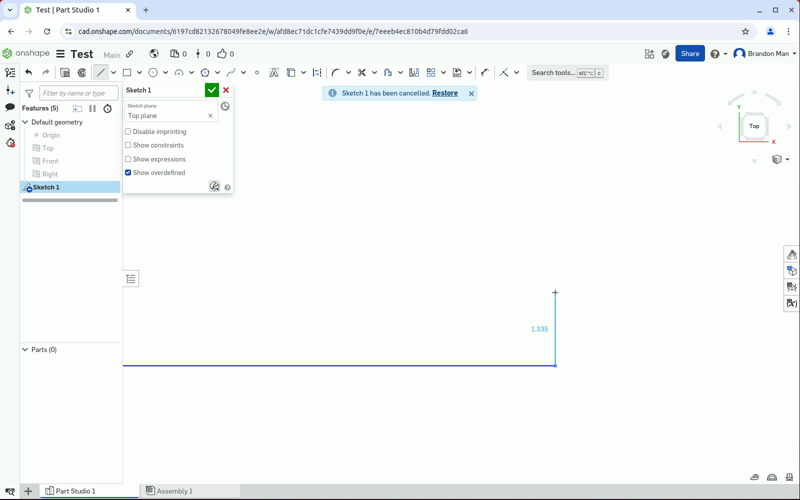
click(555, 292)
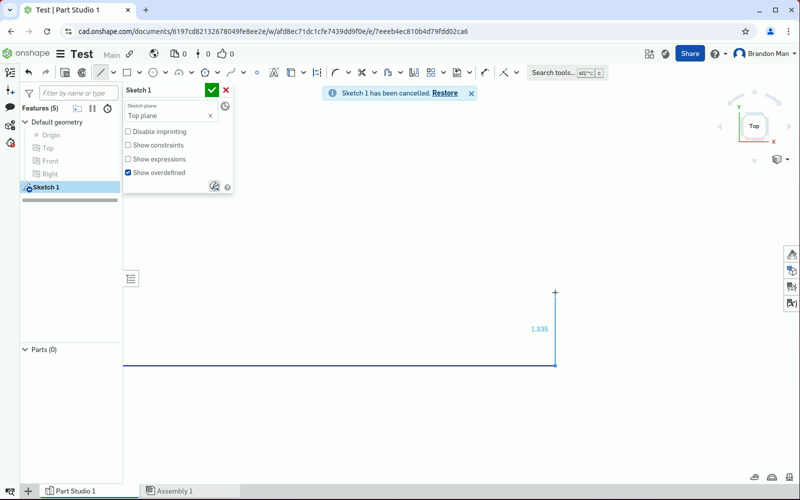
scroll(-6)
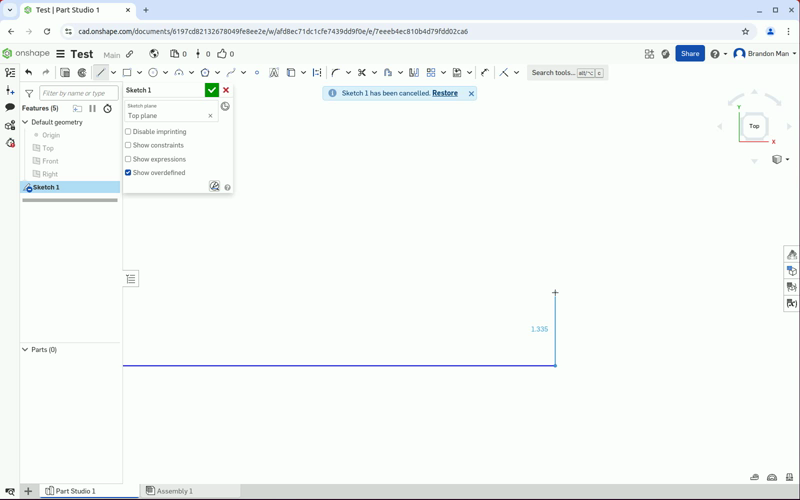
scroll(-6)
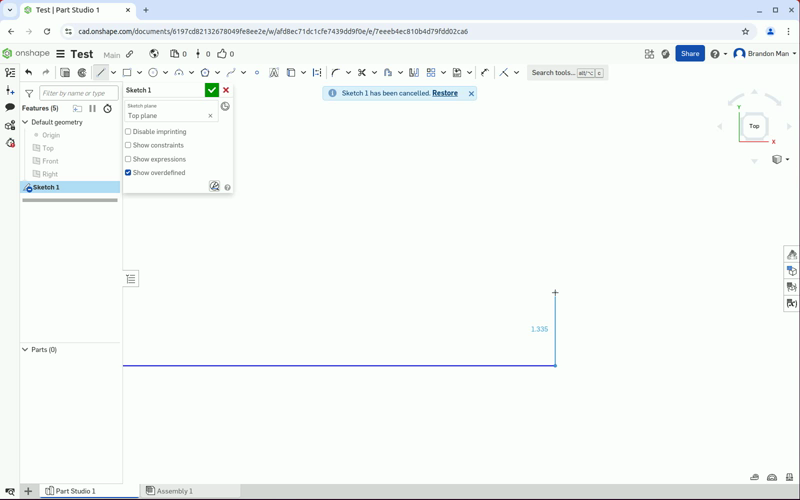
scroll(-6)
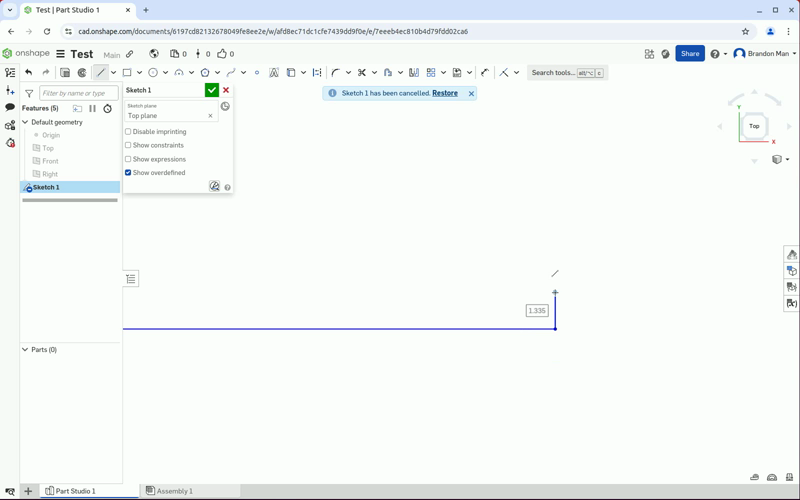
scroll(-6)
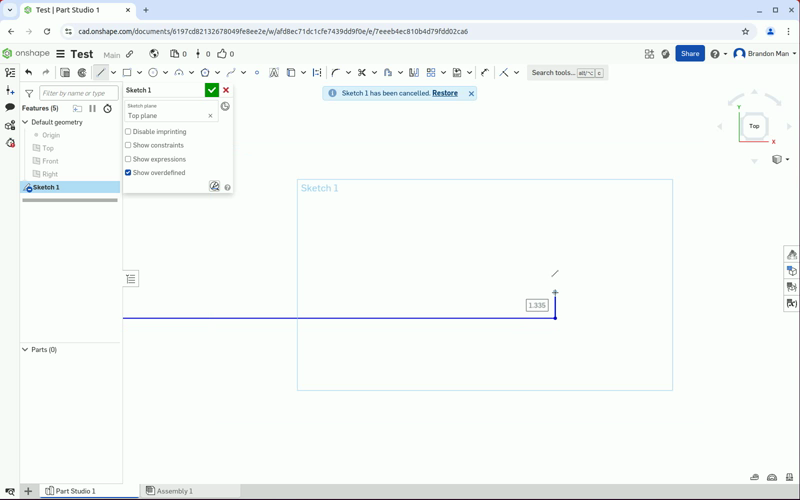
scroll(-6)
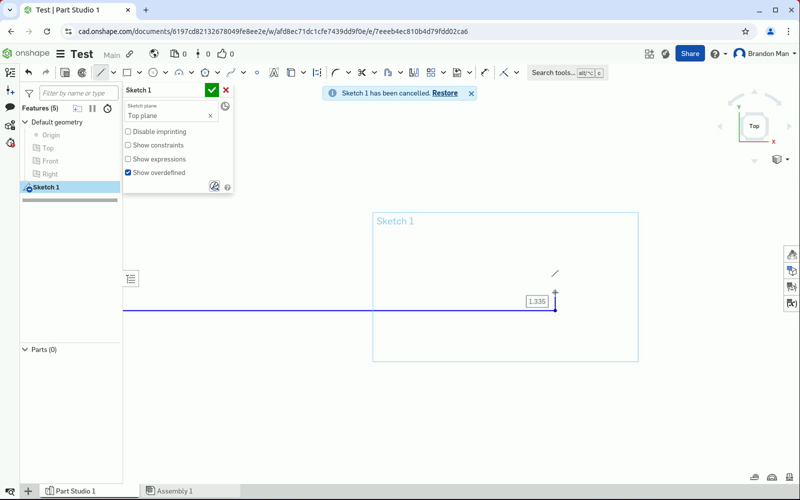
scroll(-6)
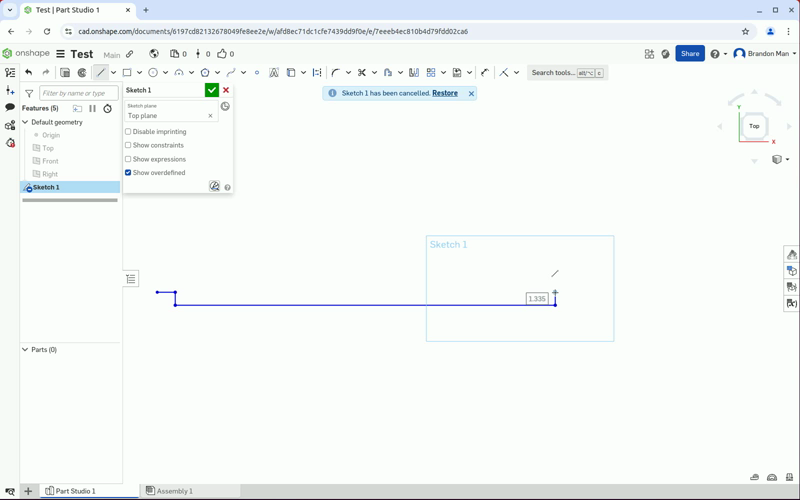
scroll(-6)
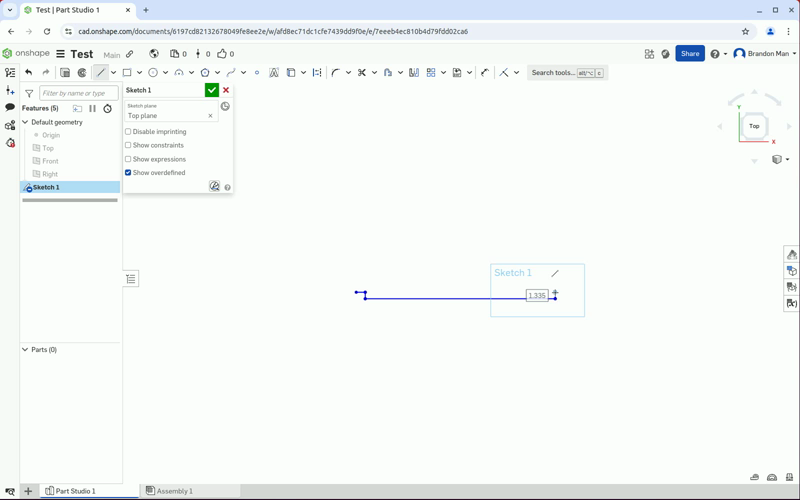
key_up(shift)
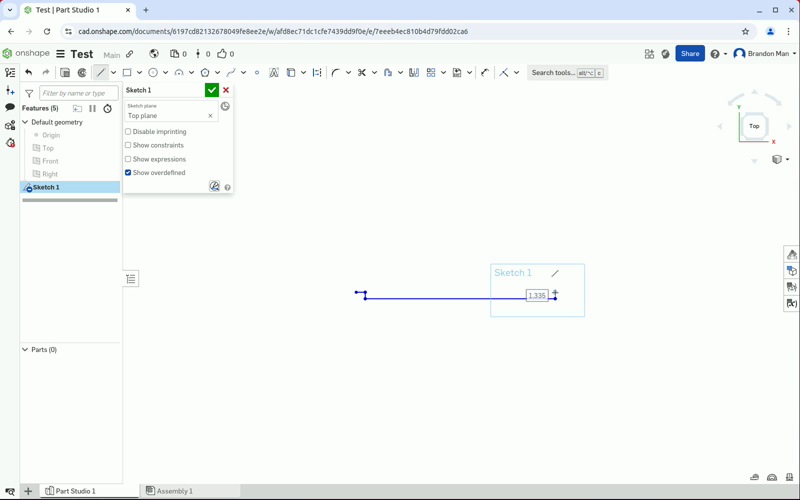
key_down(shift)
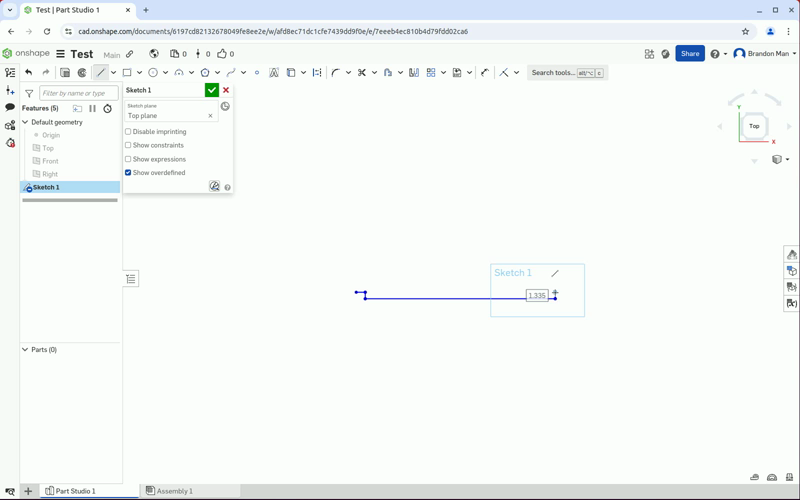
mouse_move(585, 292)
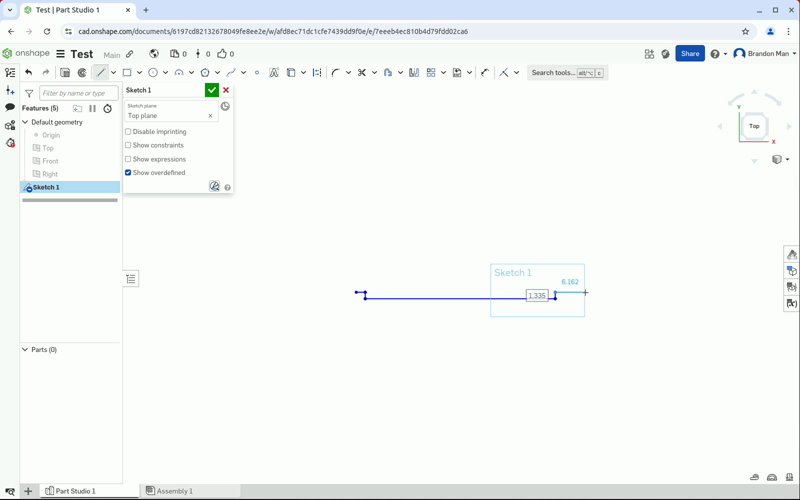
mouse_move(564, 292)
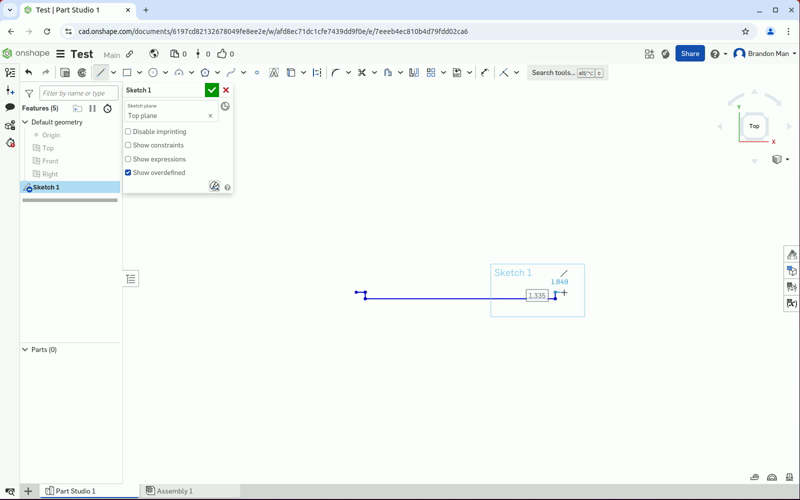
click(564, 292)
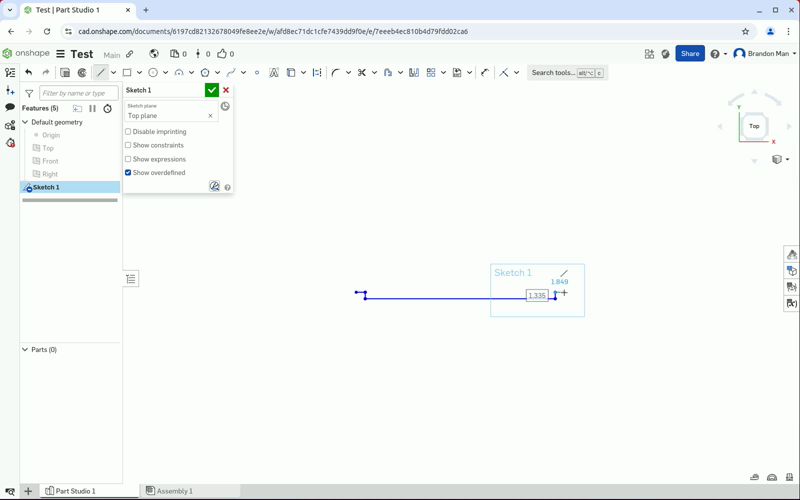
key_up(shift)
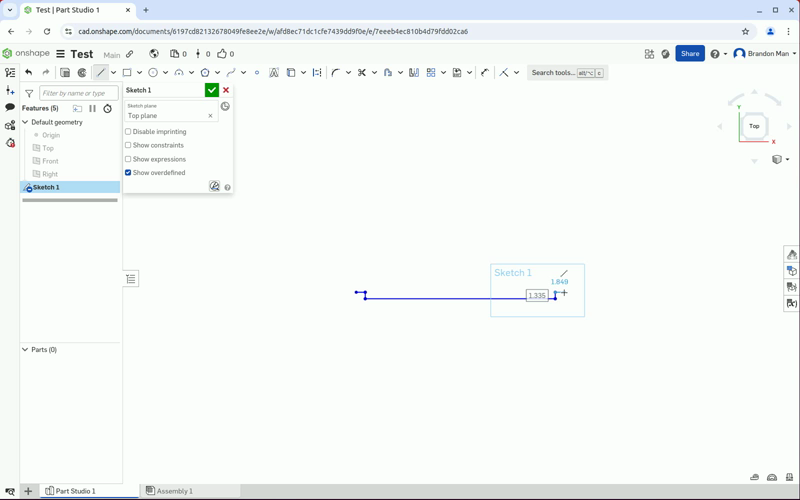
key_down(shift)
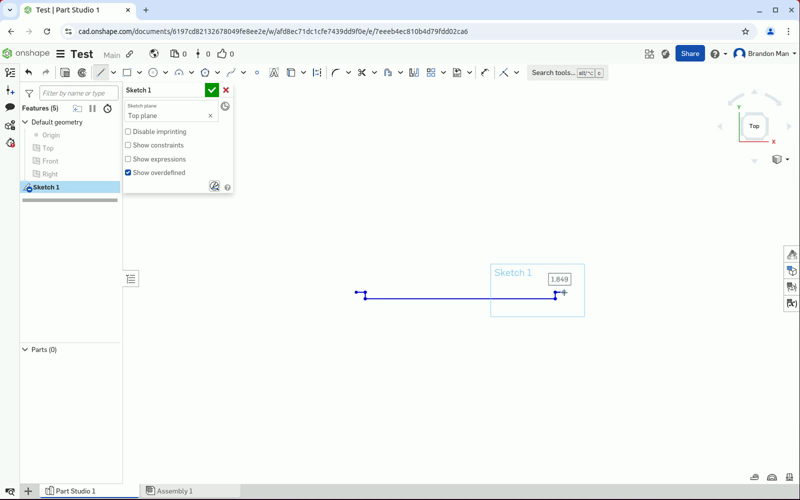
mouse_move(589, 292)
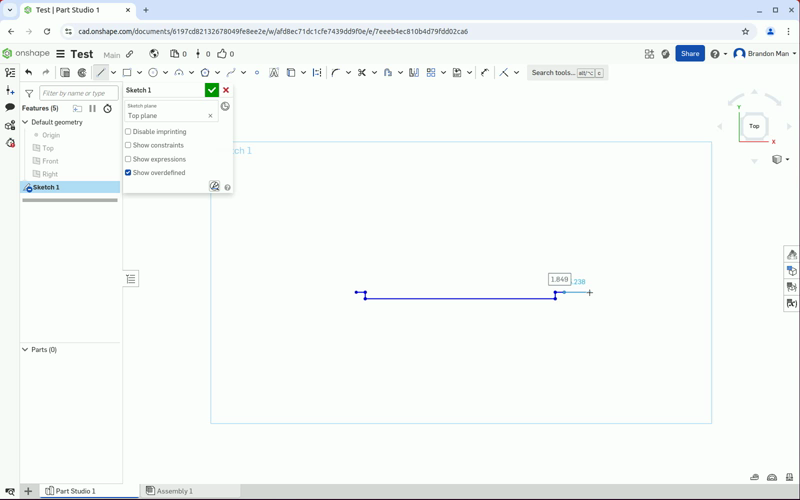
mouse_move(564, 274)
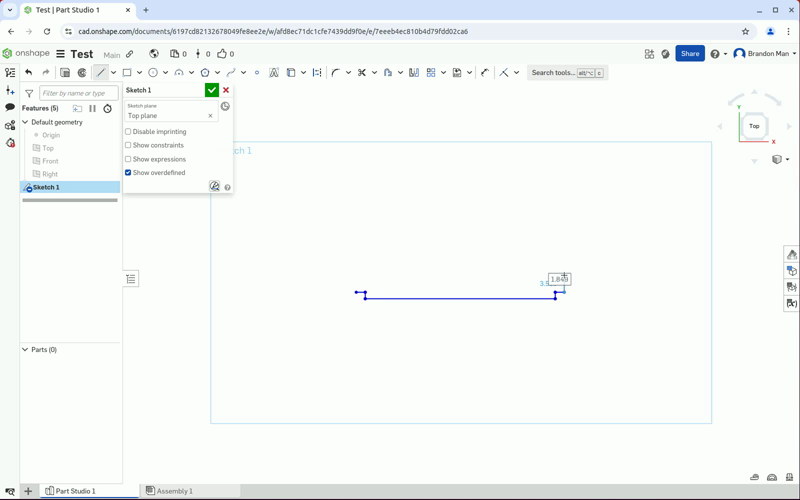
click(564, 274)
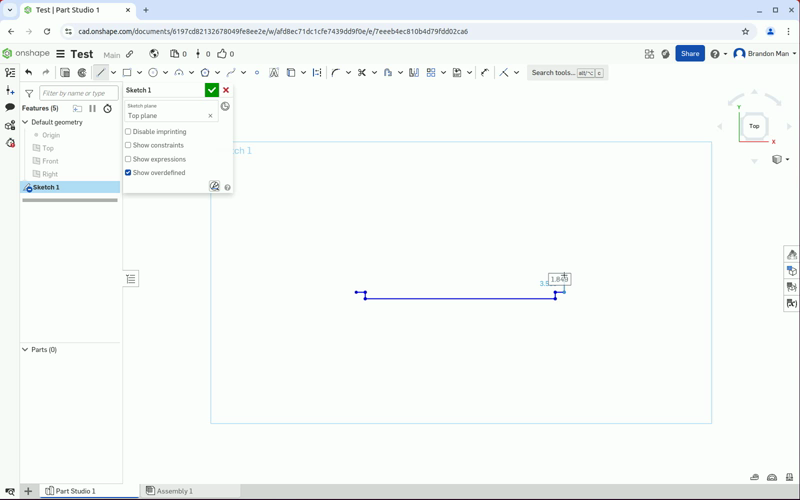
key_up(shift)
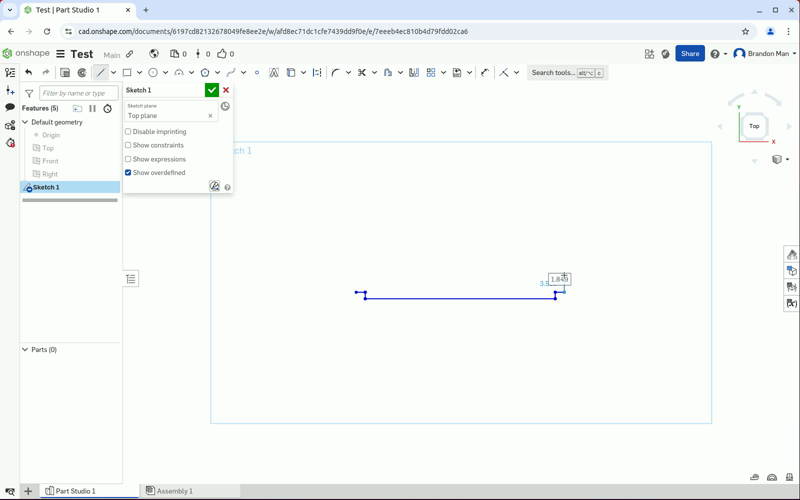
key_down(shift)
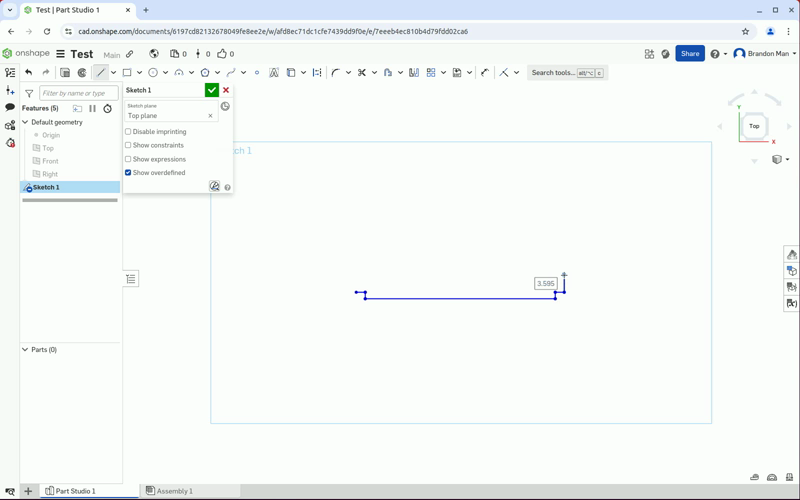
mouse_move(589, 274)
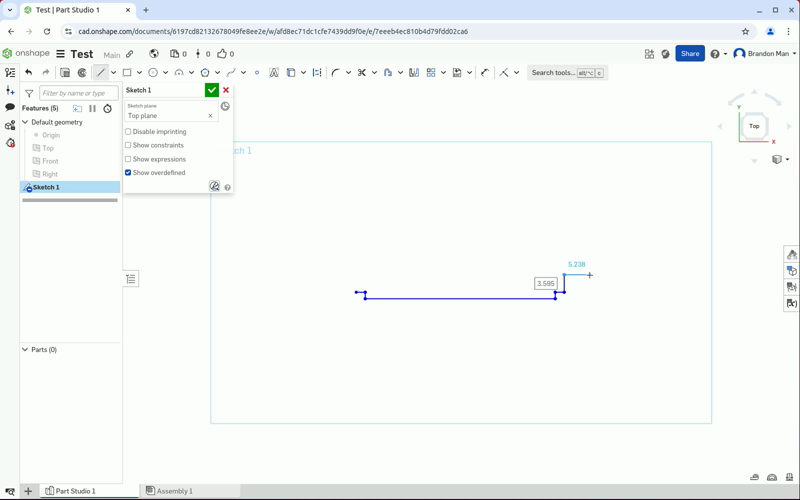
mouse_move(555, 274)
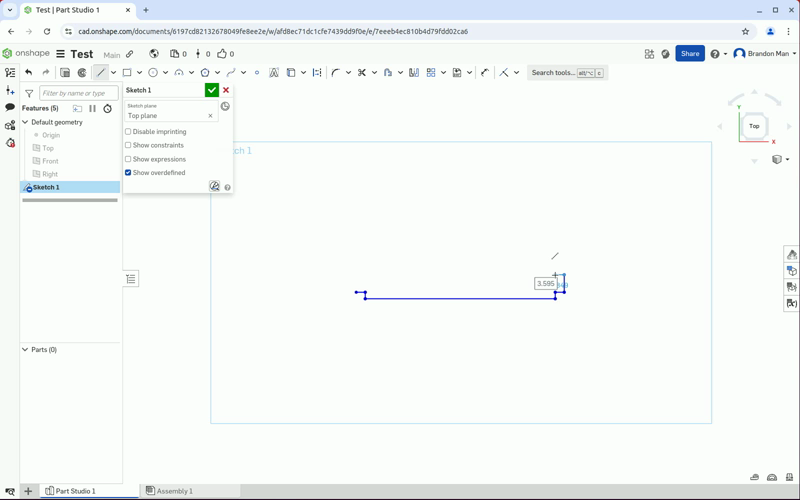
click(555, 274)
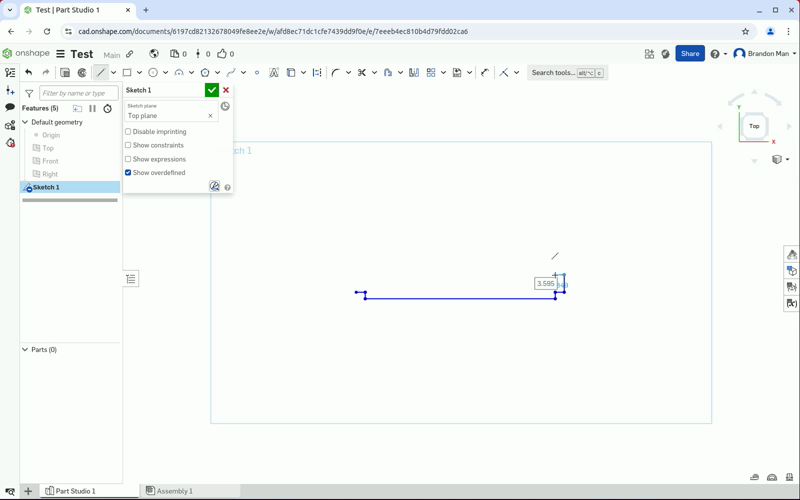
key_up(shift)
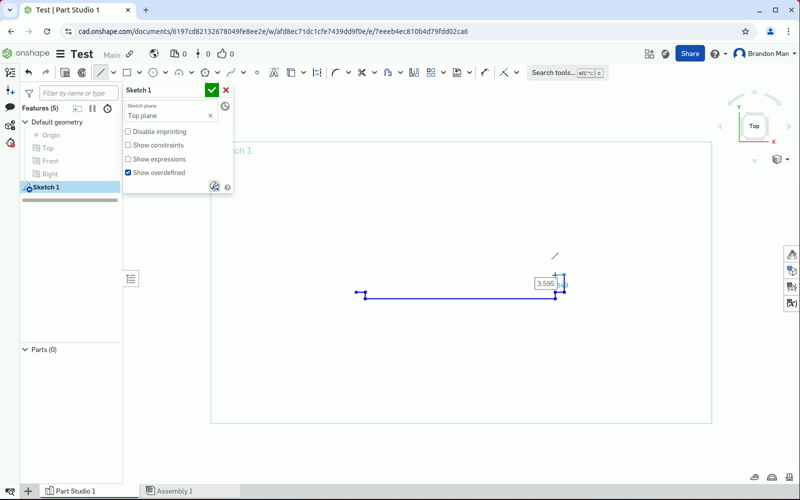
key_down(shift)
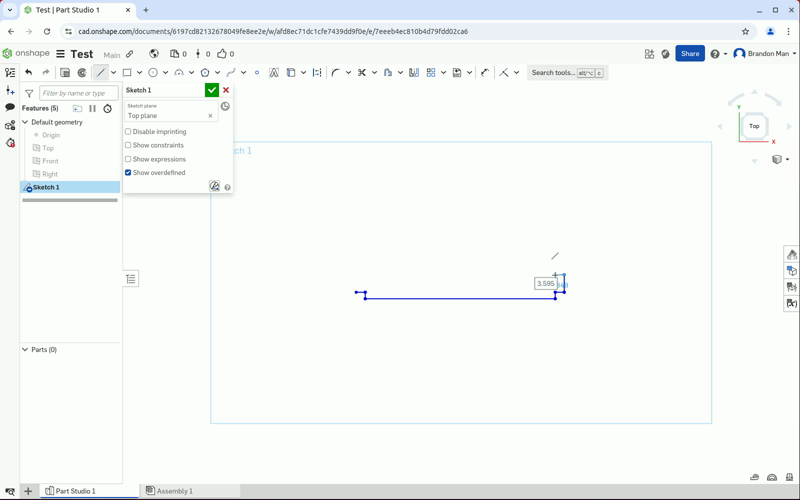
mouse_move(585, 274)
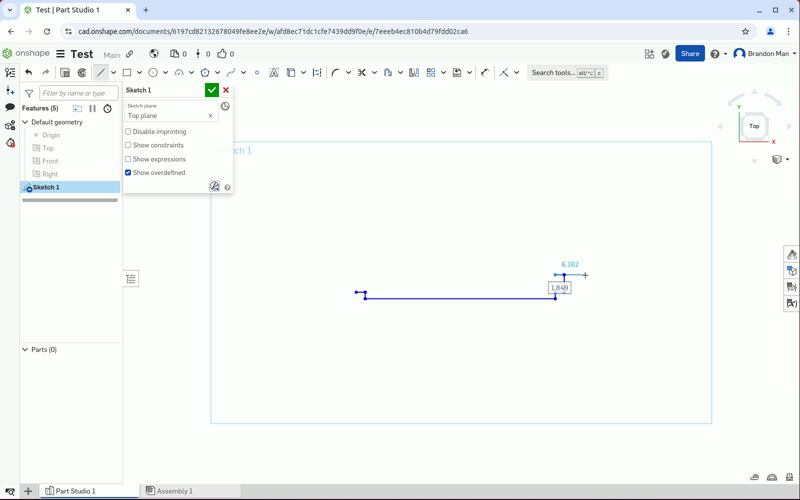
mouse_move(555, 268)
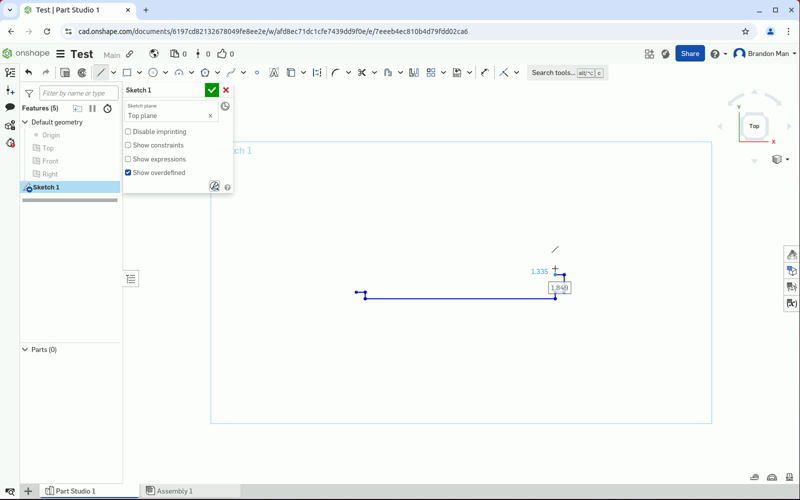
scroll(6)
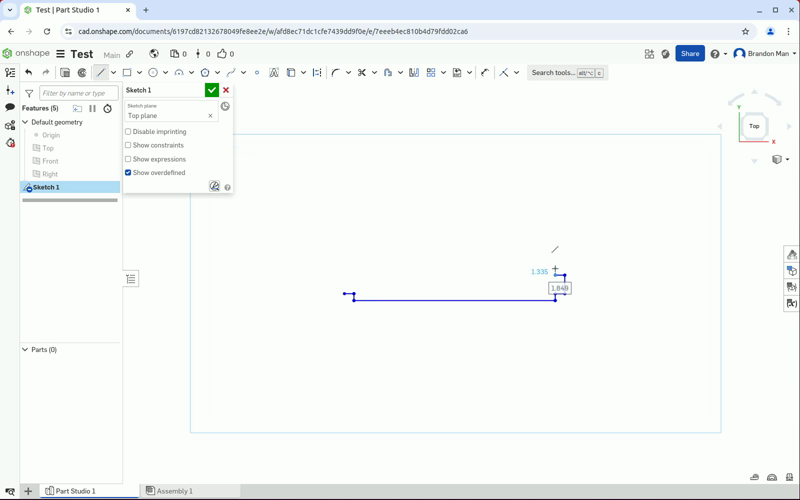
scroll(6)
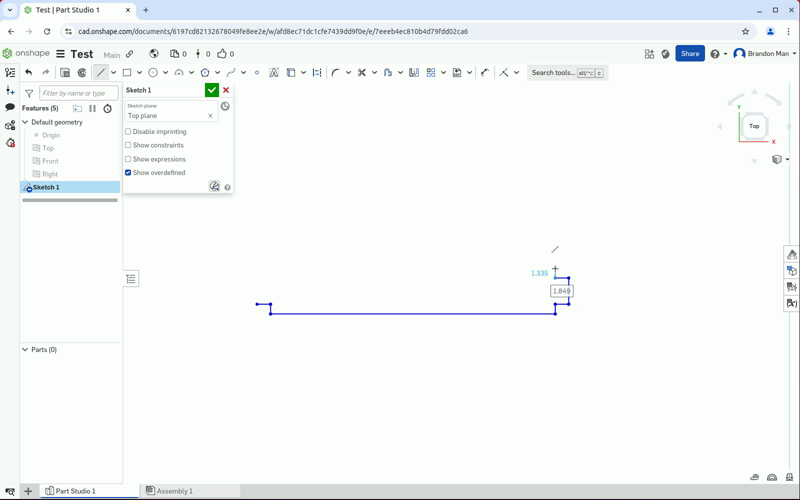
scroll(6)
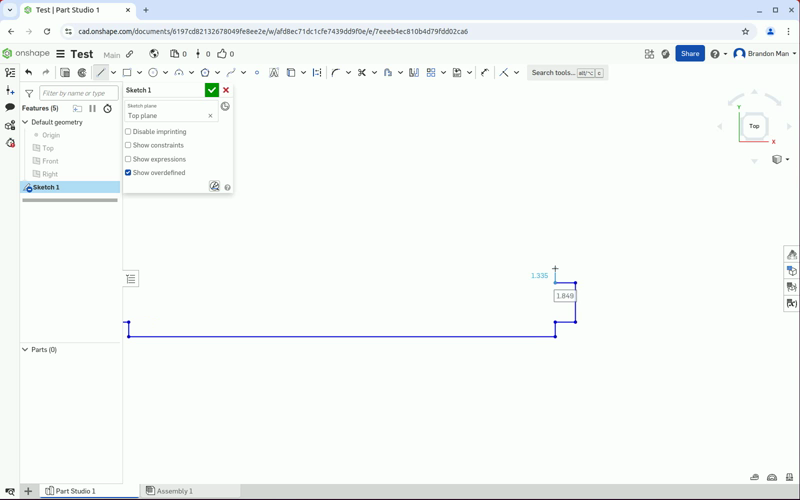
scroll(6)
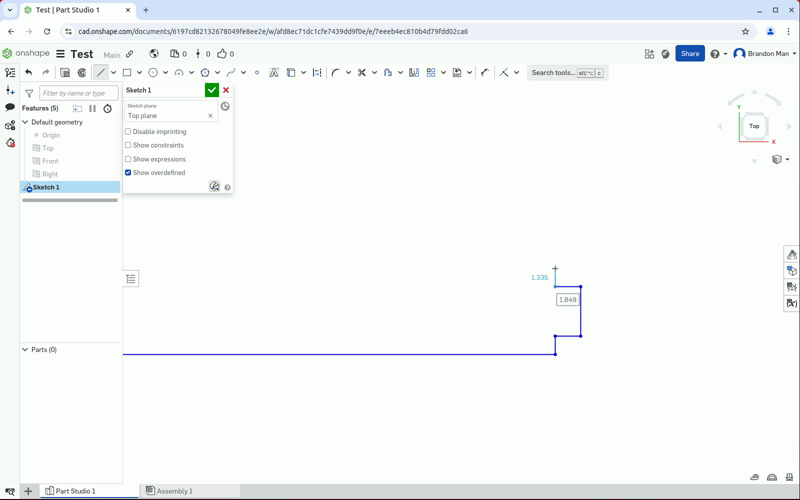
scroll(6)
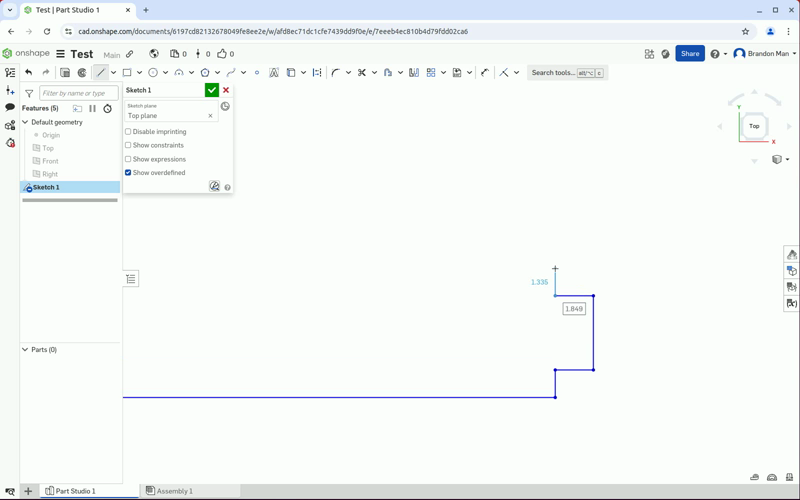
scroll(6)
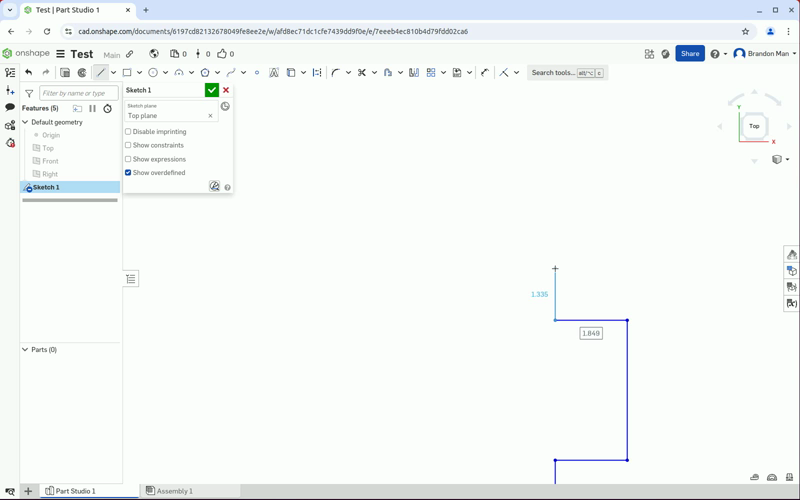
scroll(6)
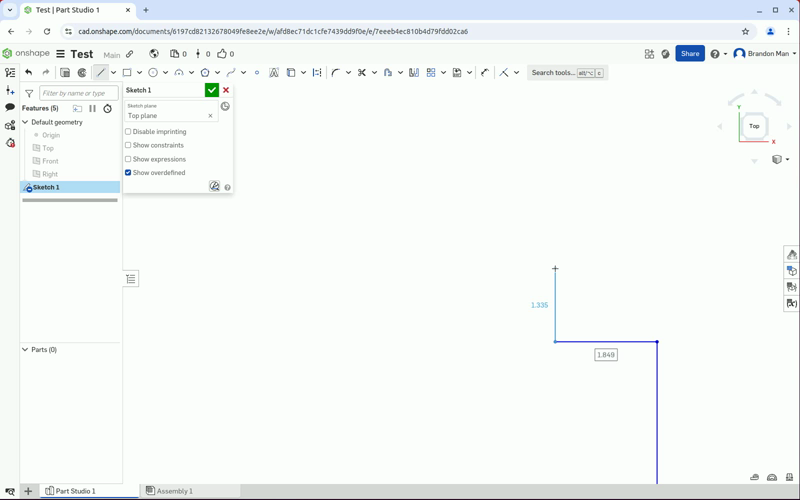
click(555, 268)
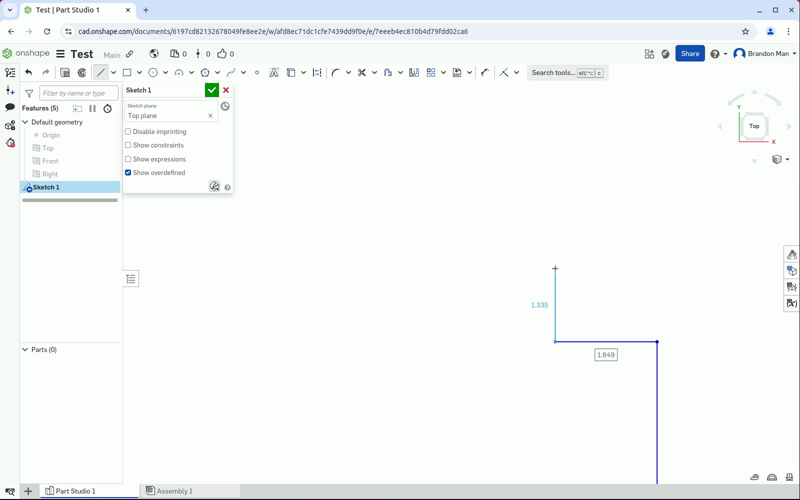
scroll(-6)
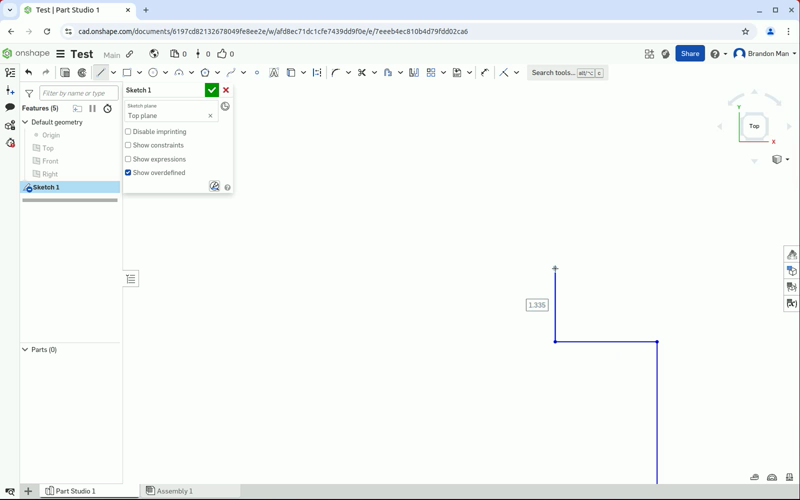
scroll(-6)
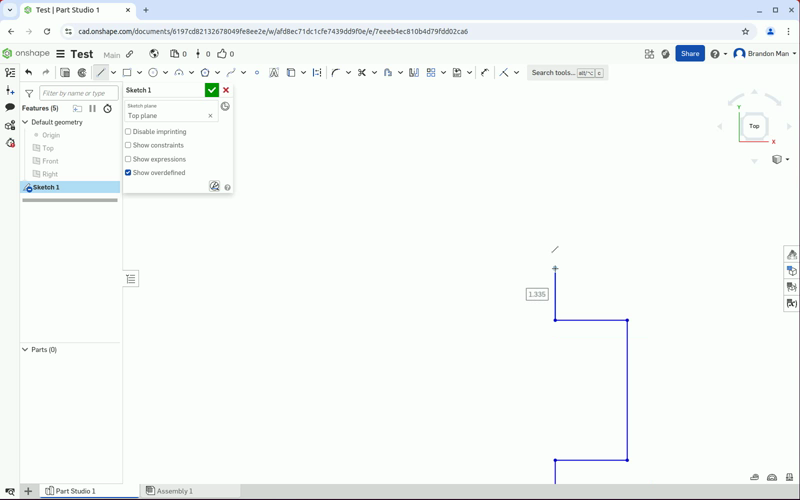
scroll(-6)
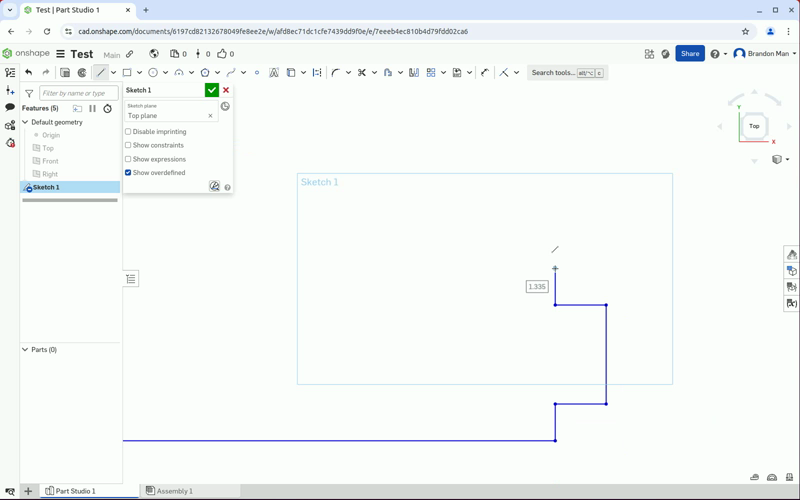
scroll(-6)
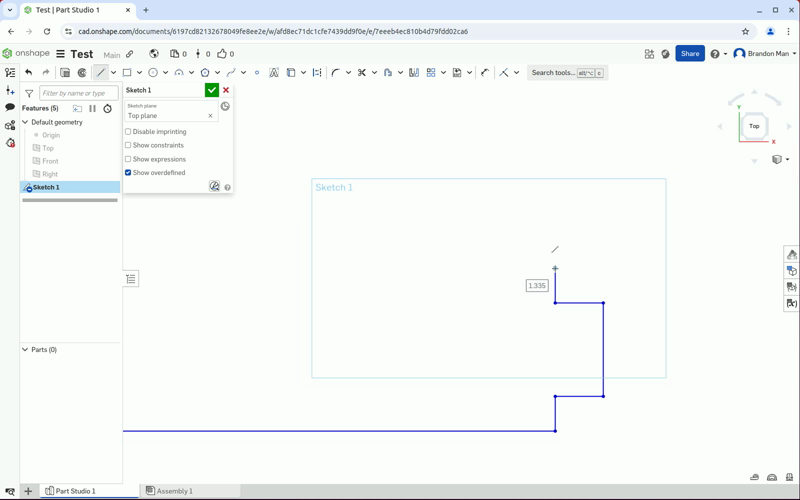
scroll(-6)
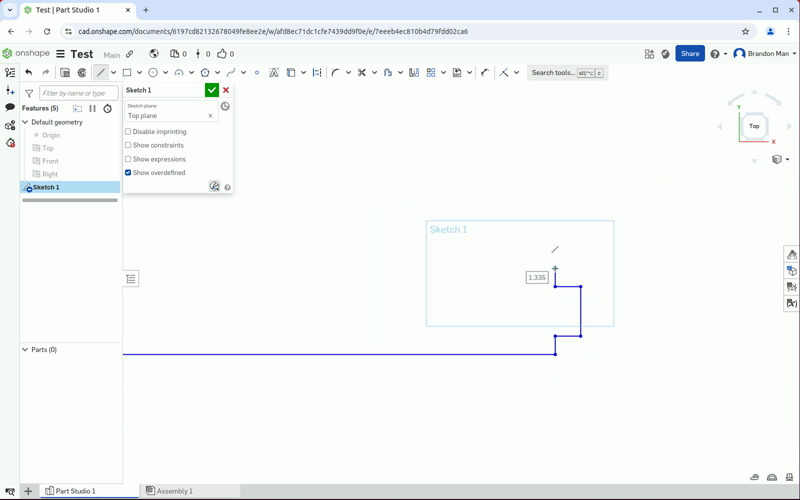
scroll(-6)
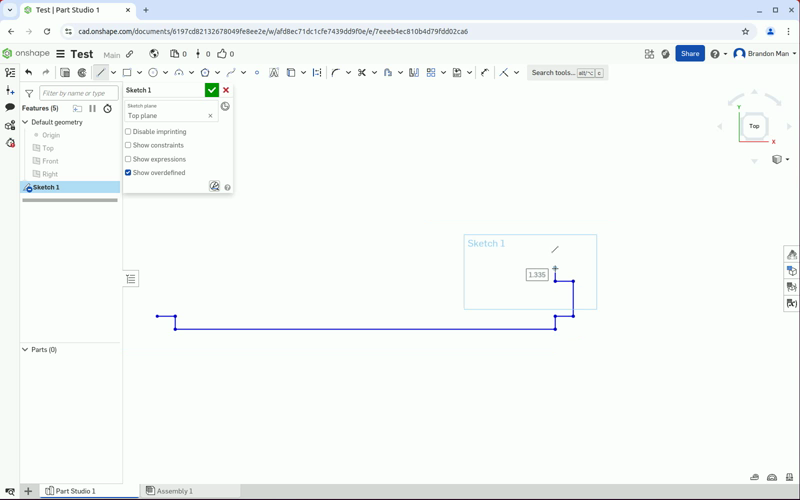
scroll(-6)
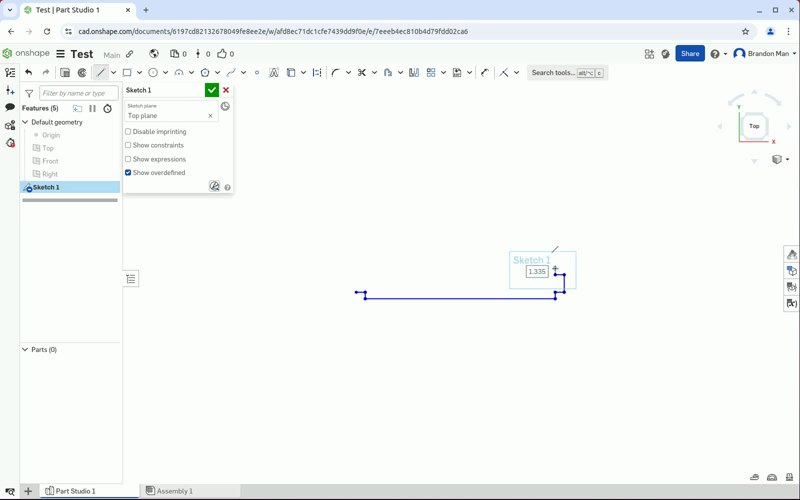
key_up(shift)
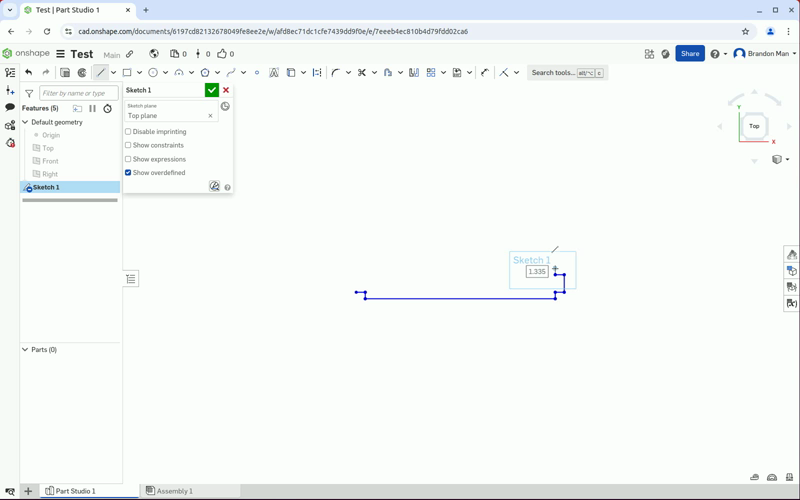
key_down(shift)
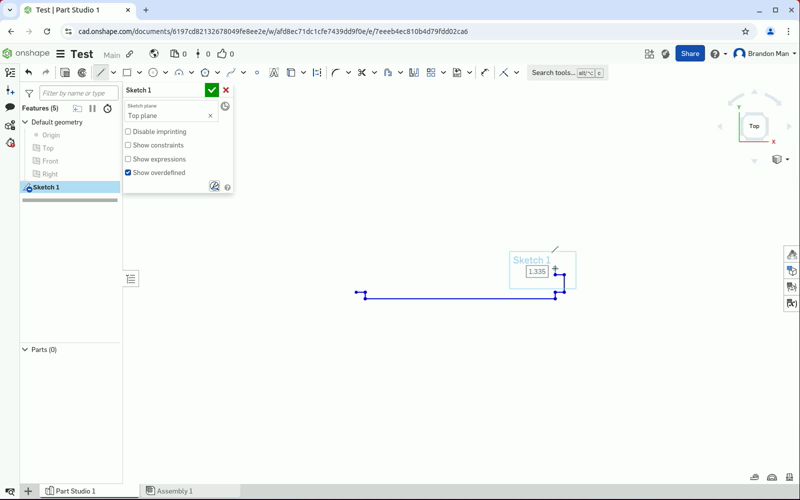
mouse_move(365, 268)
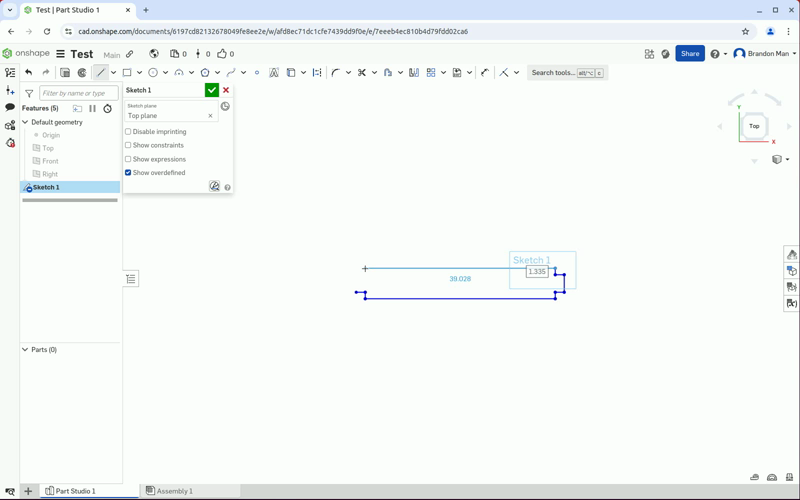
click(365, 268)
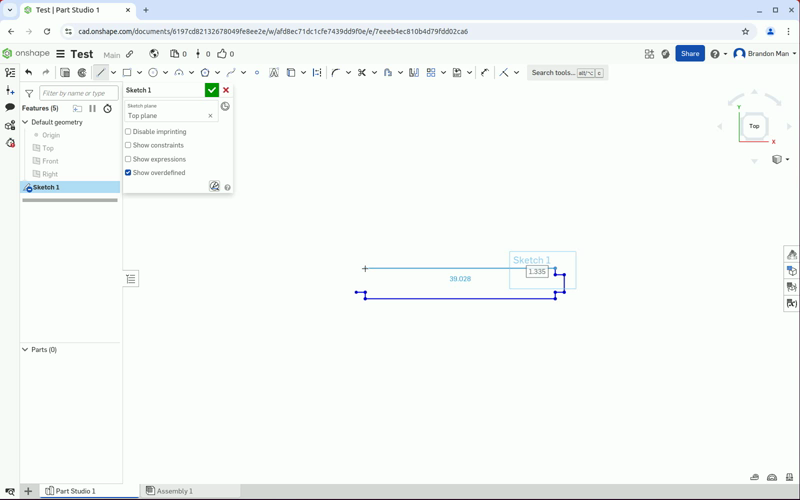
key_up(shift)
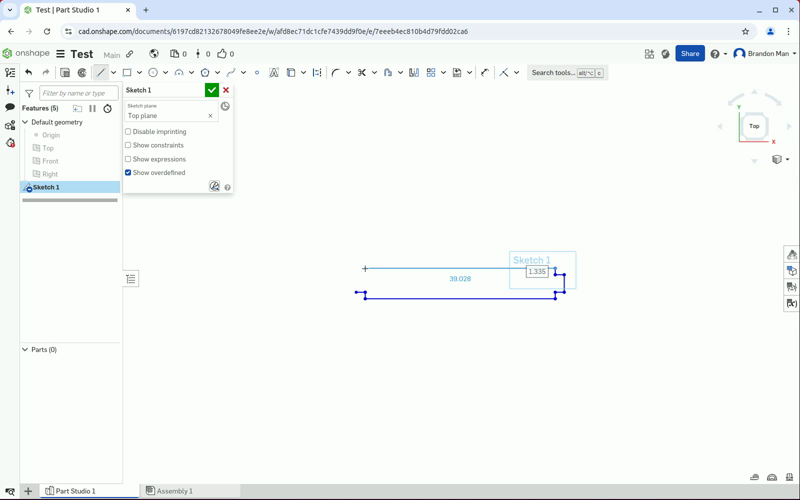
key_down(shift)
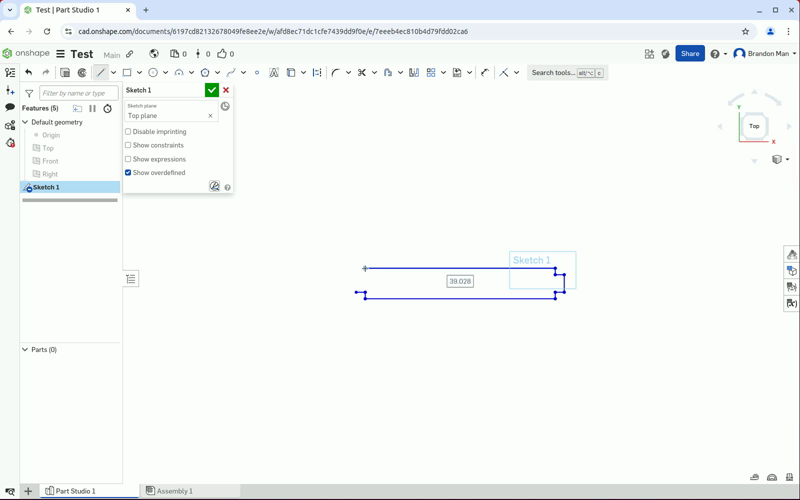
mouse_move(395, 268)
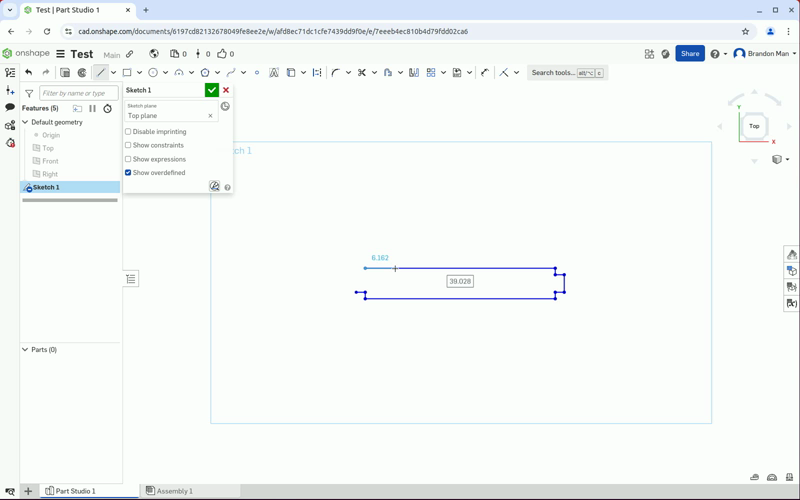
mouse_move(365, 274)
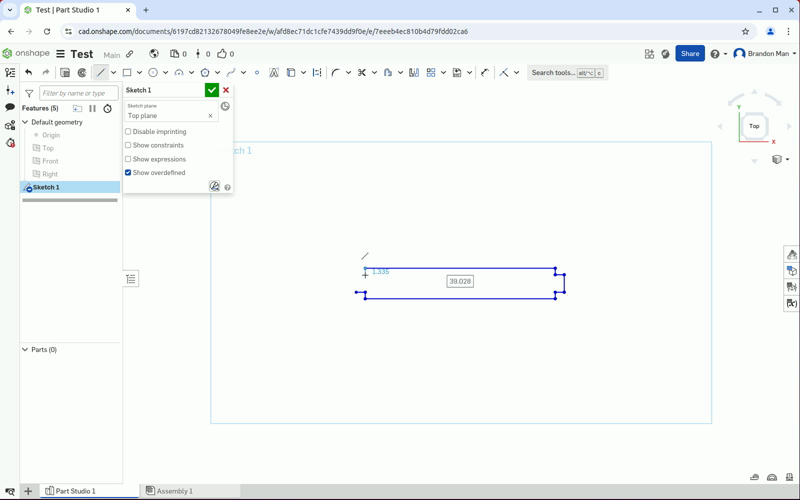
scroll(6)
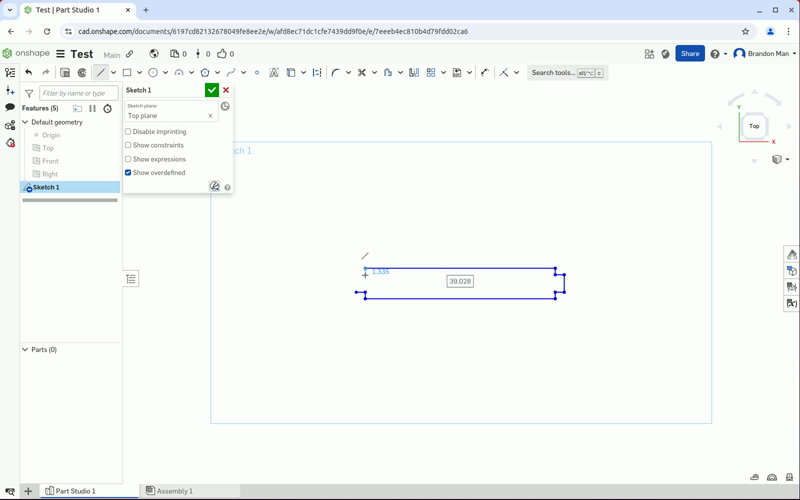
scroll(6)
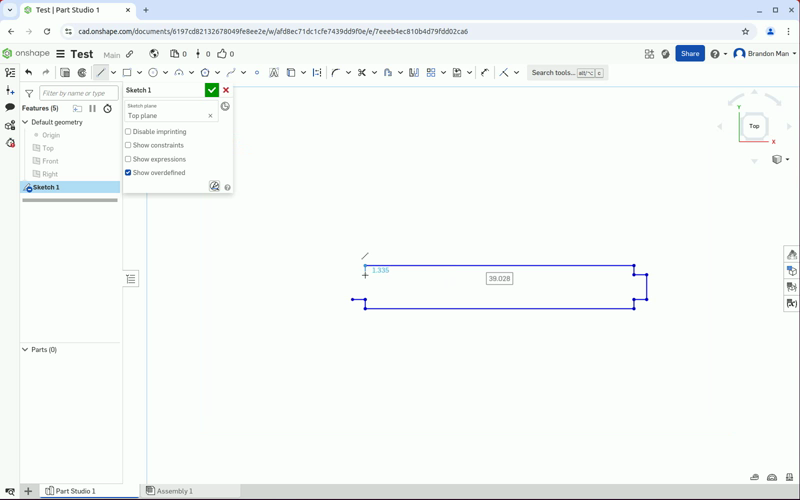
scroll(6)
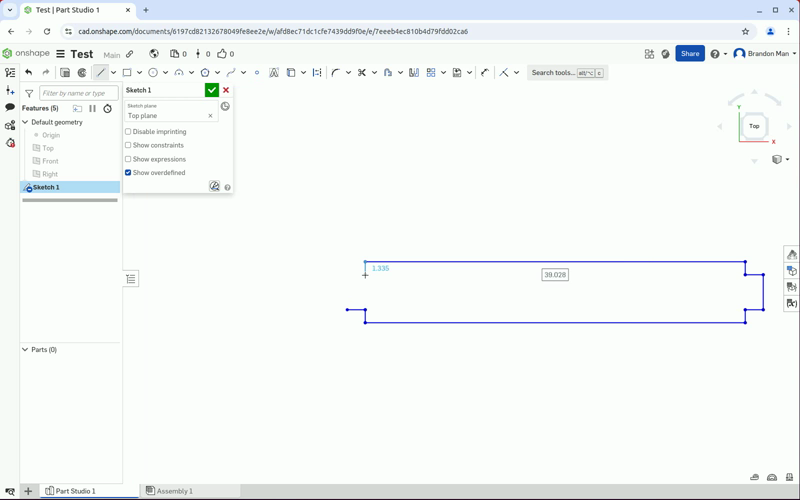
scroll(6)
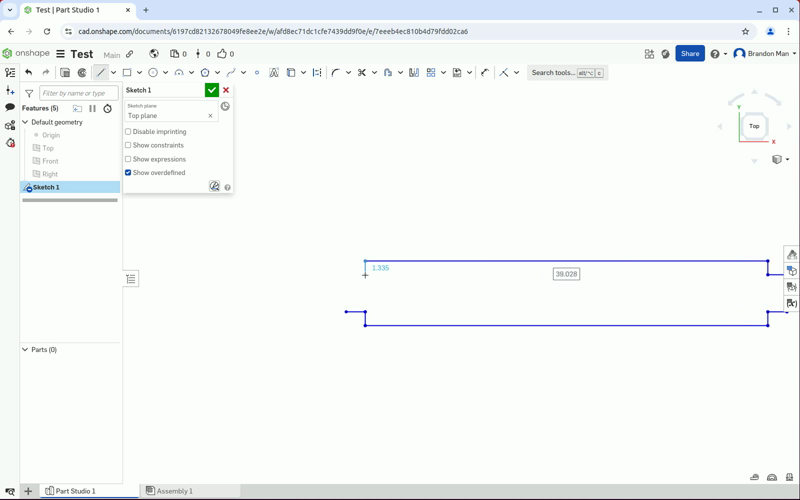
scroll(6)
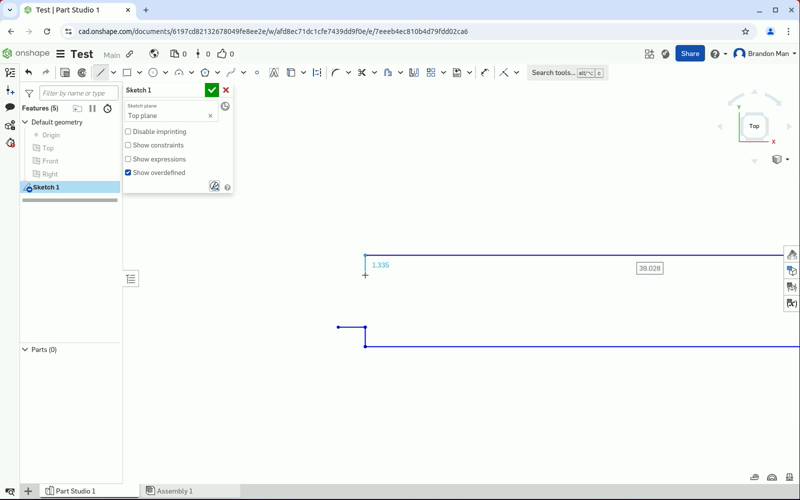
scroll(6)
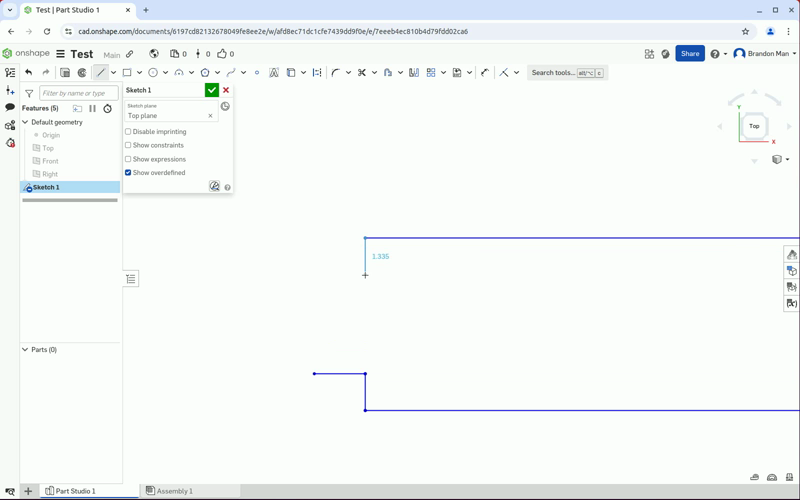
scroll(6)
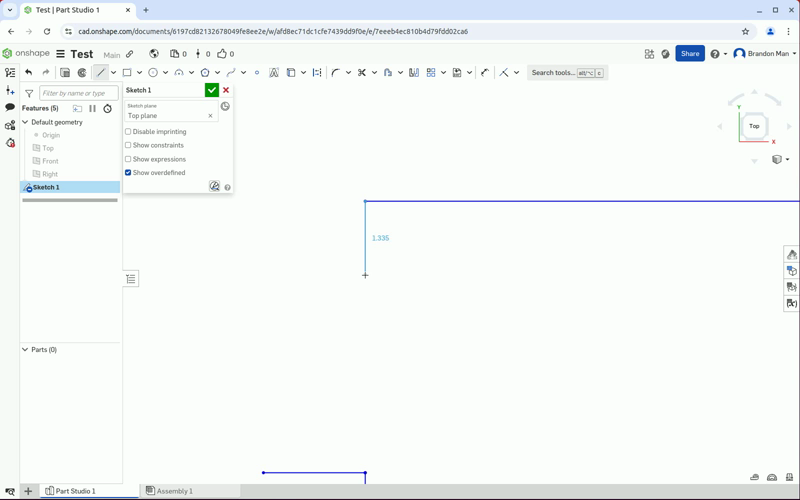
click(365, 274)
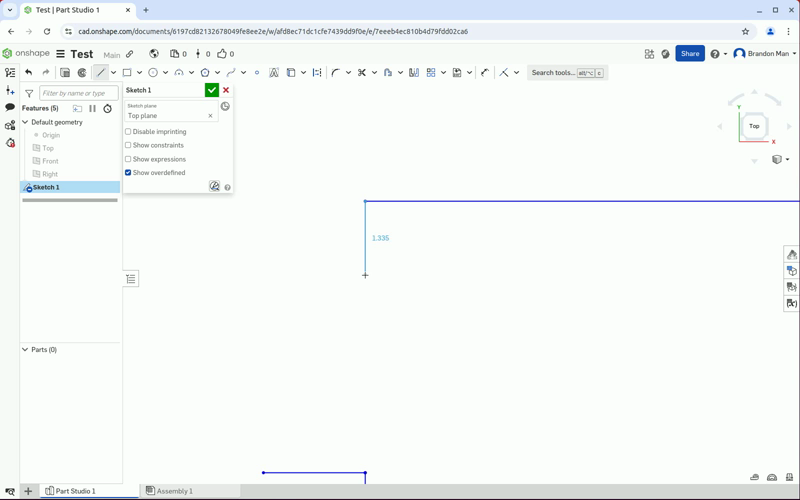
scroll(-6)
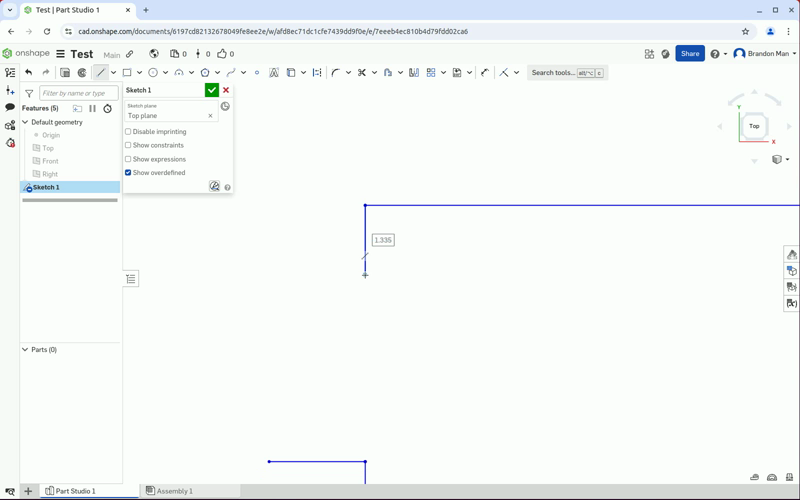
scroll(-6)
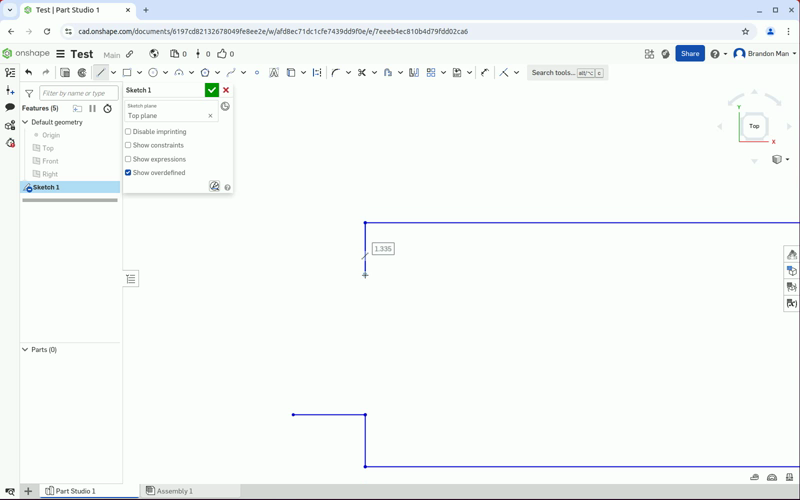
scroll(-6)
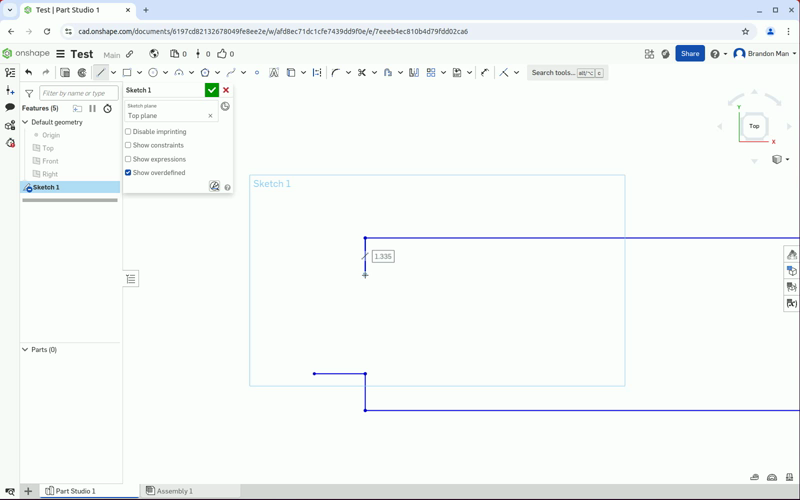
scroll(-6)
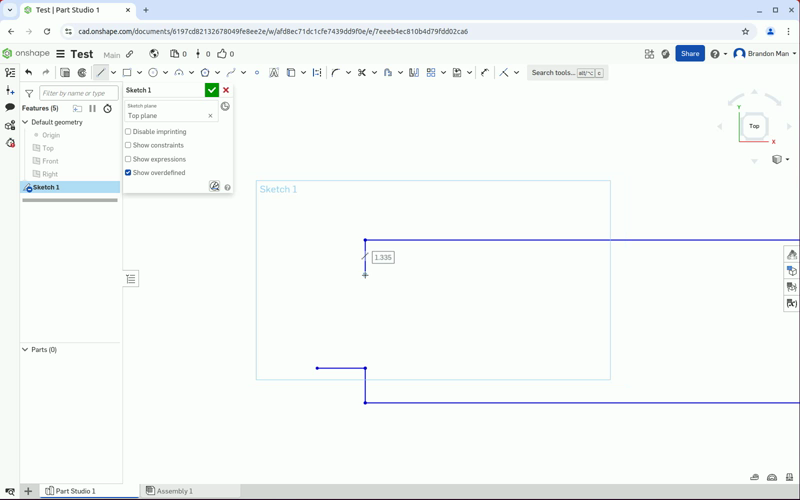
scroll(-6)
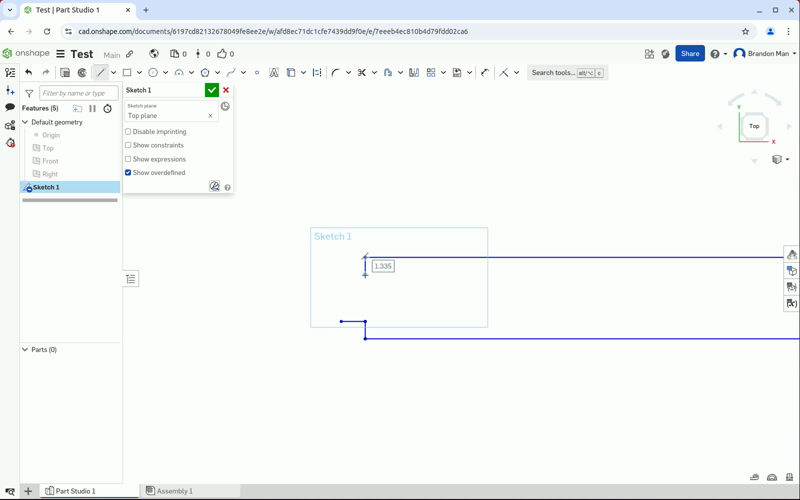
scroll(-6)
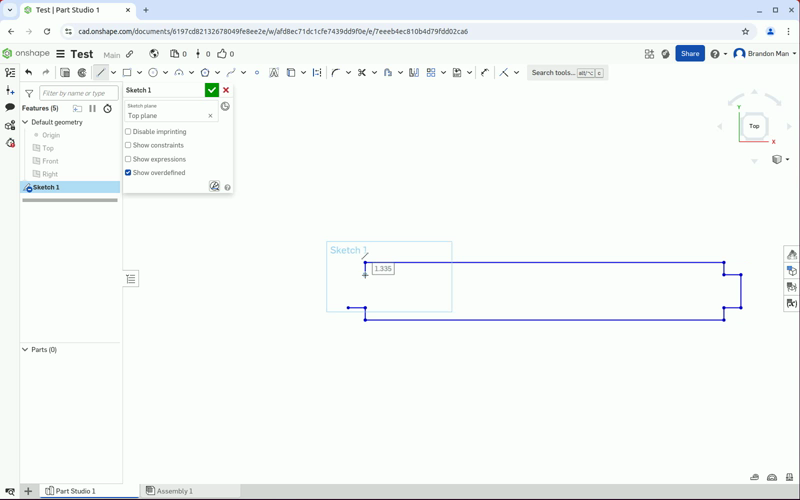
scroll(-6)
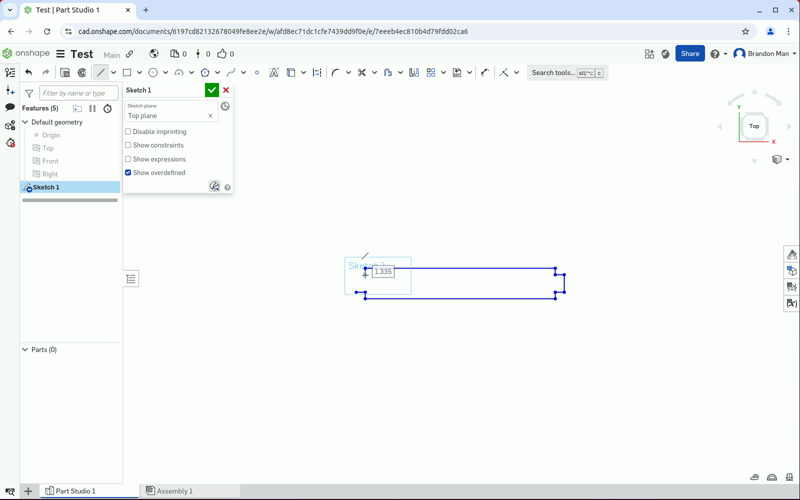
key_up(shift)
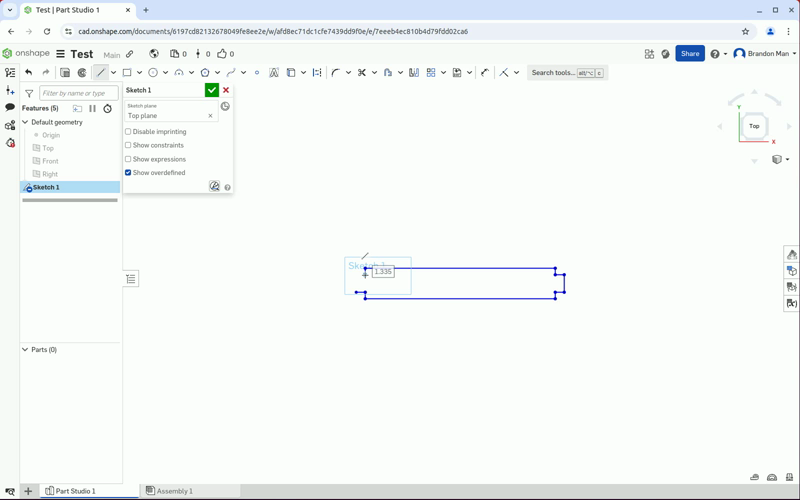
key_down(shift)
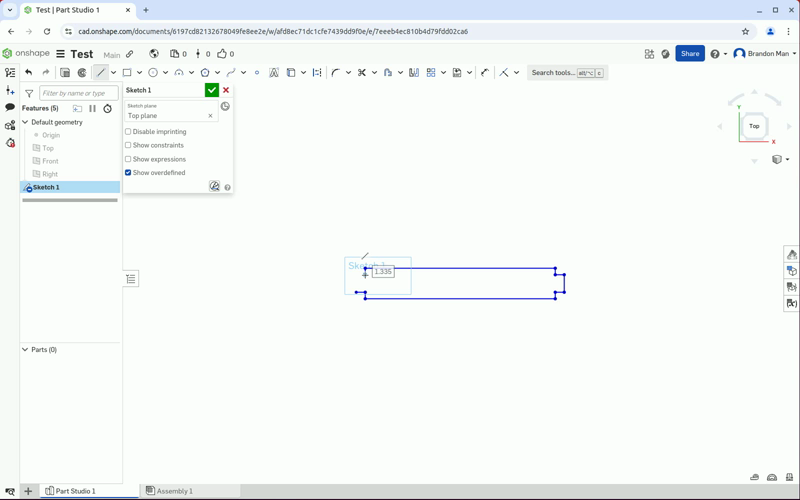
mouse_move(395, 274)
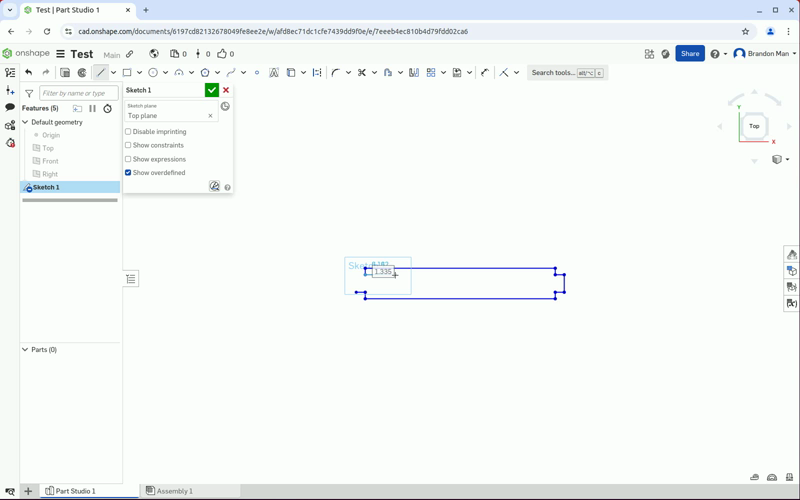
mouse_move(356, 274)
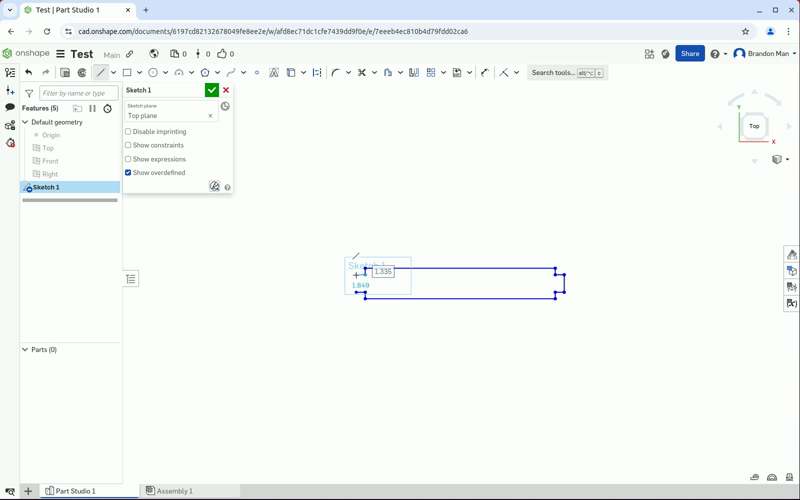
click(356, 274)
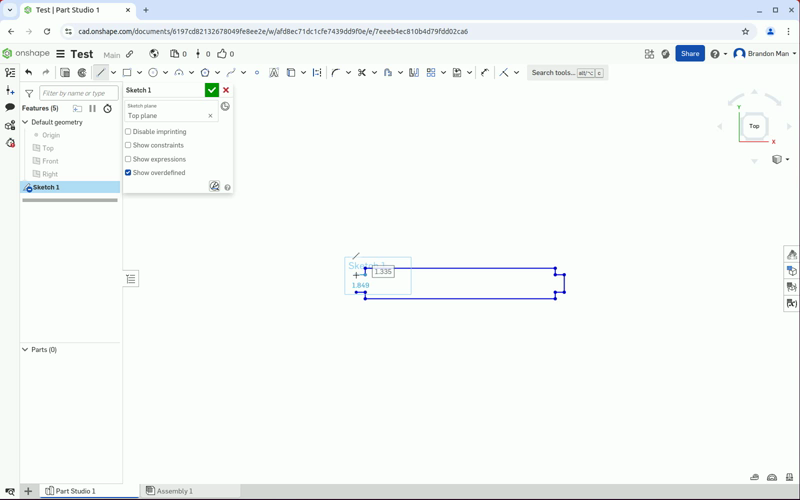
key_up(shift)
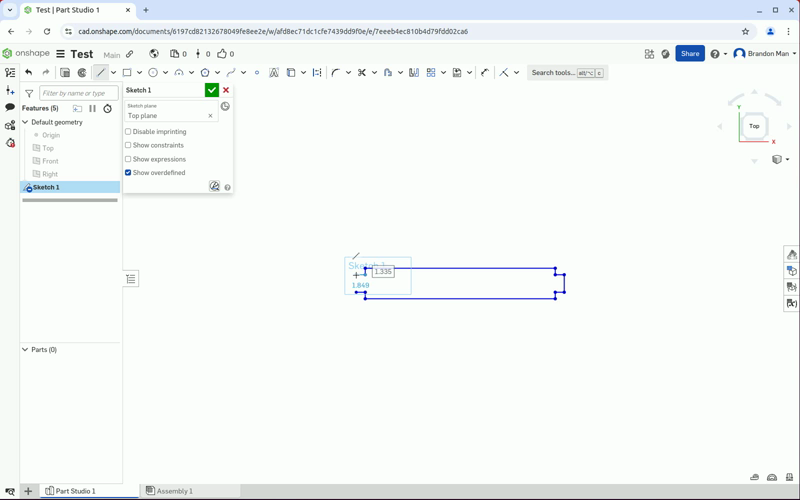
mouse_move(386, 274)
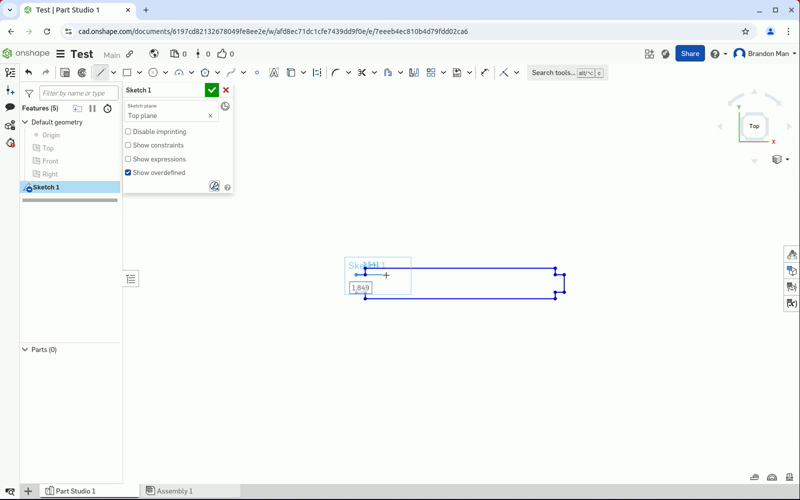
key_down(shift)
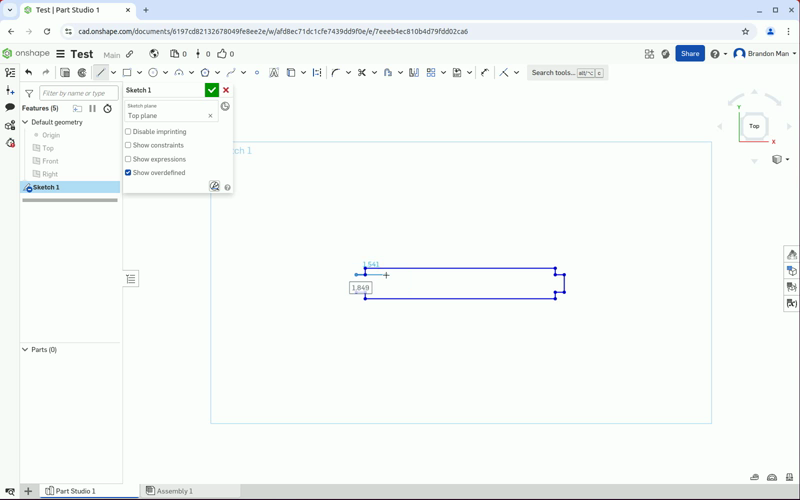
mouse_move(356, 292)
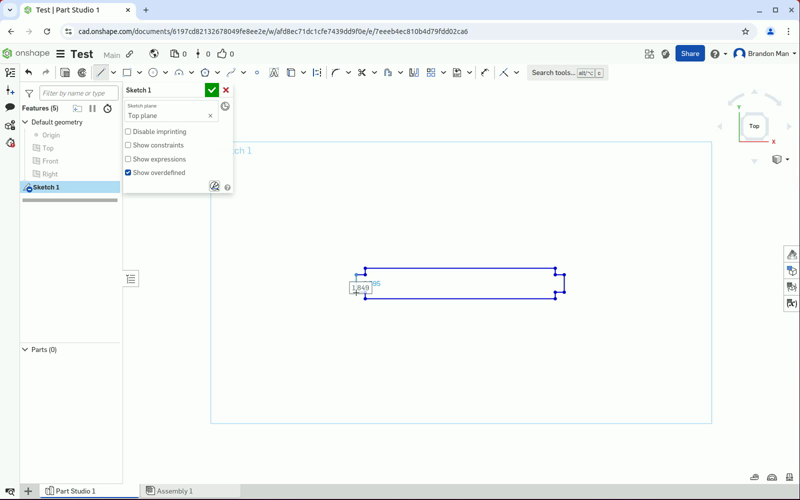
key_up(shift)
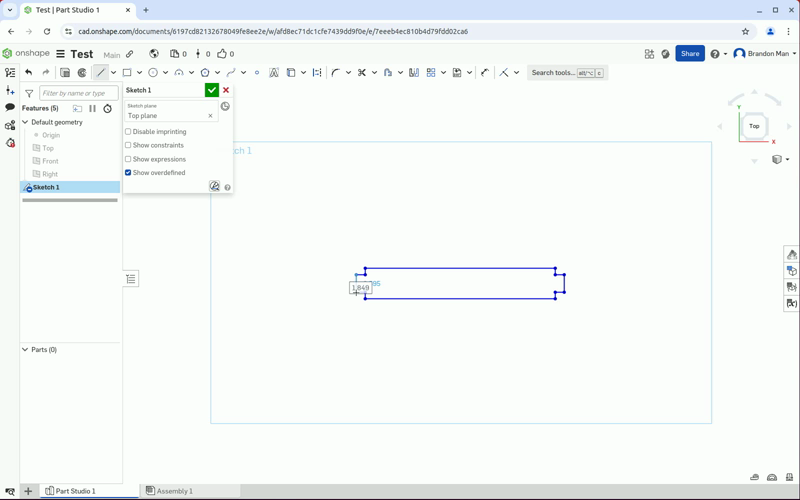
click(356, 292)
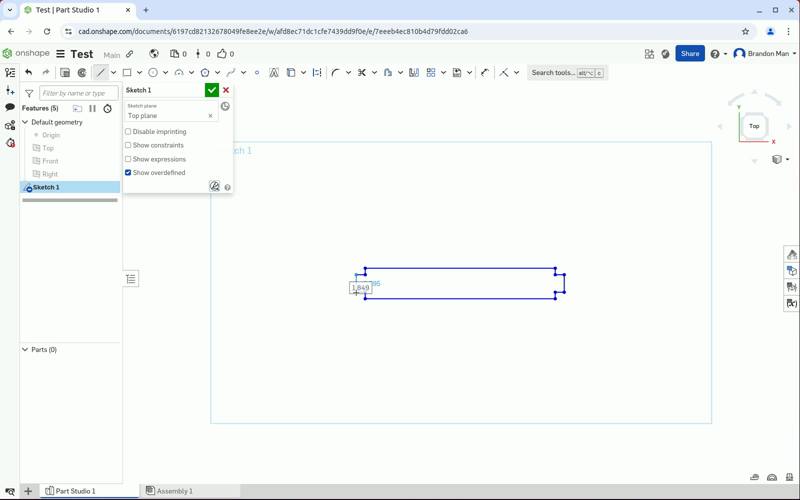
key(esc)
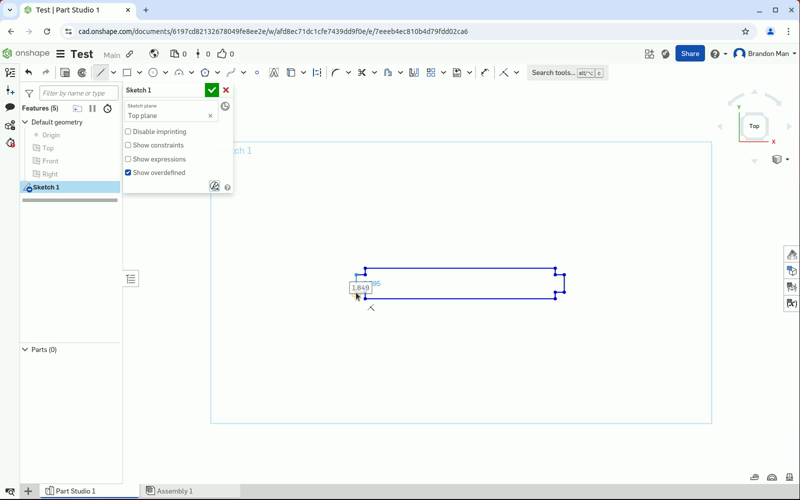
mouse_move(440, 285)
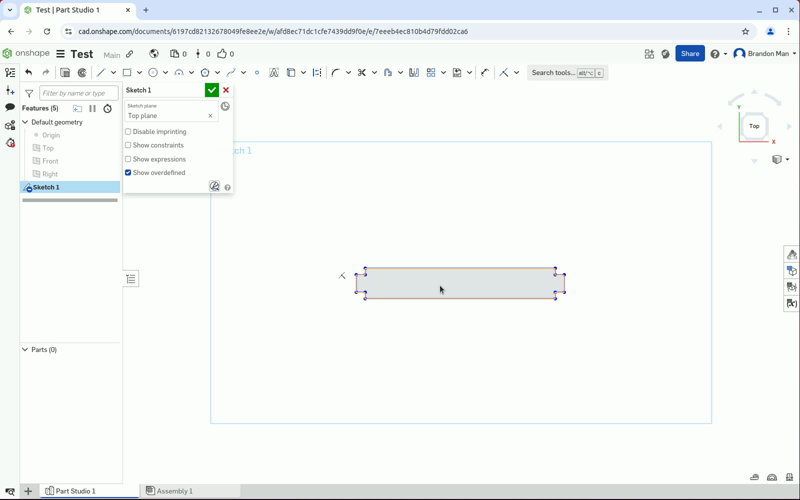
click(440, 285)
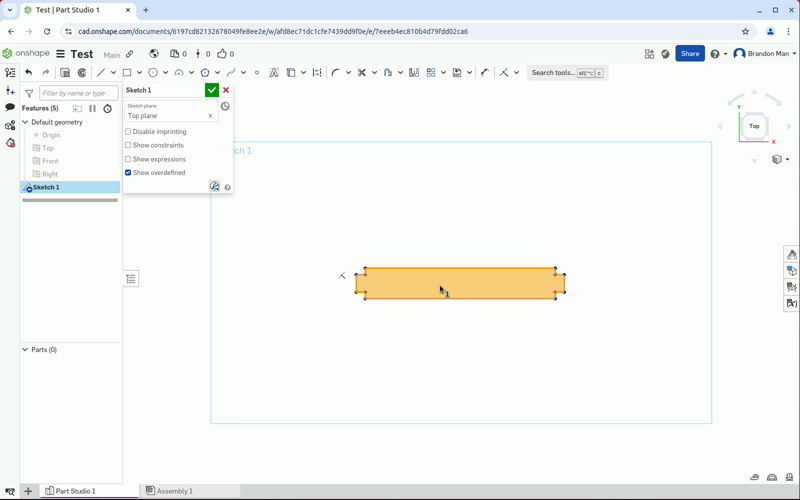
mouse_move(73, 352)
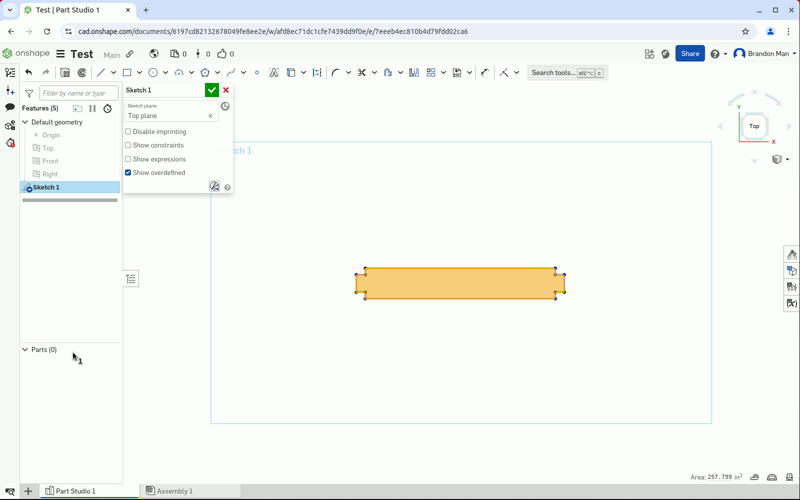
key(shift+y)
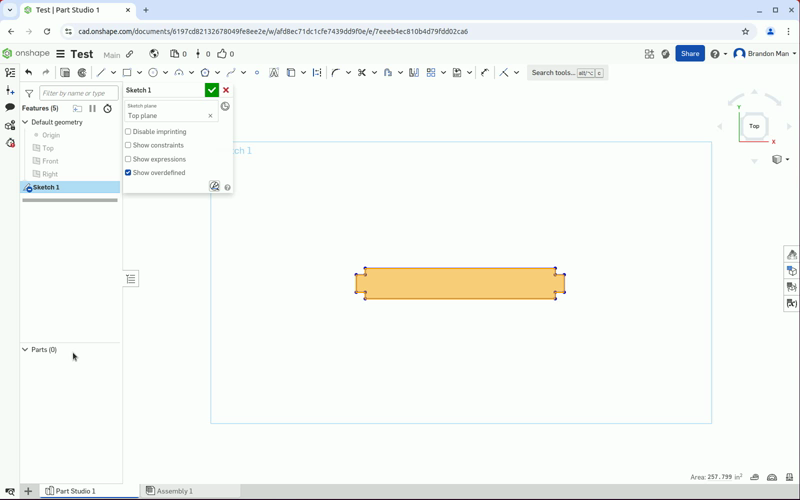
key(shift+e)
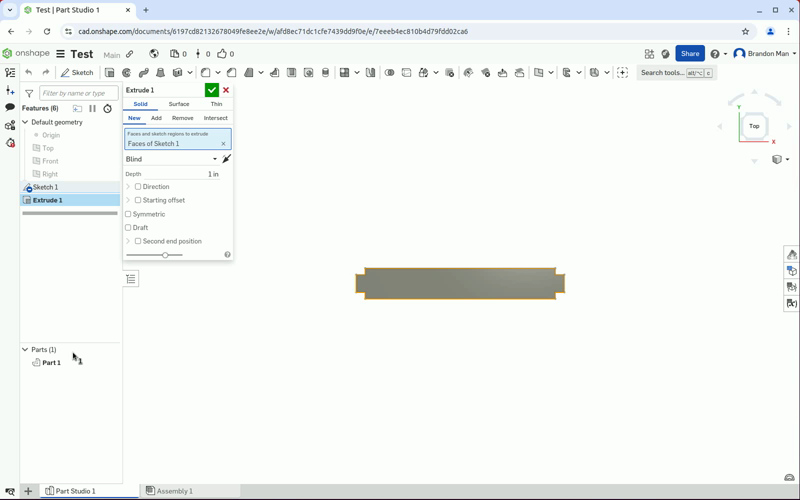
mouse_move(143, 106)
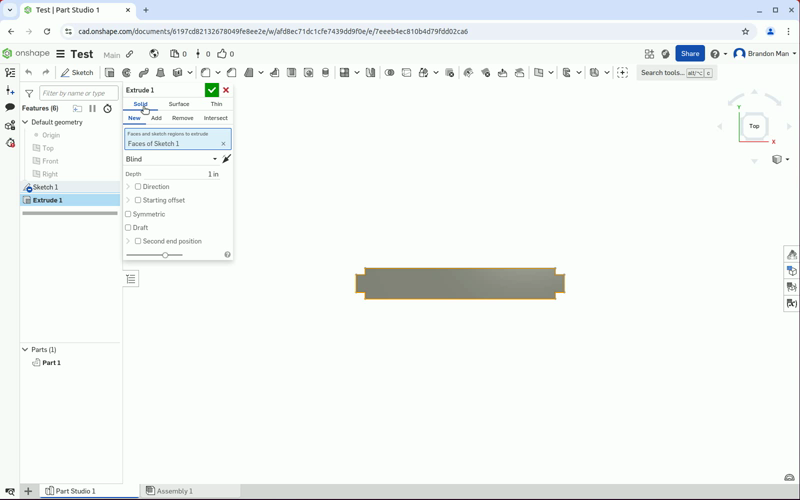
click(143, 106)
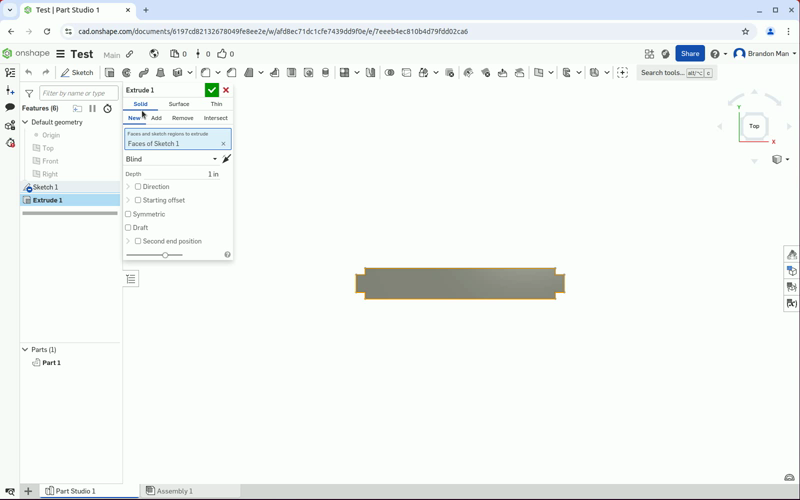
mouse_move(137, 120)
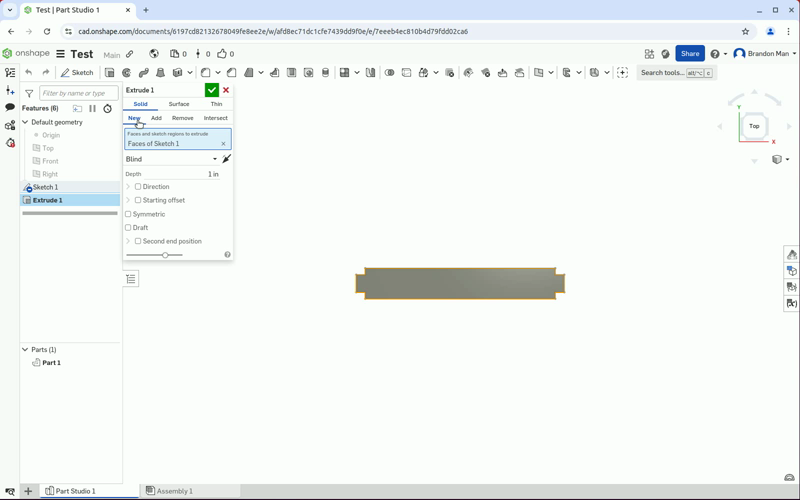
click(137, 120)
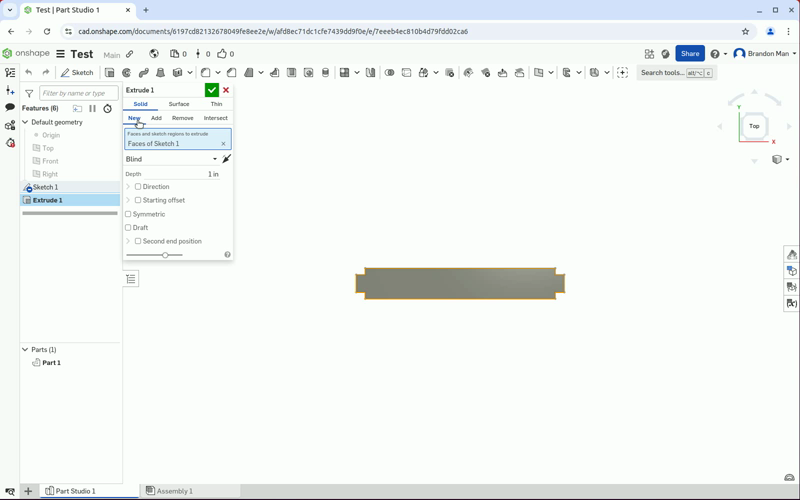
key(tab, 4)
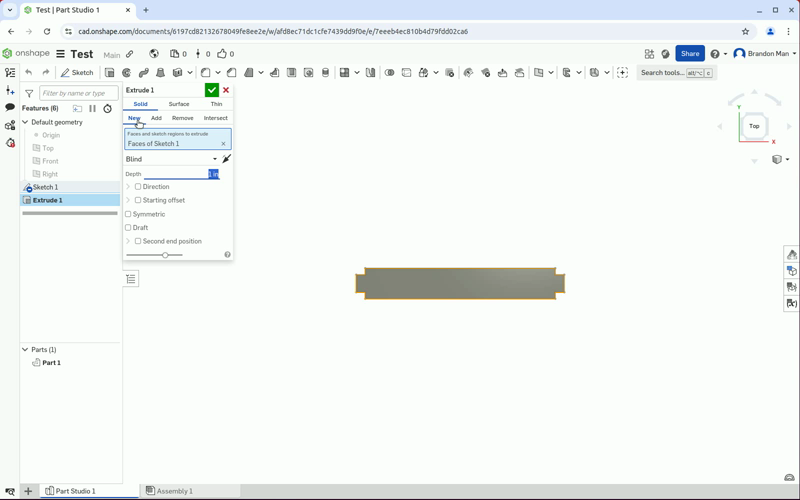
text(0.963)
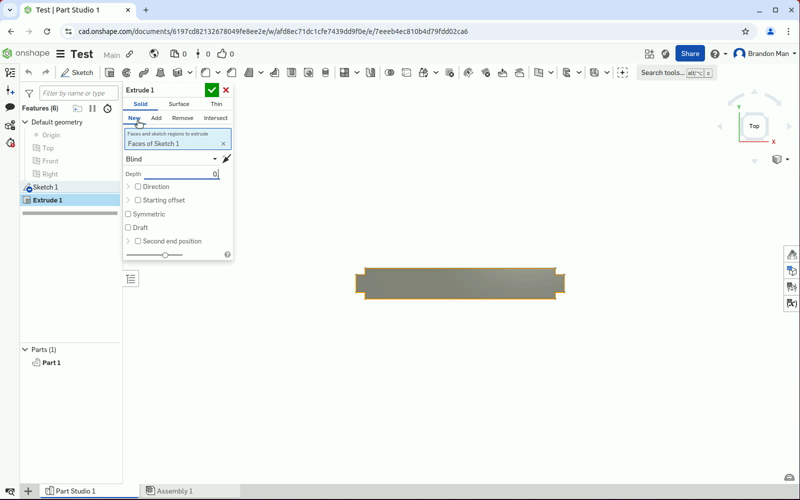
key(enter)
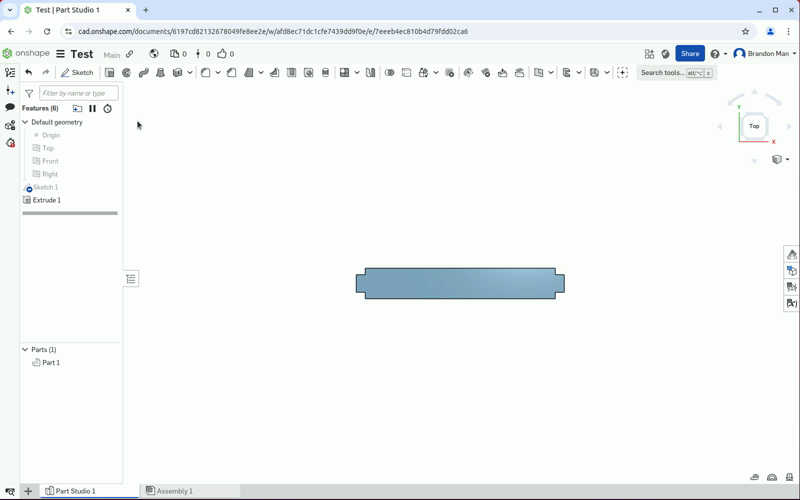
key(shift+h)
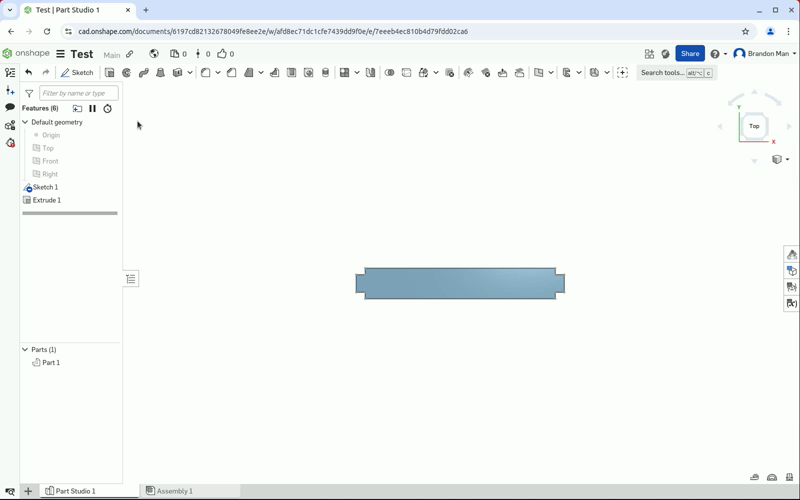
key(shift+h)
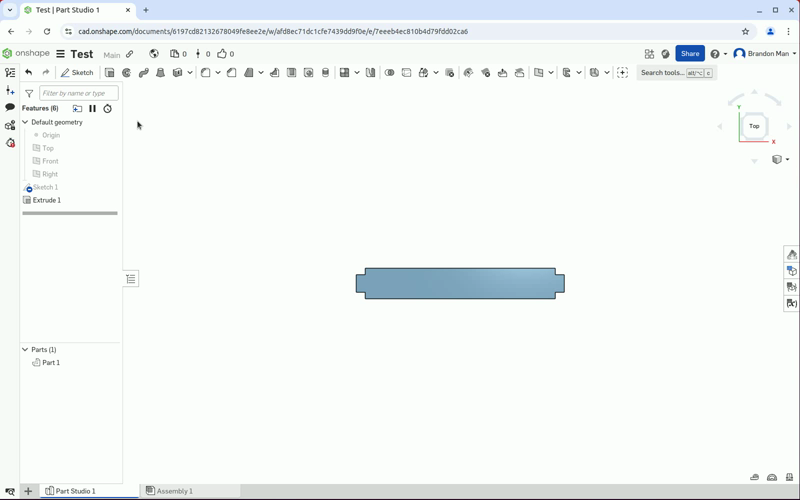
mouse_move(73, 189)
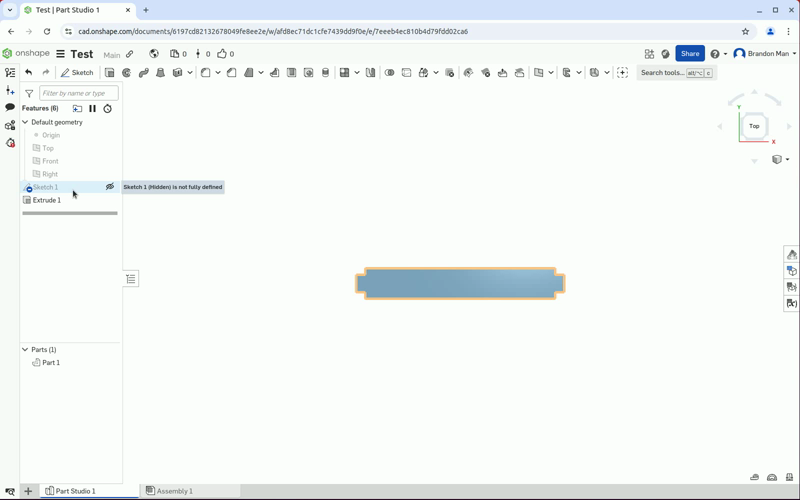
click(73, 189)
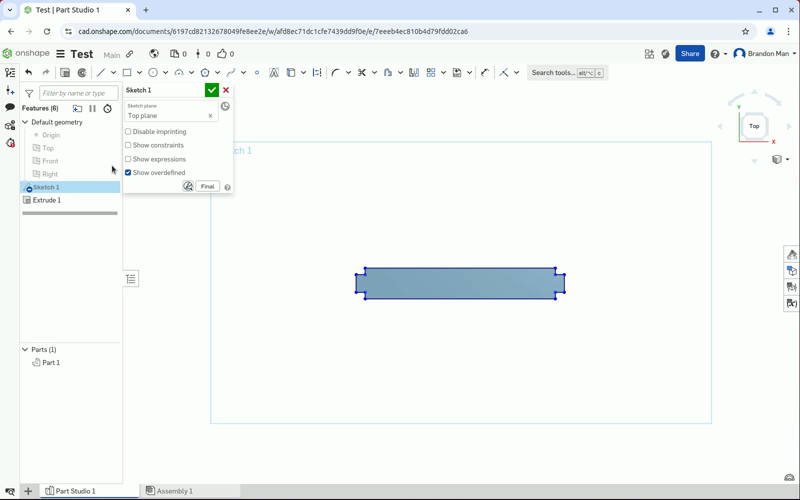
mouse_move(229, 92)
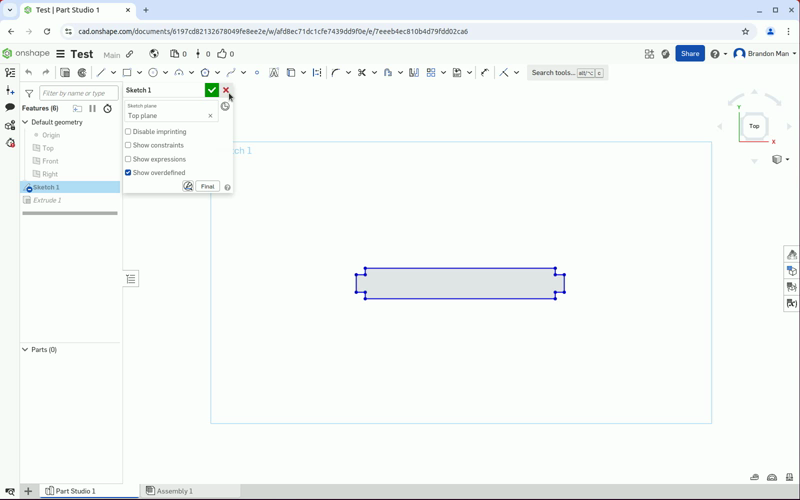
click(229, 92)
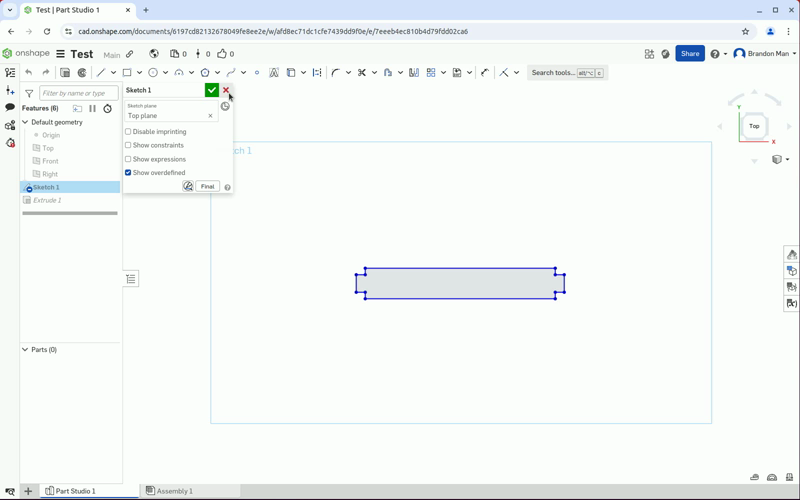
key(shift+s)
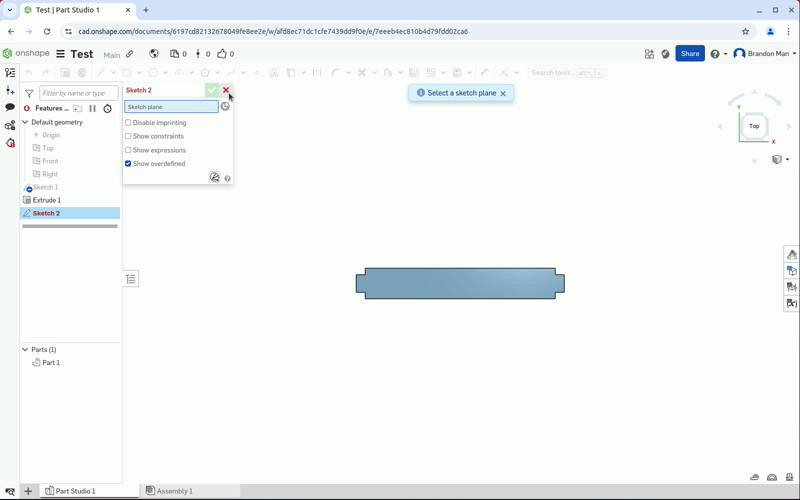
mouse_move(73, 150)
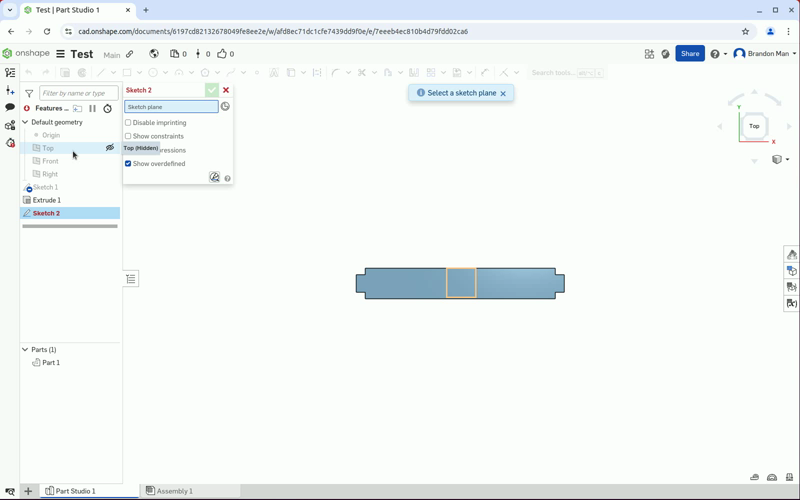
click(73, 150)
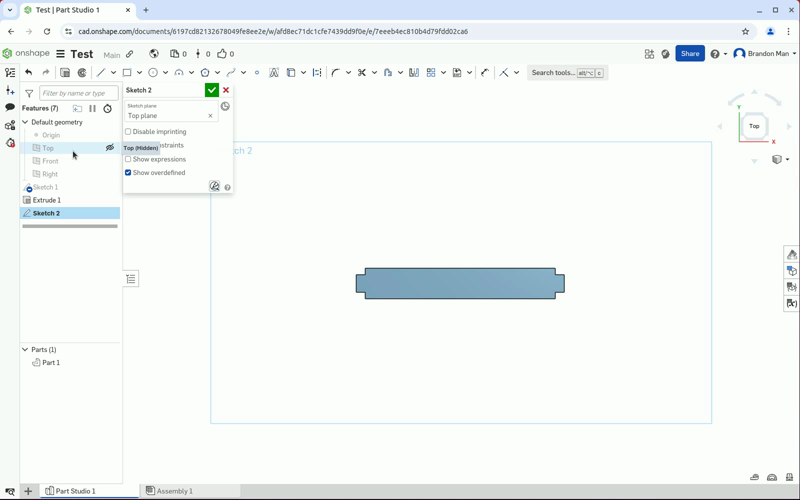
mouse_move(73, 352)
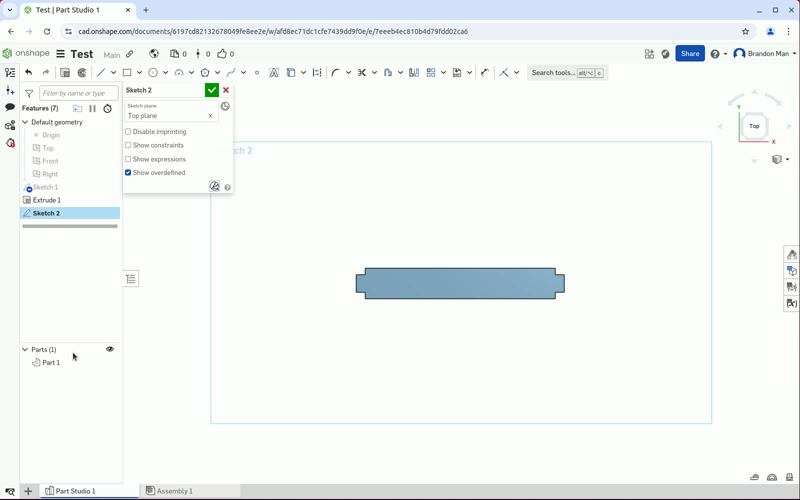
key(y)
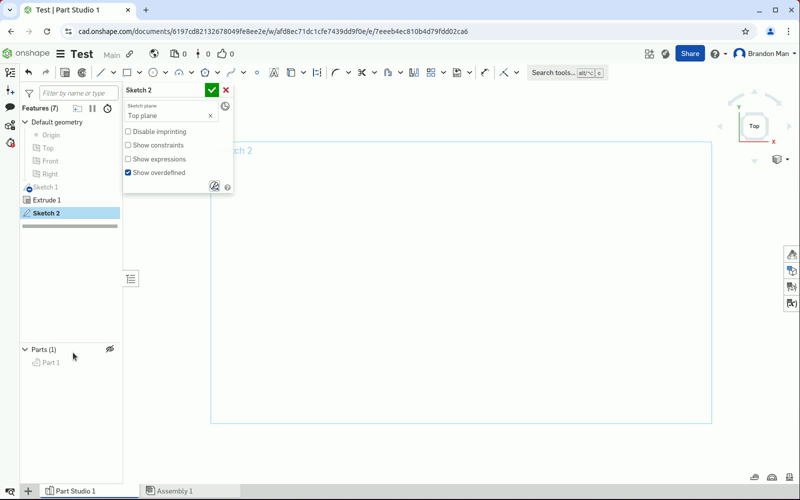
key(l)
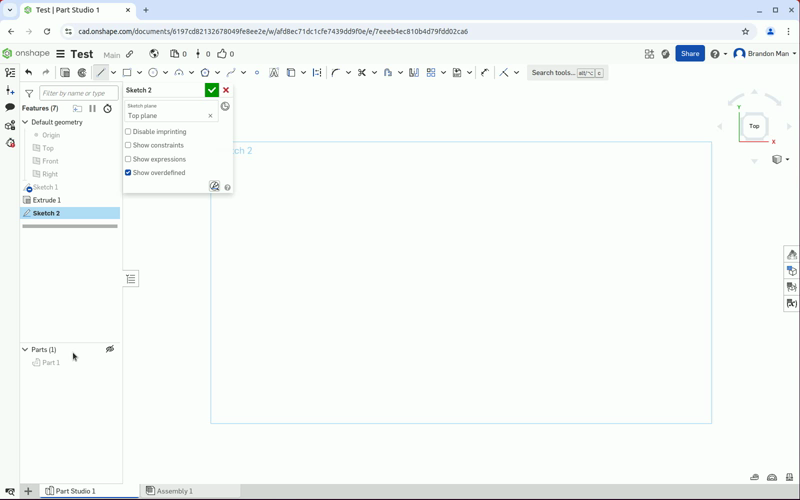
key_down(shift)
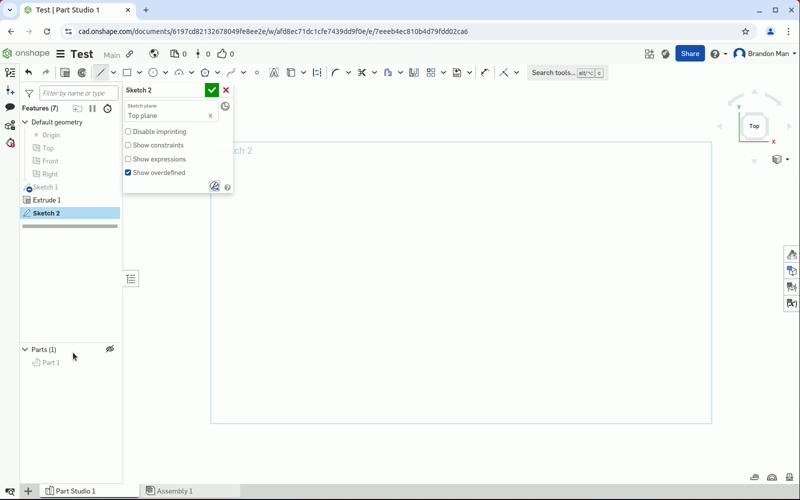
mouse_move(348, 299)
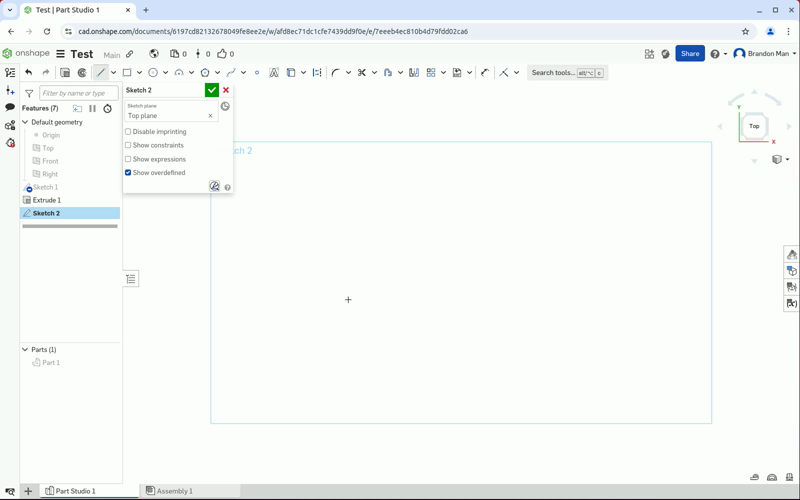
click(348, 299)
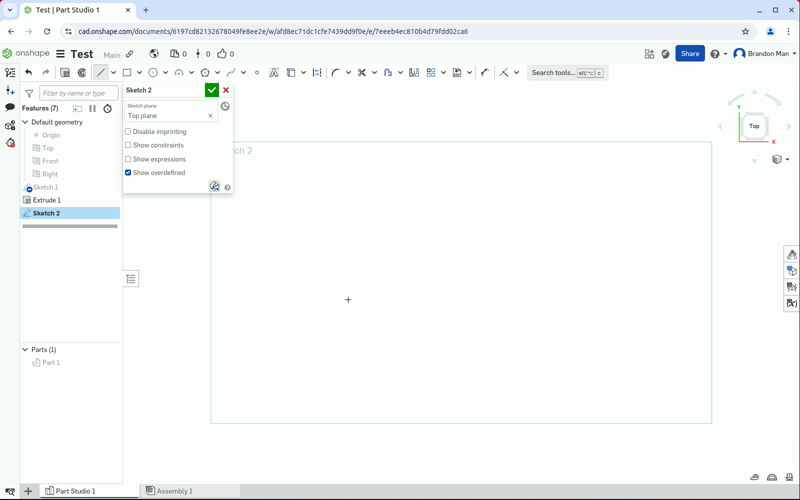
key_up(shift)
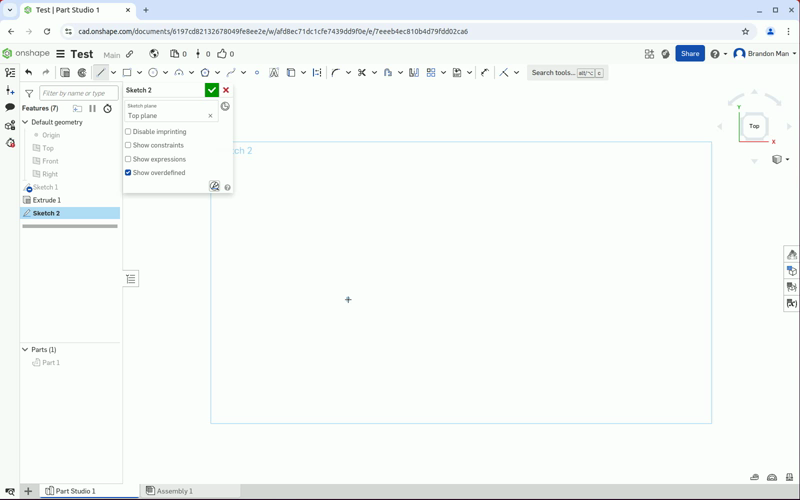
key_down(shift)
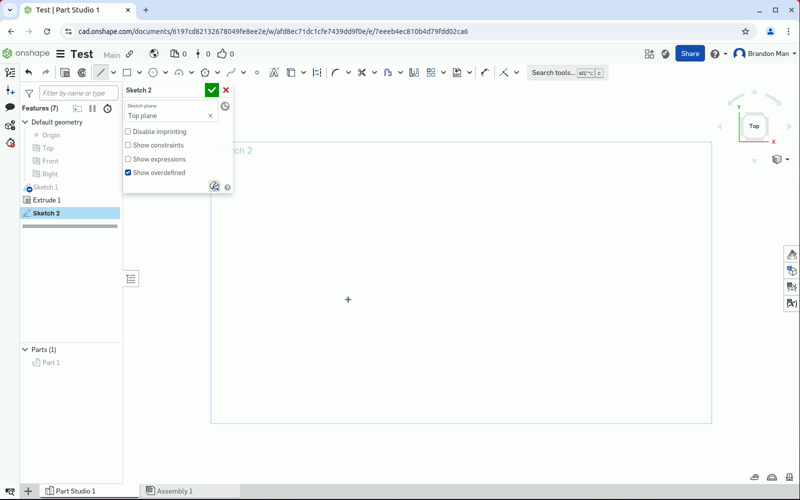
mouse_move(378, 299)
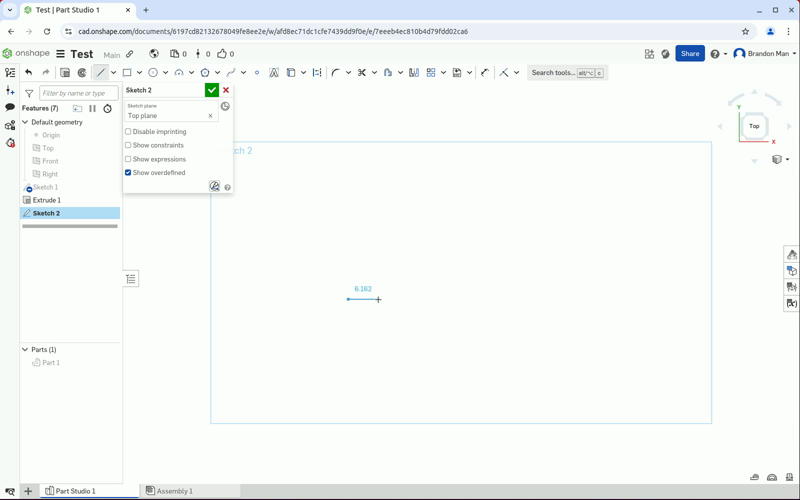
mouse_move(364, 299)
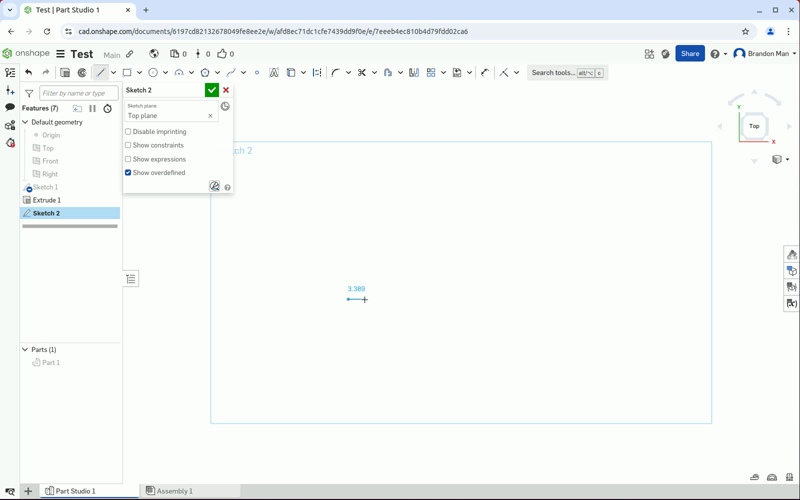
click(364, 299)
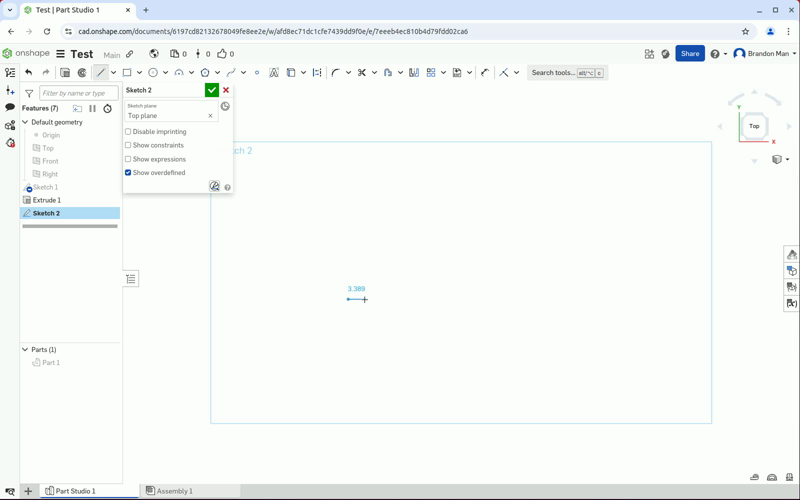
key_up(shift)
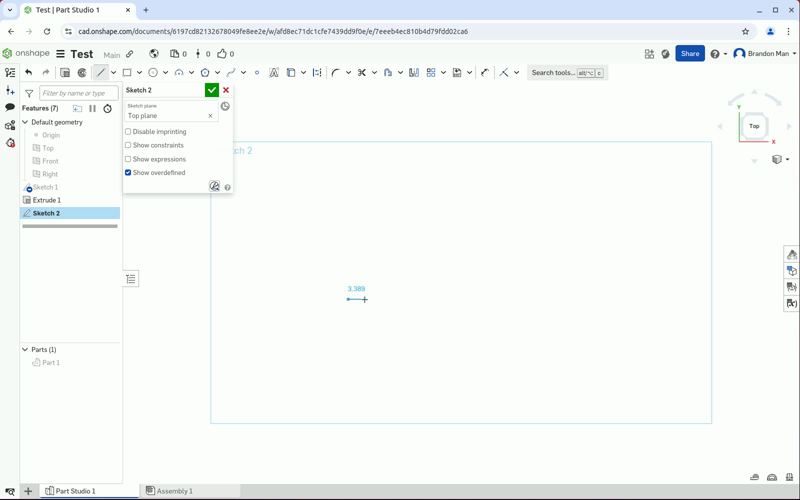
key_down(shift)
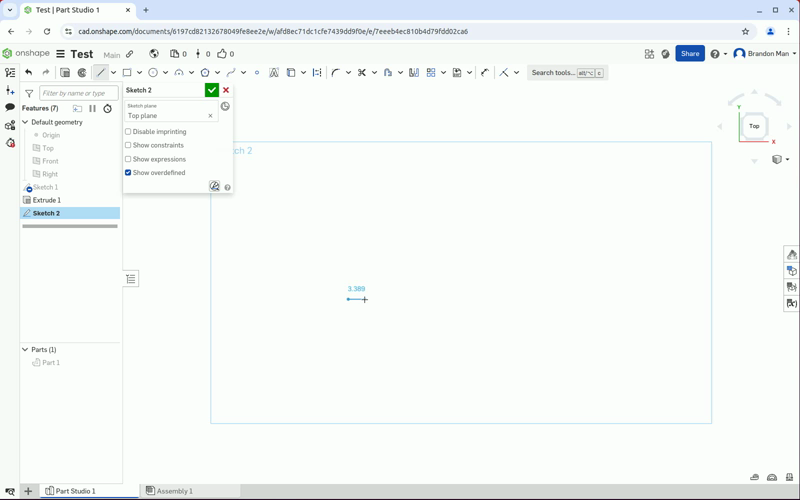
mouse_move(394, 299)
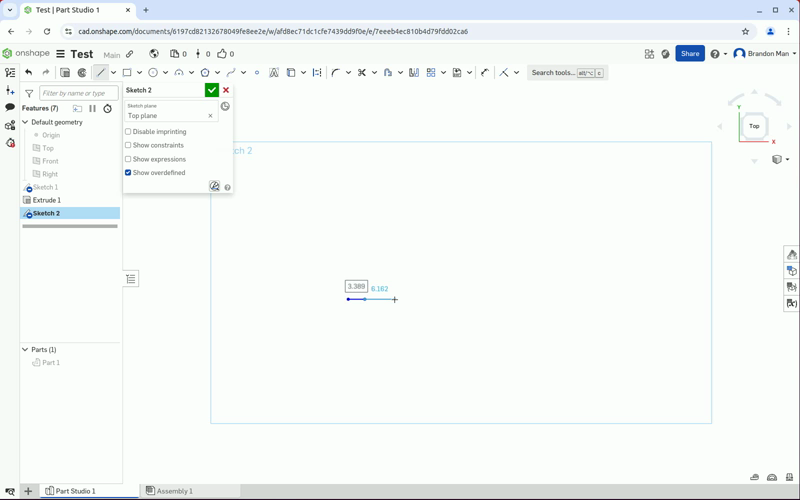
mouse_move(364, 292)
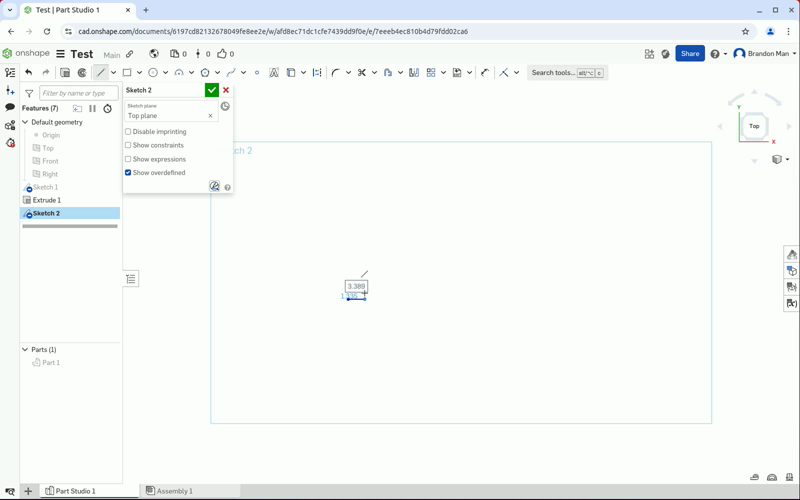
scroll(6)
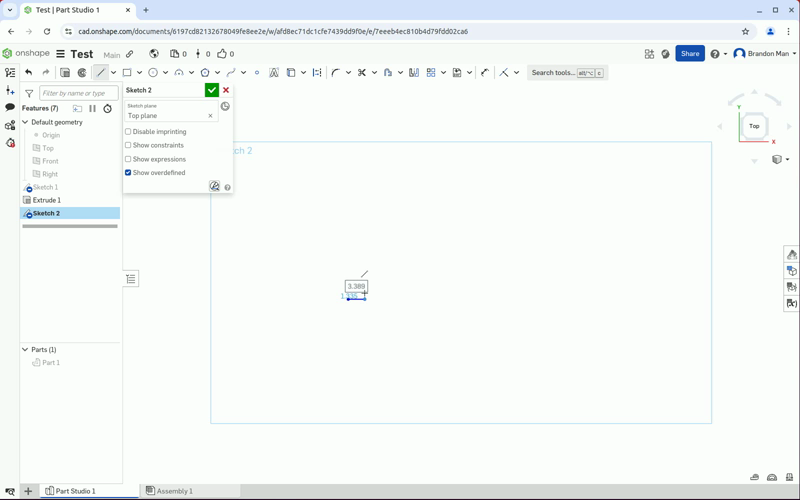
scroll(6)
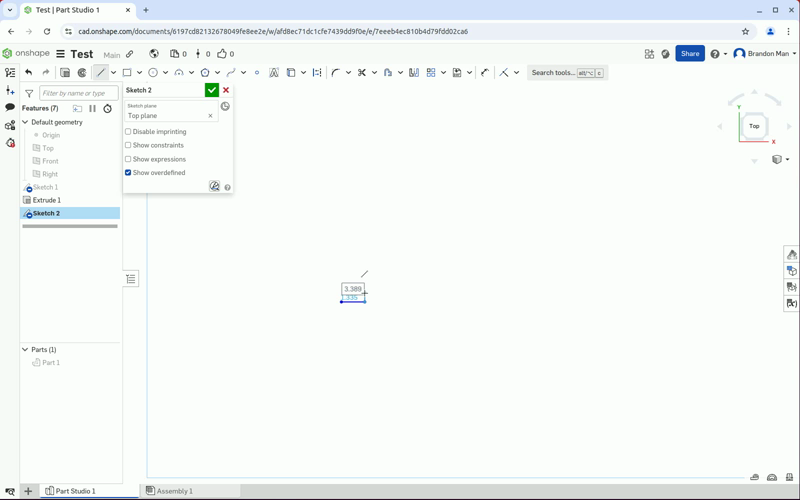
scroll(6)
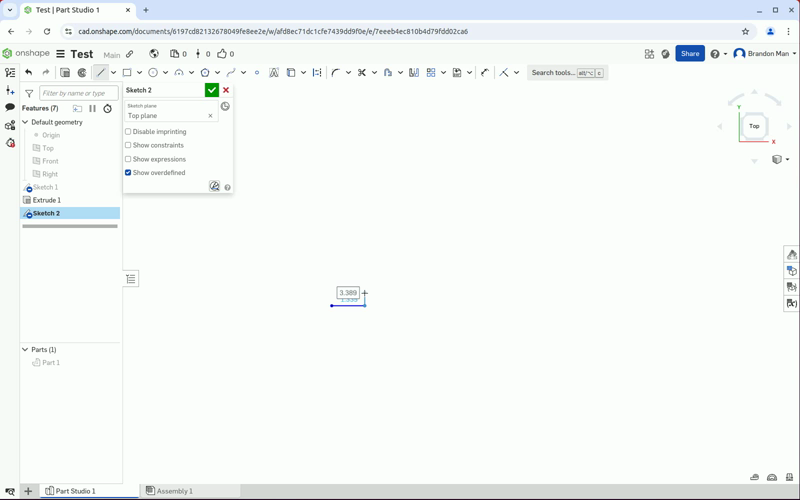
scroll(6)
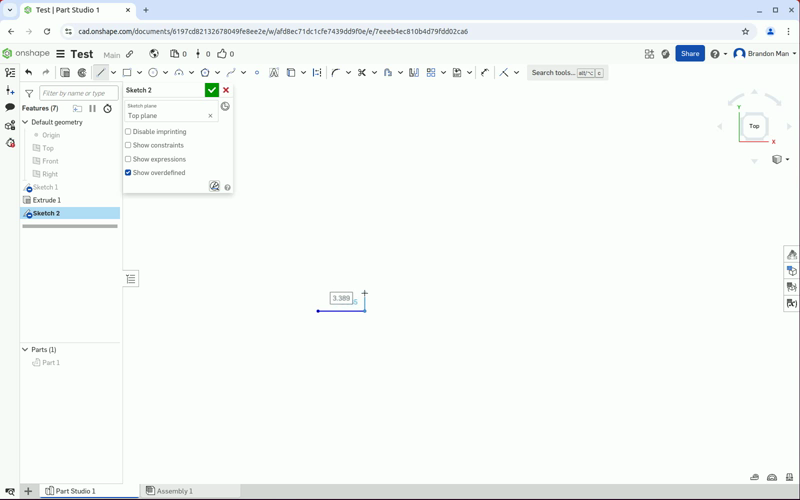
scroll(6)
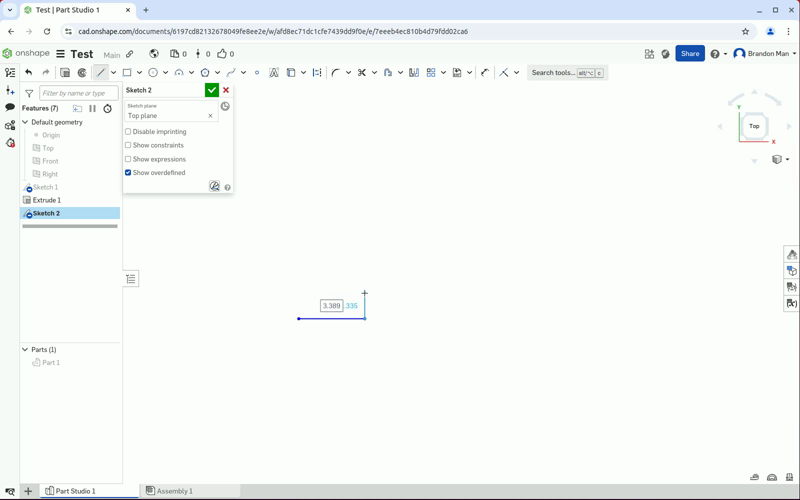
scroll(6)
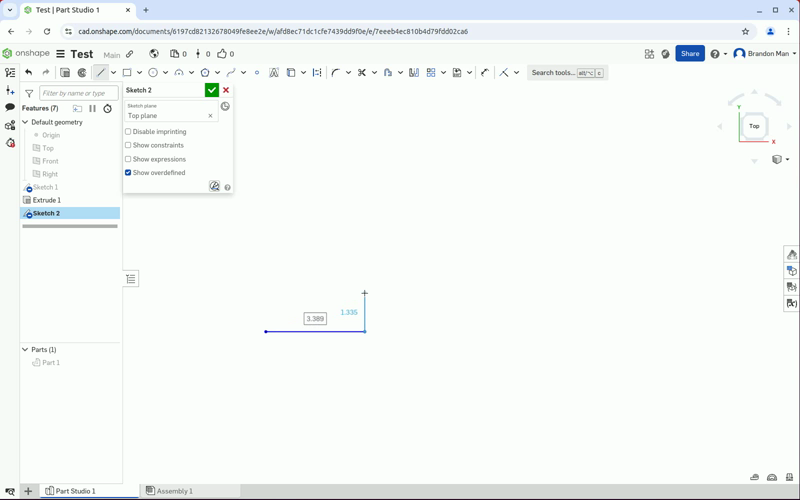
scroll(6)
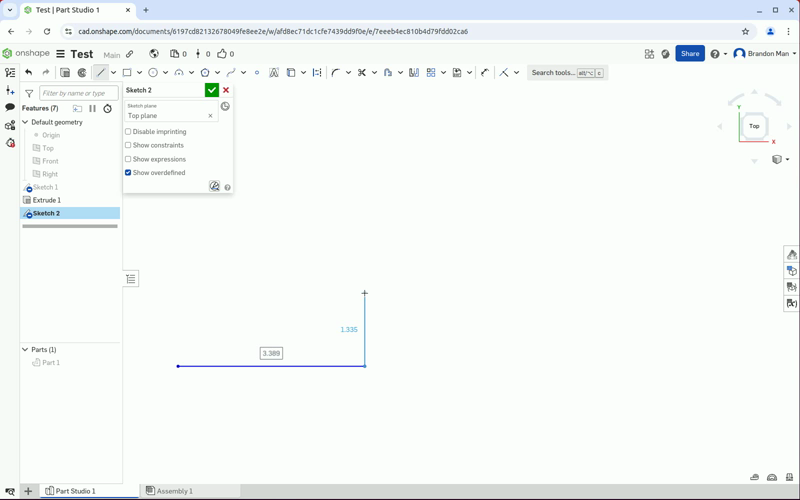
click(364, 292)
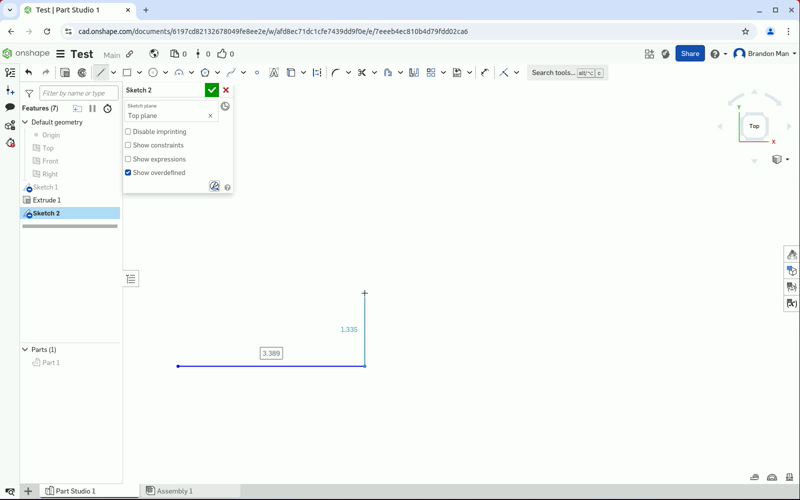
scroll(-6)
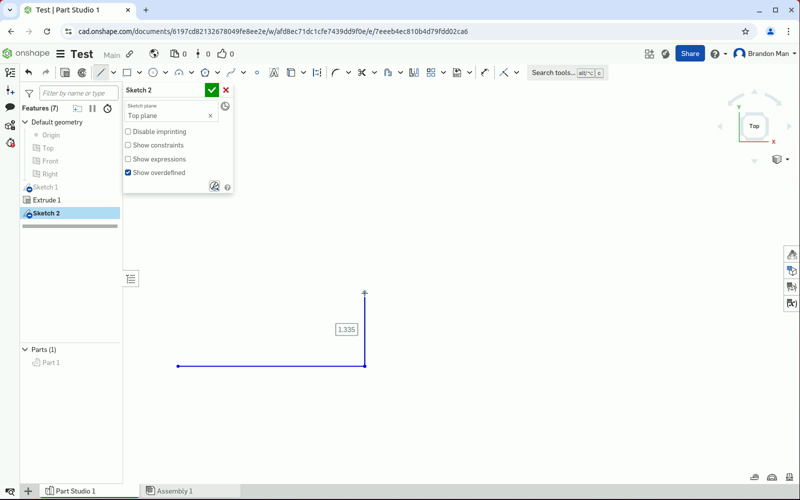
scroll(-6)
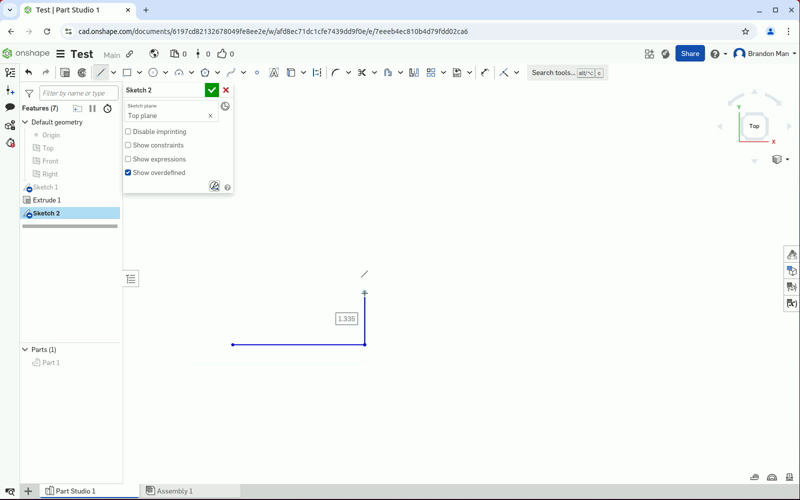
scroll(-6)
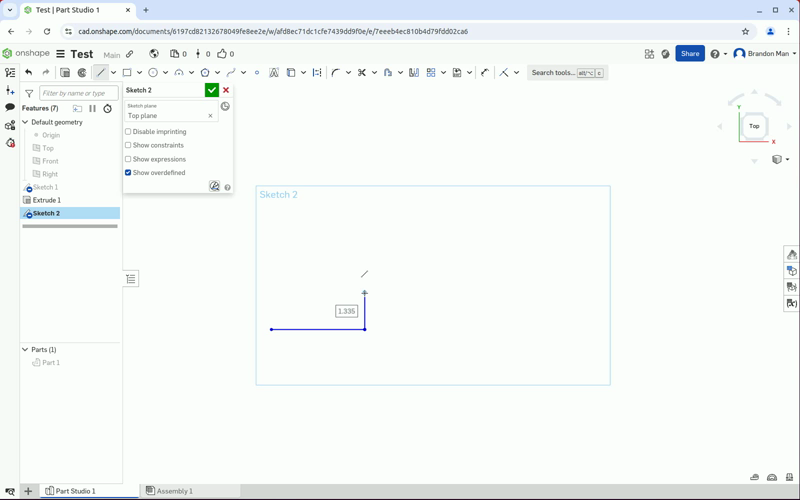
scroll(-6)
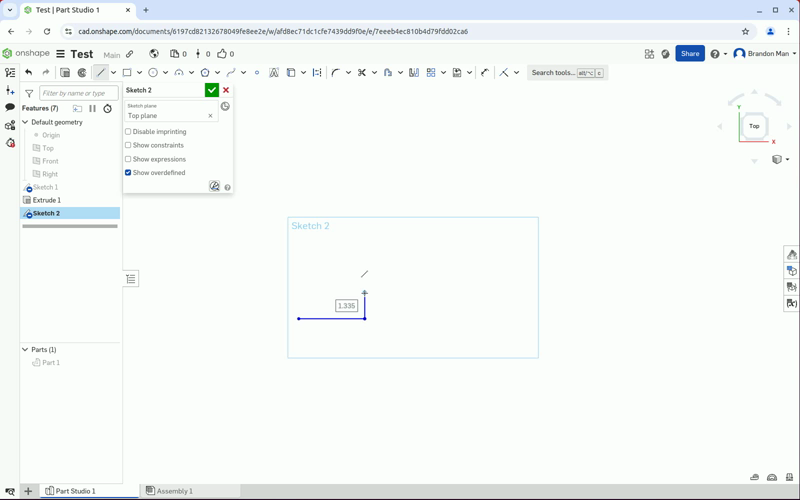
scroll(-6)
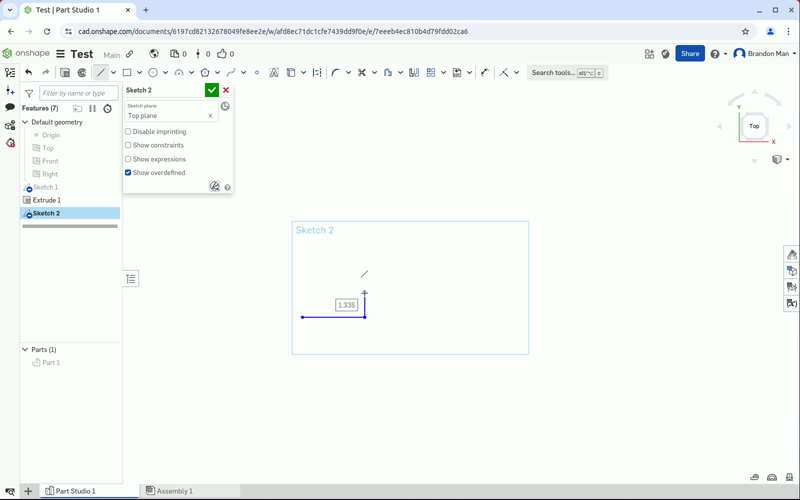
scroll(-6)
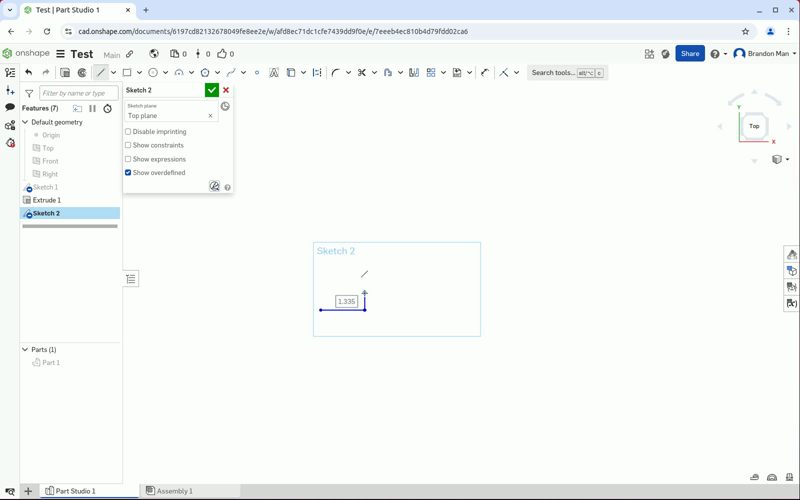
scroll(-6)
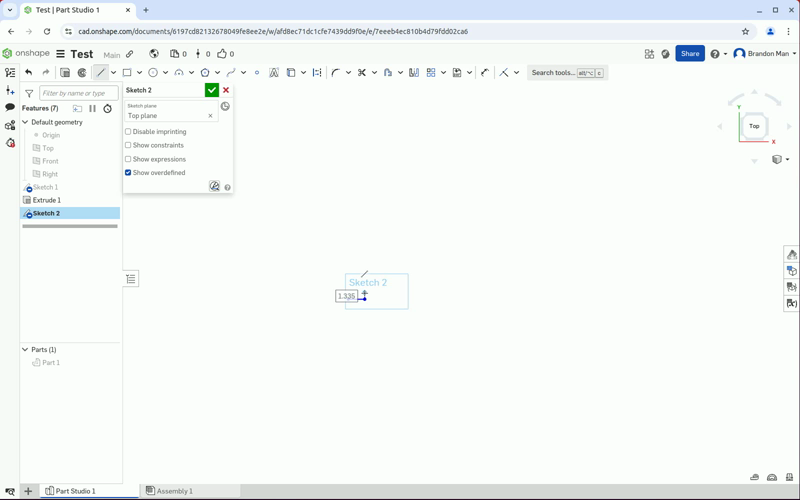
key_up(shift)
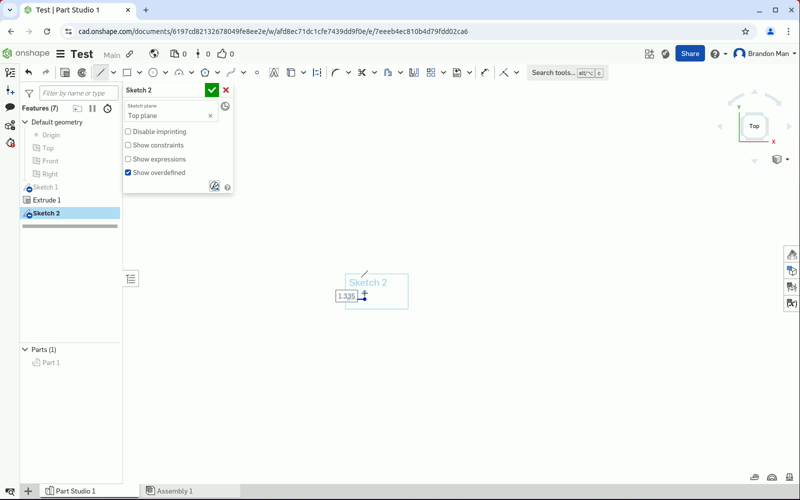
key_down(shift)
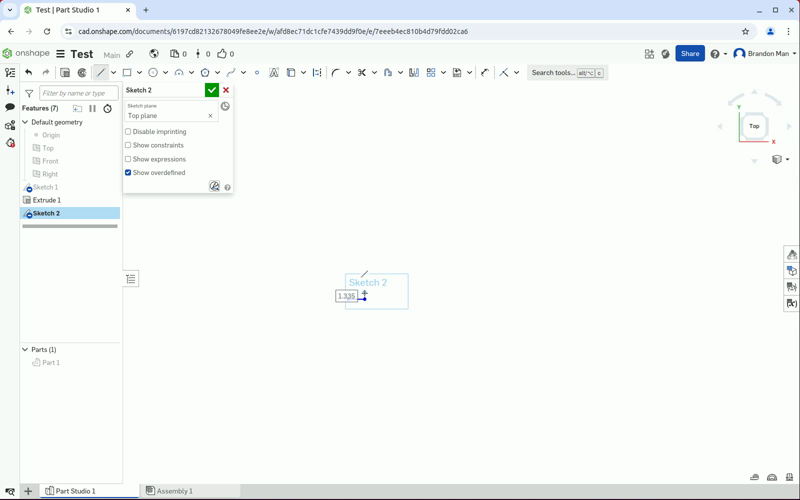
mouse_move(394, 292)
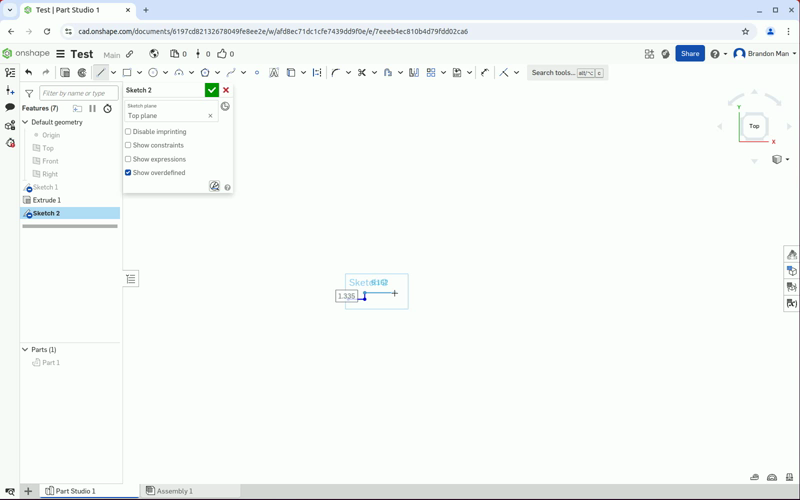
mouse_move(356, 292)
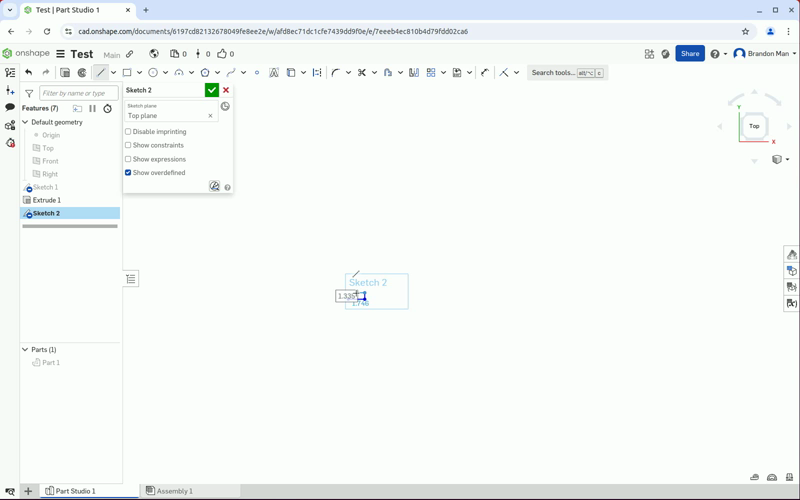
click(356, 292)
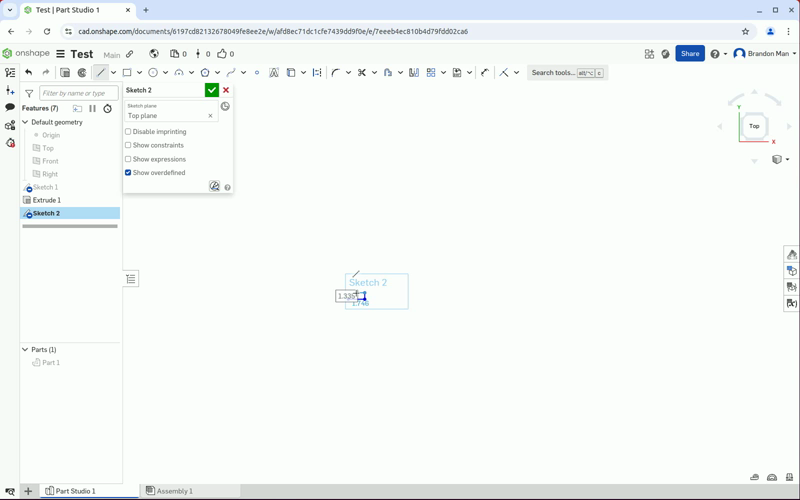
key_up(shift)
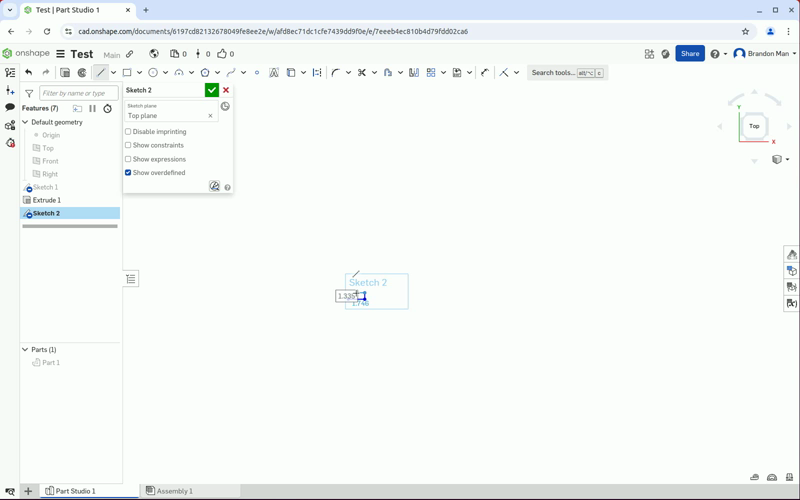
key_down(shift)
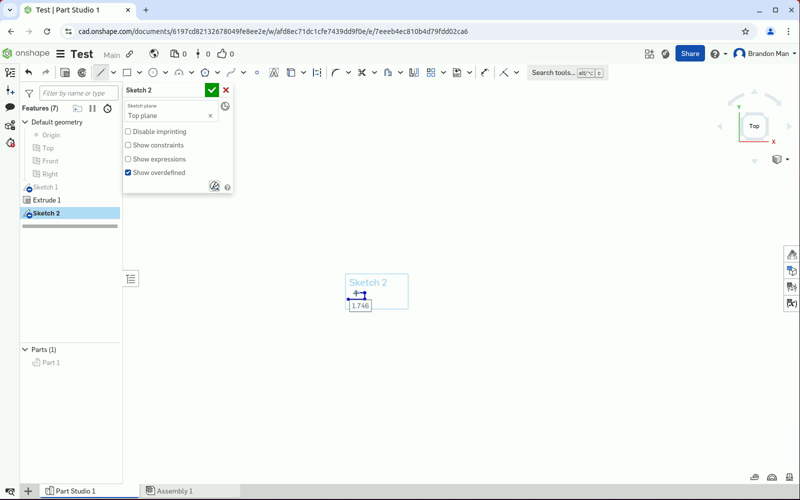
mouse_move(386, 292)
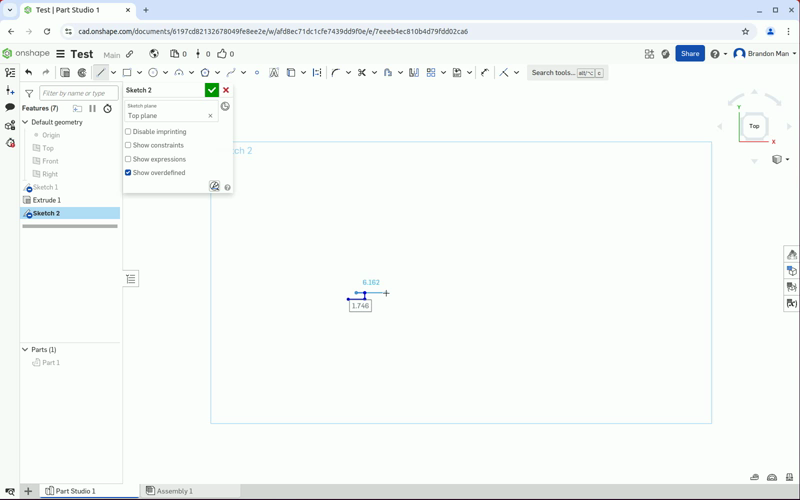
mouse_move(356, 273)
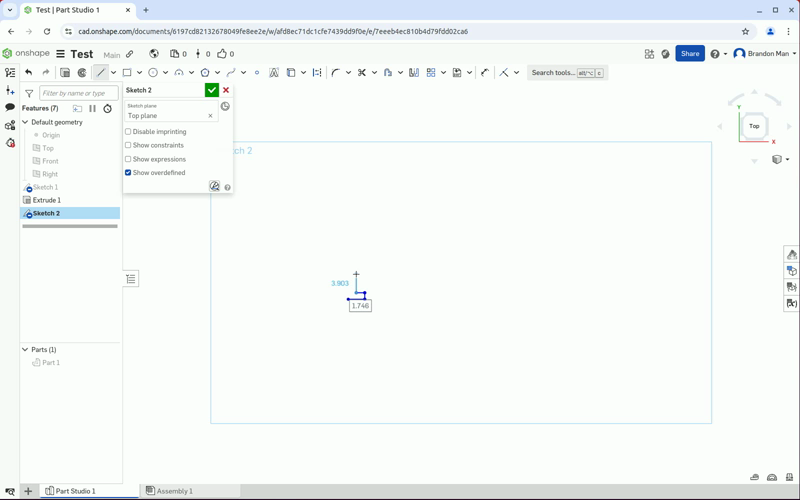
click(356, 273)
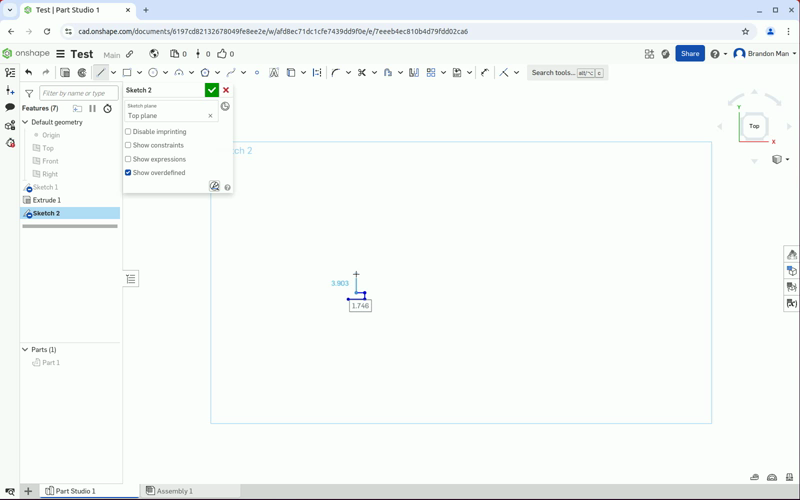
key_up(shift)
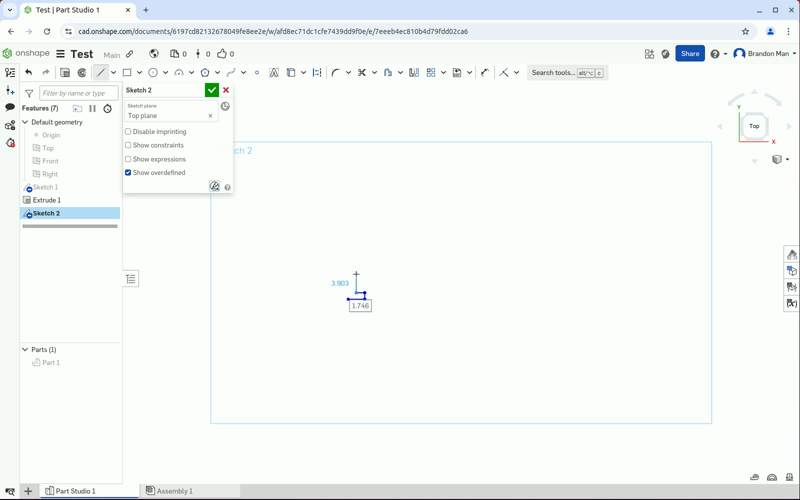
key_down(shift)
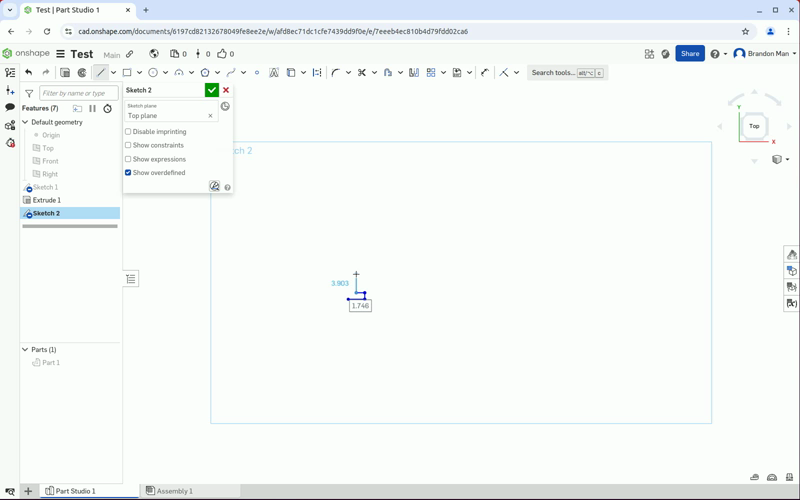
mouse_move(386, 273)
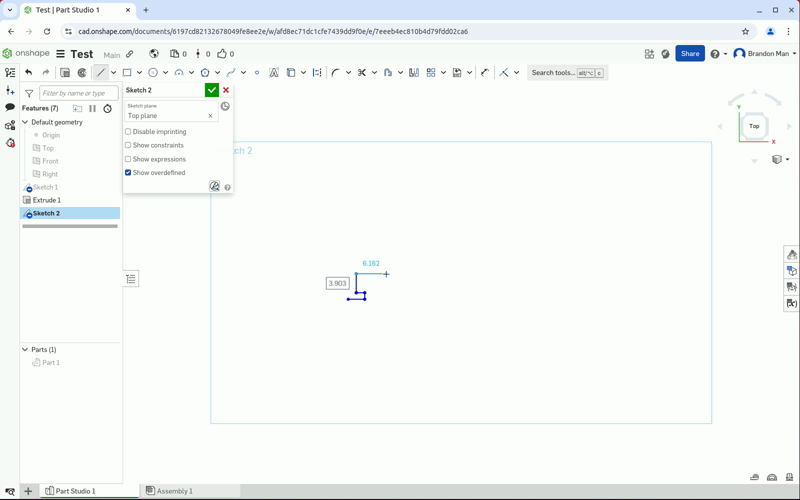
mouse_move(364, 273)
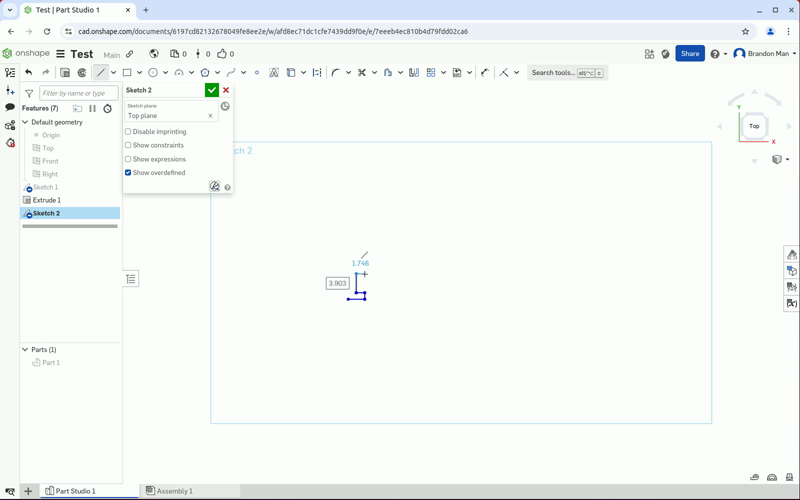
click(364, 273)
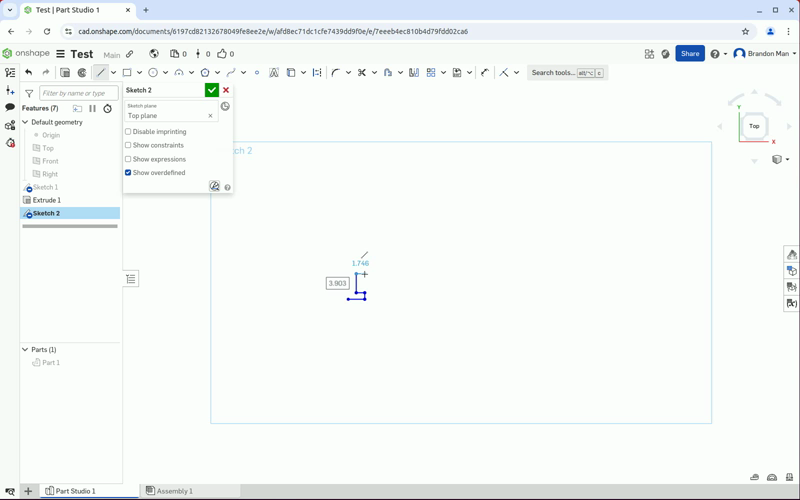
key_up(shift)
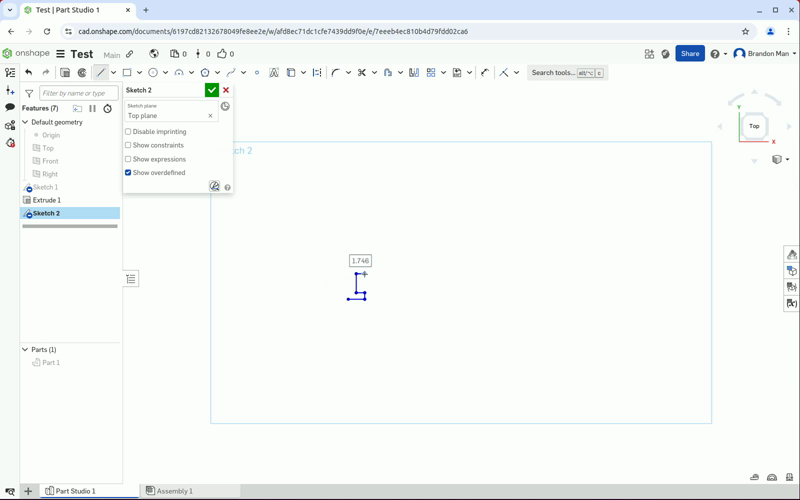
key_down(shift)
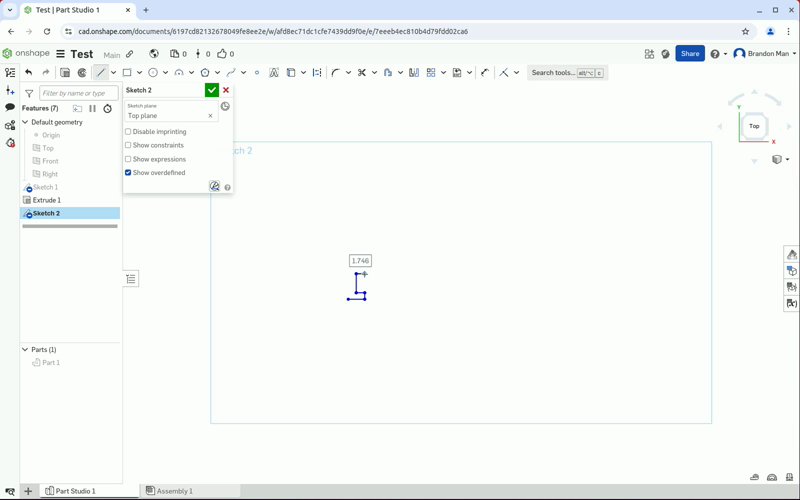
mouse_move(394, 273)
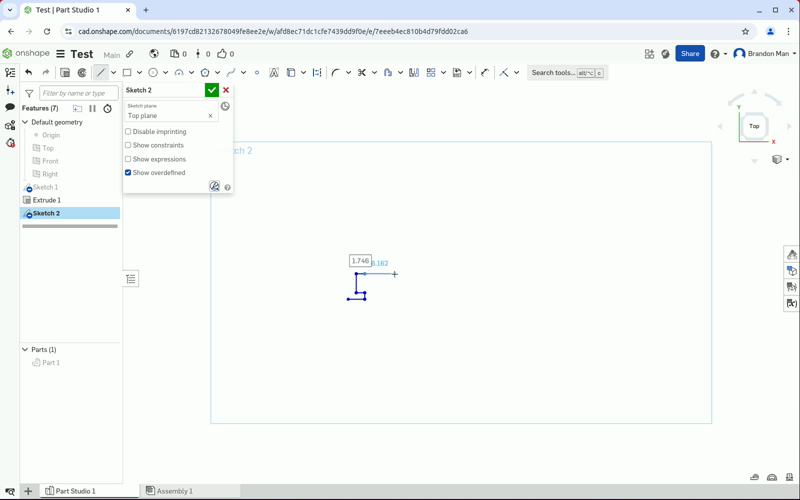
mouse_move(364, 266)
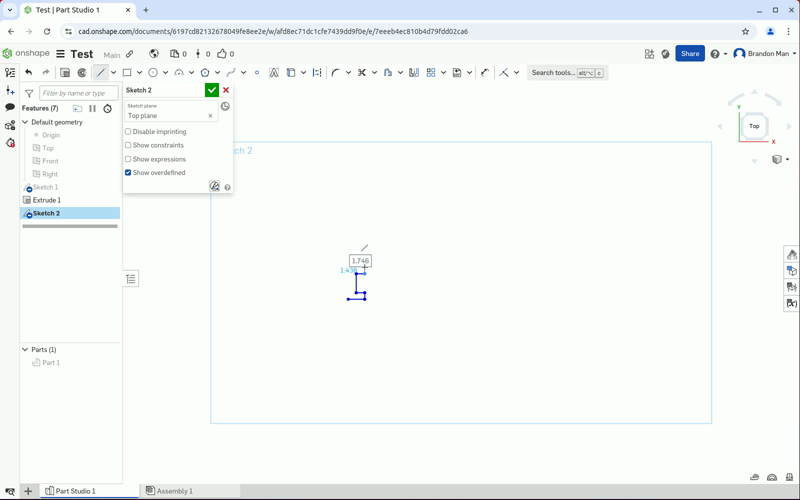
scroll(6)
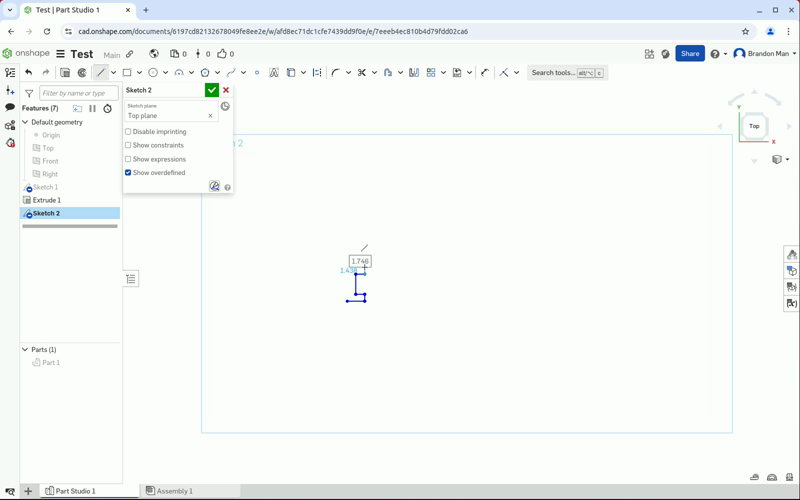
scroll(6)
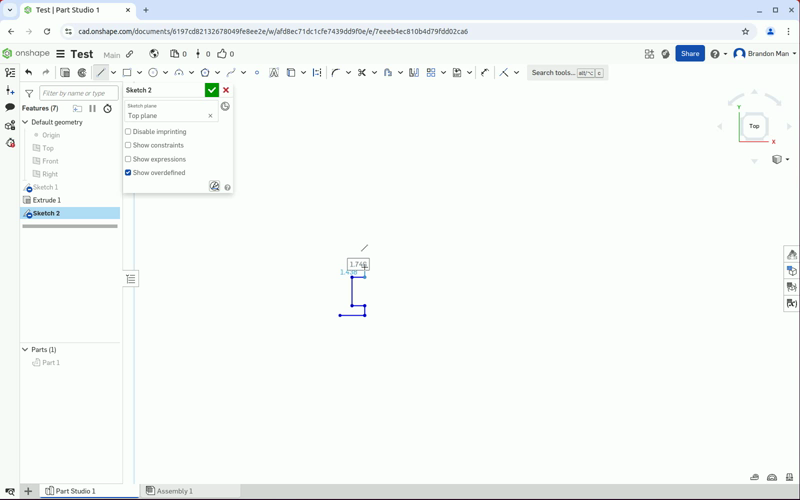
scroll(6)
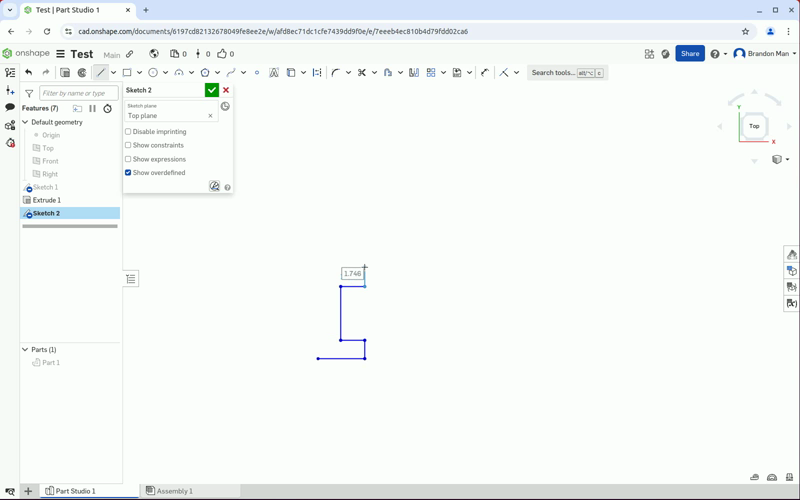
scroll(6)
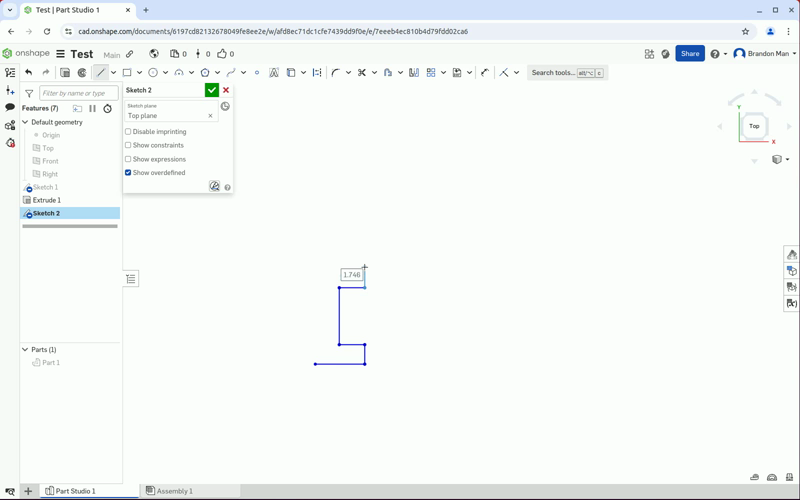
scroll(6)
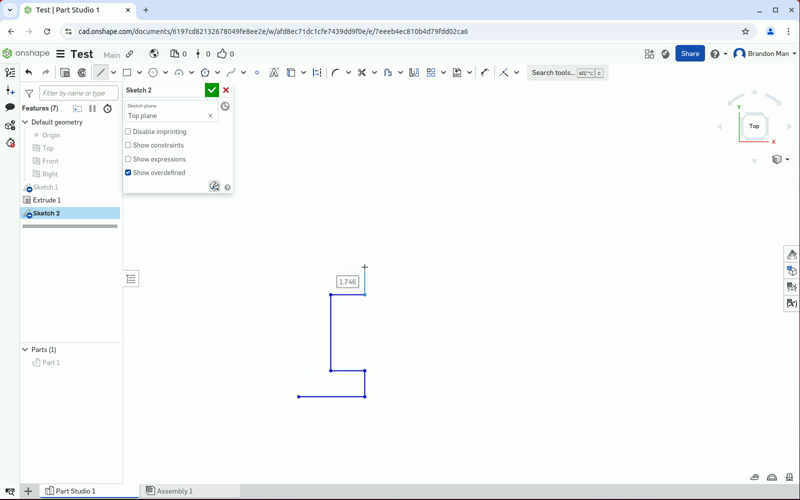
scroll(6)
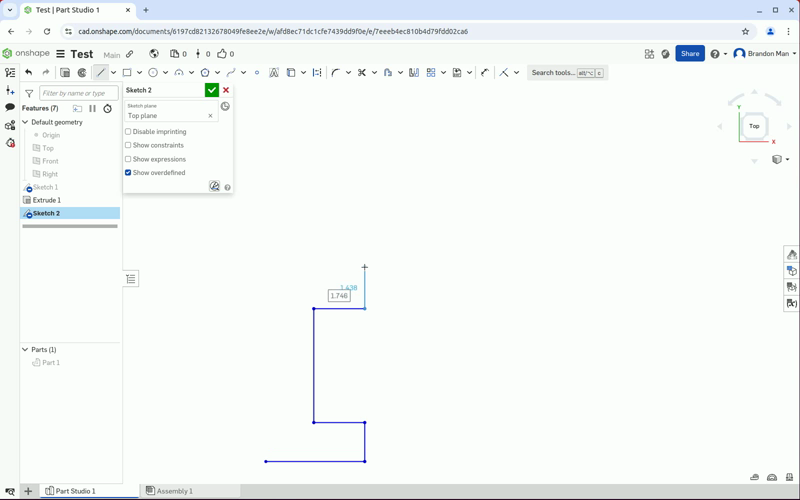
scroll(6)
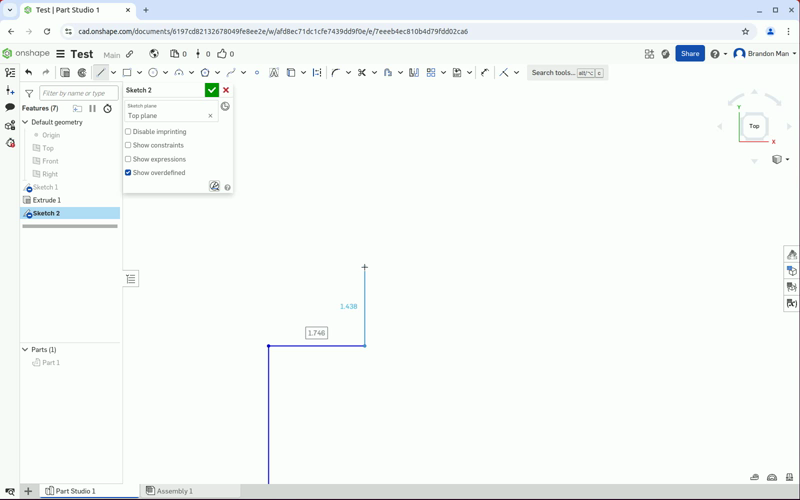
click(364, 266)
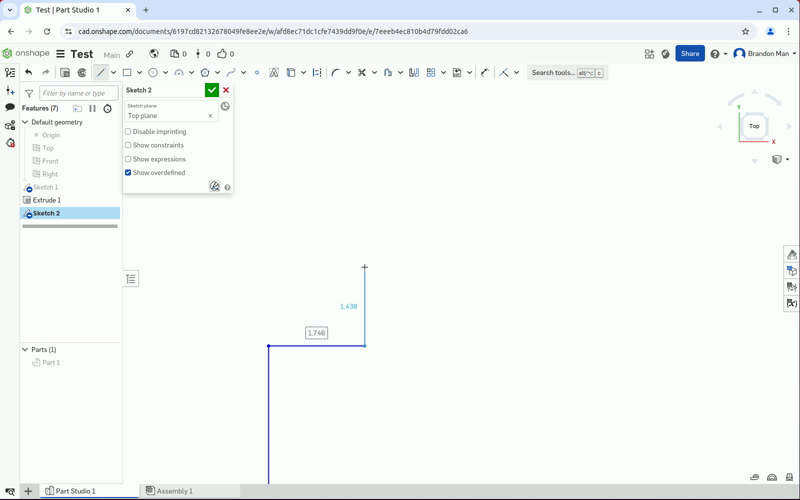
scroll(-6)
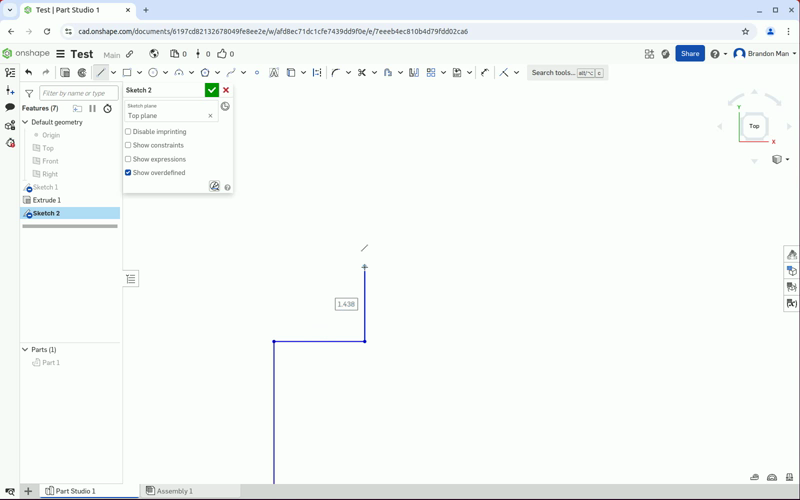
scroll(-6)
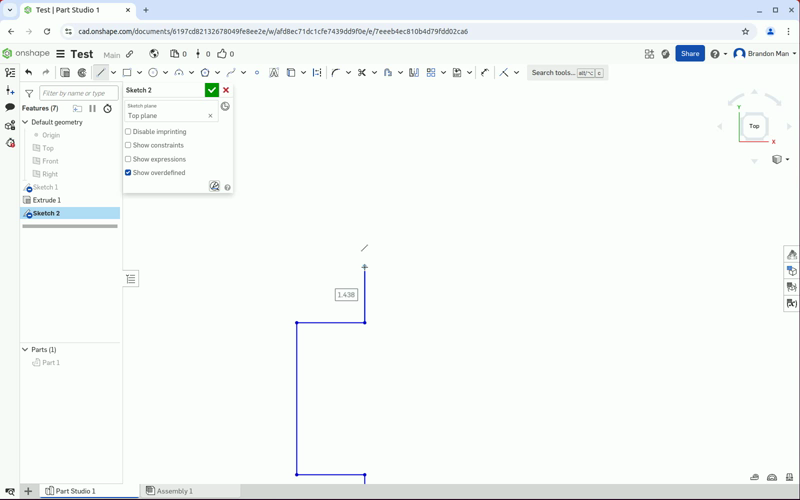
scroll(-6)
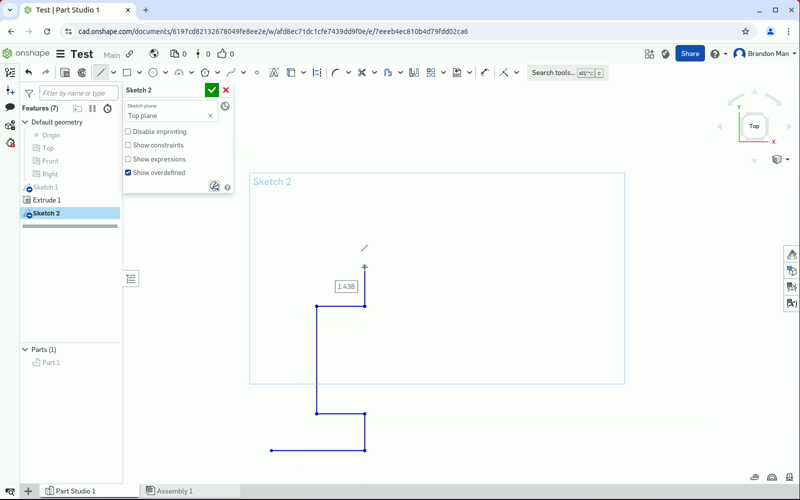
scroll(-6)
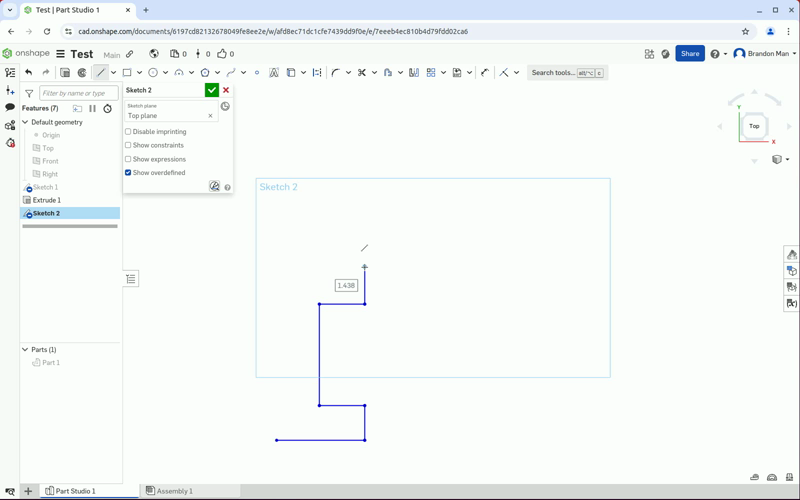
scroll(-6)
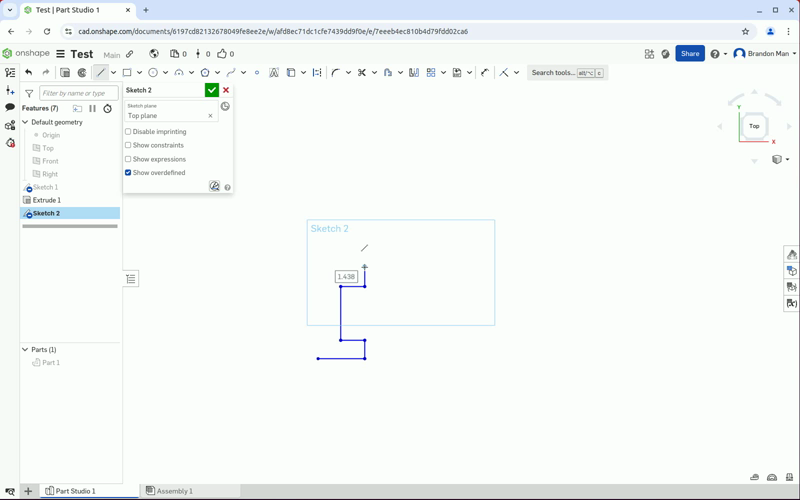
scroll(-6)
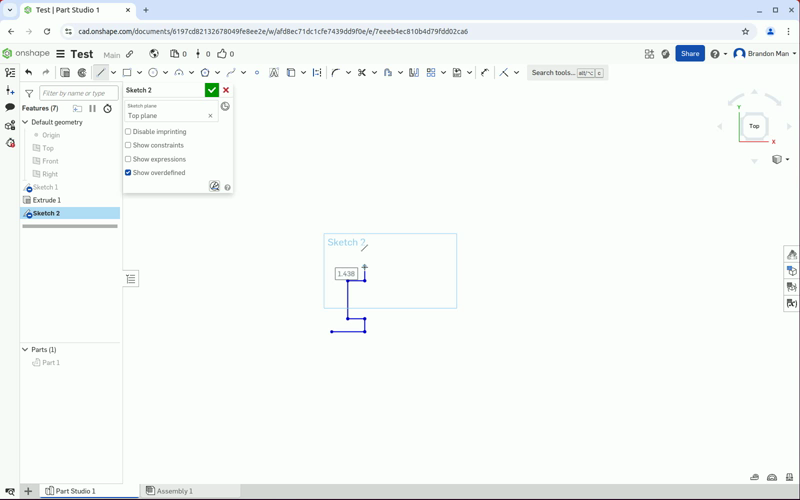
scroll(-6)
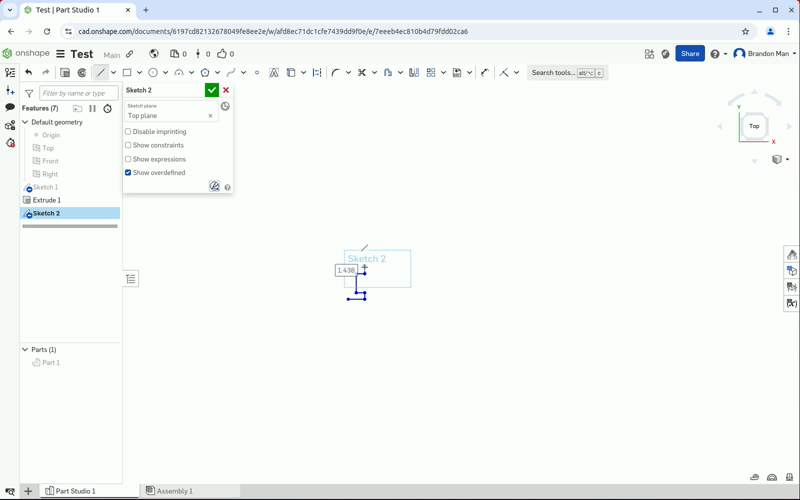
key_up(shift)
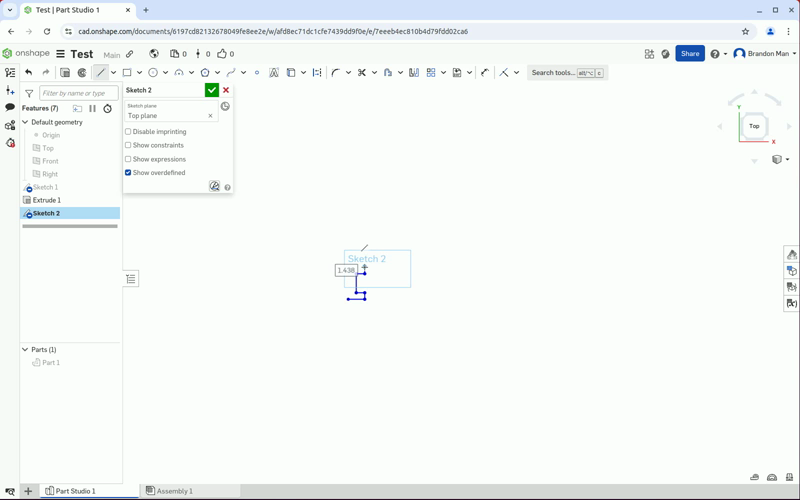
key_down(shift)
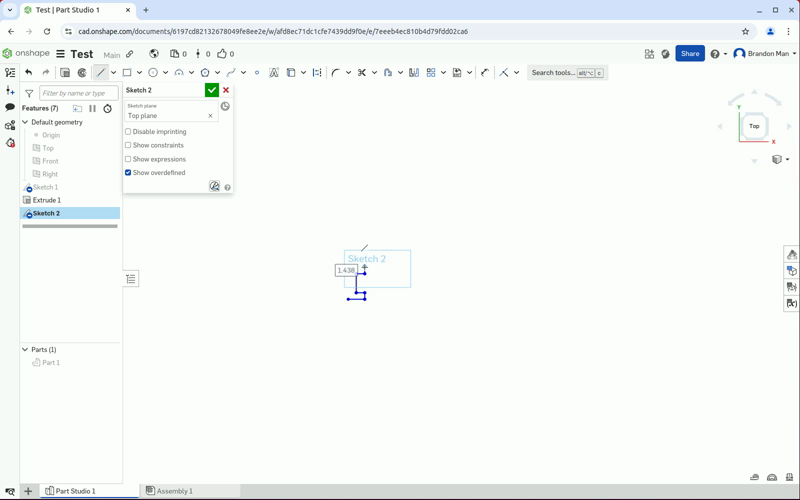
mouse_move(394, 266)
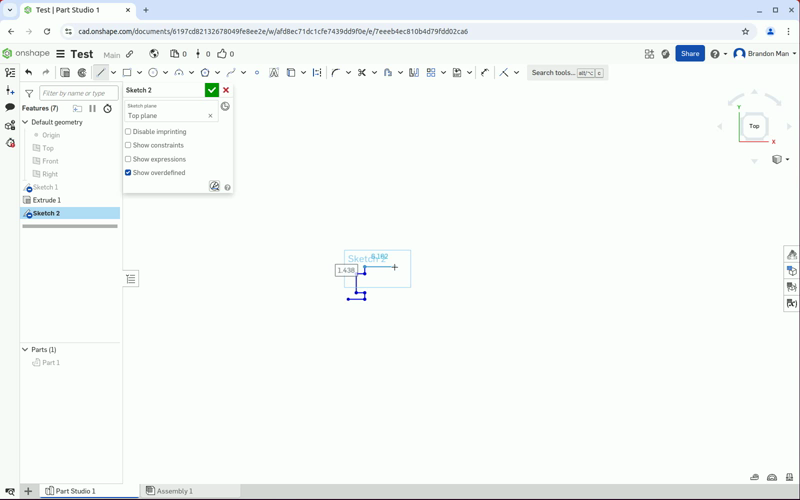
mouse_move(348, 266)
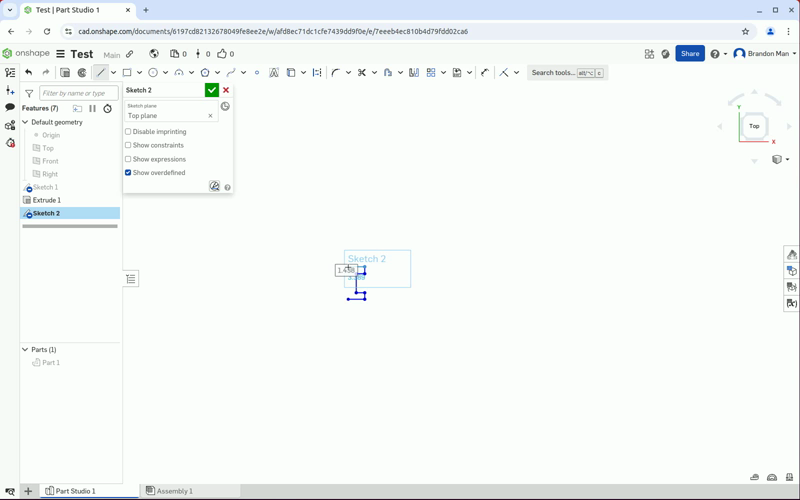
click(348, 266)
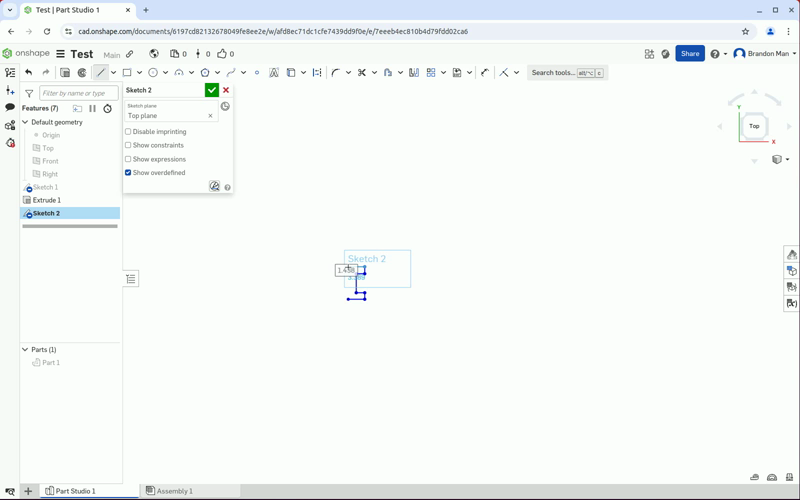
key_up(shift)
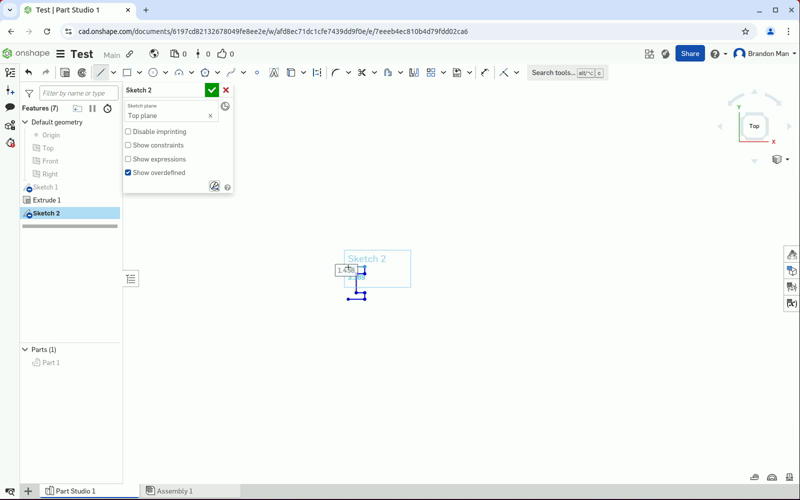
mouse_move(378, 266)
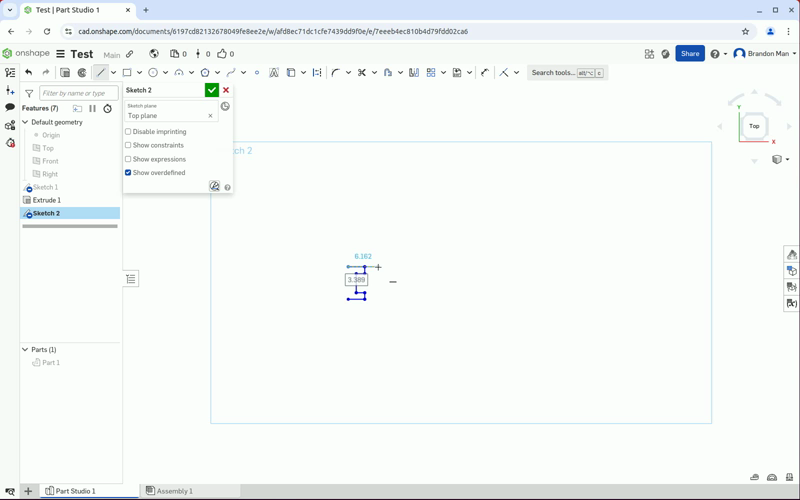
key_down(shift)
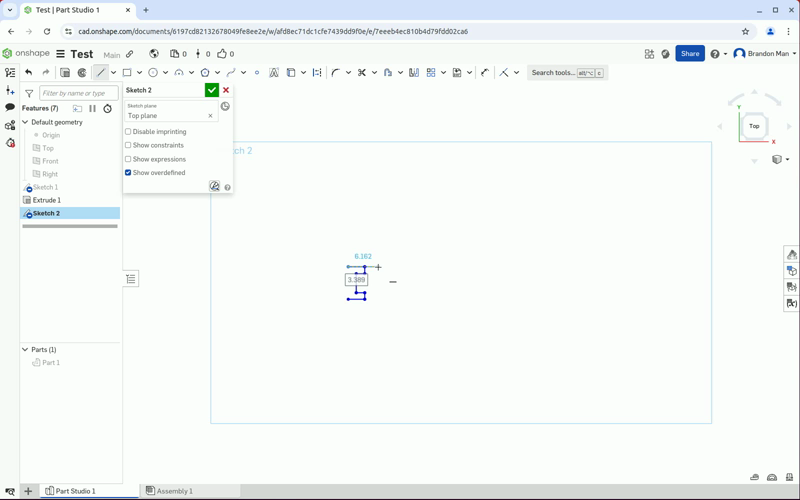
mouse_move(348, 299)
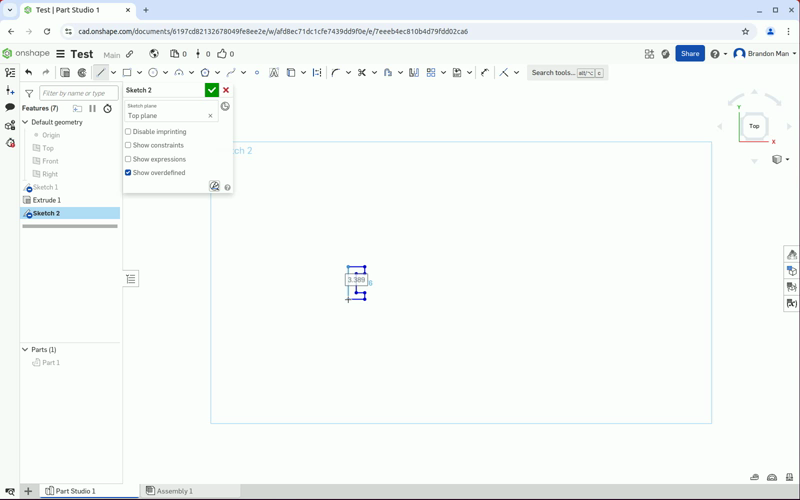
key_up(shift)
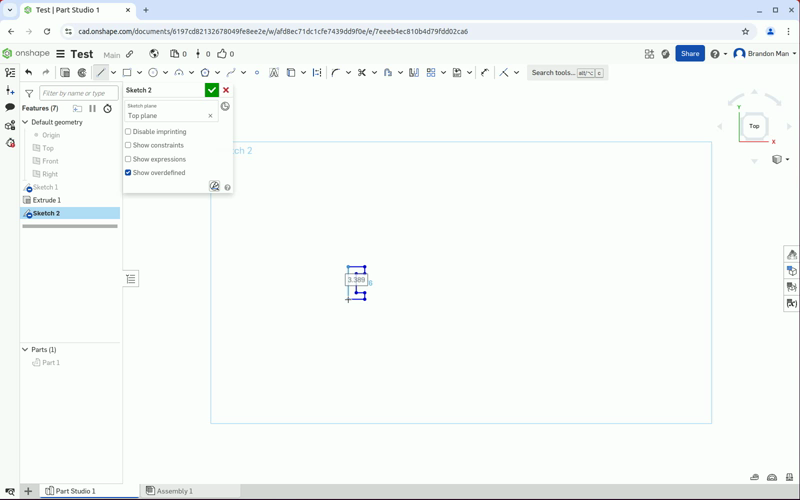
click(348, 299)
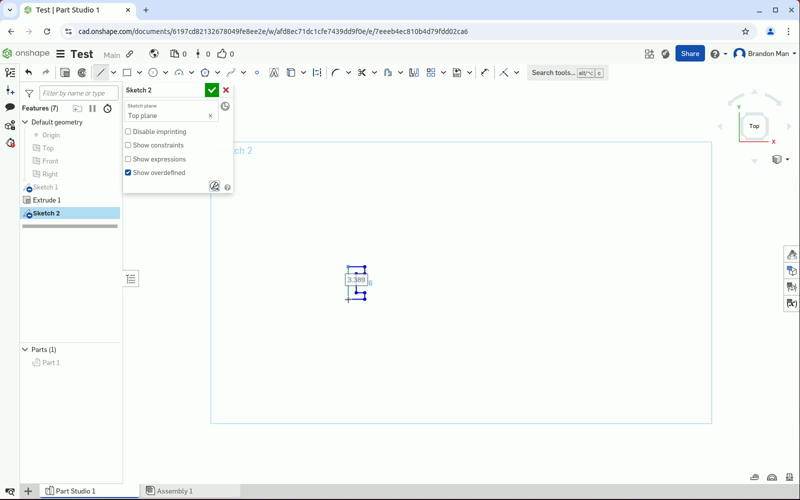
key(esc)
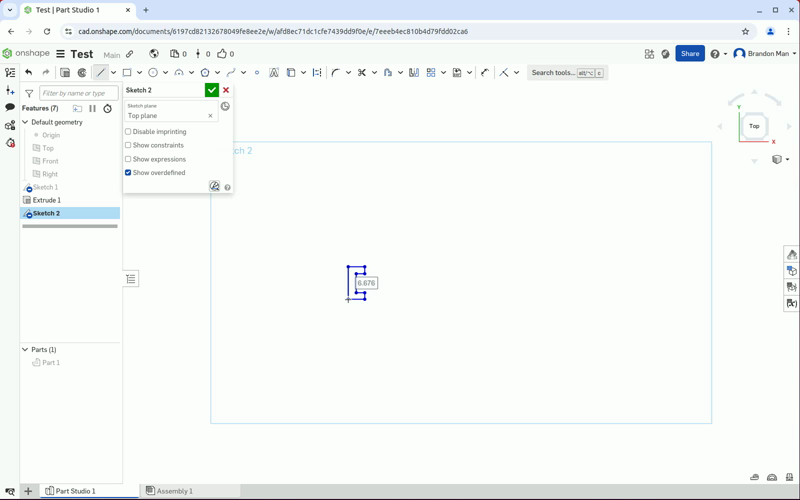
mouse_move(363, 270)
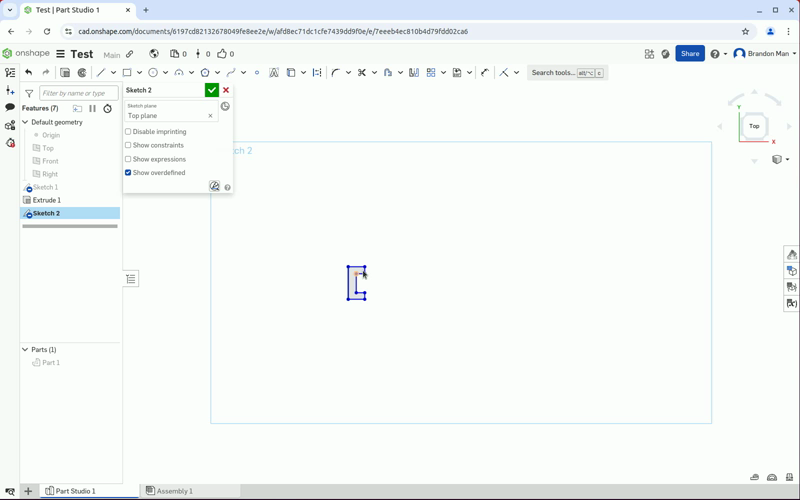
scroll(6)
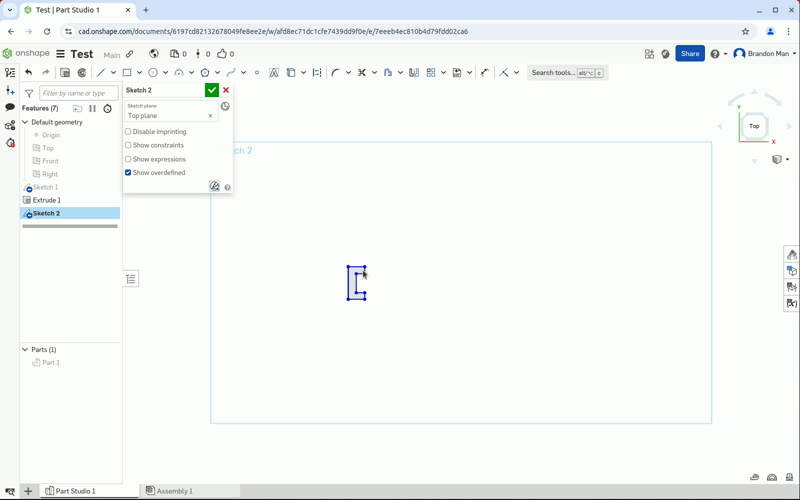
scroll(6)
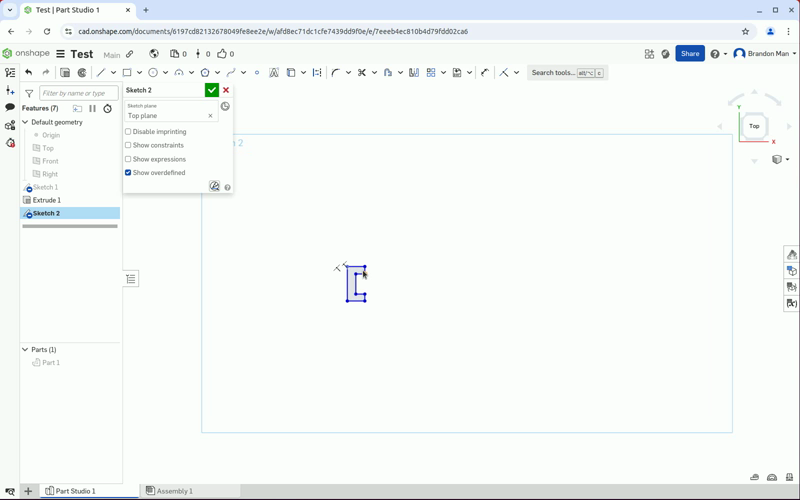
scroll(6)
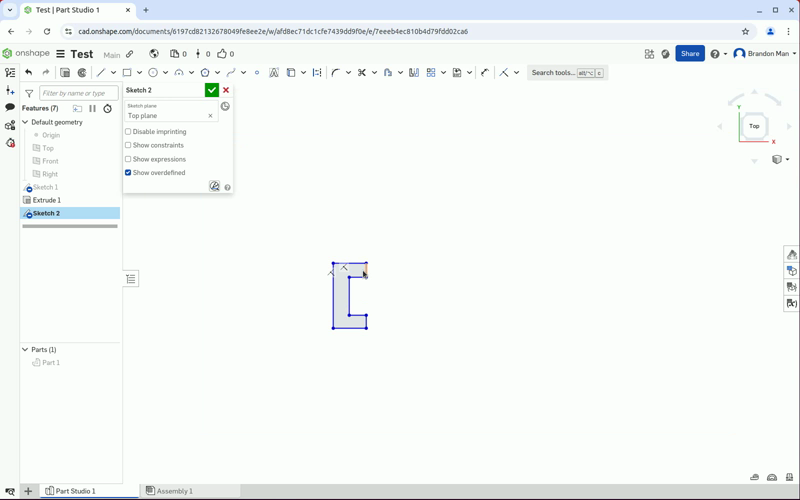
scroll(6)
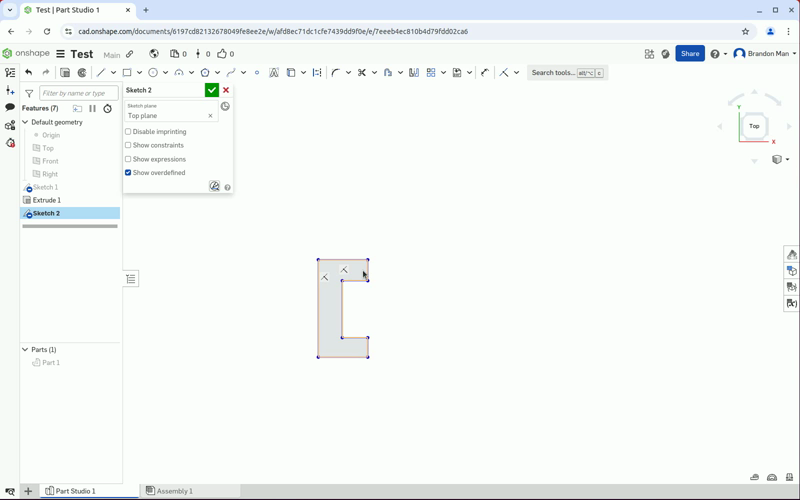
scroll(6)
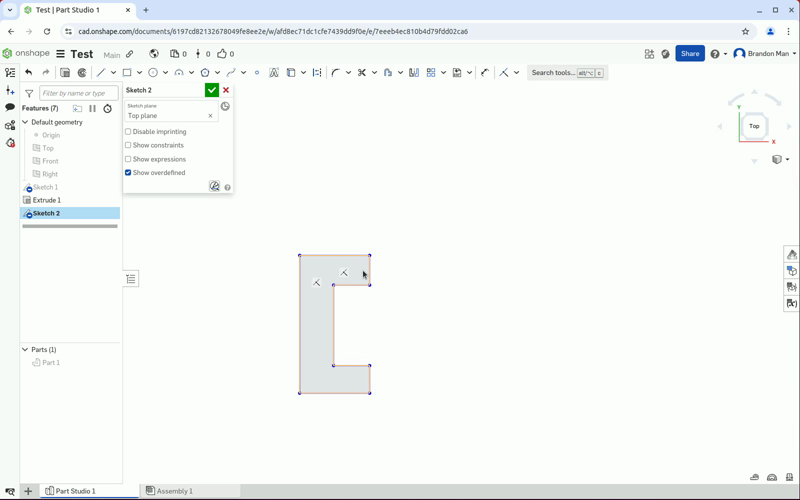
scroll(6)
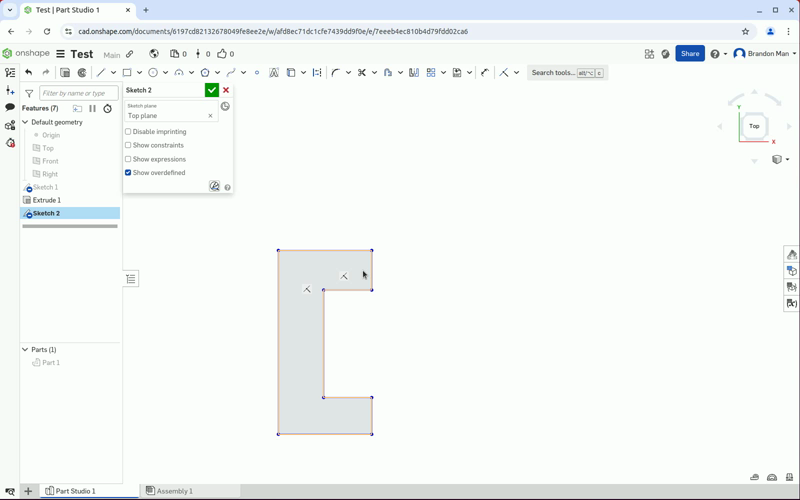
scroll(6)
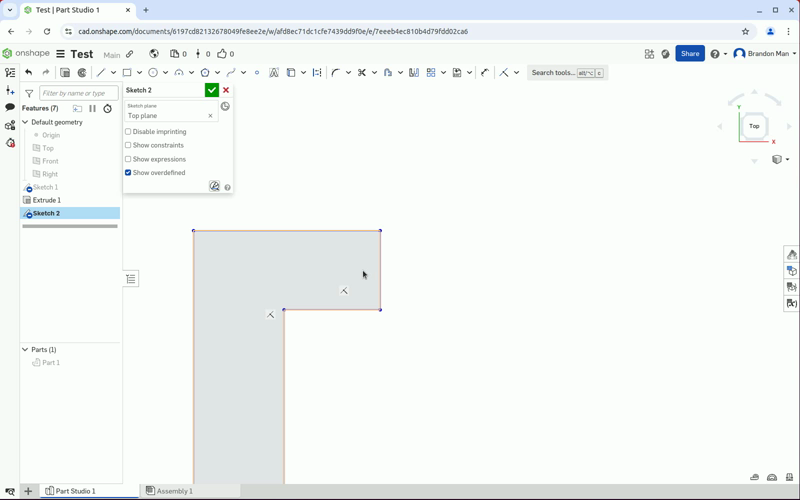
click(363, 270)
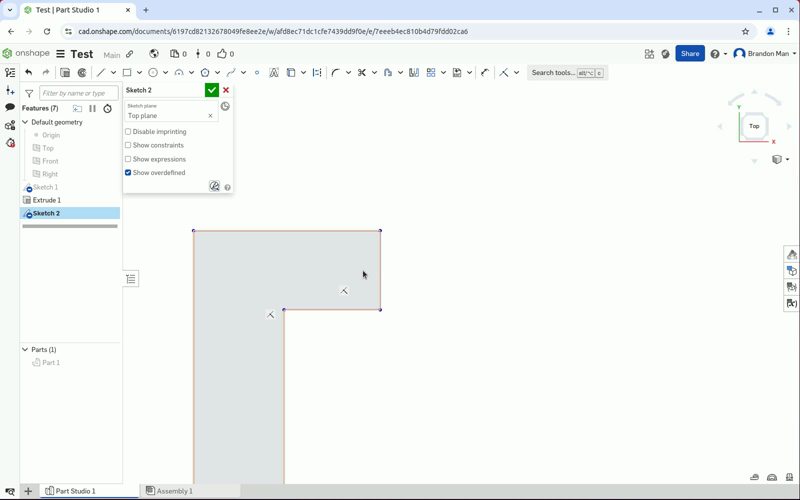
scroll(-6)
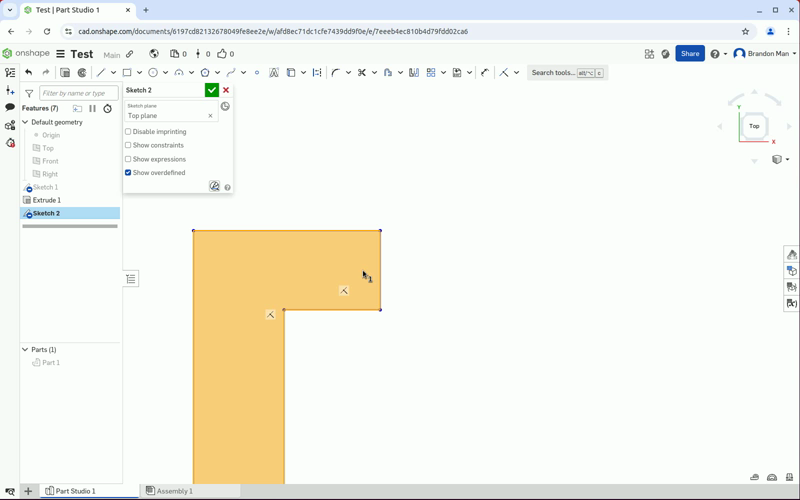
scroll(-6)
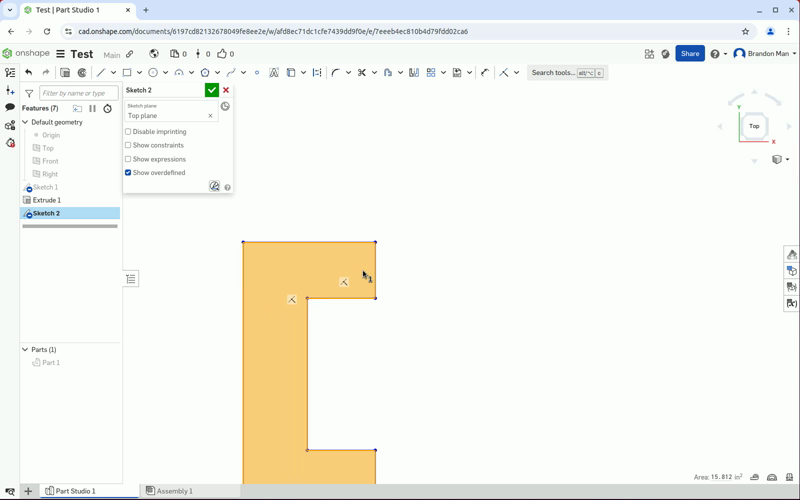
scroll(-6)
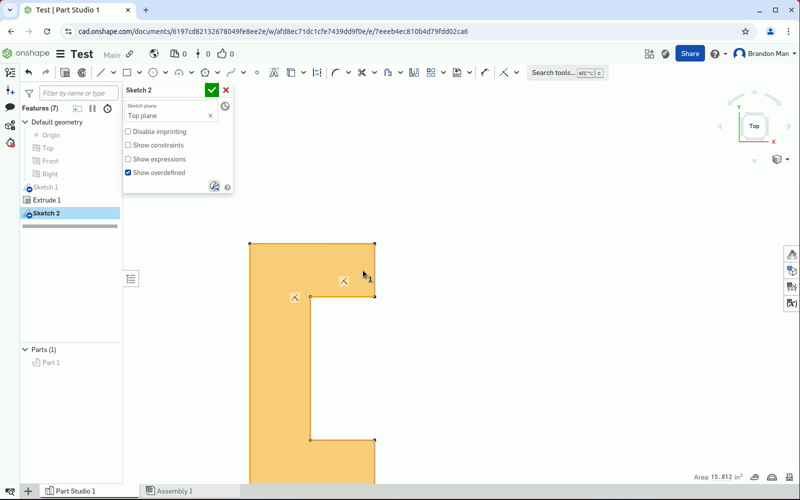
scroll(-6)
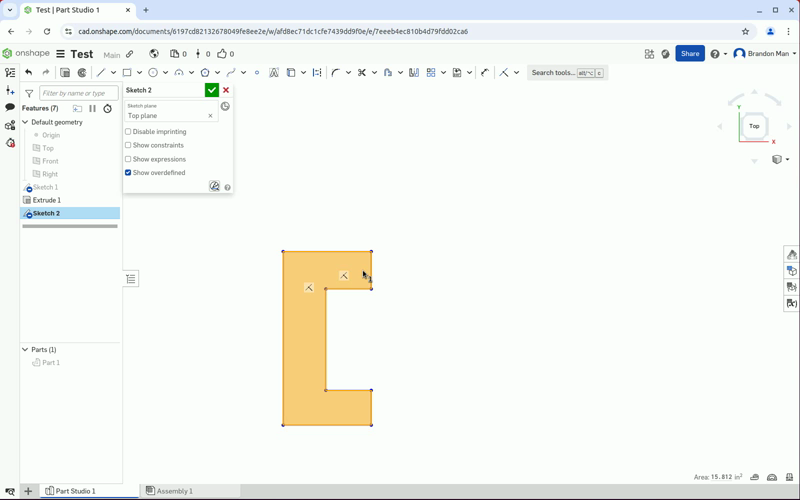
scroll(-6)
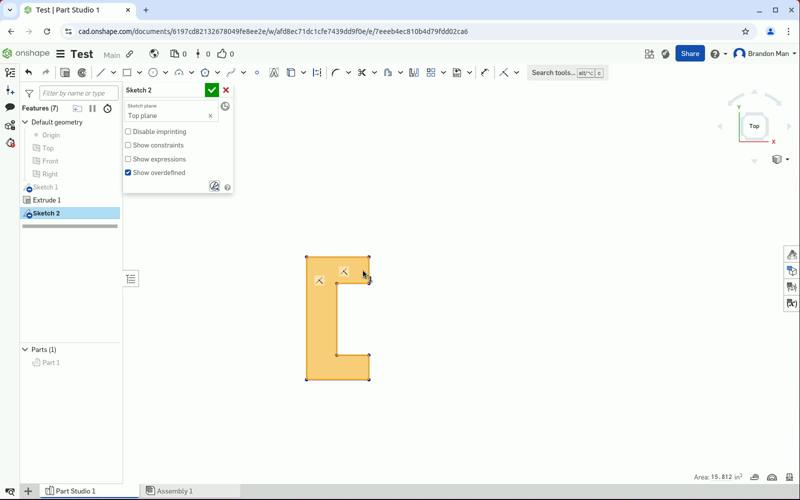
scroll(-6)
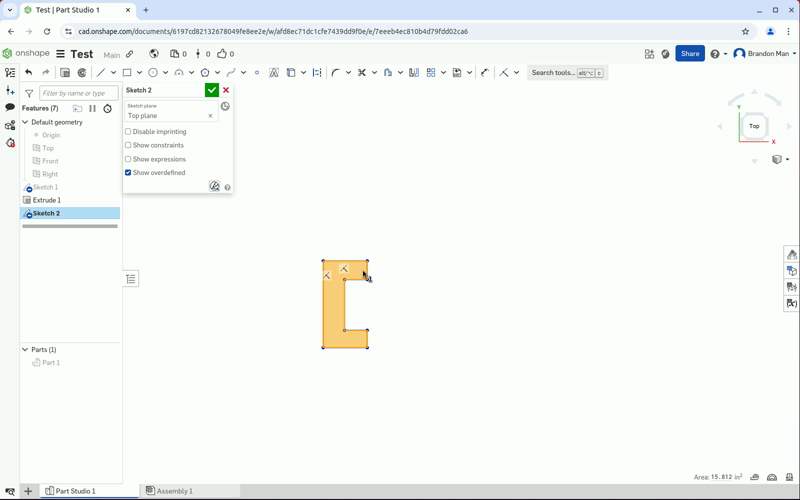
scroll(-6)
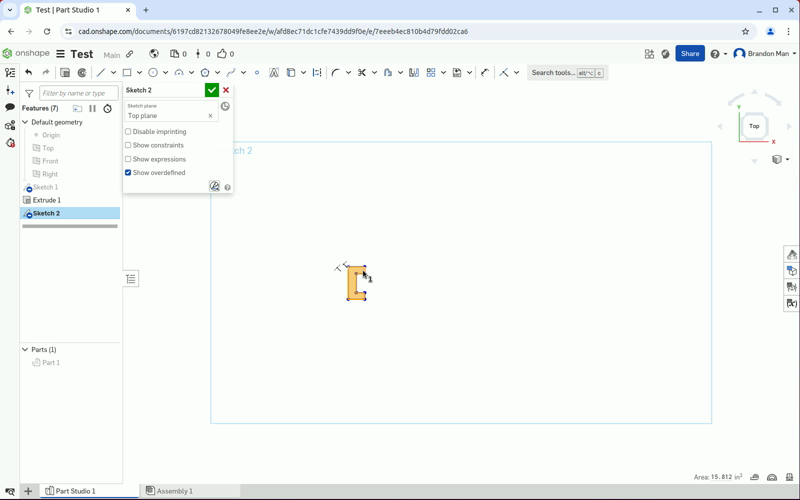
mouse_move(73, 352)
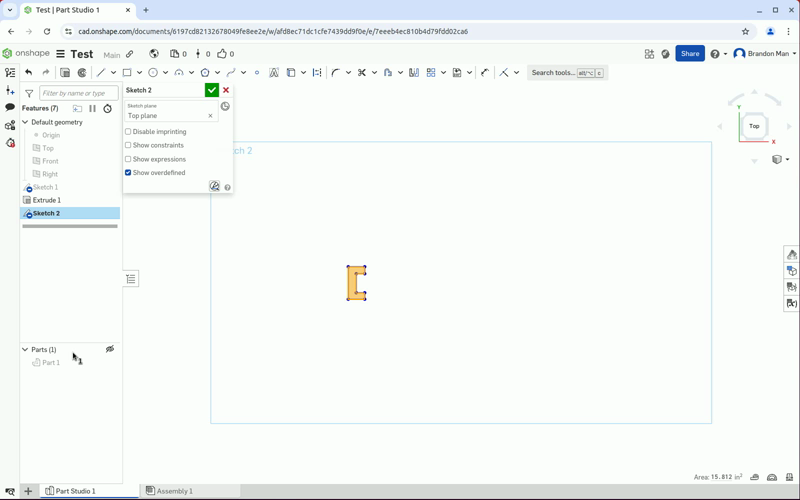
key(shift+y)
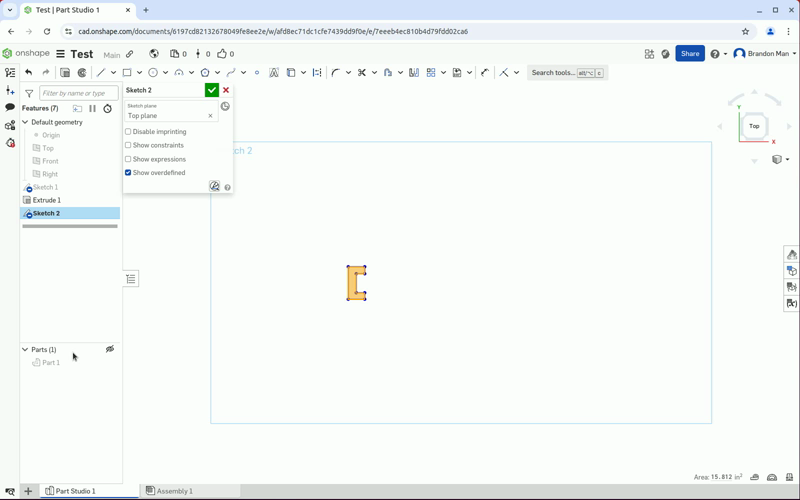
key(shift+e)
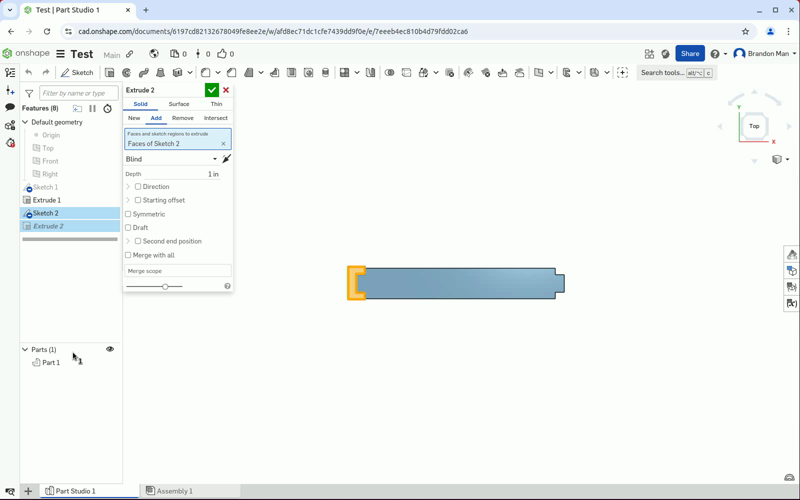
mouse_move(143, 106)
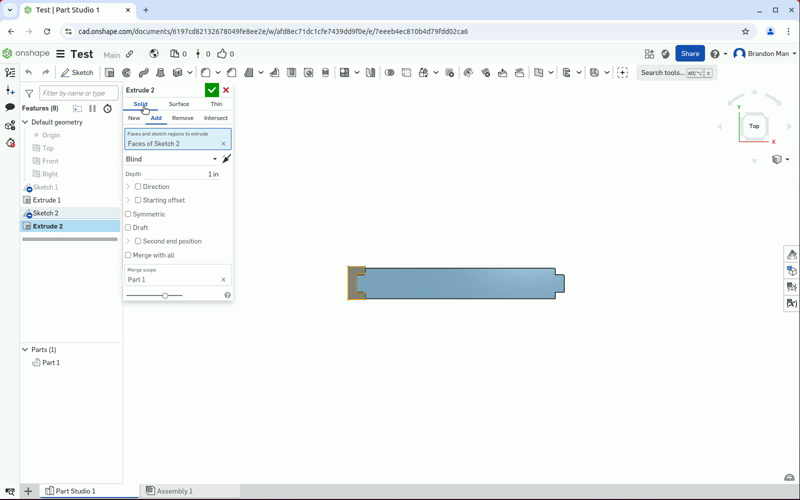
click(143, 106)
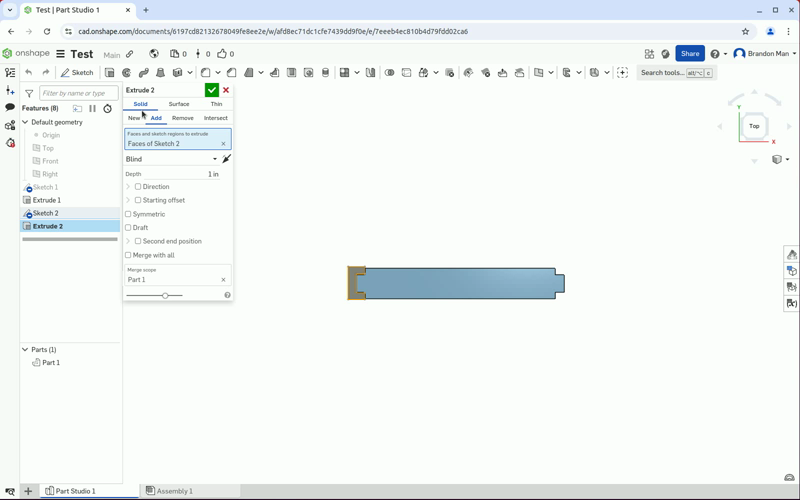
mouse_move(137, 120)
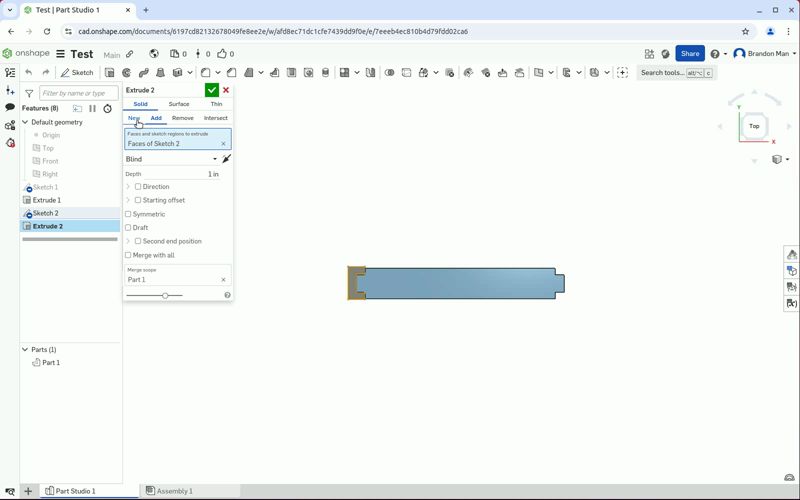
click(137, 120)
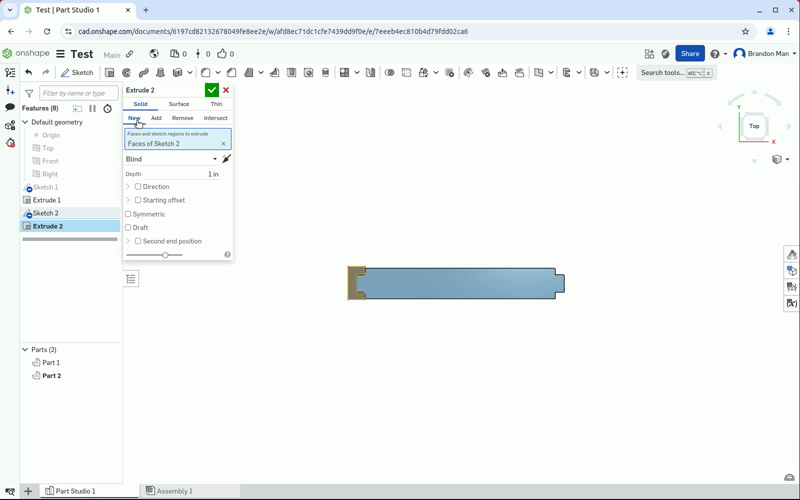
key(tab, 4)
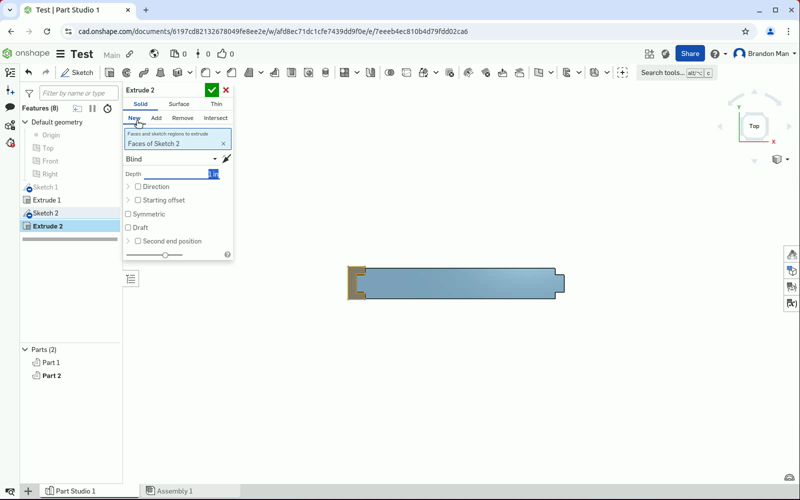
text(2.407)
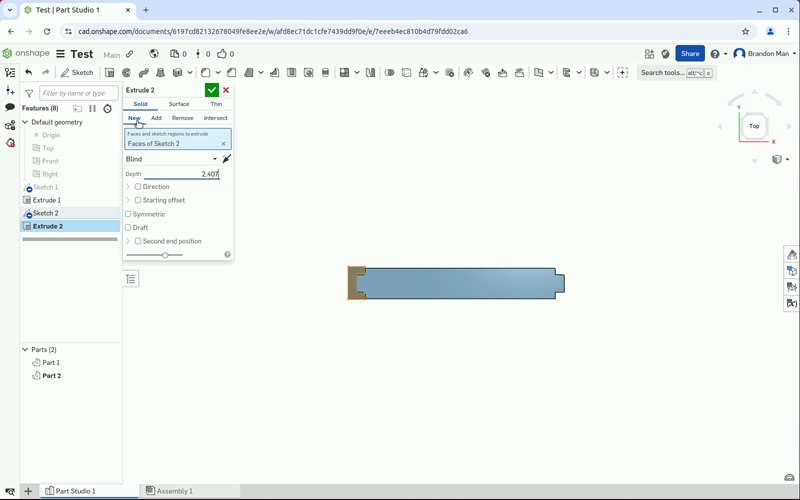
key(enter)
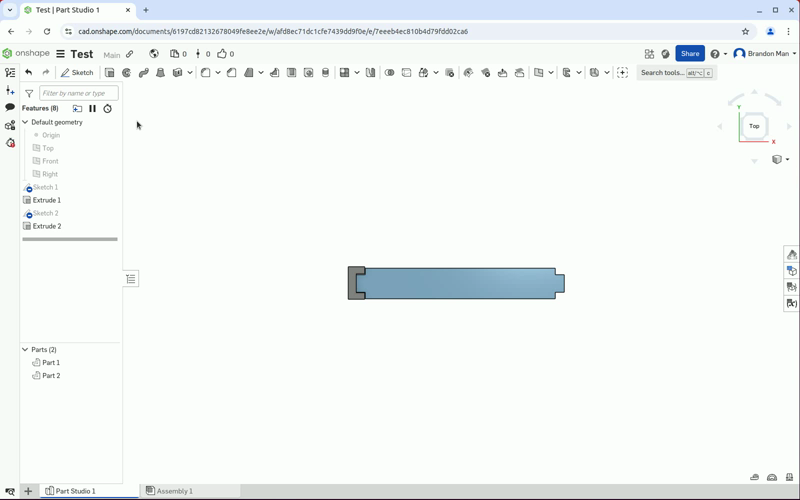
key(shift+h)
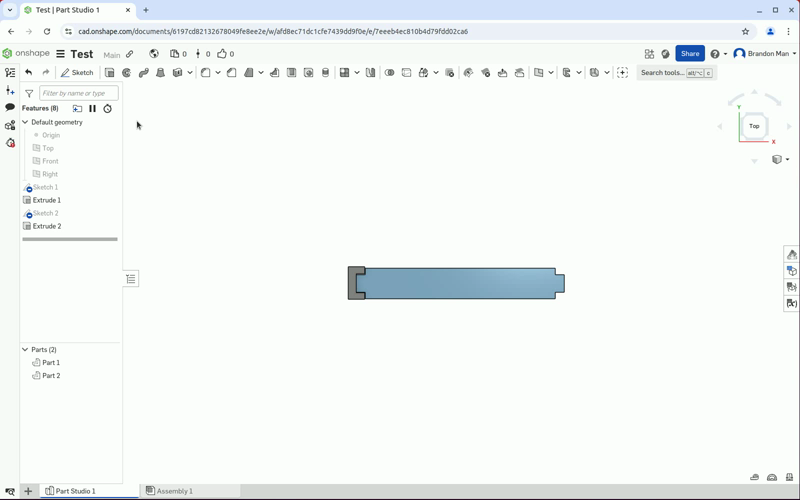
key(shift+h)
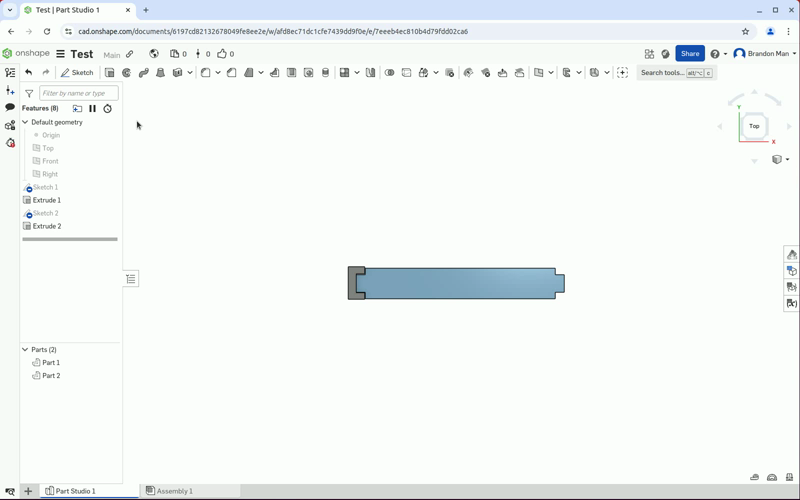
mouse_move(73, 189)
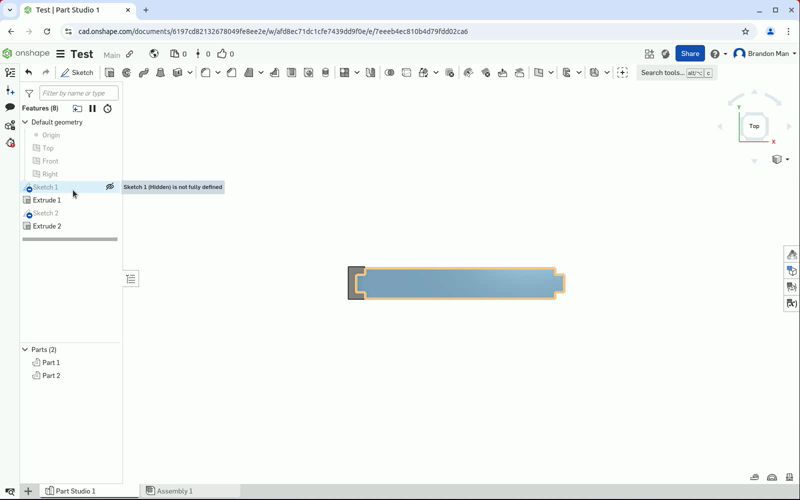
click(73, 189)
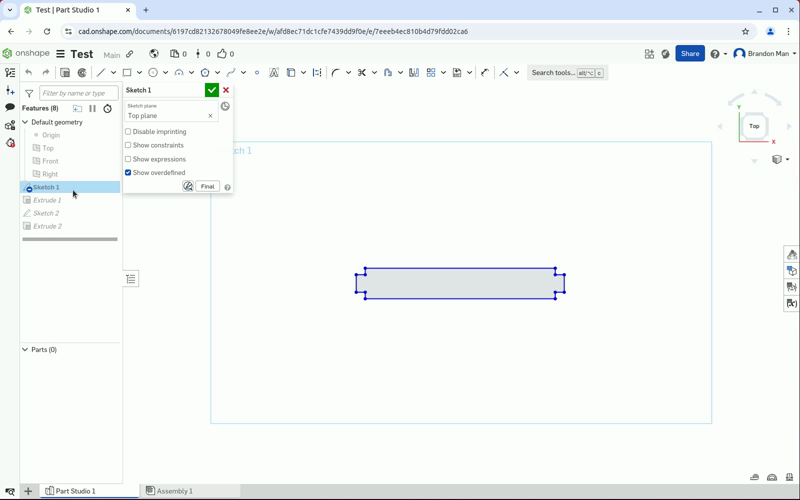
mouse_move(229, 92)
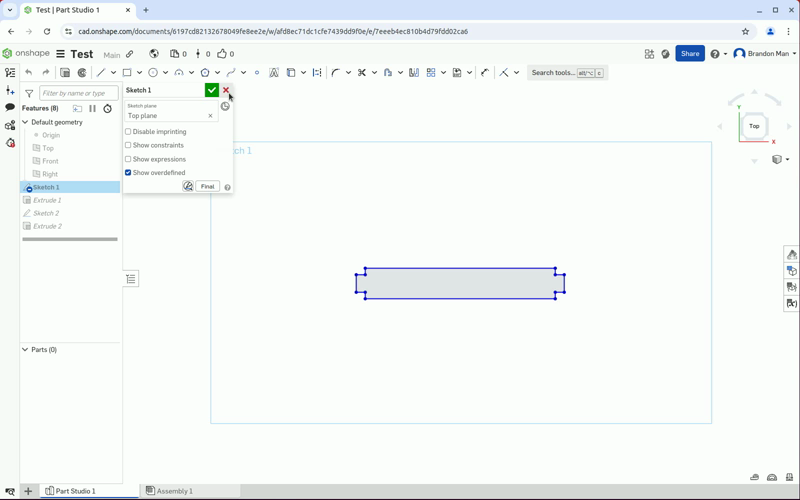
click(229, 92)
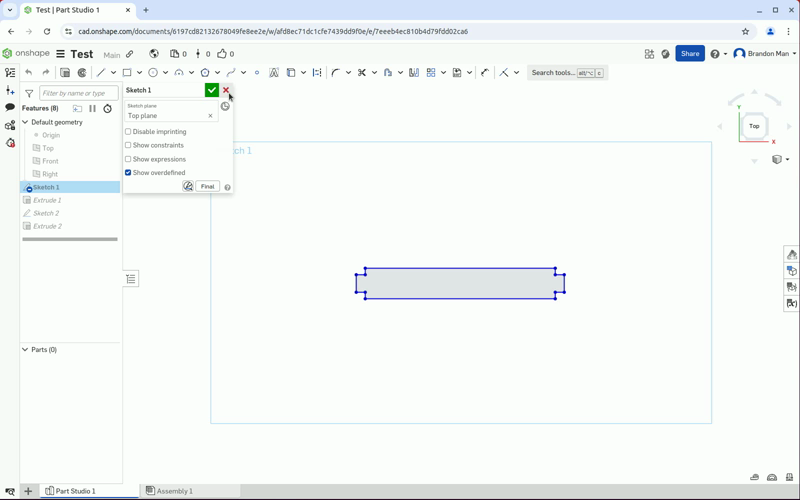
key(shift+s)
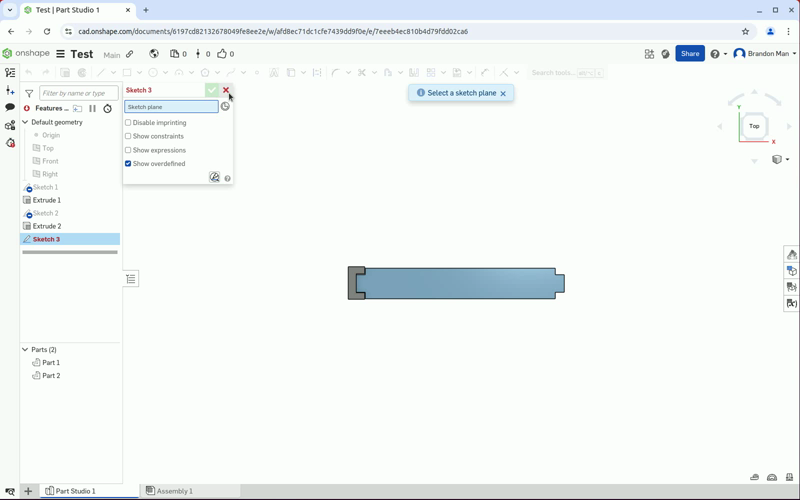
mouse_move(73, 150)
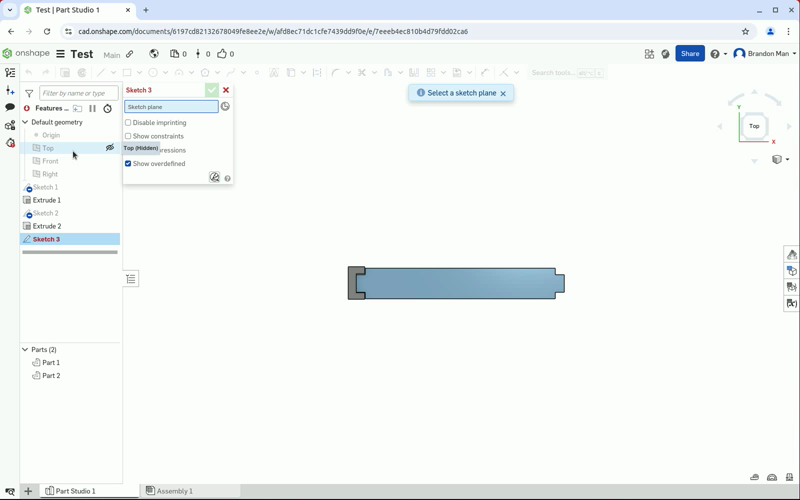
click(73, 150)
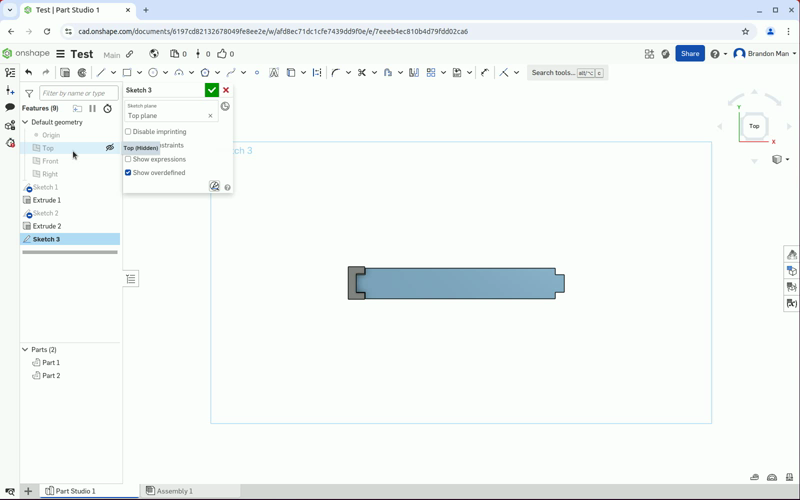
mouse_move(73, 352)
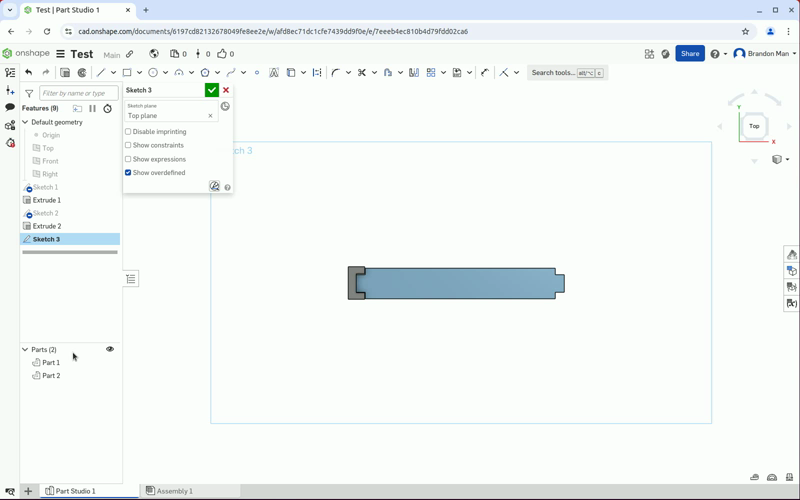
key(y)
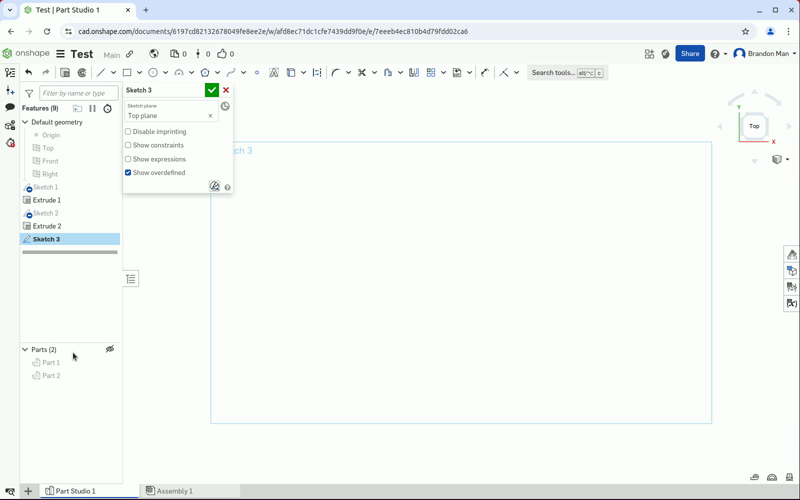
key(l)
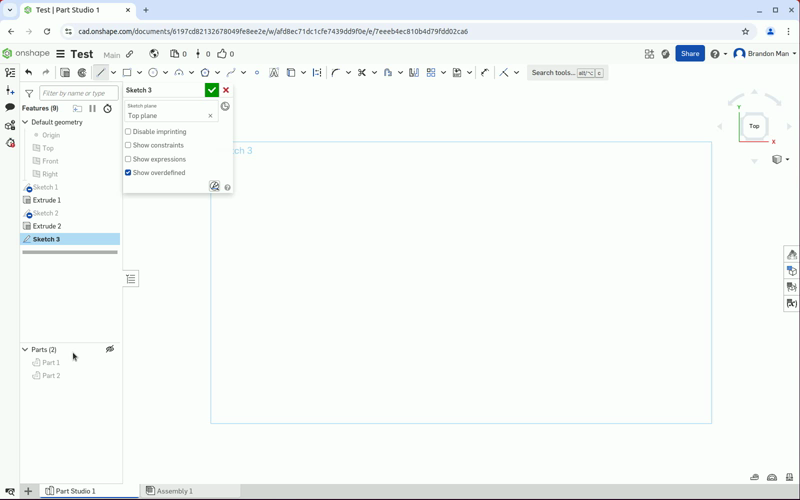
key_down(shift)
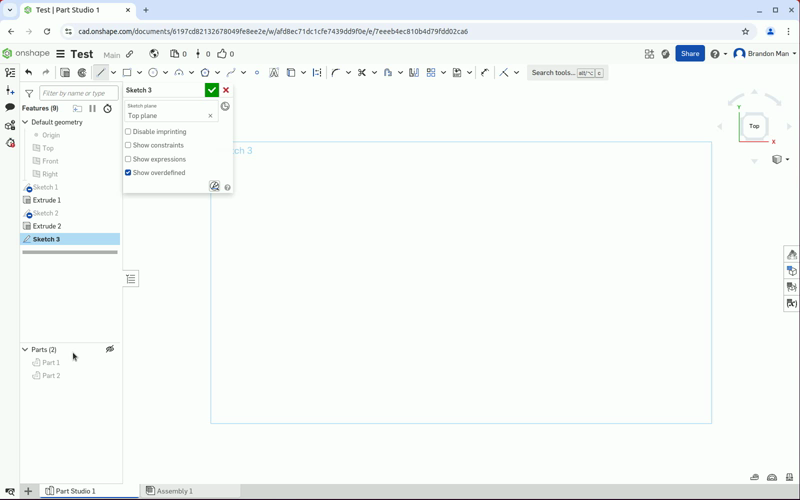
mouse_move(556, 299)
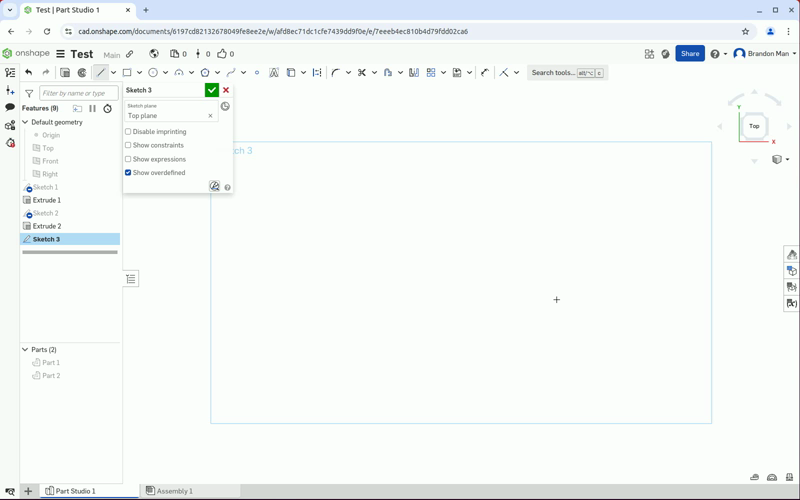
click(556, 299)
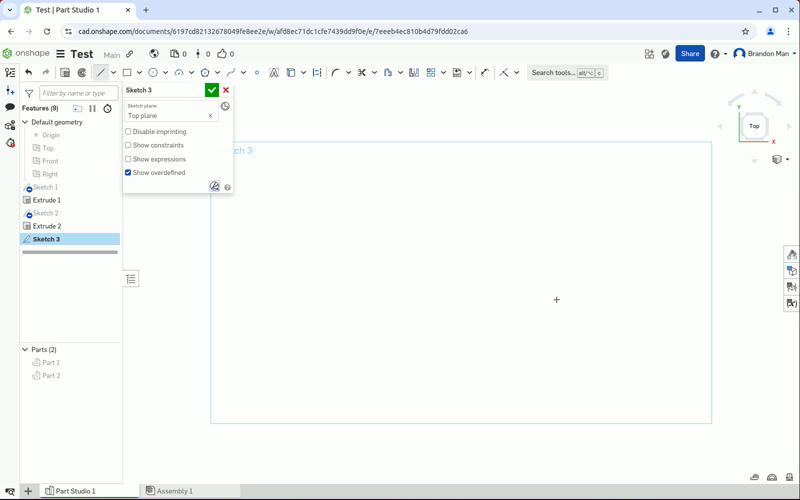
key_up(shift)
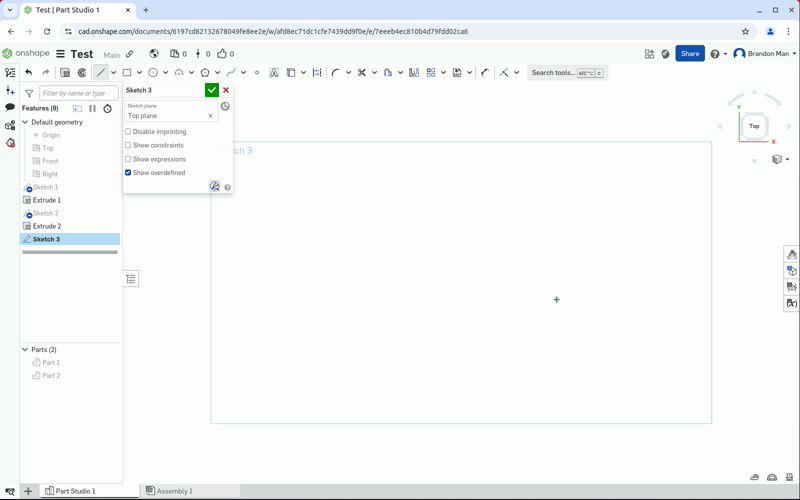
key_down(shift)
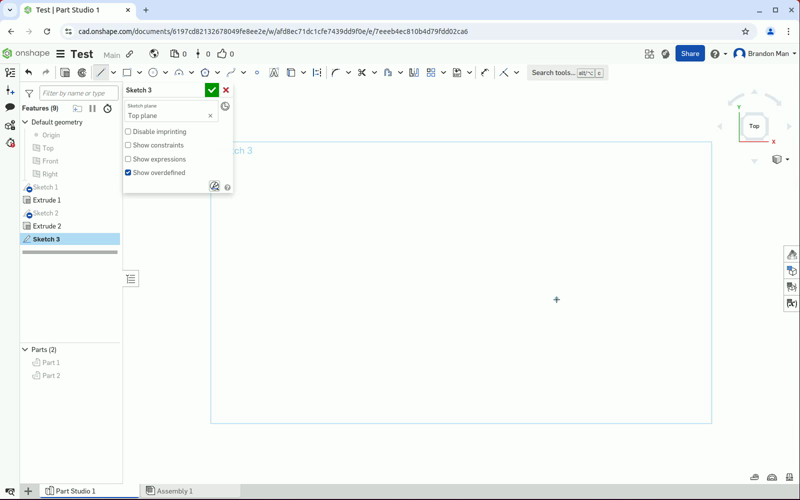
mouse_move(586, 299)
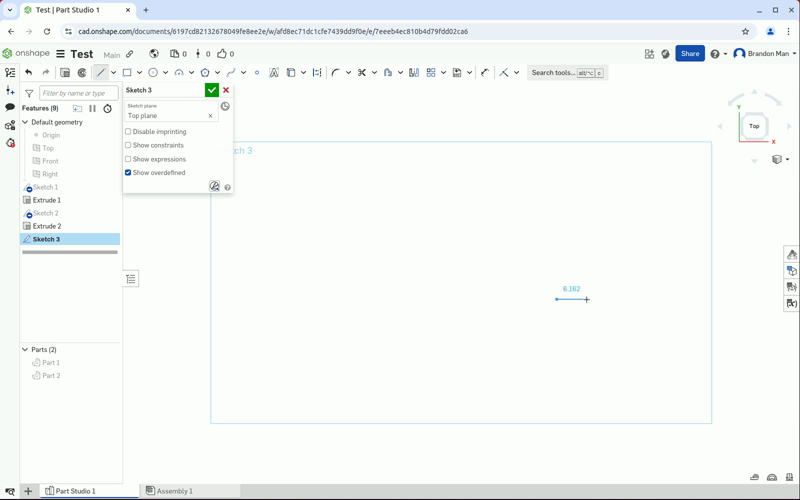
mouse_move(573, 299)
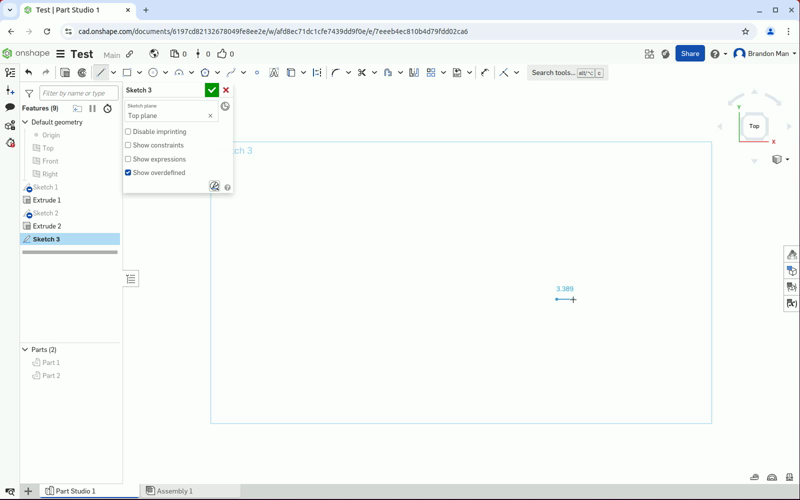
click(573, 299)
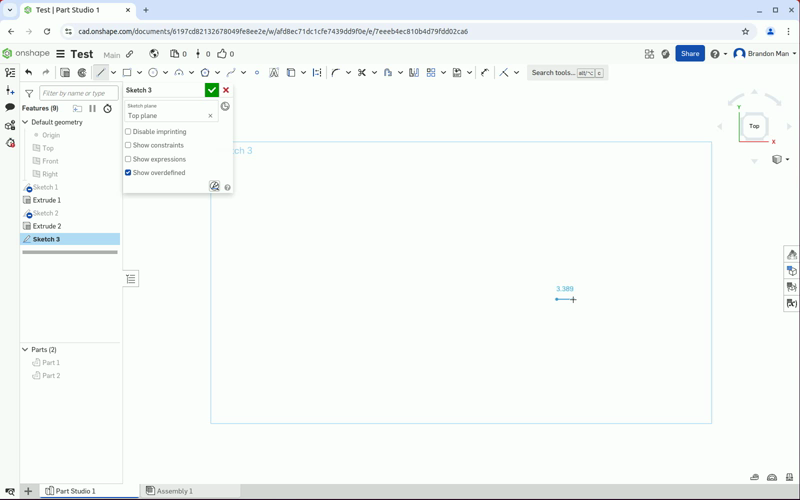
key_up(shift)
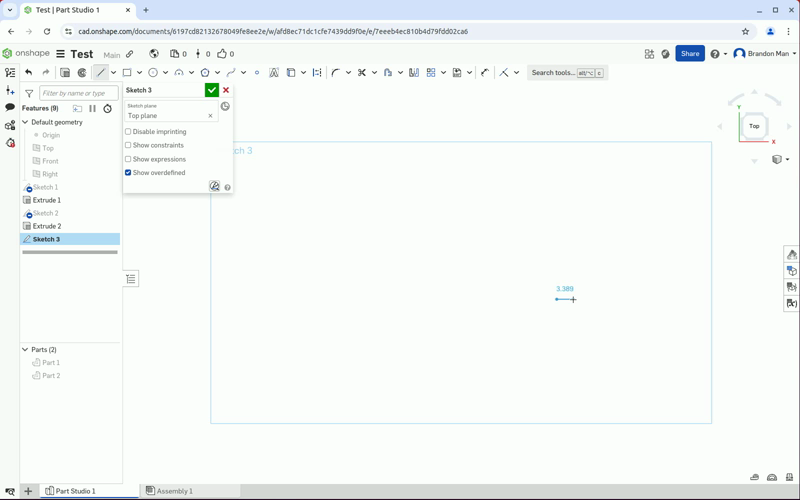
key_down(shift)
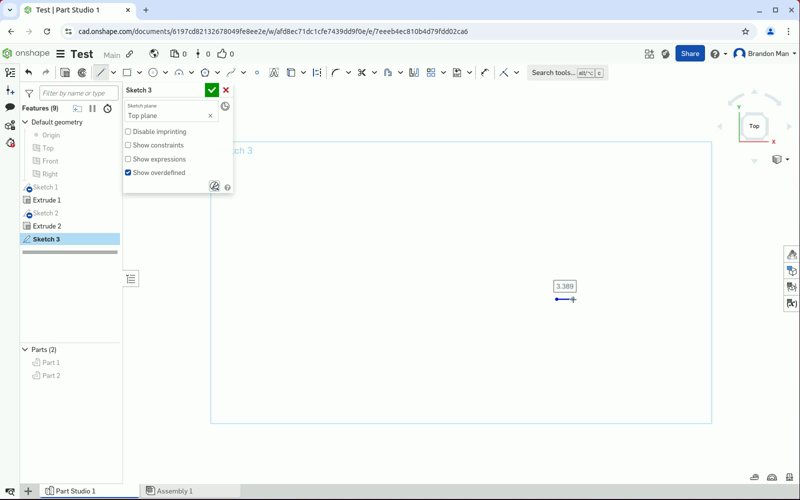
mouse_move(589, 299)
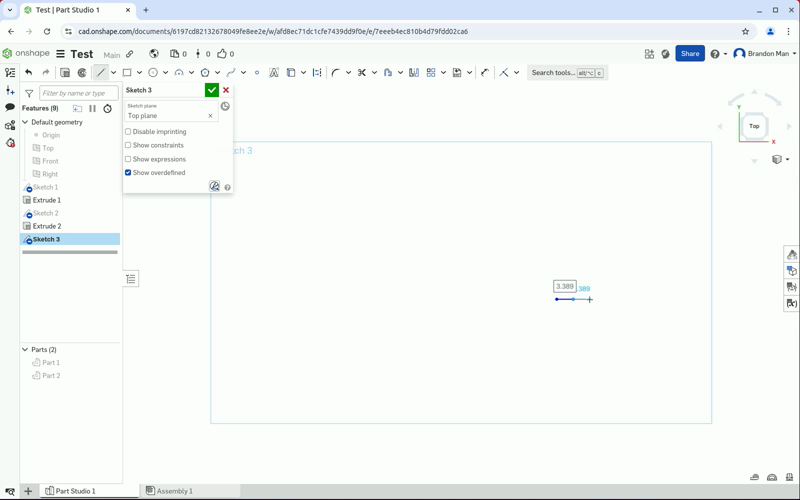
mouse_move(573, 266)
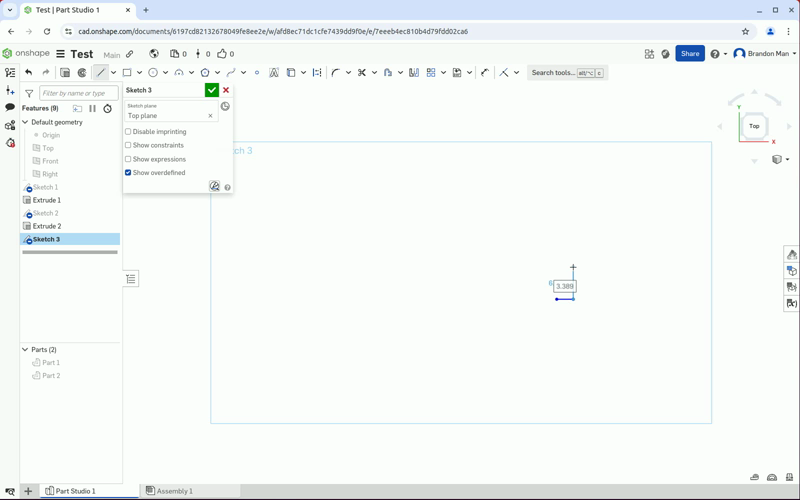
click(573, 266)
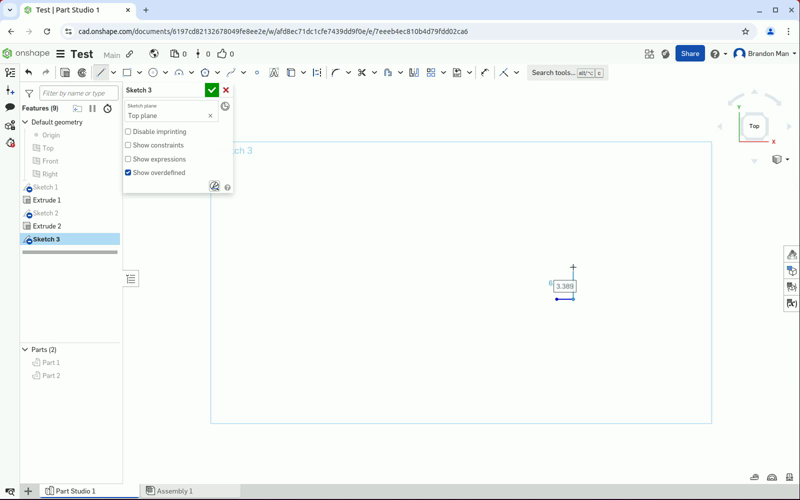
key_up(shift)
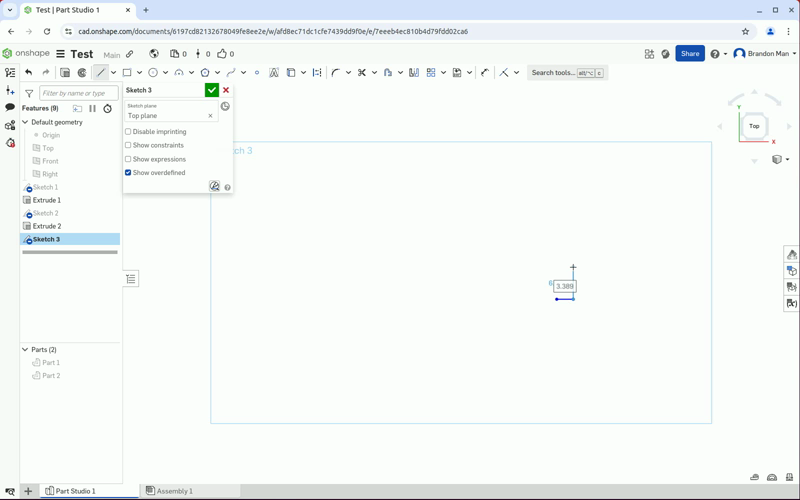
key_down(shift)
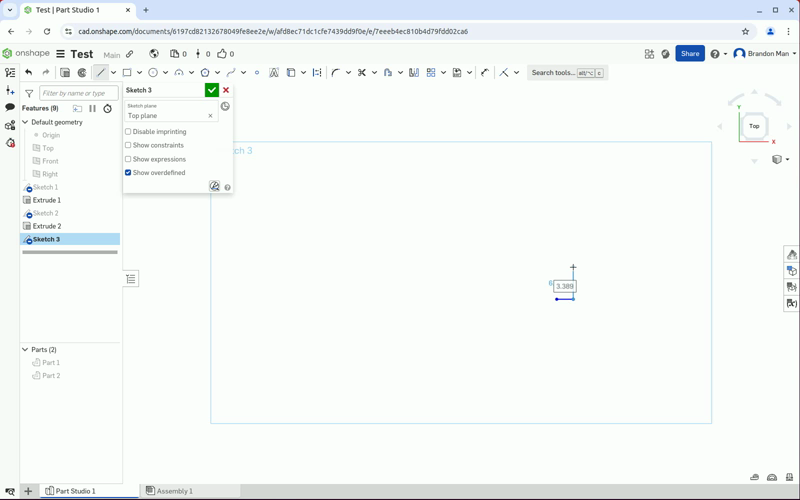
mouse_move(589, 266)
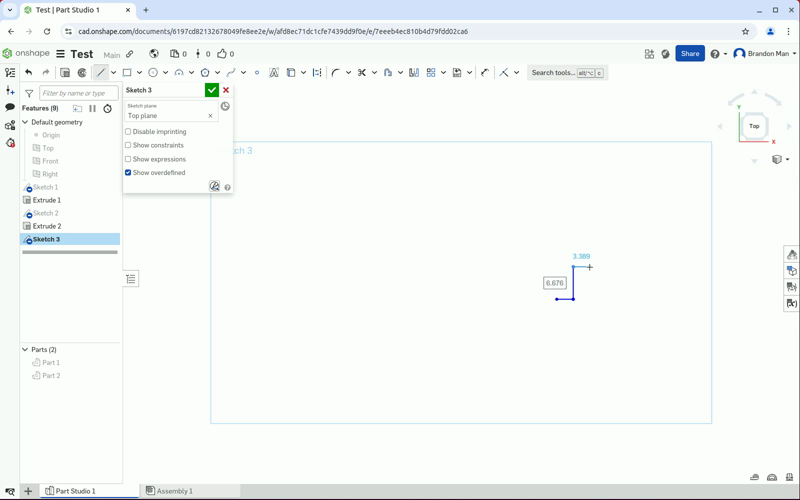
mouse_move(556, 266)
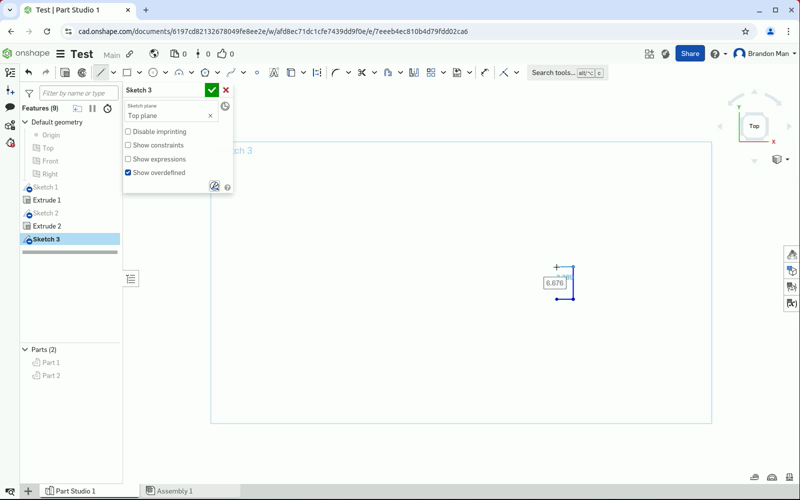
click(556, 266)
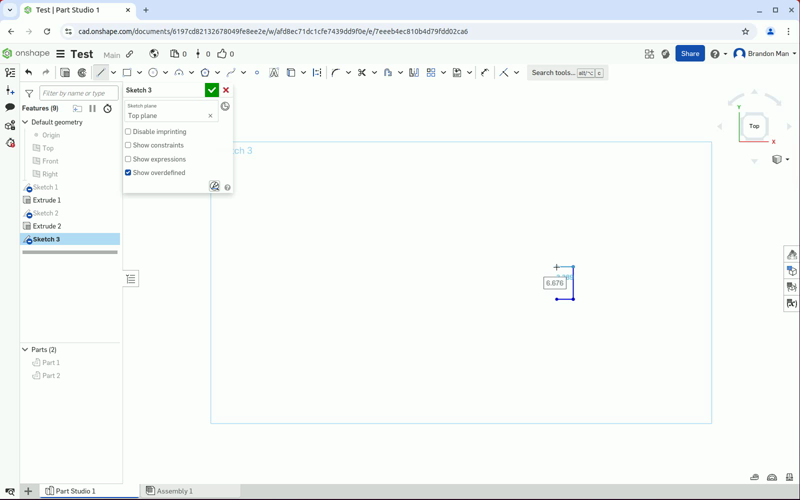
key_up(shift)
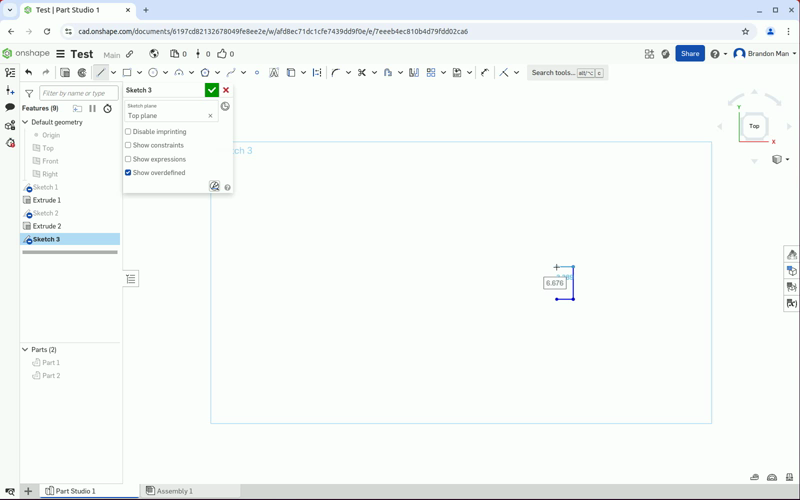
key_down(shift)
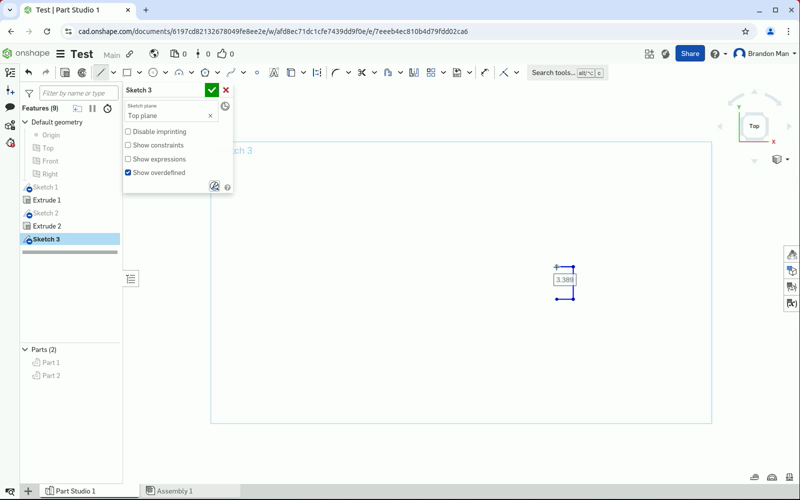
mouse_move(586, 266)
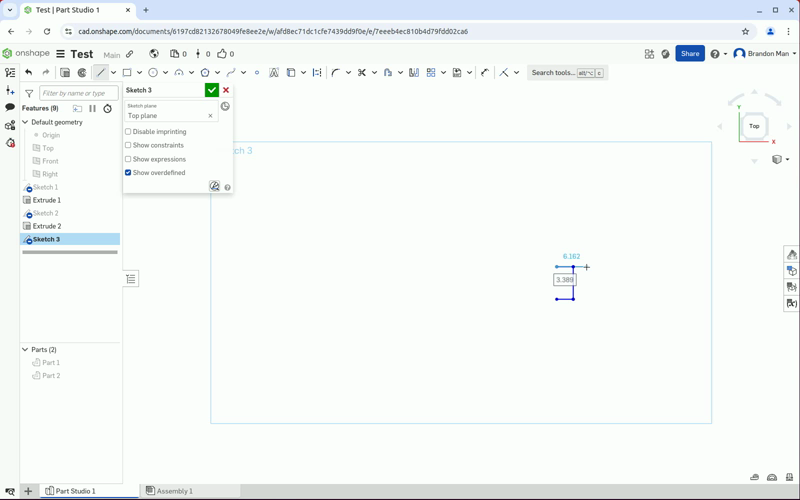
mouse_move(556, 273)
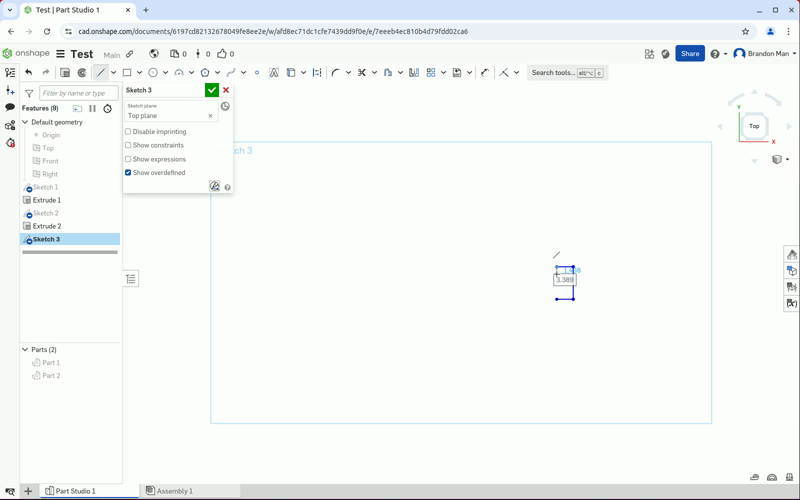
scroll(6)
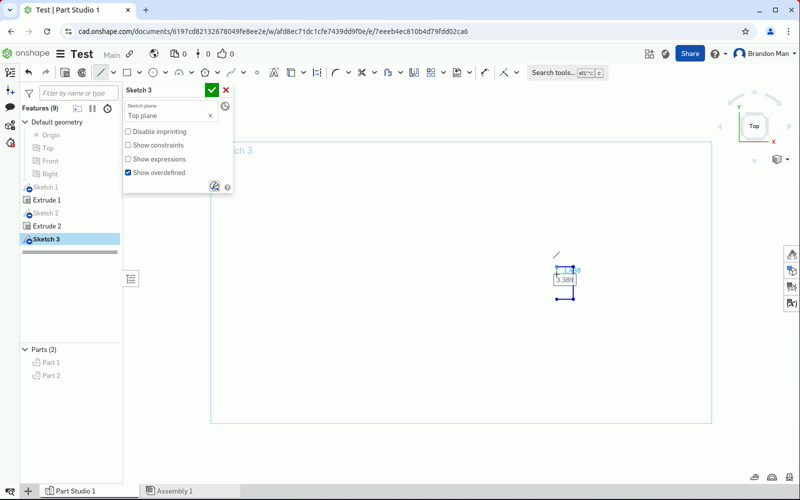
scroll(6)
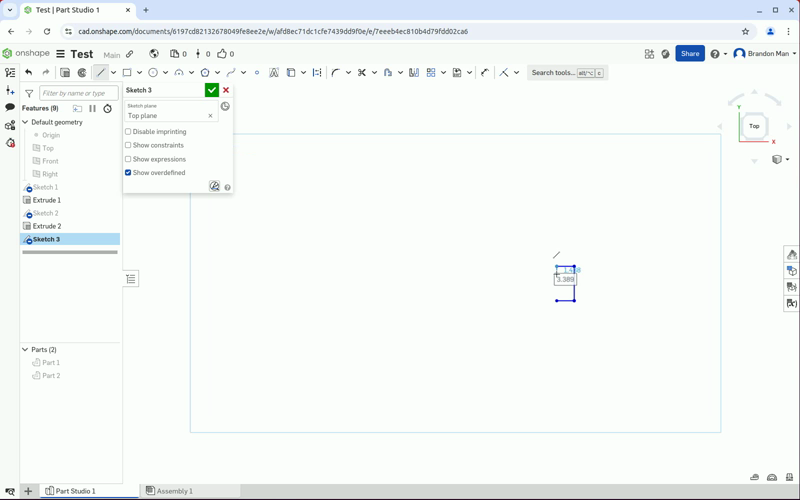
scroll(6)
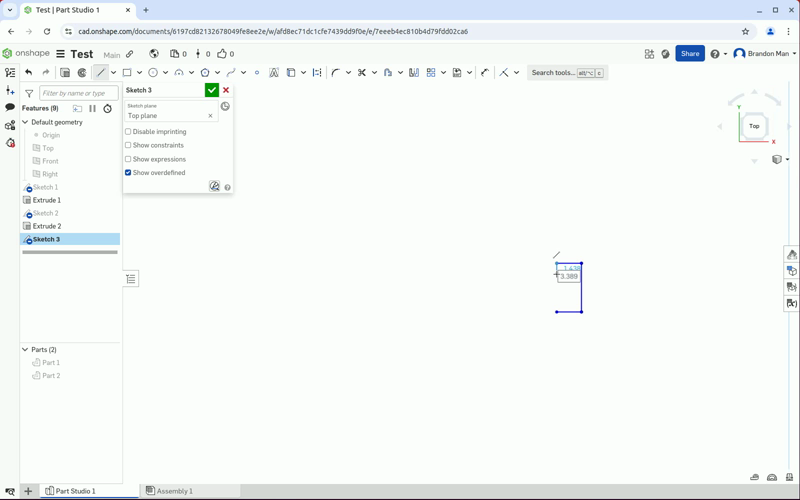
scroll(6)
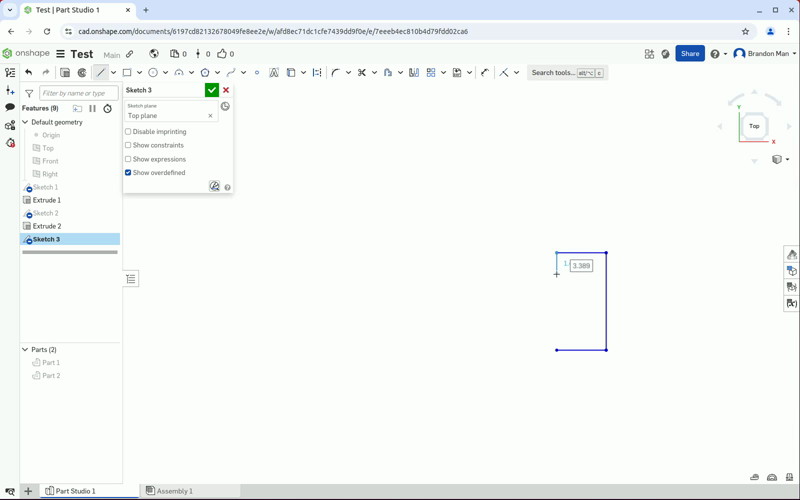
scroll(6)
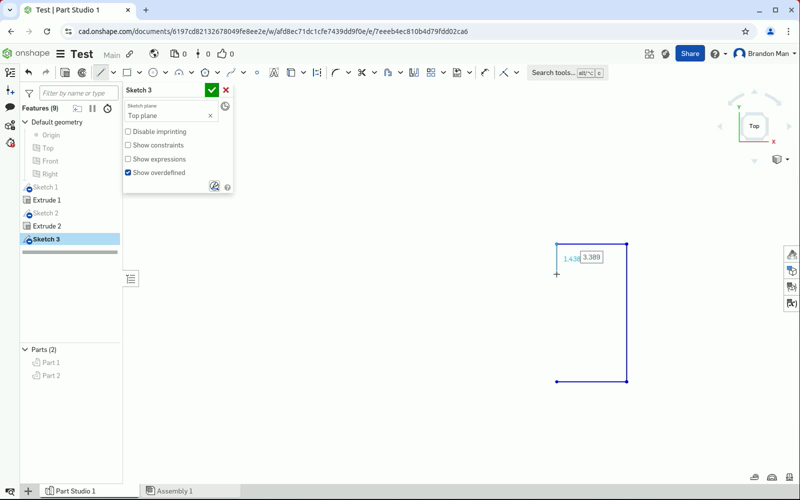
scroll(6)
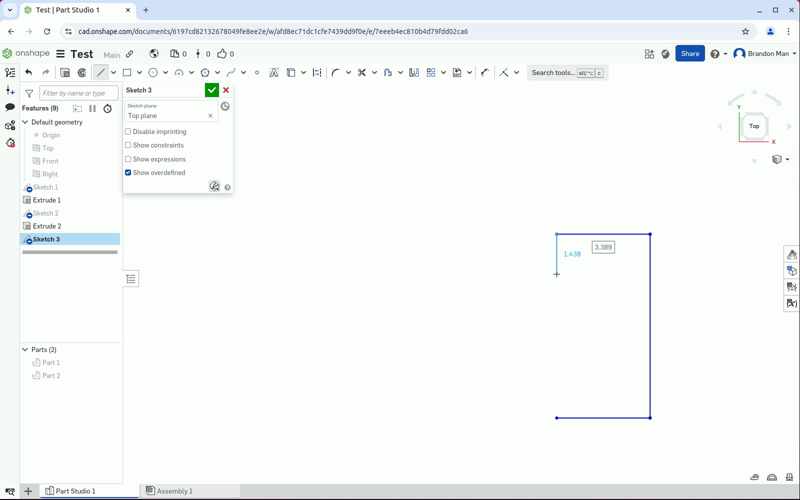
scroll(6)
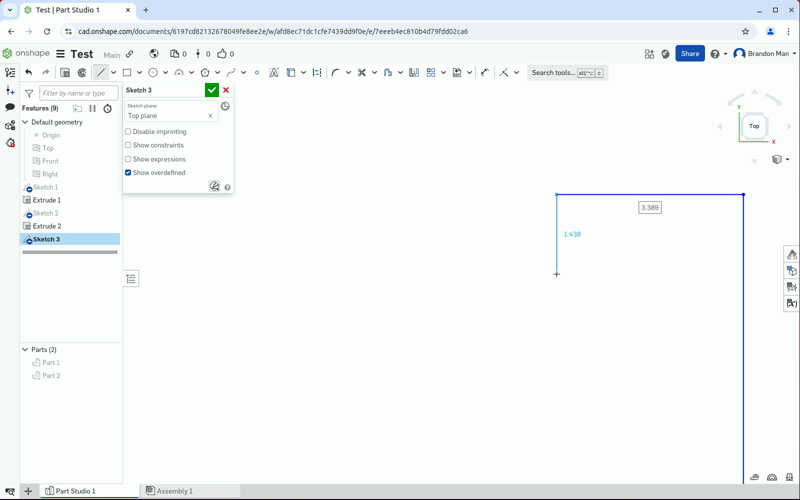
click(556, 273)
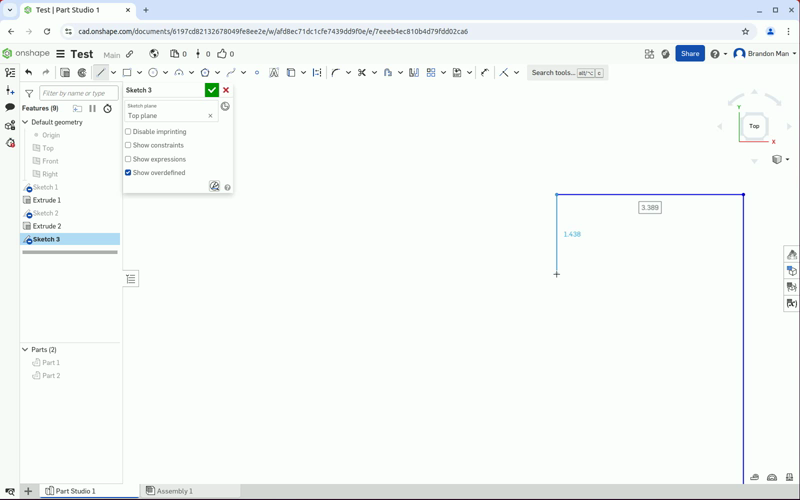
scroll(-6)
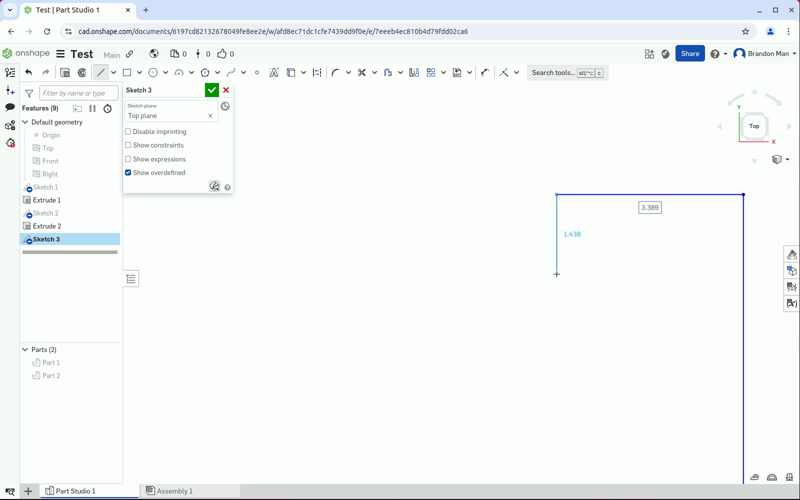
scroll(-6)
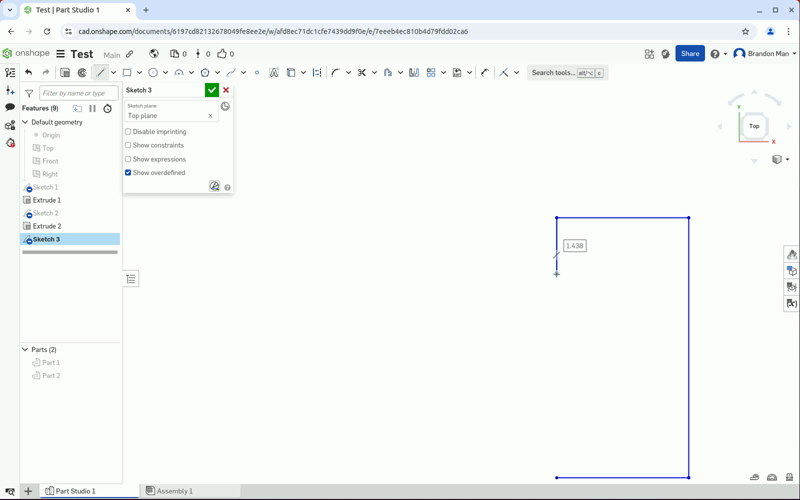
scroll(-6)
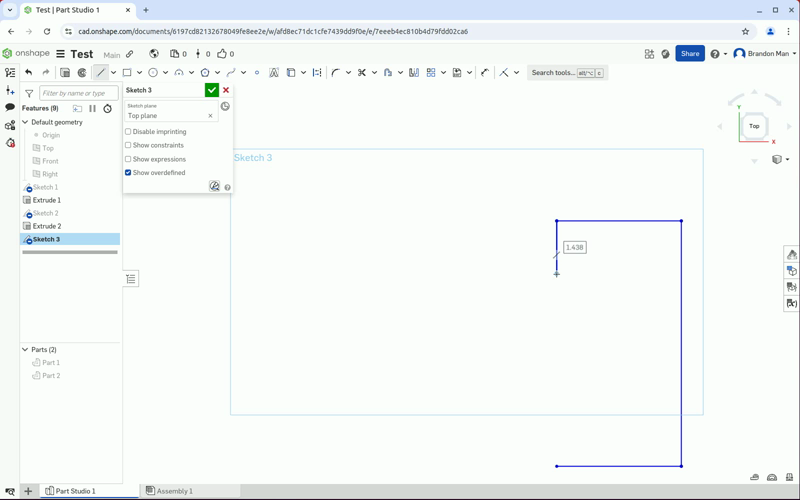
scroll(-6)
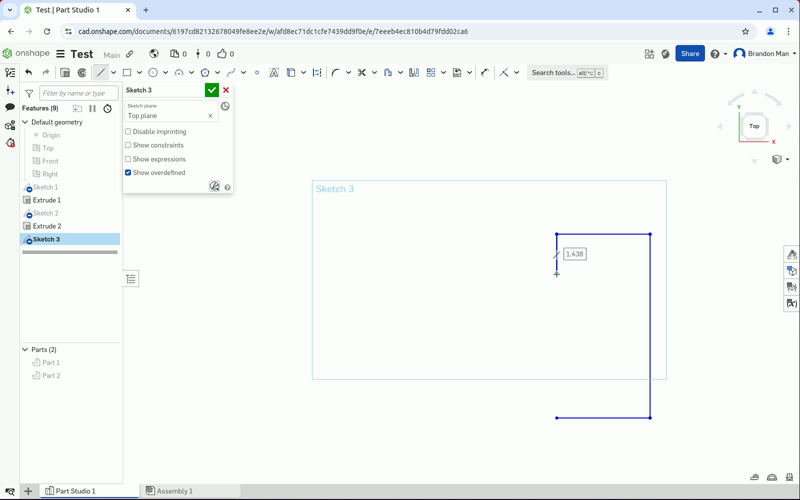
scroll(-6)
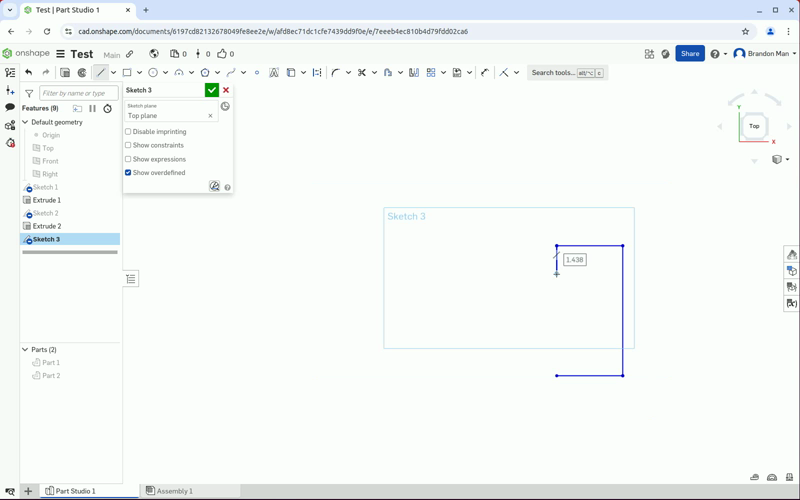
scroll(-6)
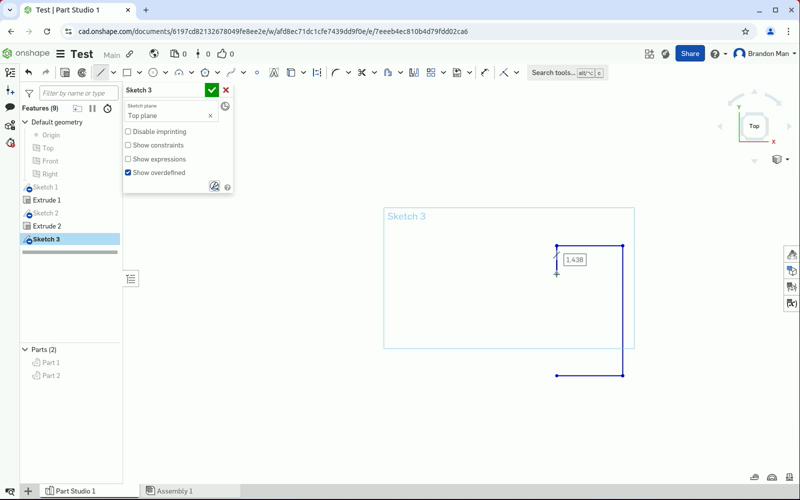
scroll(-6)
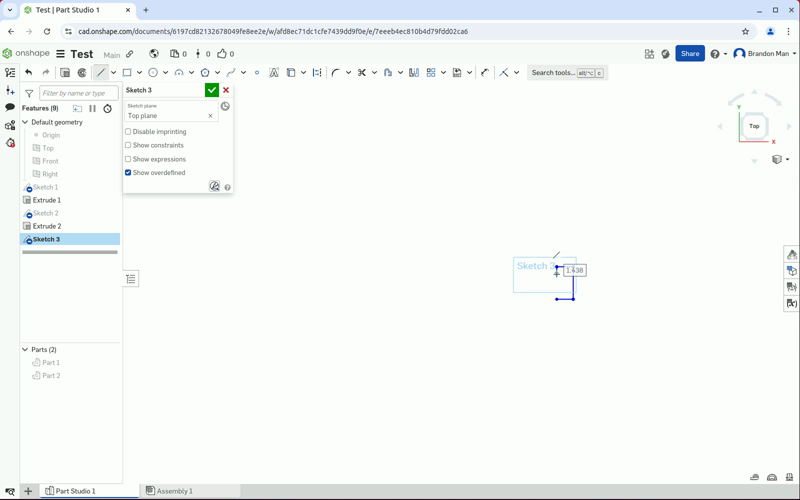
key_up(shift)
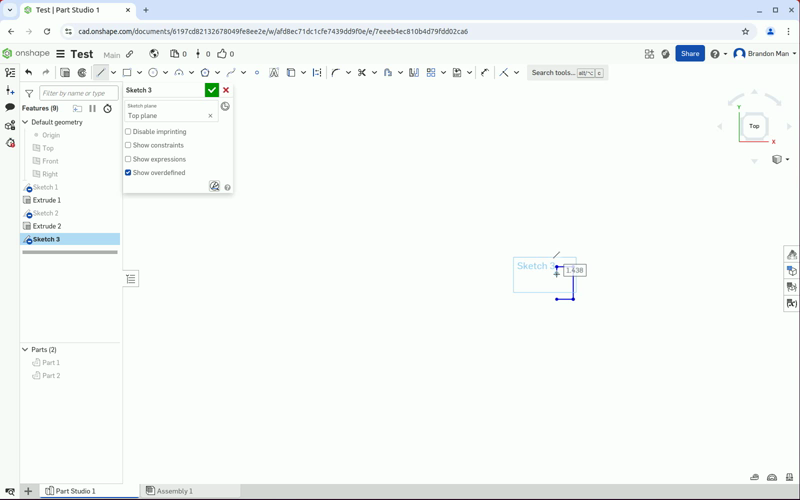
key_down(shift)
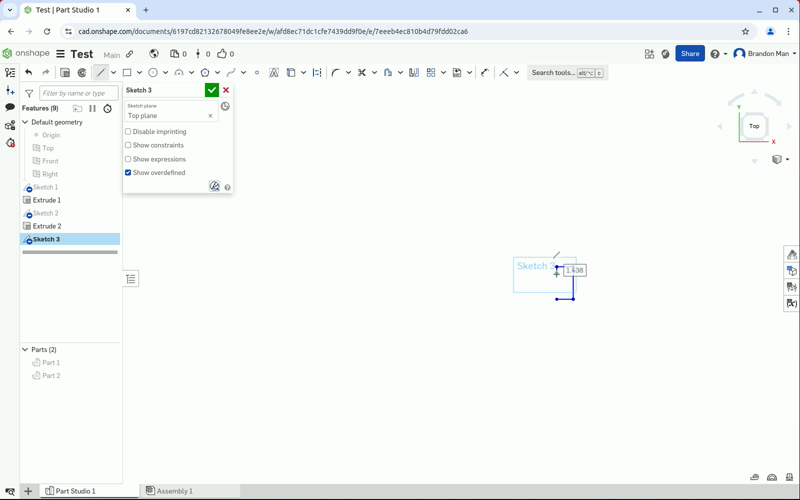
mouse_move(586, 273)
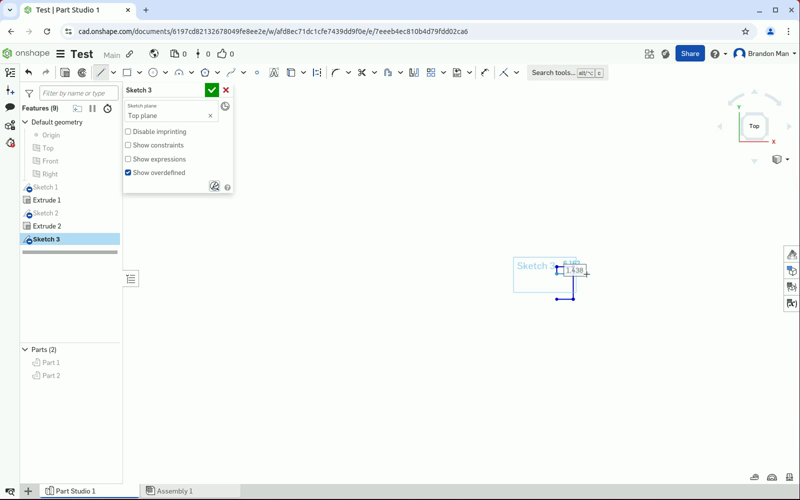
mouse_move(565, 273)
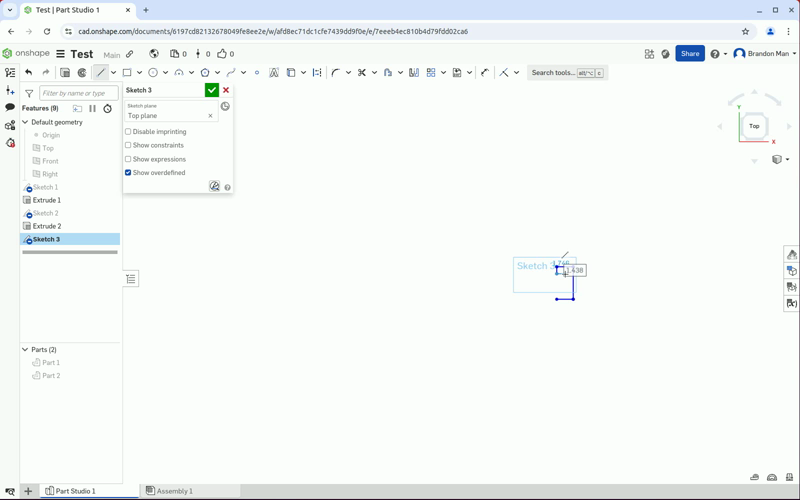
click(565, 273)
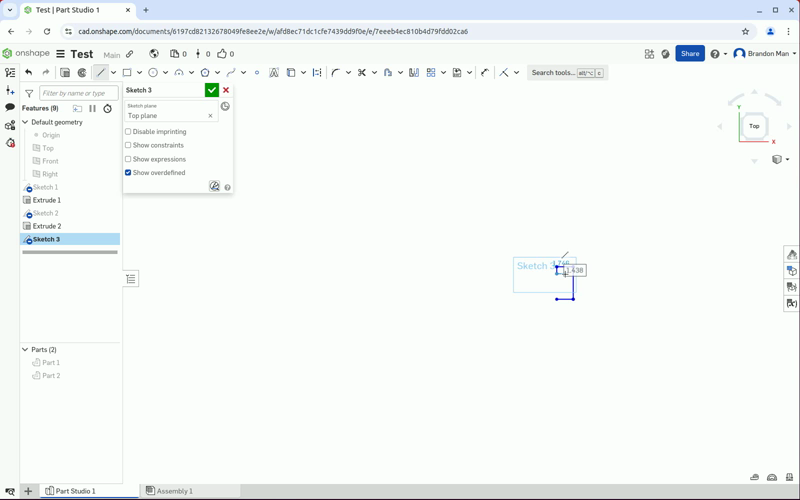
key_up(shift)
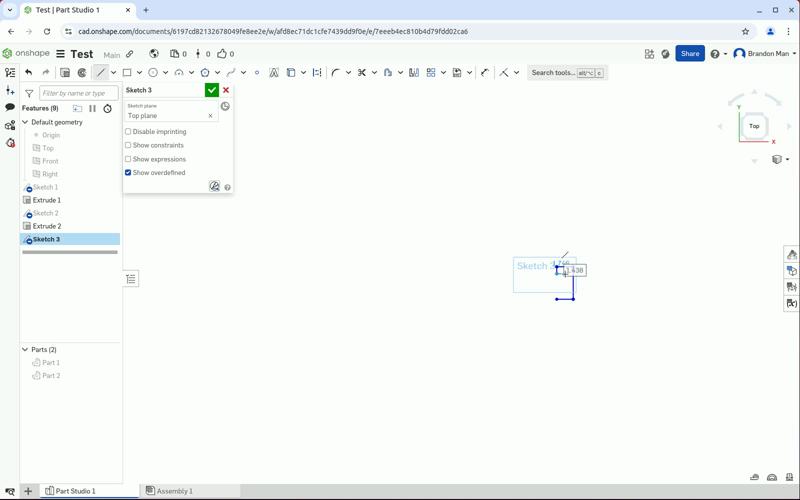
key_down(shift)
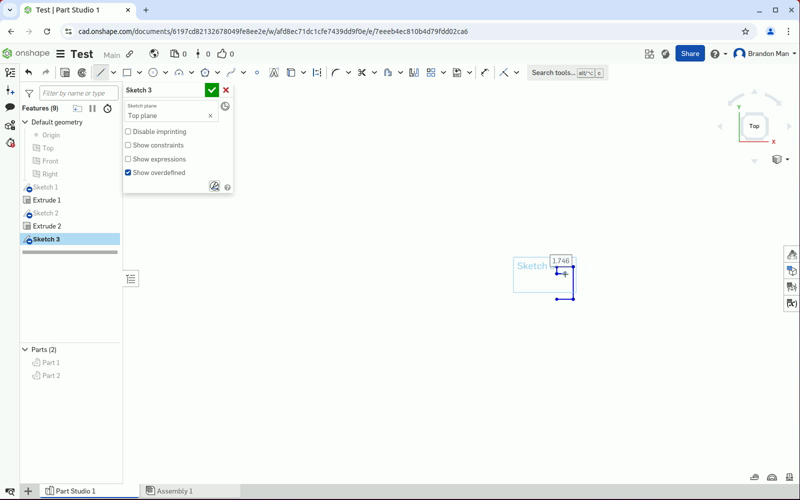
mouse_move(589, 273)
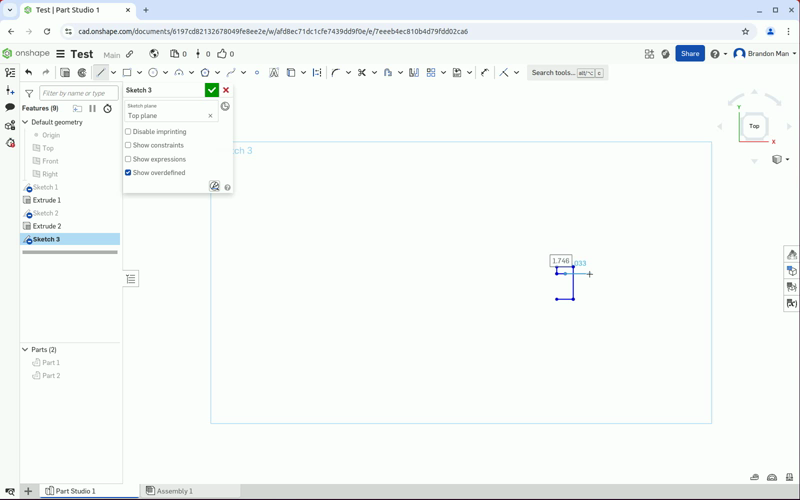
mouse_move(565, 292)
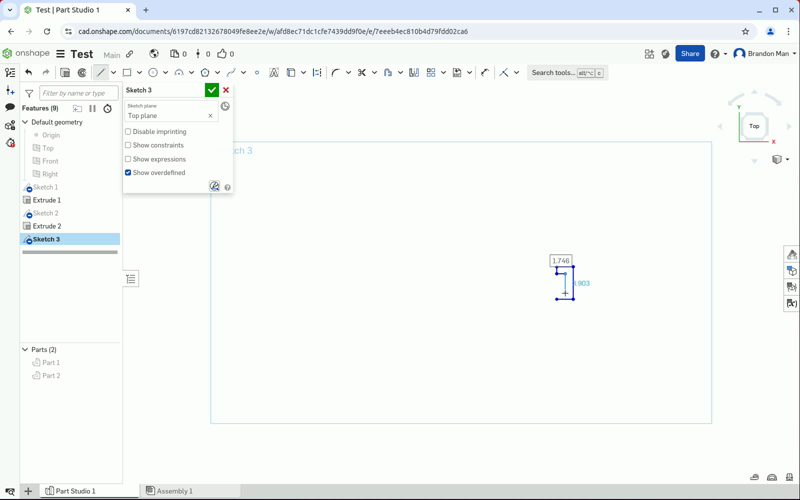
click(565, 292)
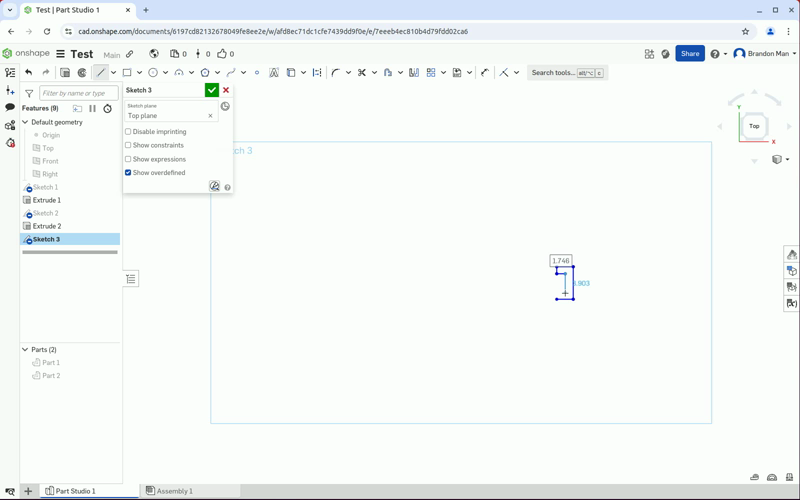
key_up(shift)
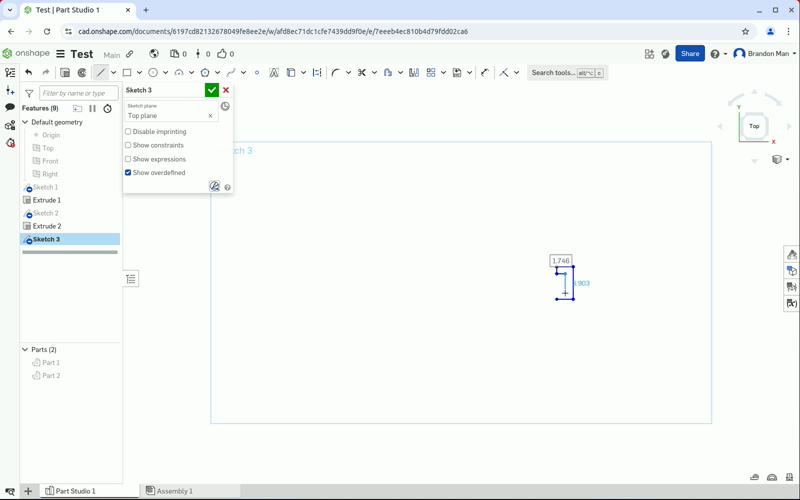
key_down(shift)
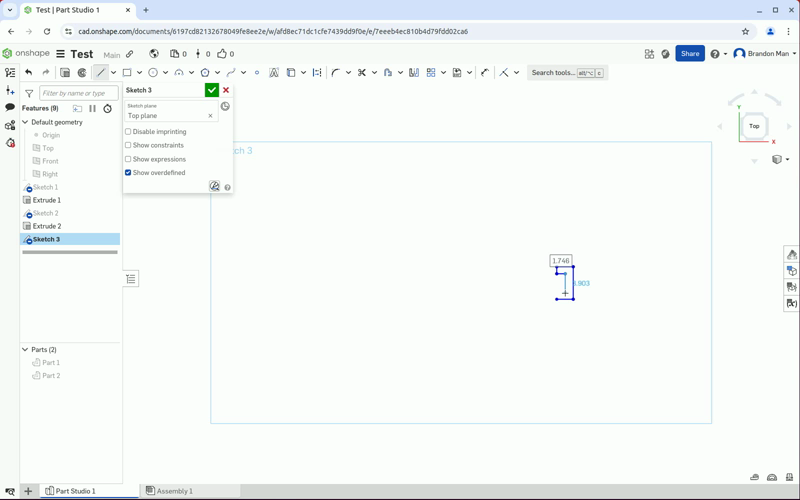
mouse_move(589, 292)
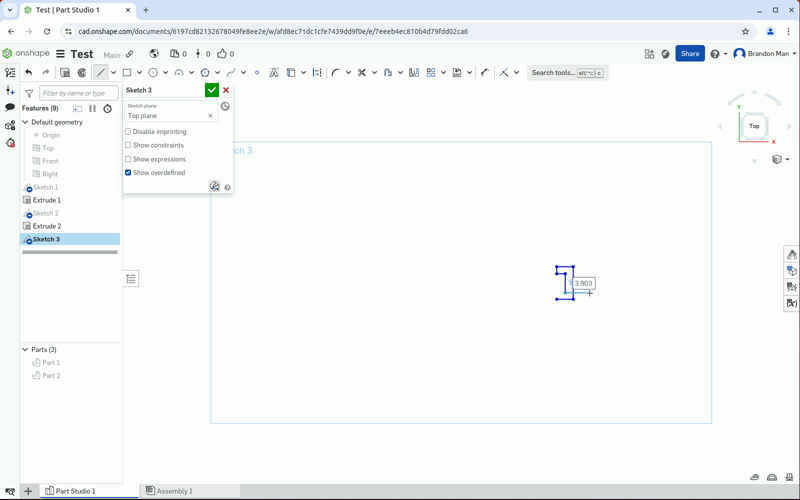
mouse_move(556, 292)
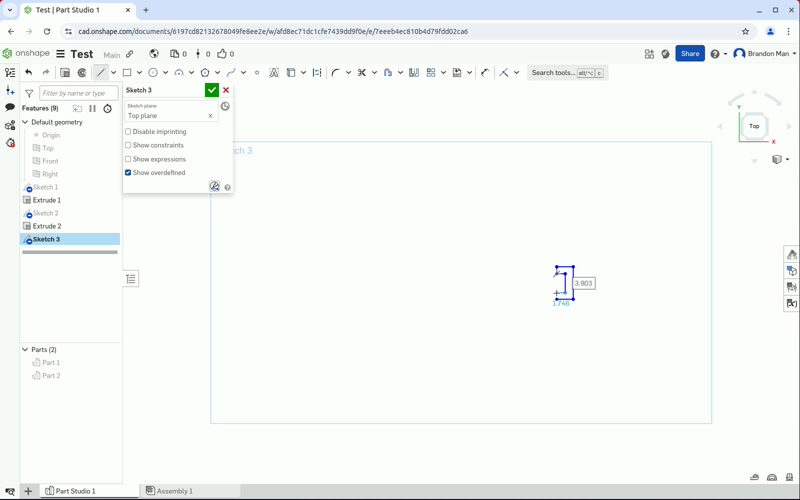
click(556, 292)
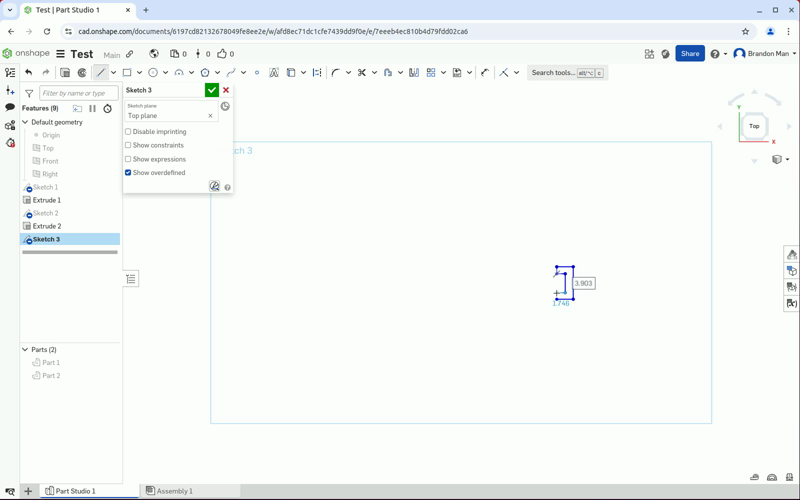
key_up(shift)
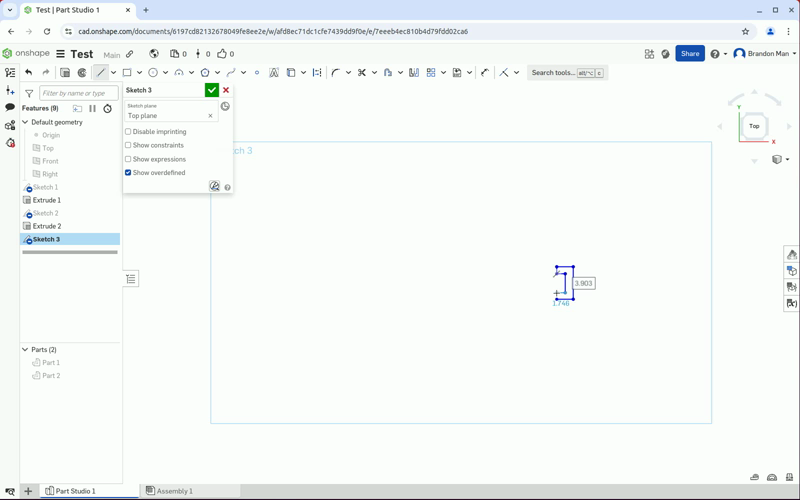
mouse_move(586, 292)
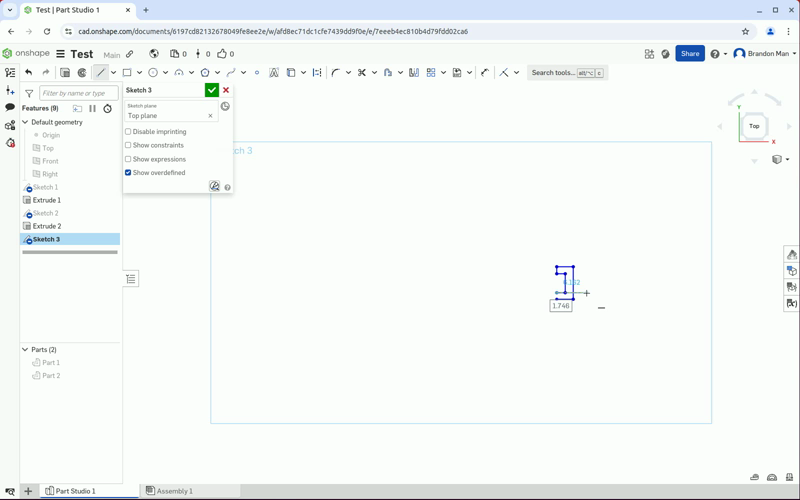
key_down(shift)
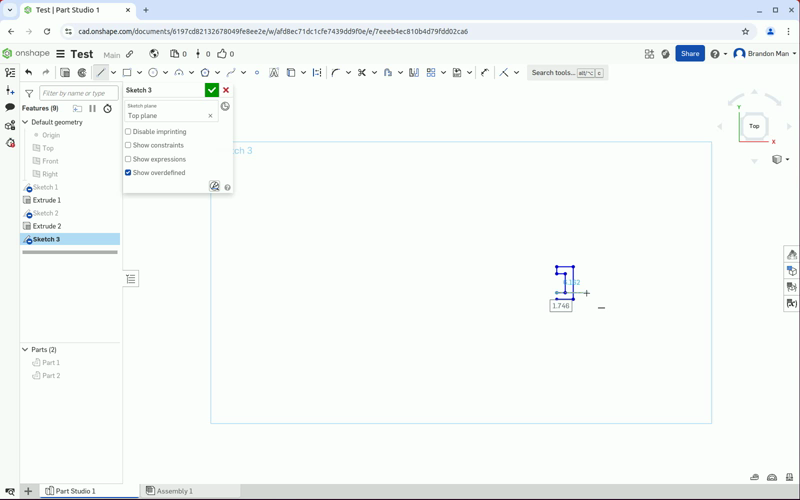
mouse_move(556, 299)
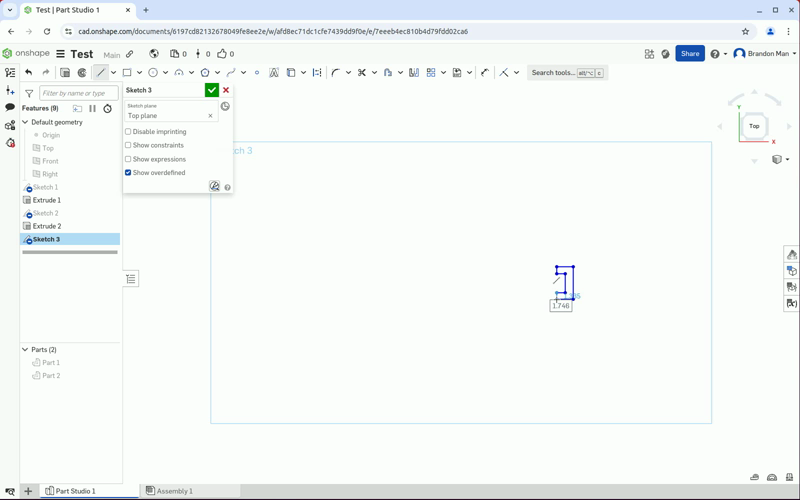
scroll(6)
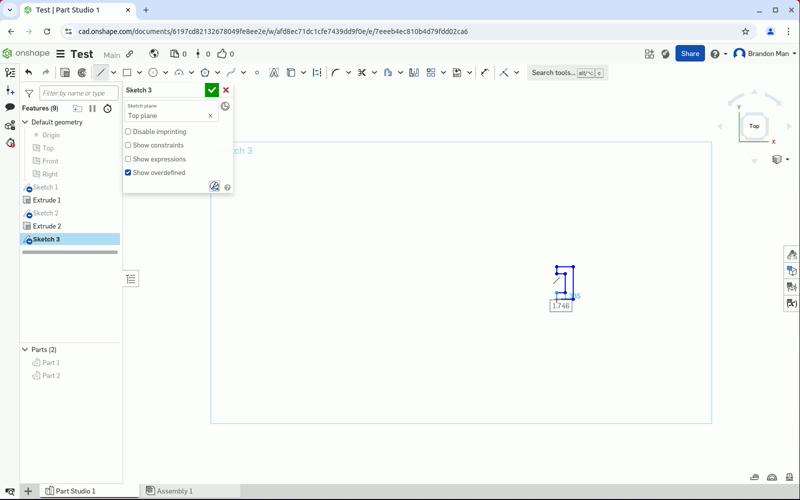
scroll(6)
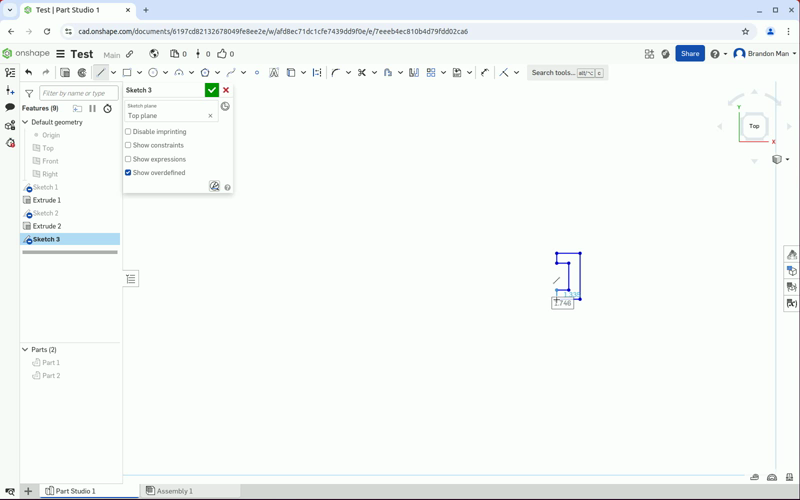
scroll(6)
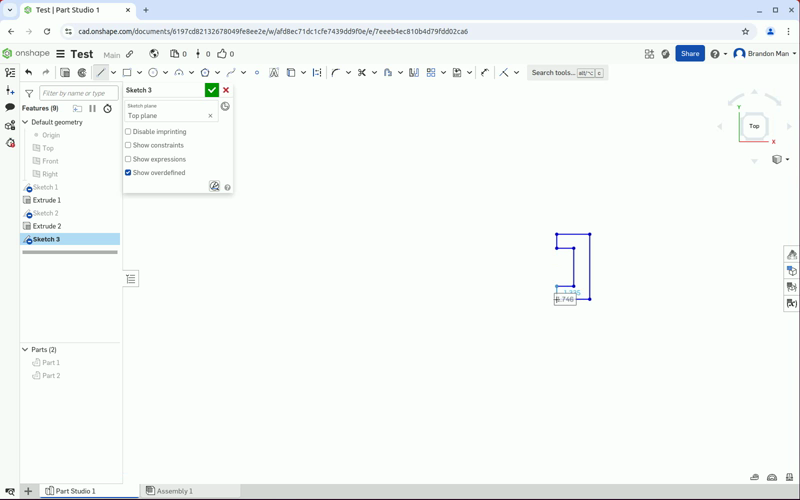
scroll(6)
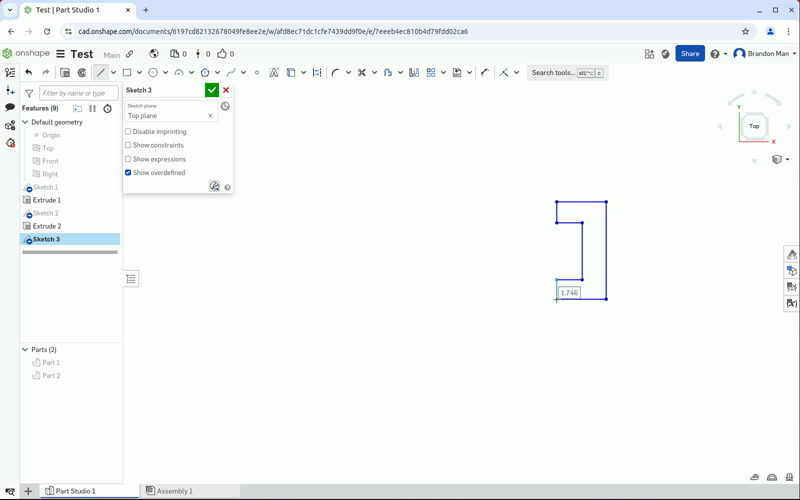
scroll(6)
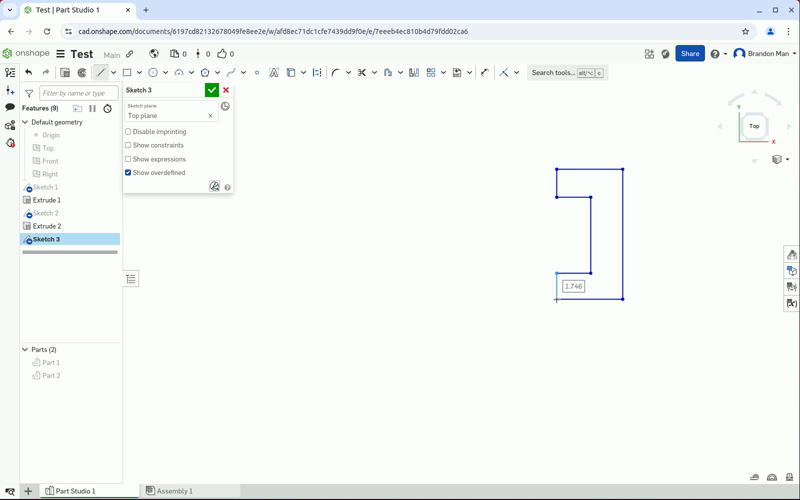
scroll(6)
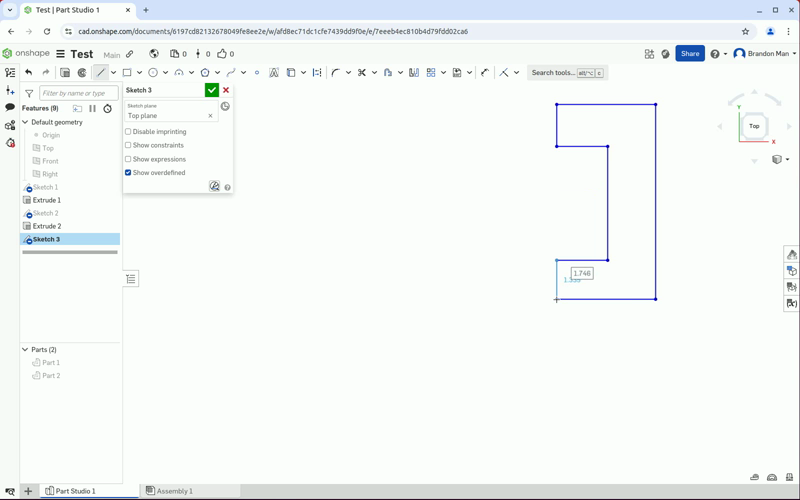
scroll(6)
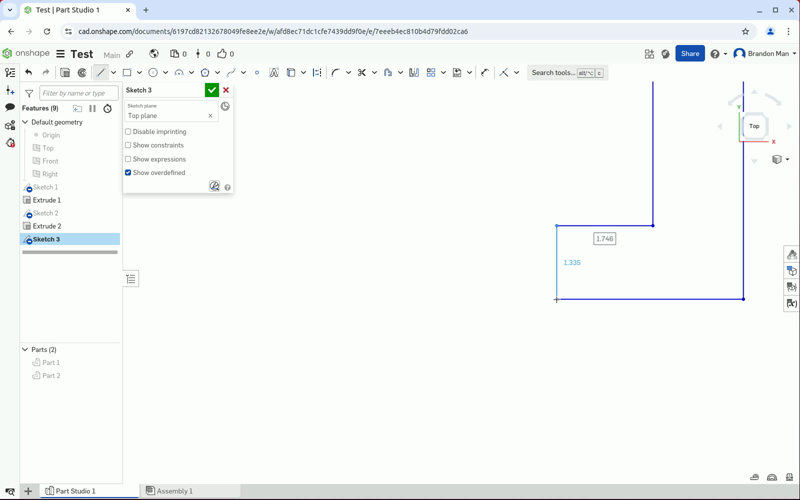
key_up(shift)
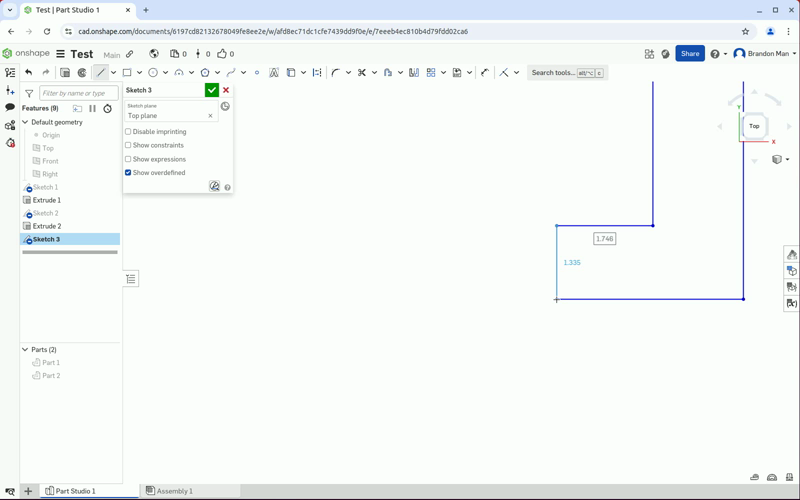
click(556, 299)
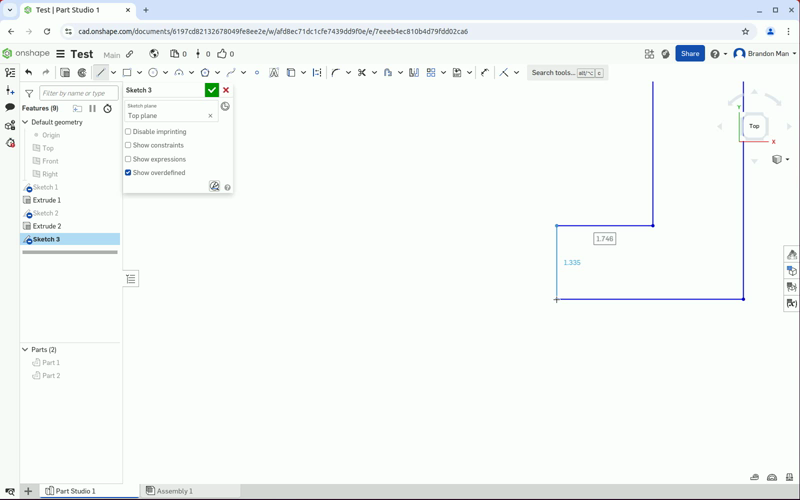
scroll(-6)
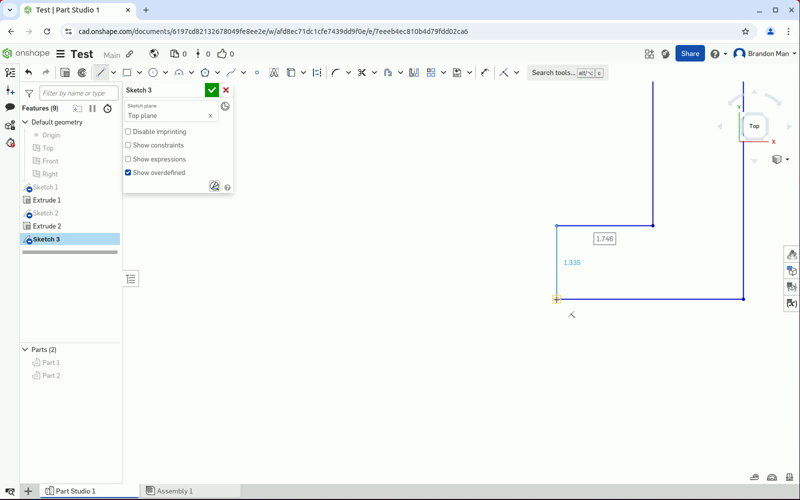
scroll(-6)
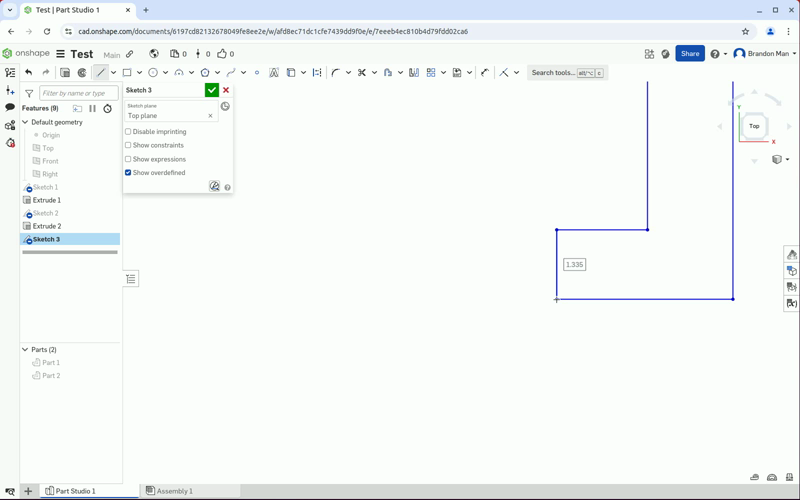
scroll(-6)
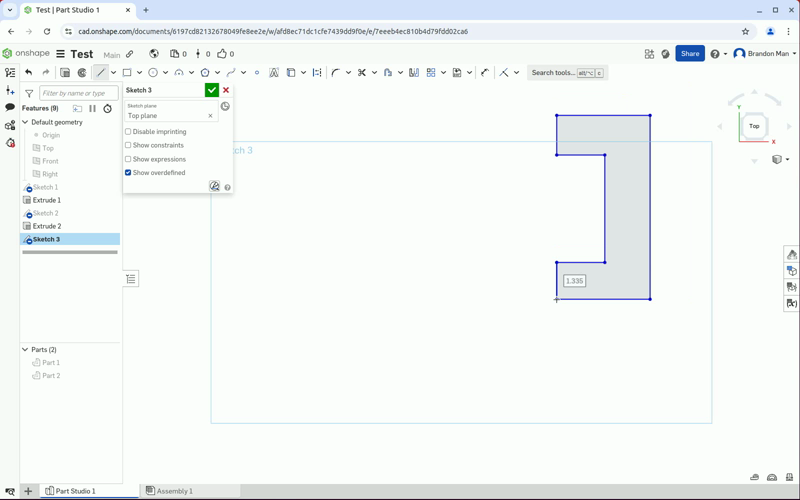
scroll(-6)
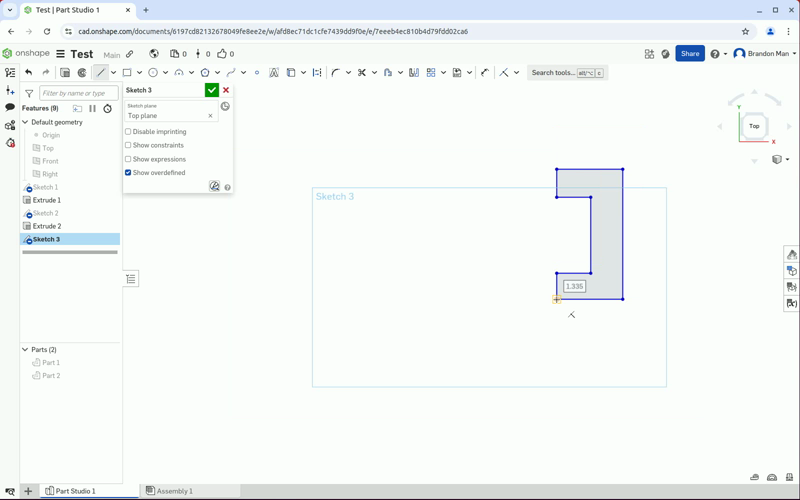
scroll(-6)
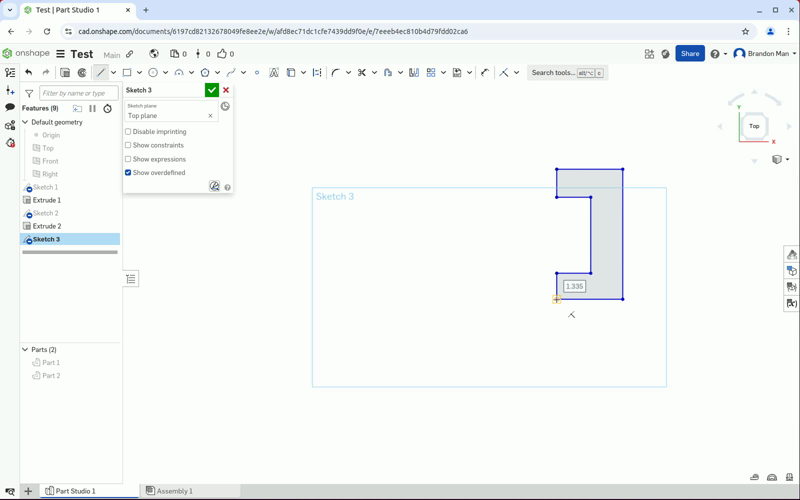
scroll(-6)
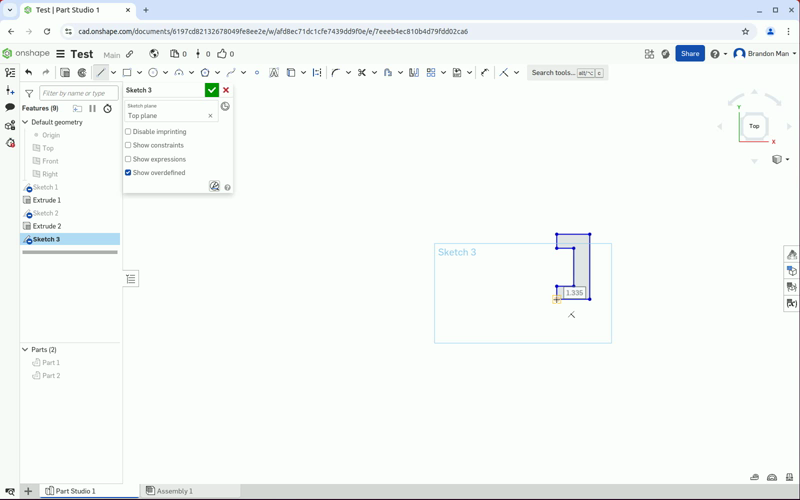
scroll(-6)
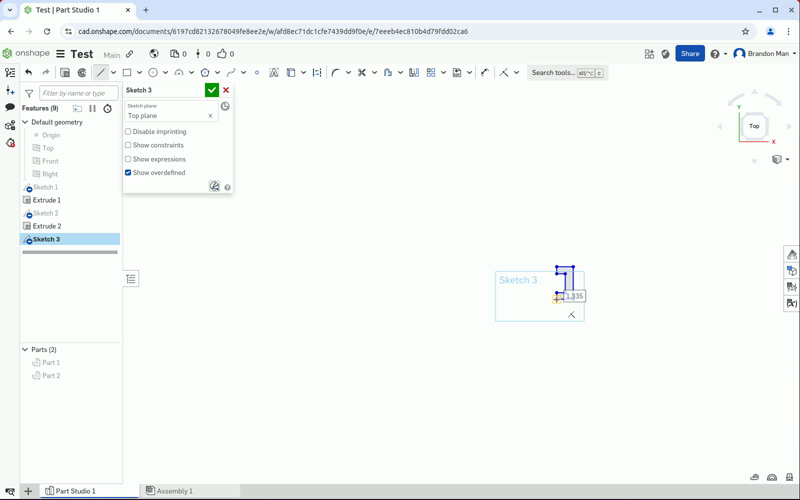
key(esc)
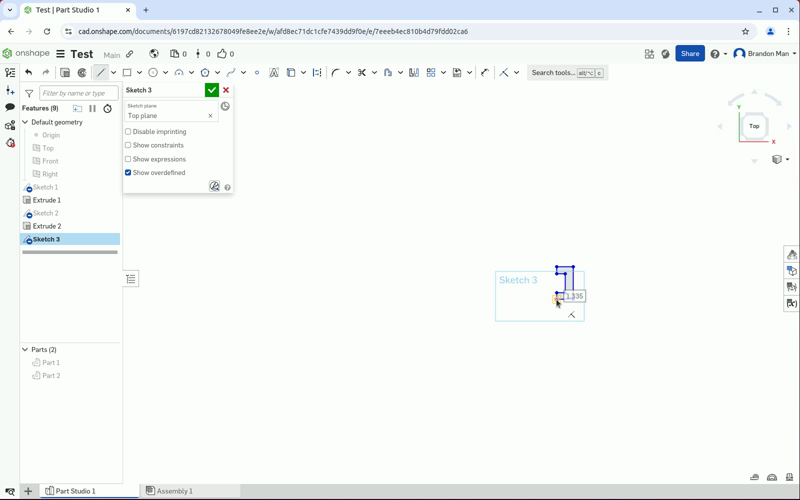
mouse_move(569, 275)
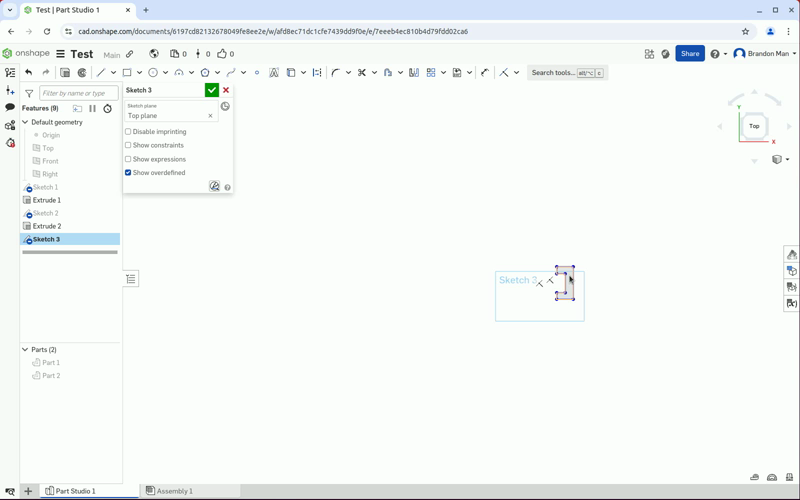
scroll(6)
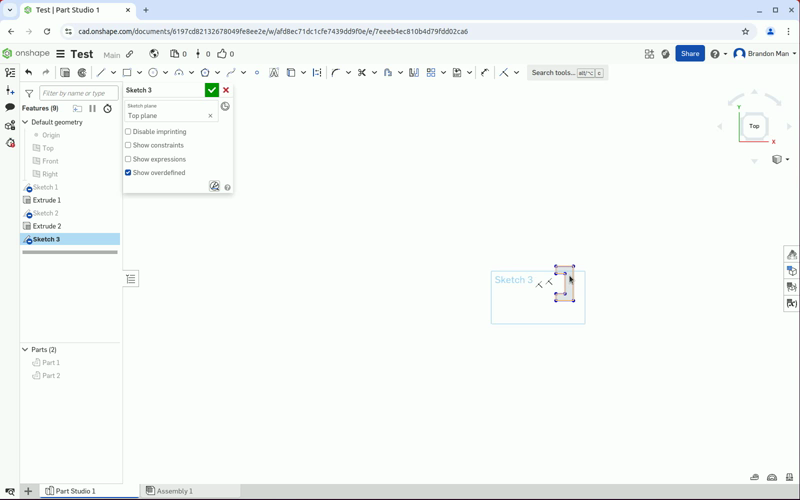
scroll(6)
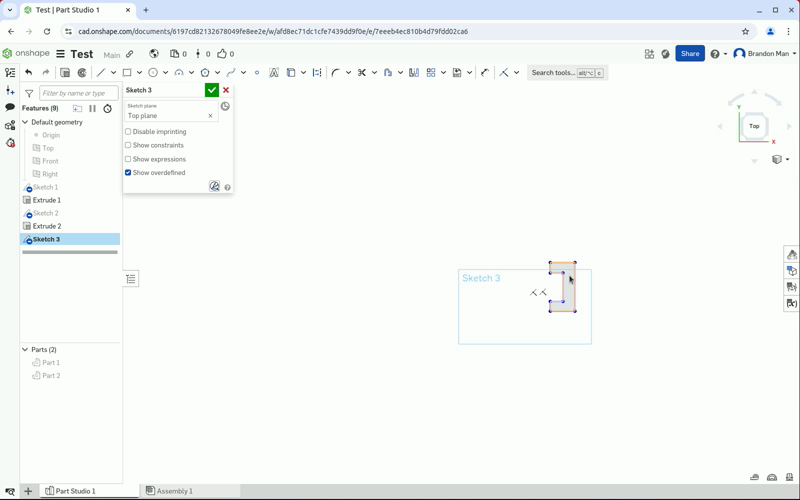
scroll(6)
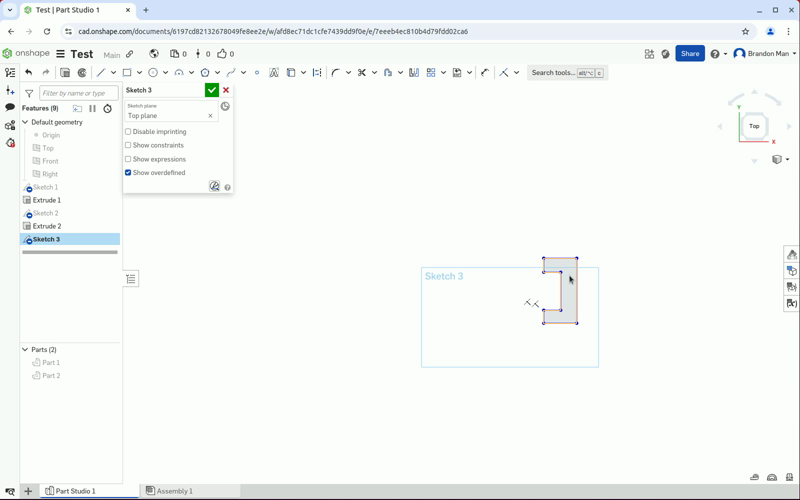
scroll(6)
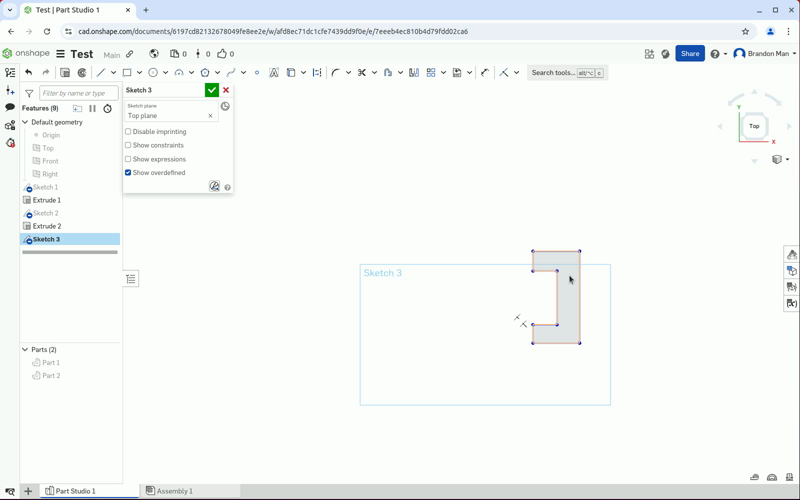
scroll(6)
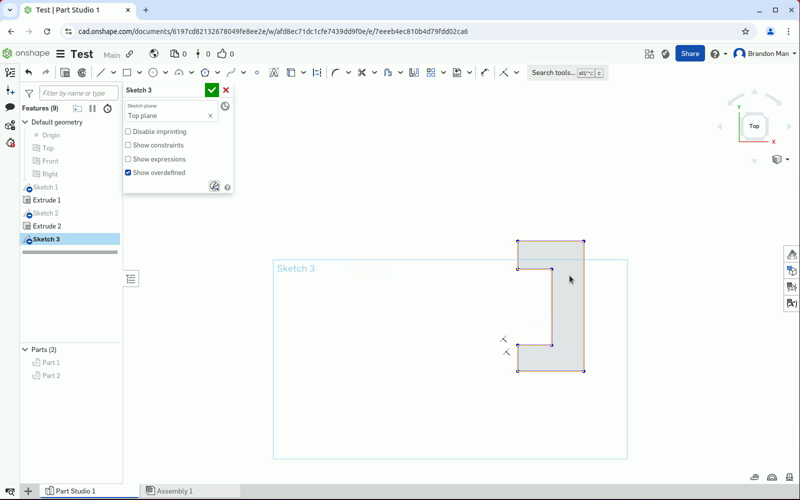
scroll(6)
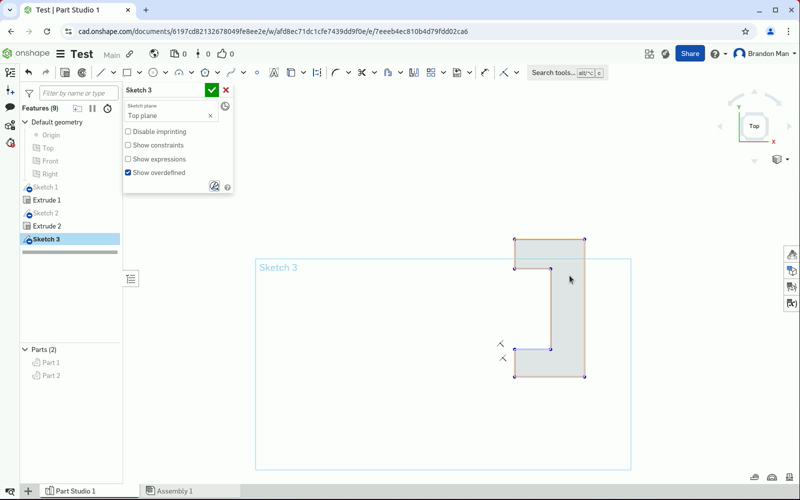
scroll(6)
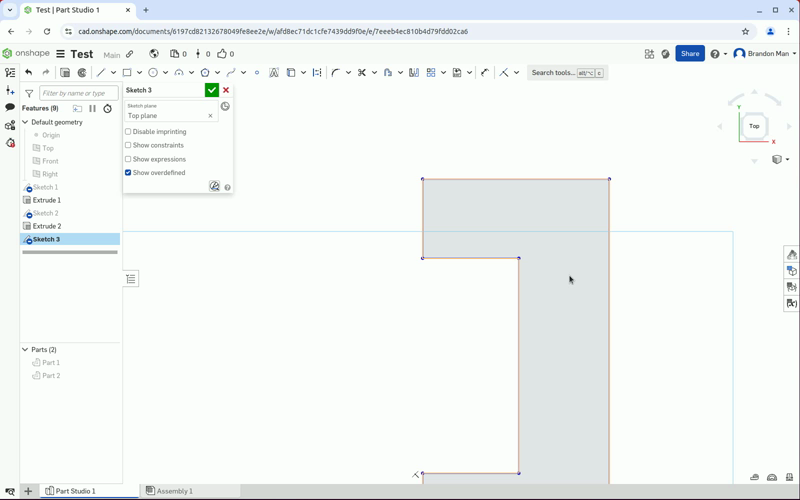
click(569, 275)
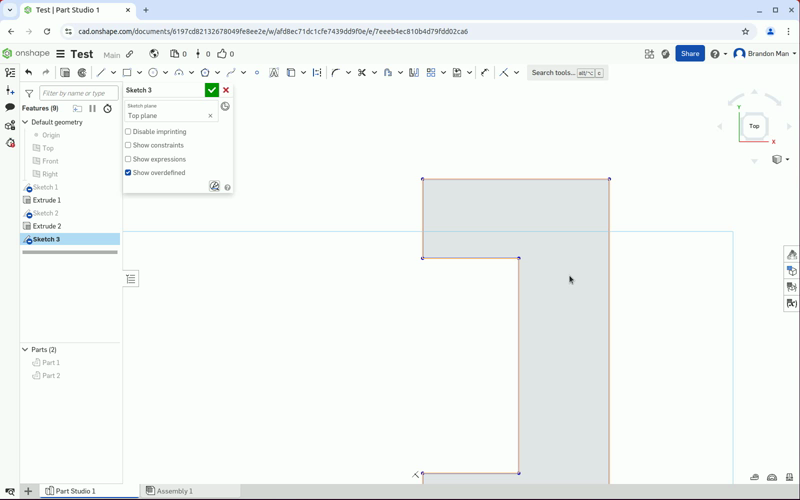
scroll(-6)
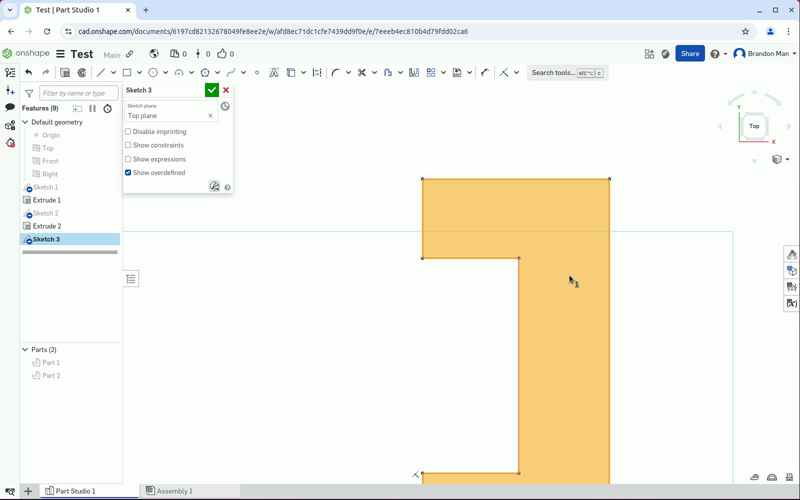
scroll(-6)
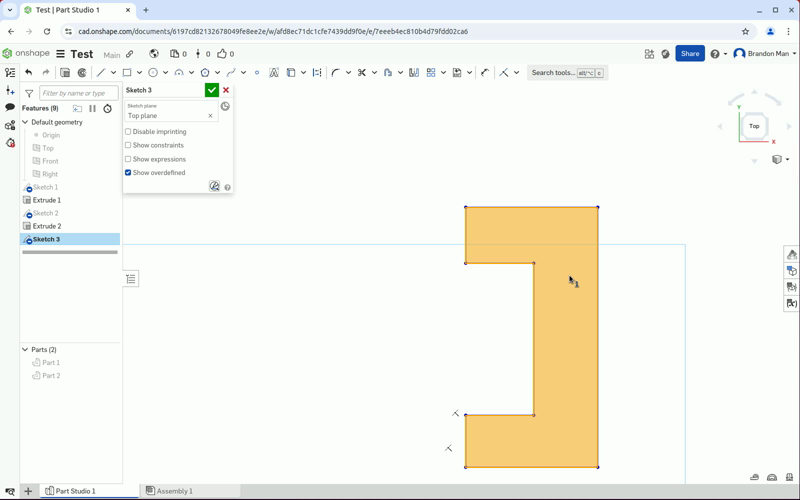
scroll(-6)
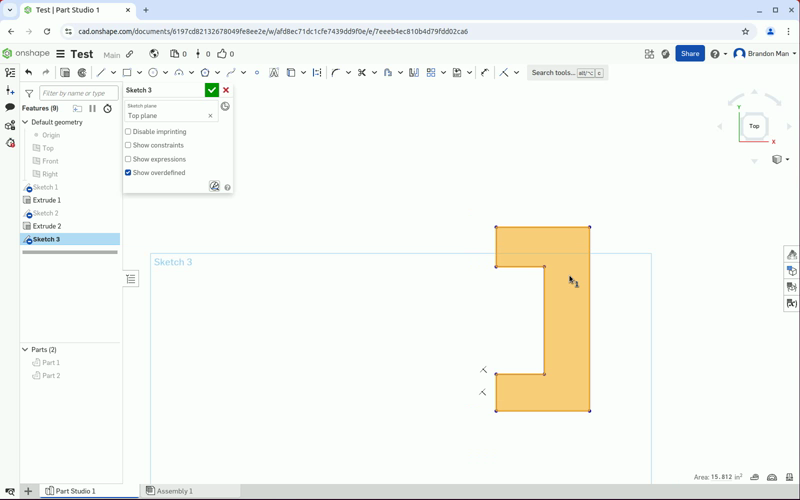
scroll(-6)
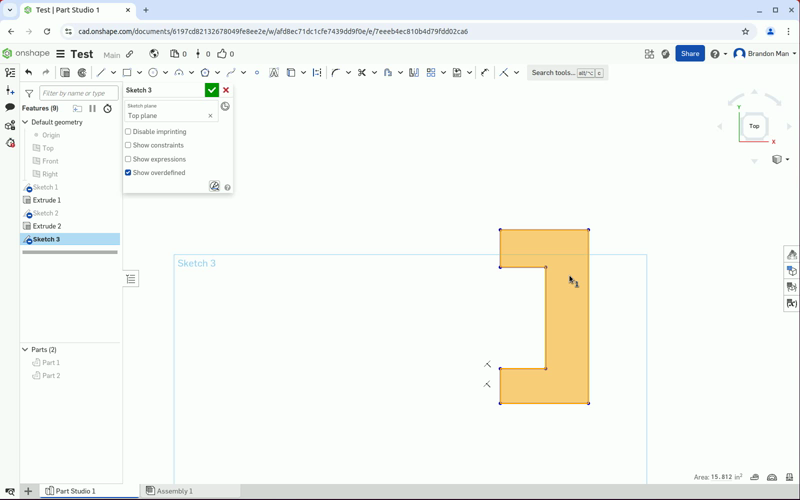
scroll(-6)
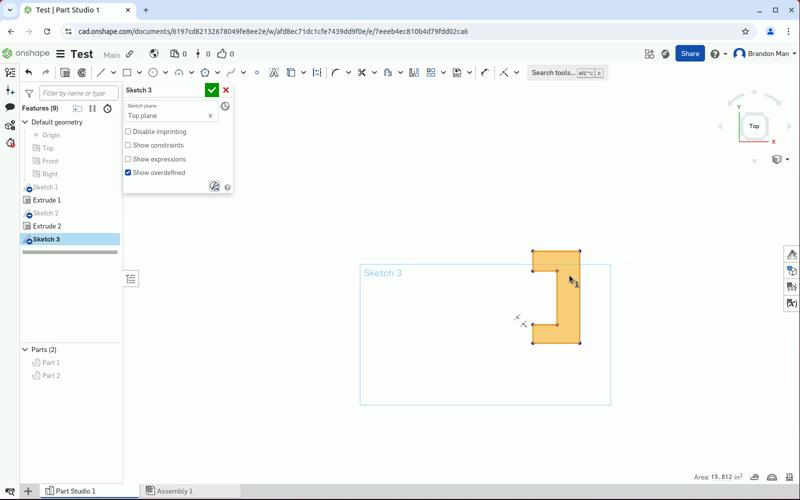
scroll(-6)
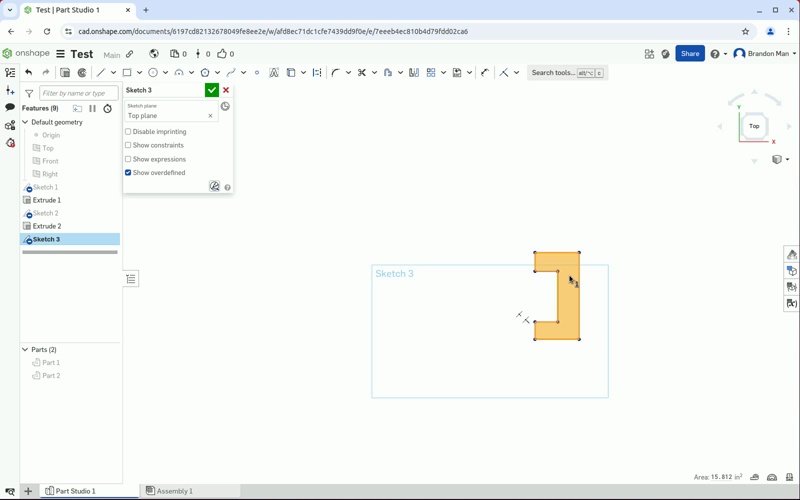
scroll(-6)
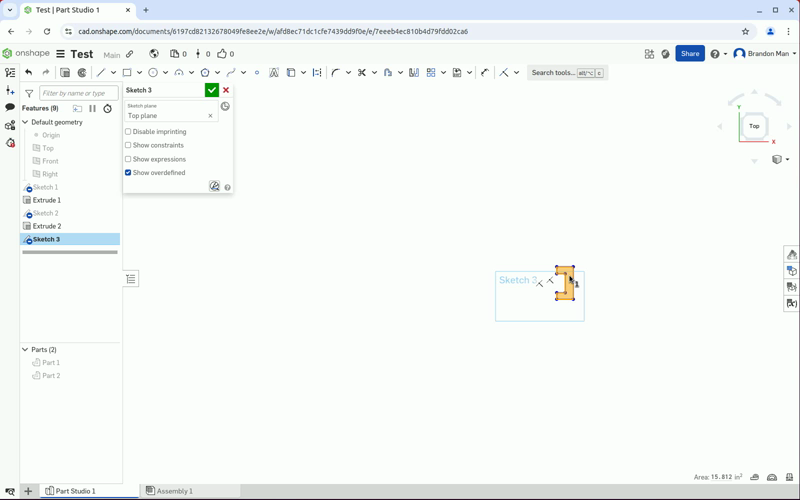
mouse_move(73, 352)
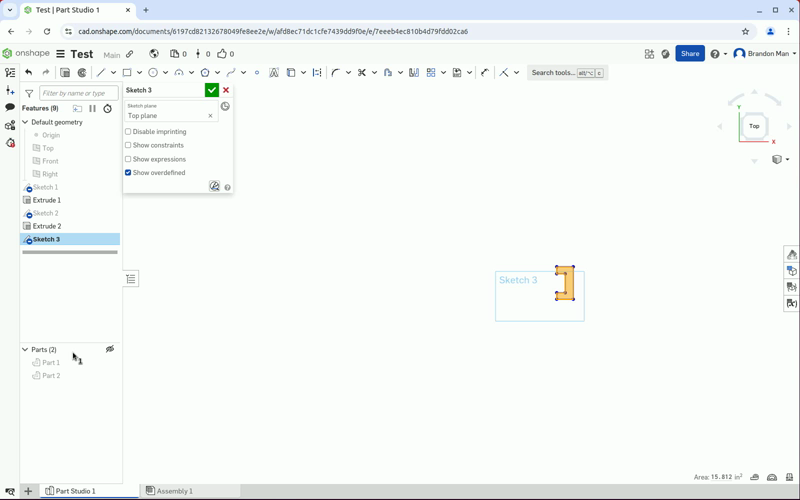
key(shift+y)
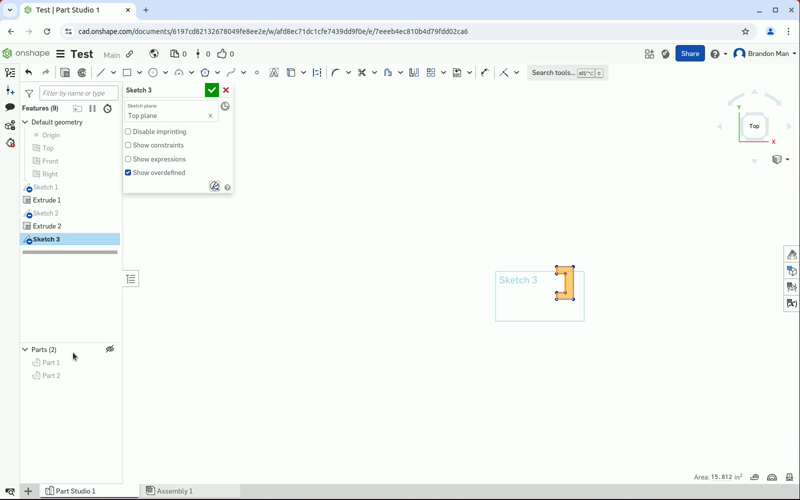
key(shift+e)
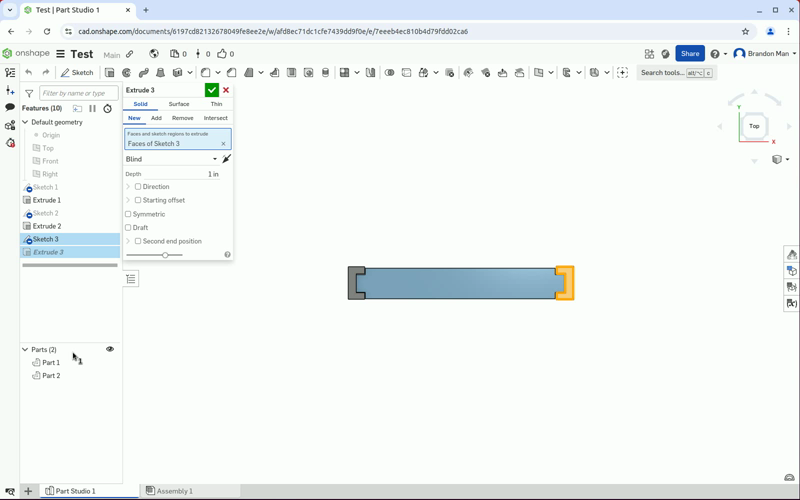
mouse_move(143, 106)
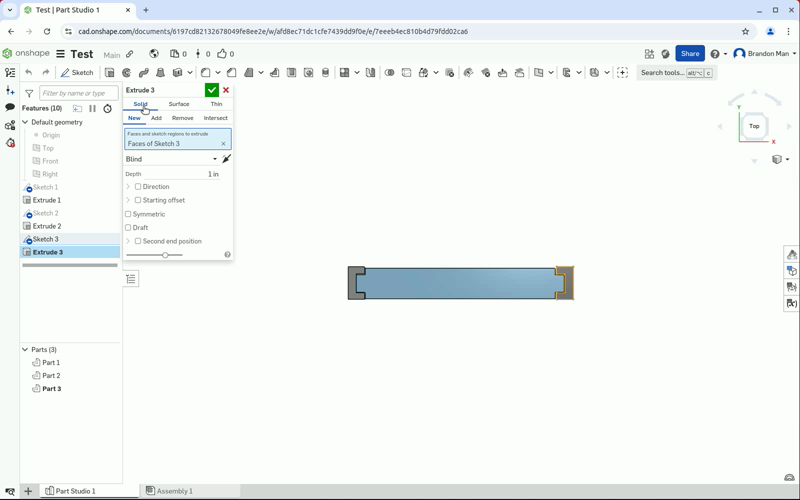
click(143, 106)
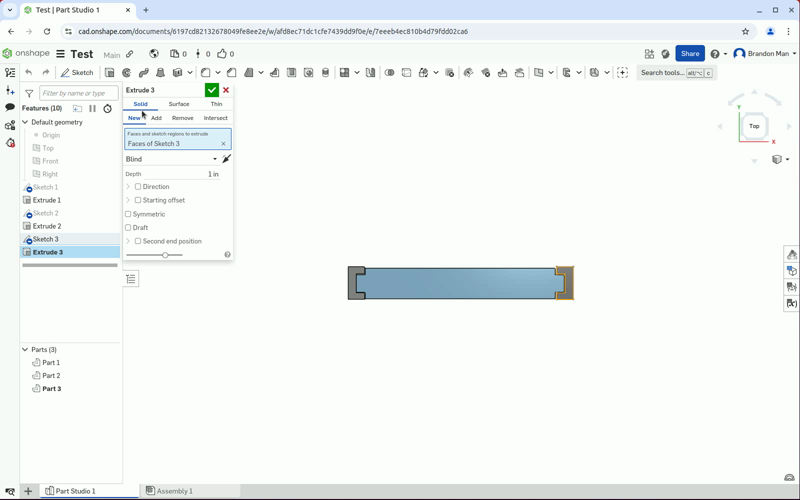
mouse_move(137, 120)
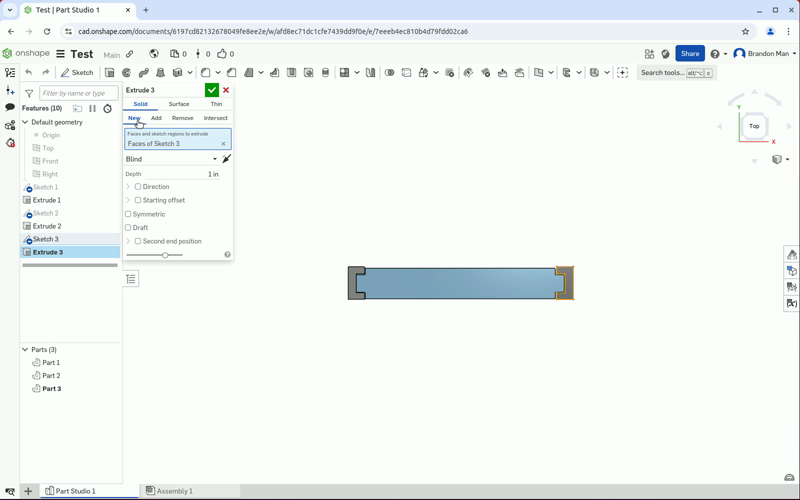
click(137, 120)
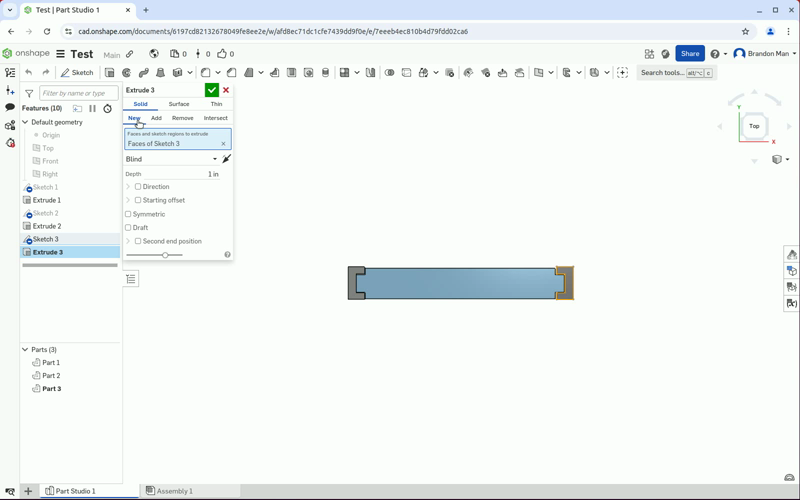
key(tab, 4)
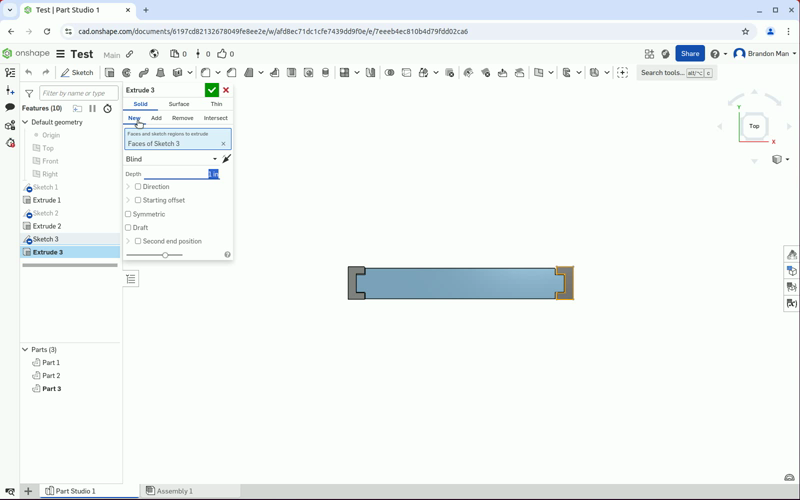
text(2.407)
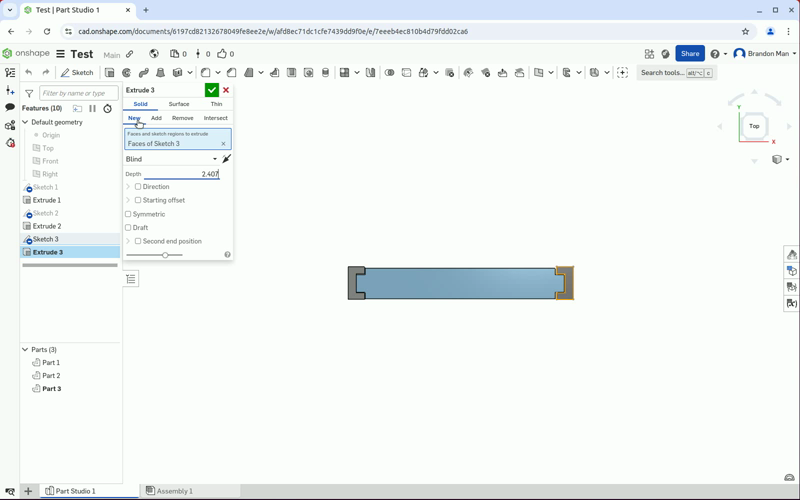
key(enter)
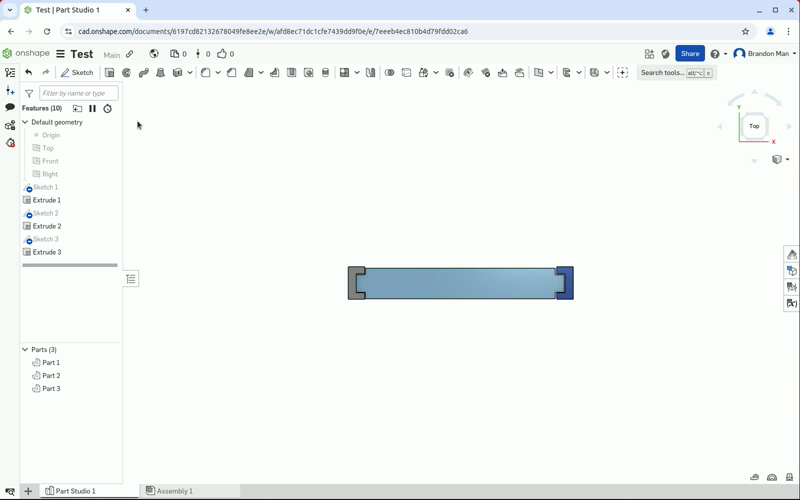
key(shift+h)
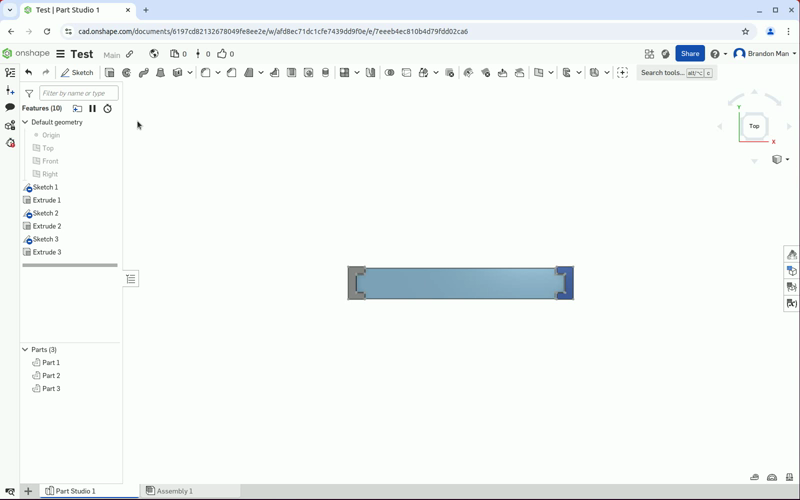
key(shift+h)
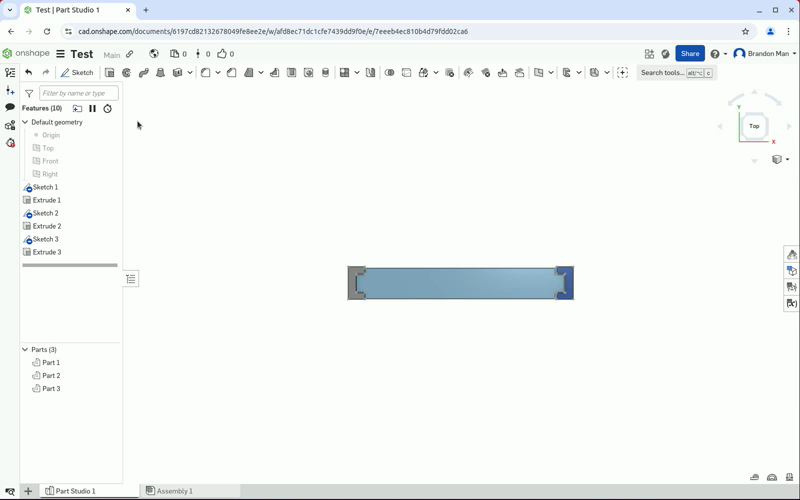
key(shift+7)
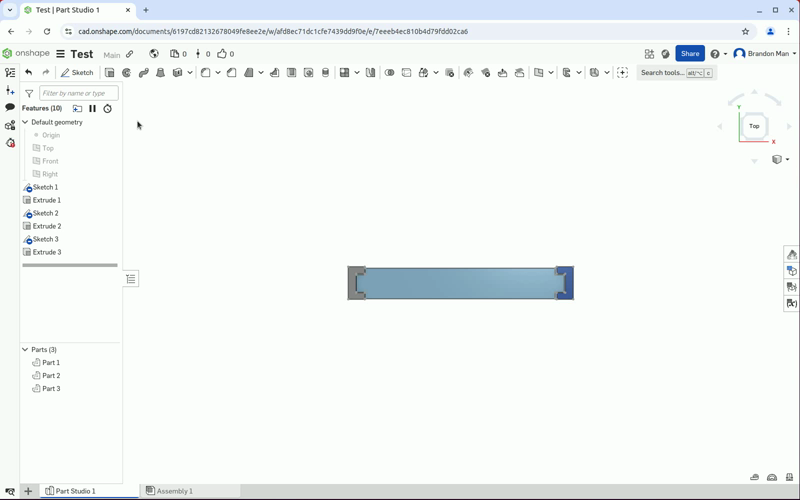
key(up, 3)
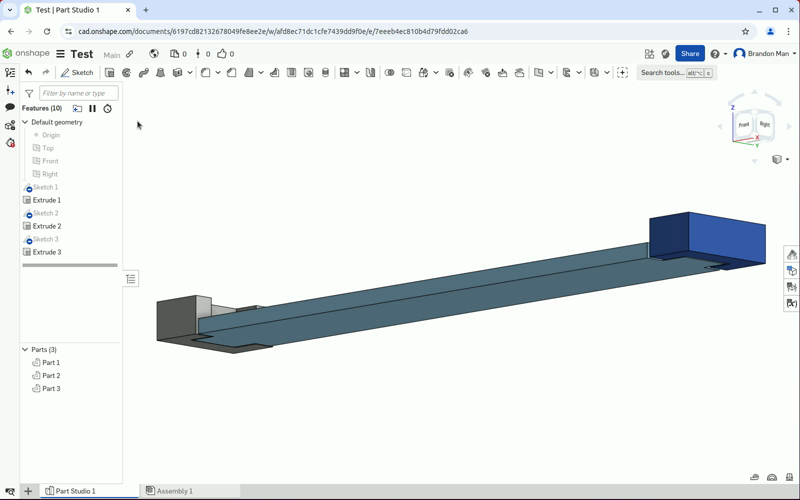
key(left, 3)
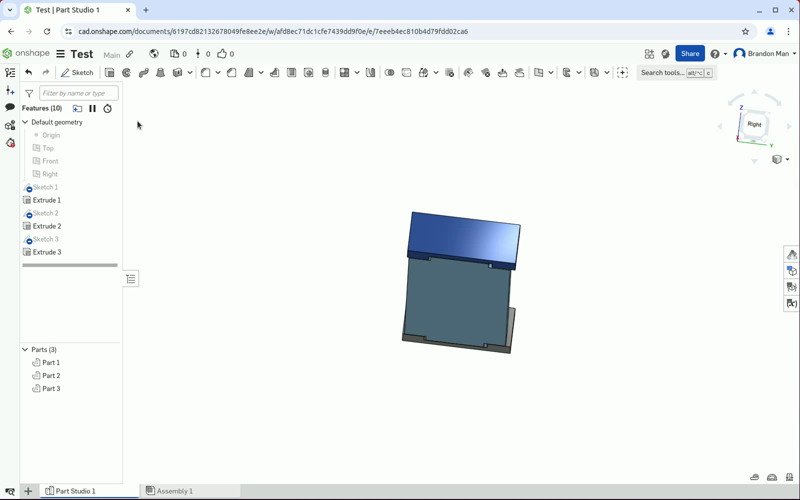
key(right, 3)
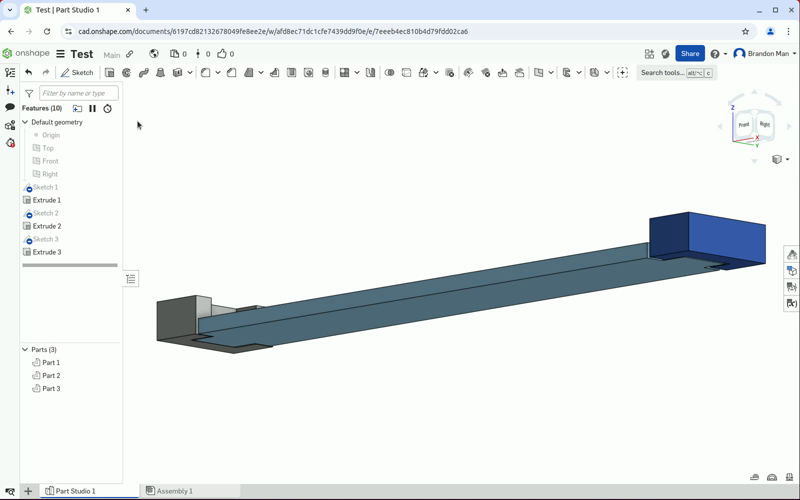
key(down, 3)
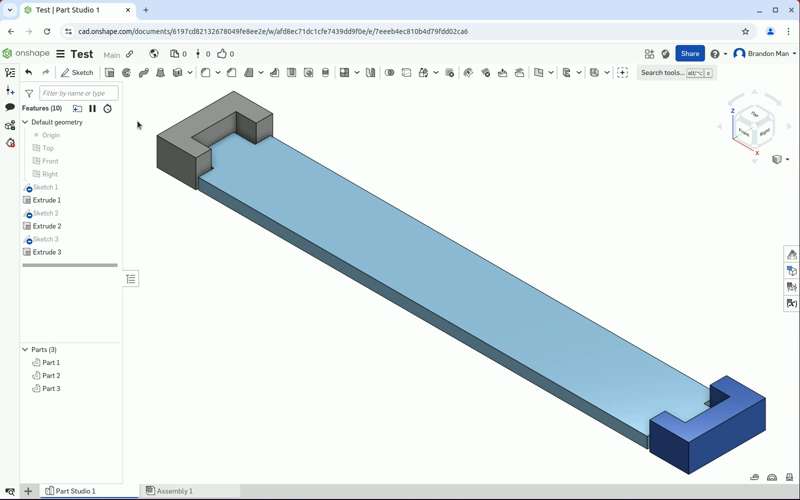
mouse_move(73, 189)
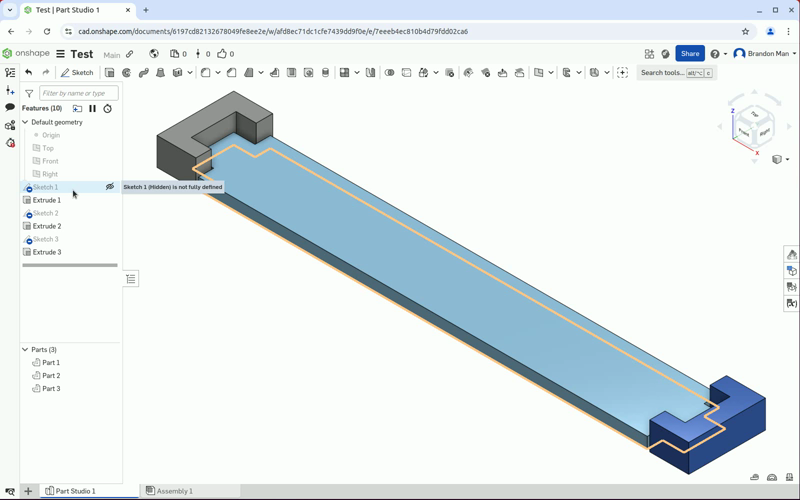
click(73, 189)